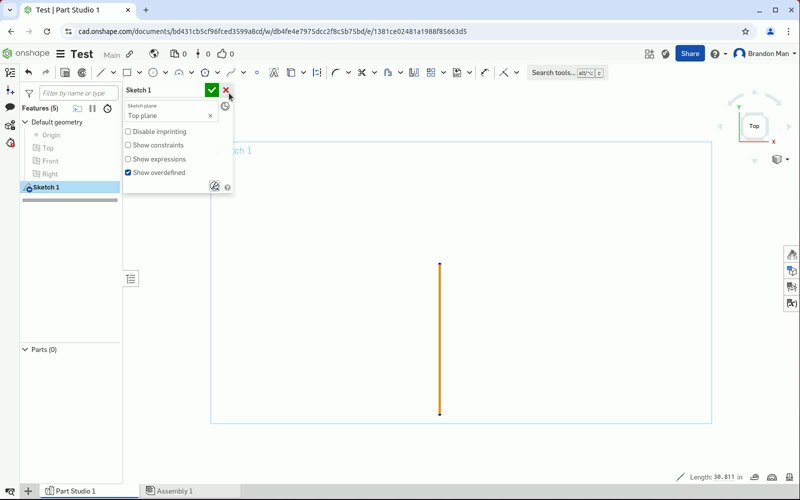
key(shift+h)
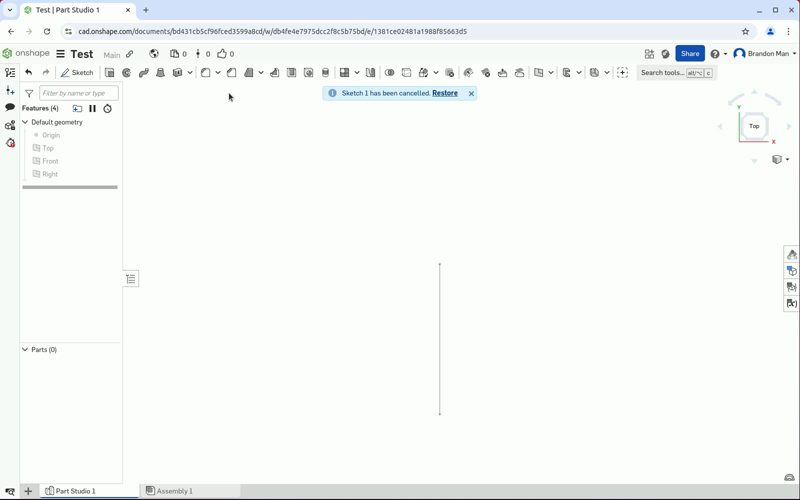
mouse_move(73, 352)
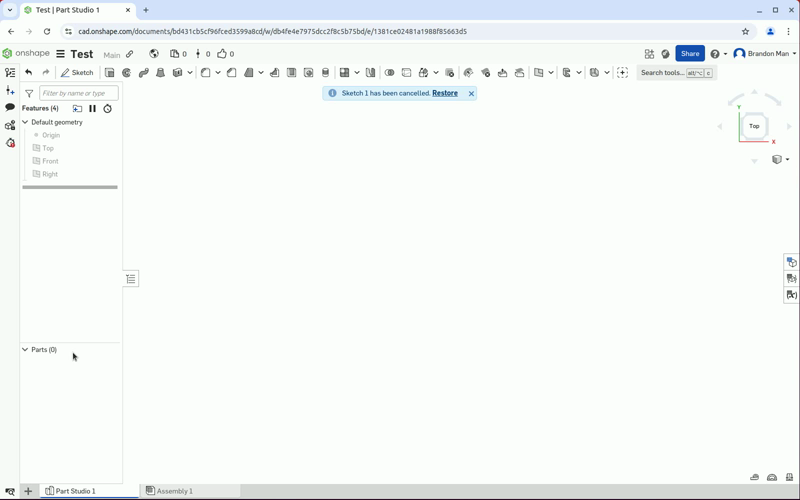
key(y)
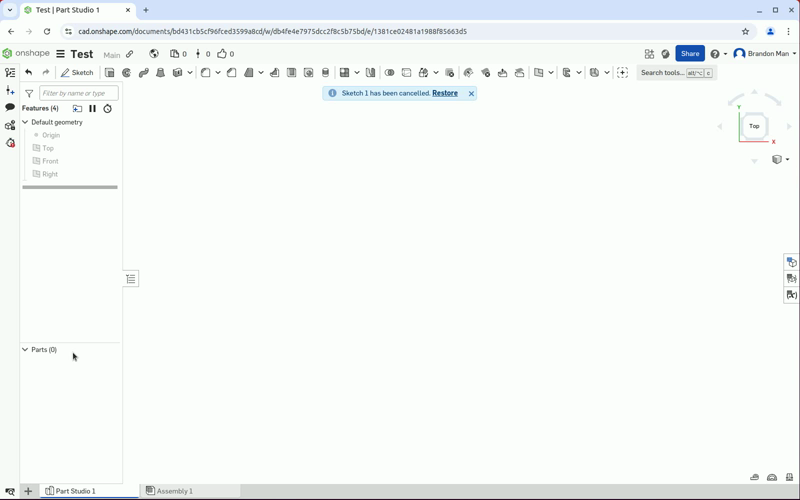
key(shift+p)
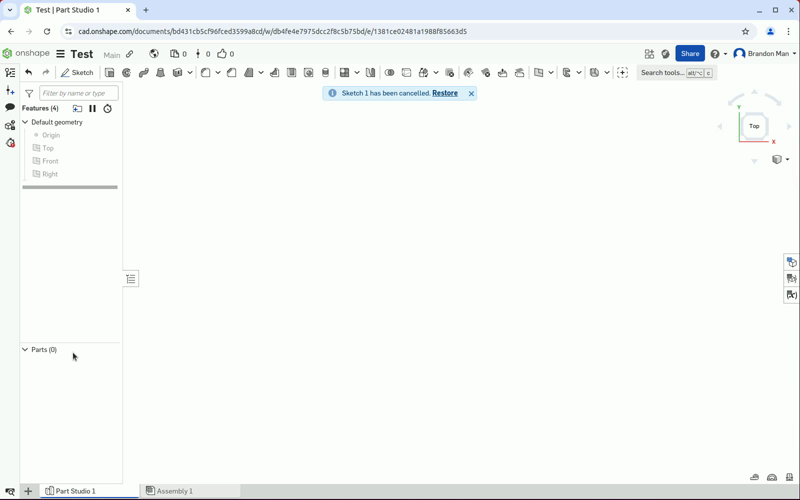
key(space)
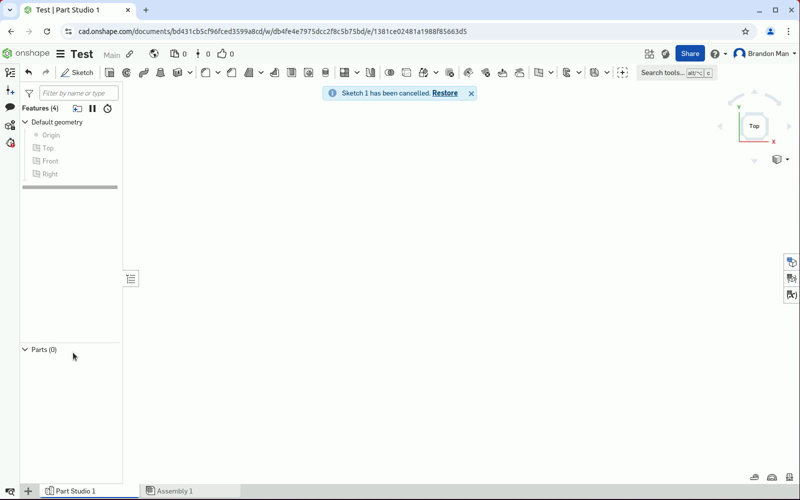
key_down(shift)
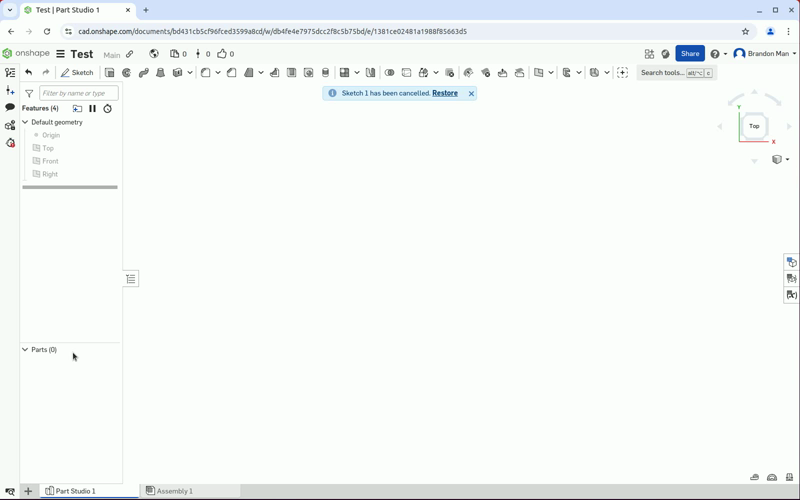
key(up)
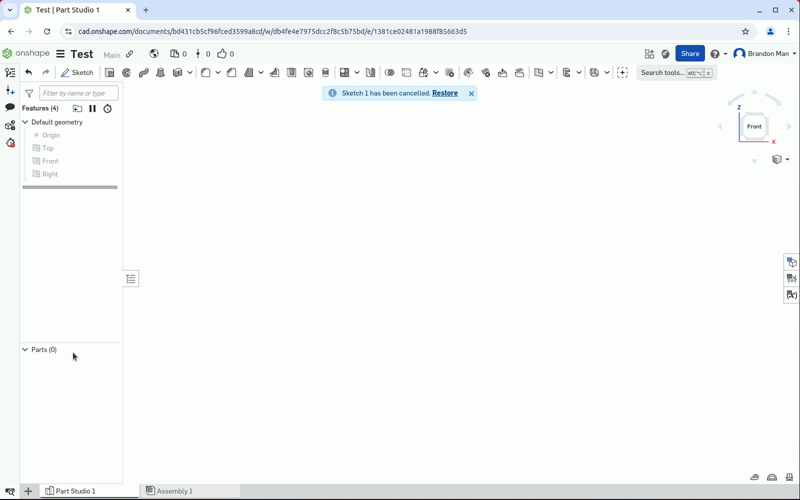
key_up(shift)
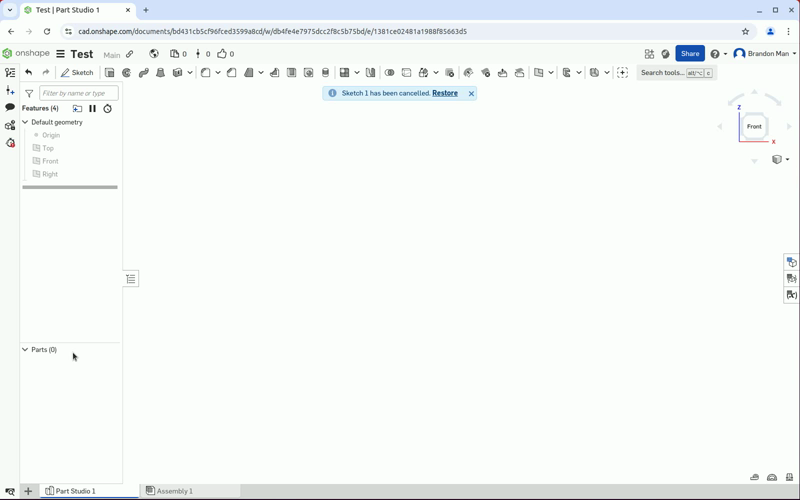
mouse_move(73, 352)
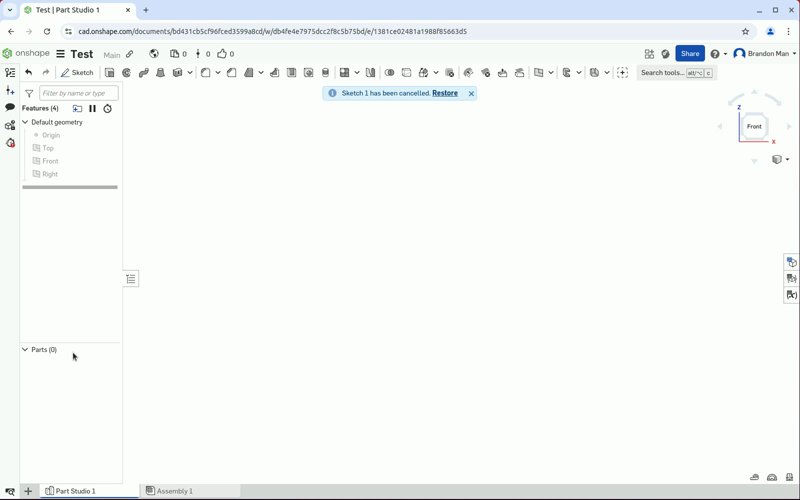
key(shift+y)
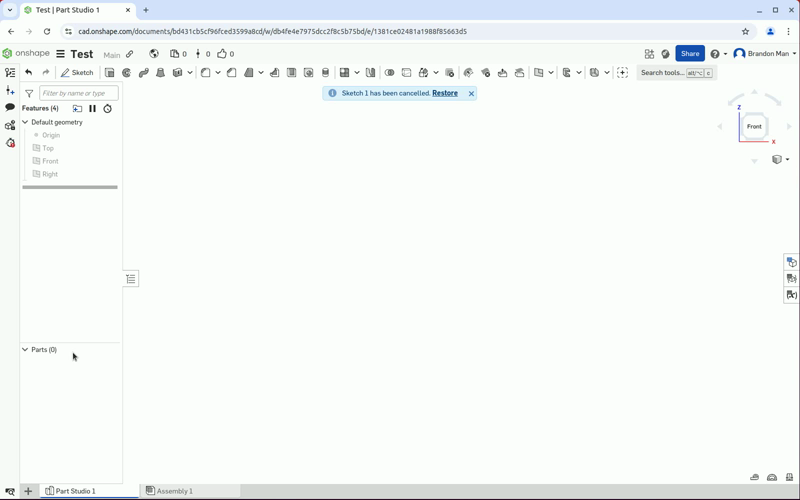
key(shift+s)
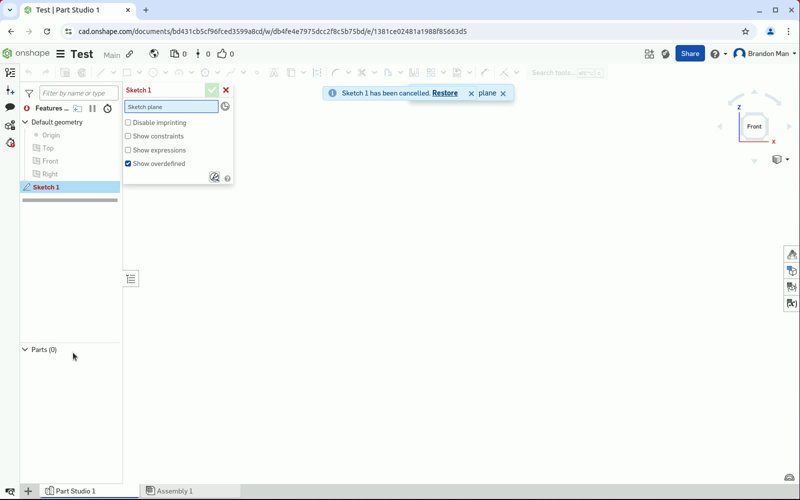
mouse_move(73, 163)
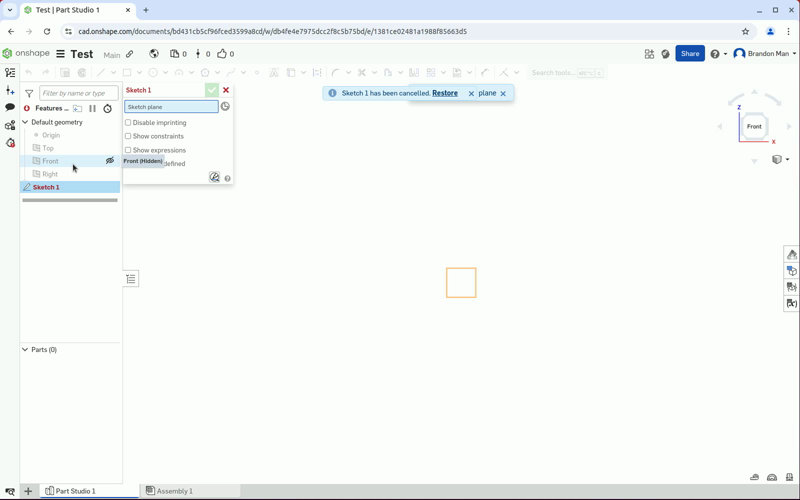
click(73, 163)
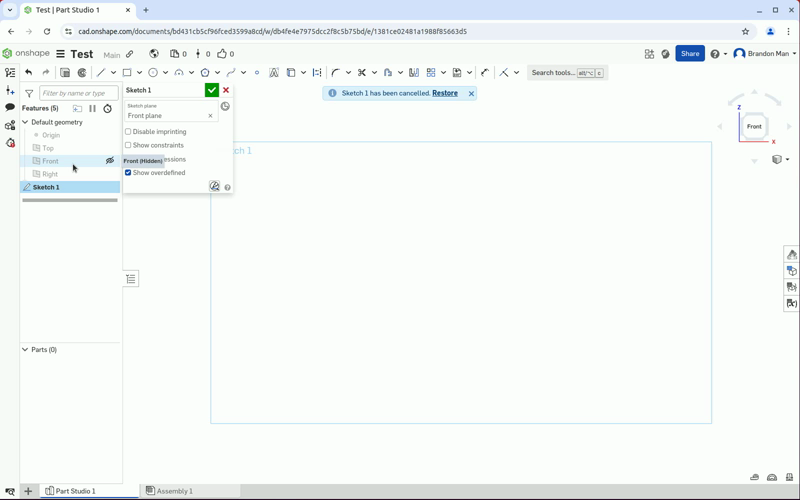
mouse_move(73, 352)
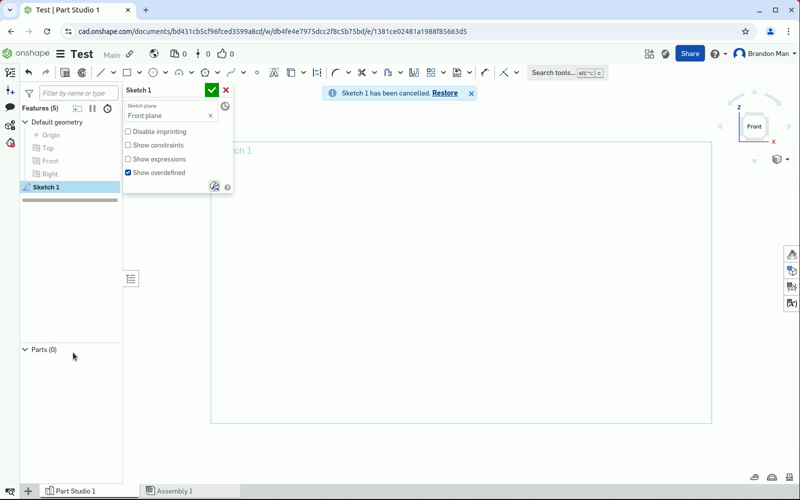
key(y)
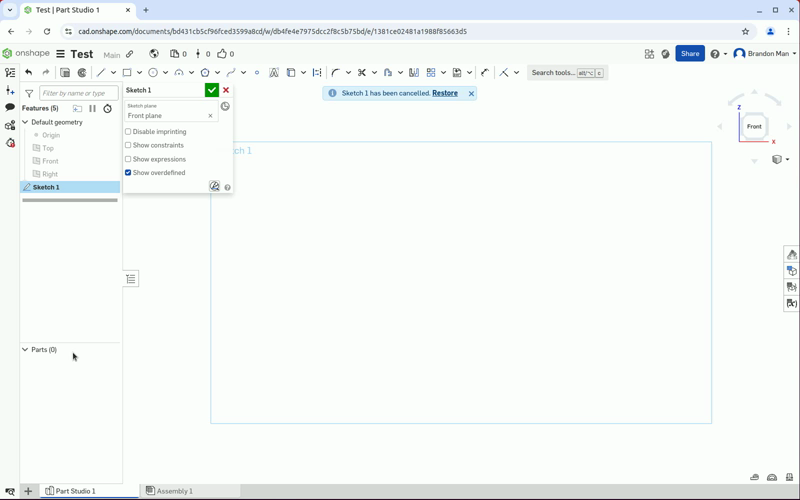
key(l)
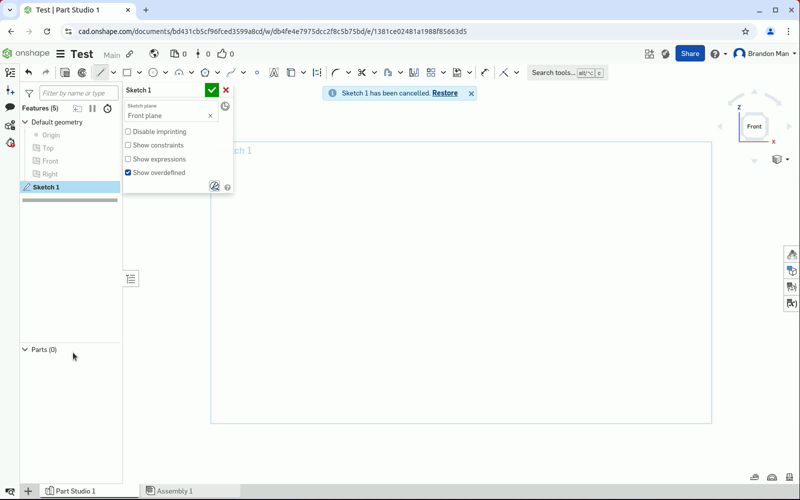
key_down(shift)
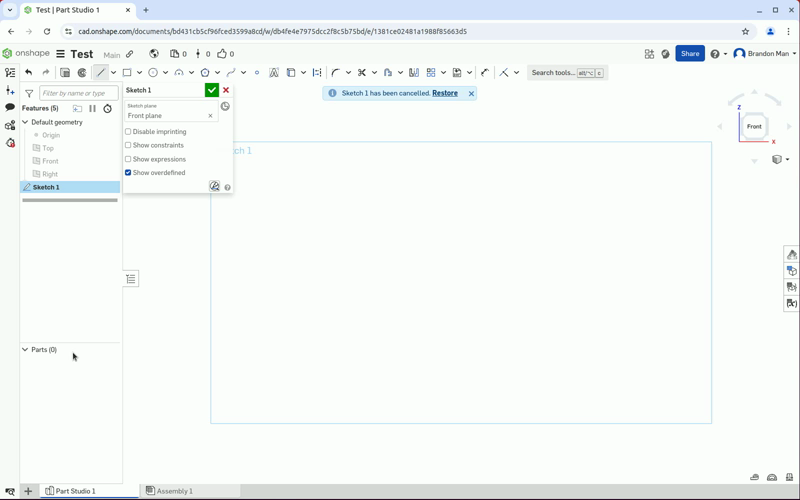
mouse_move(458, 285)
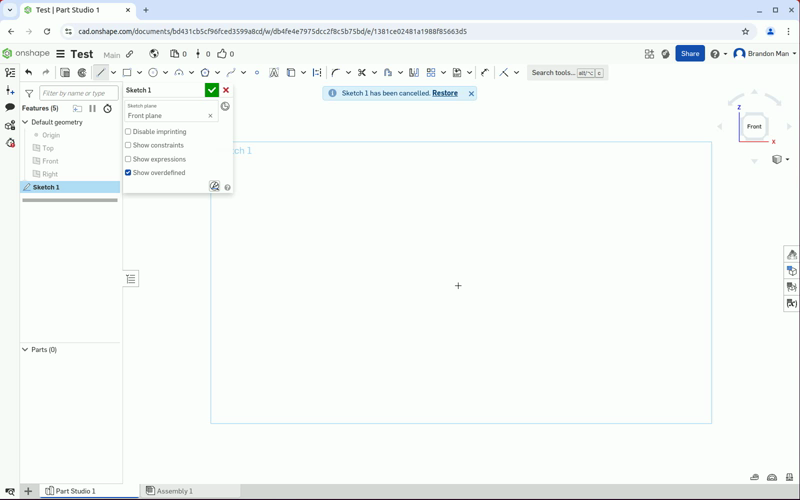
click(458, 285)
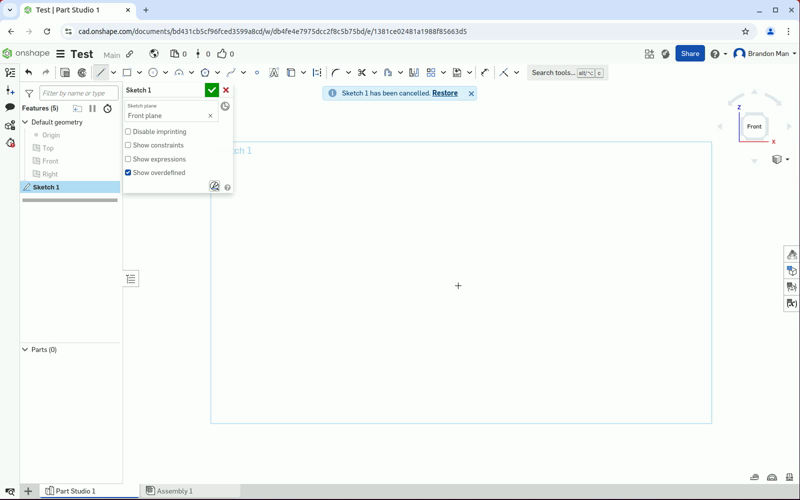
key_up(shift)
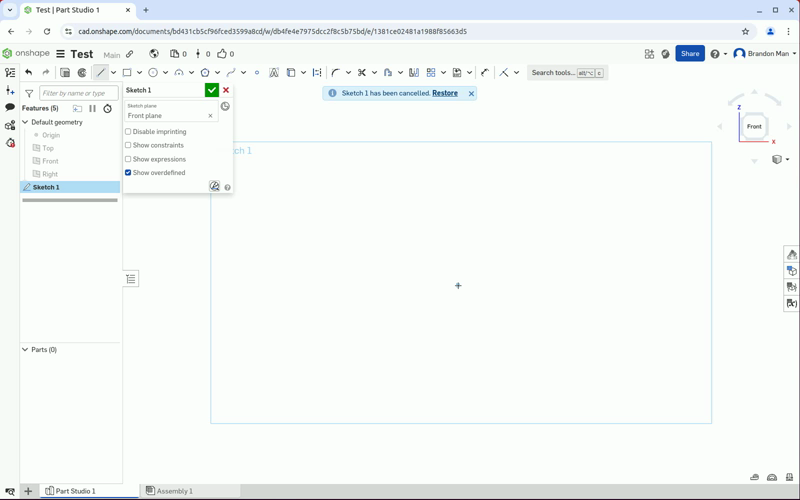
key_down(shift)
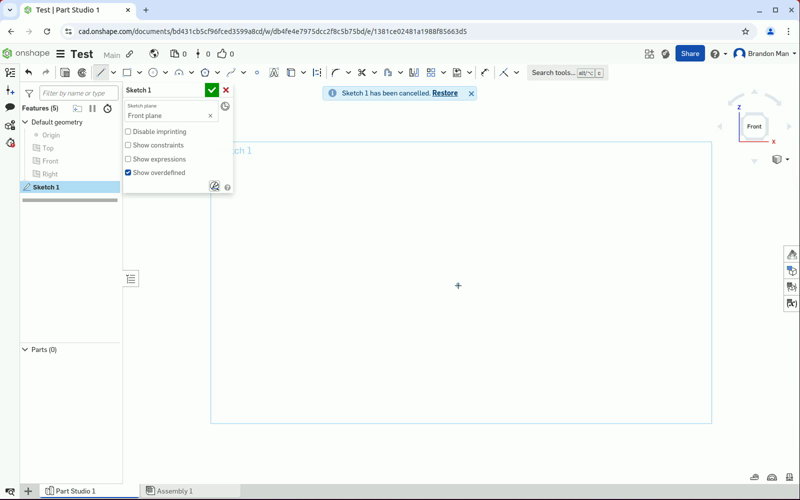
mouse_move(488, 285)
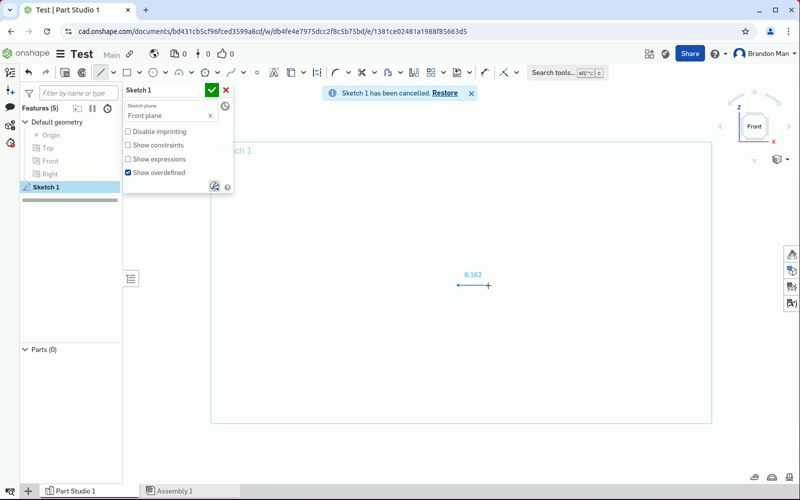
mouse_move(464, 285)
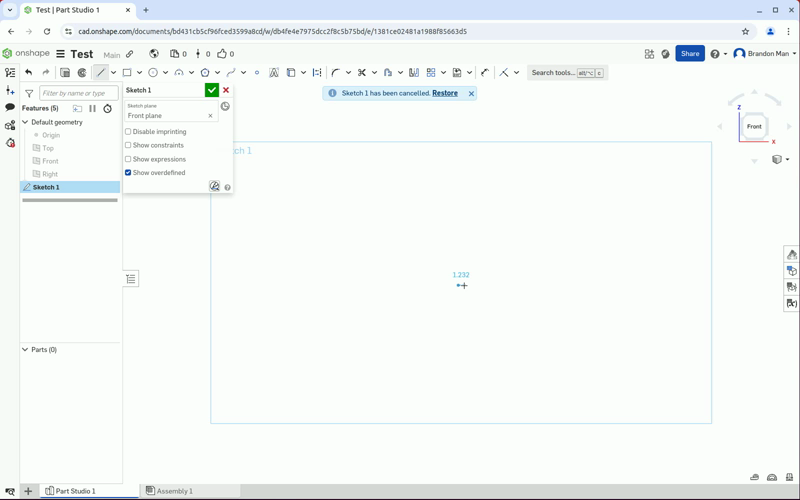
scroll(6)
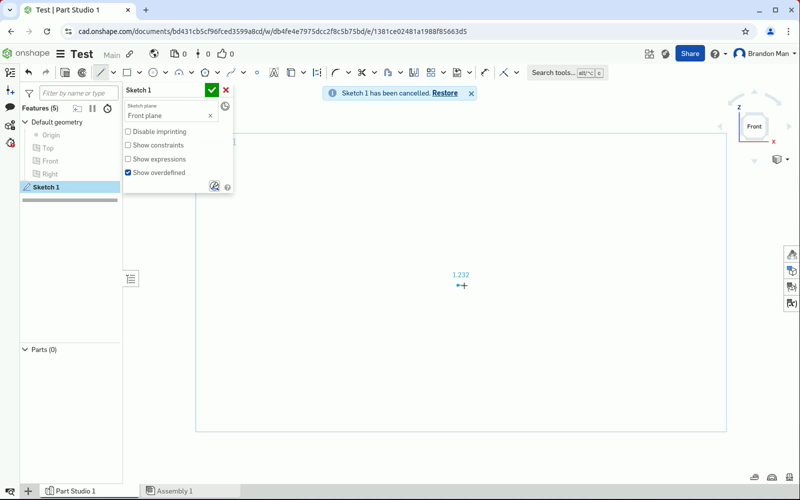
scroll(6)
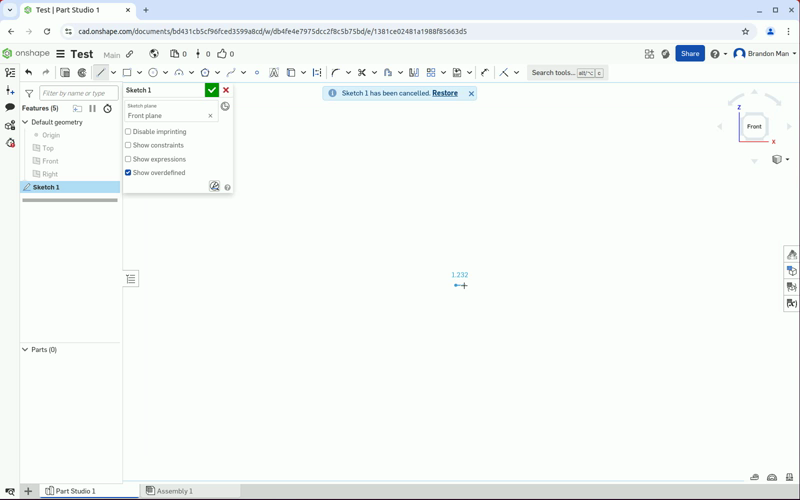
scroll(6)
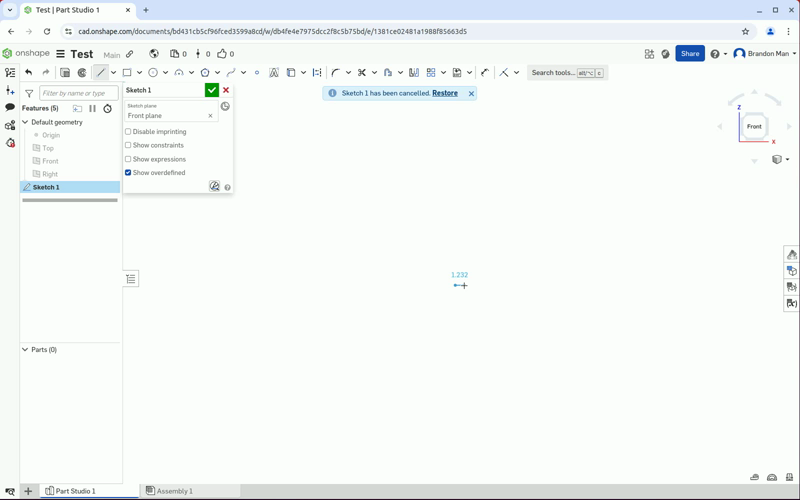
scroll(6)
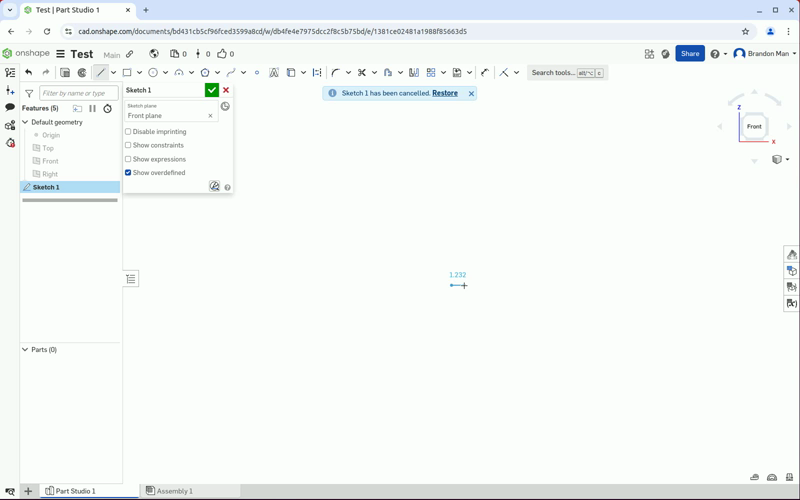
scroll(6)
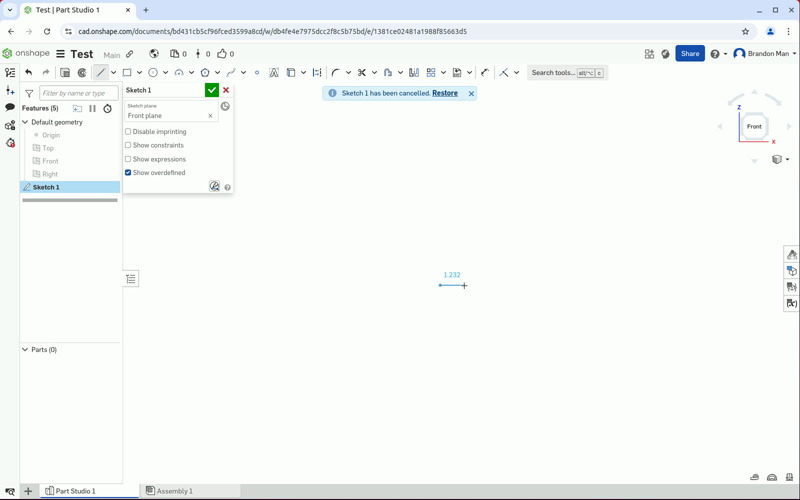
scroll(6)
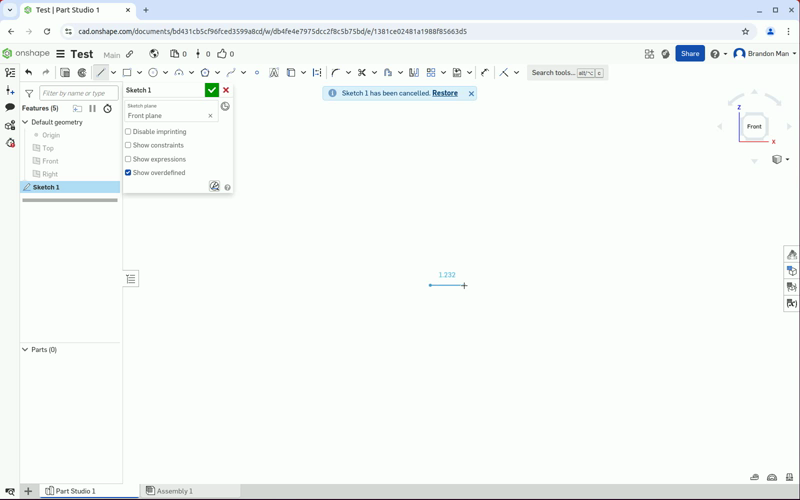
scroll(6)
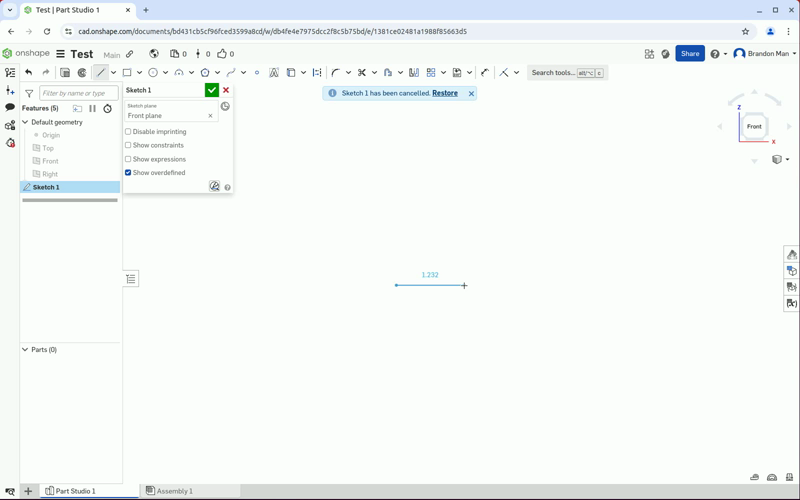
click(464, 285)
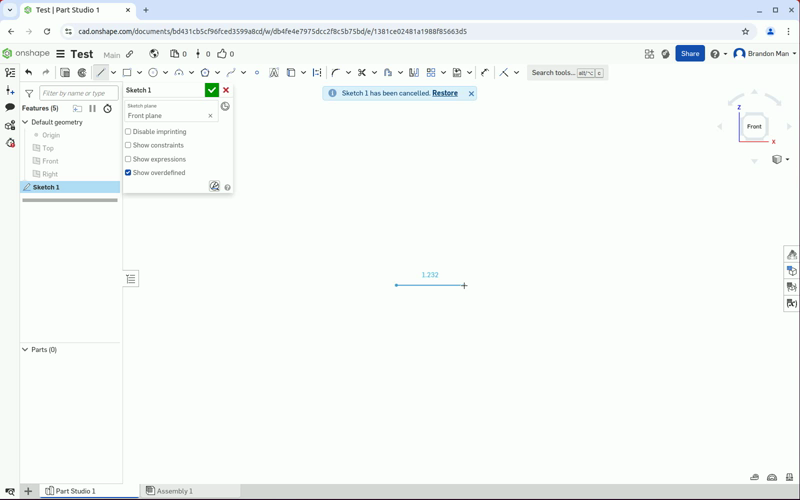
scroll(-6)
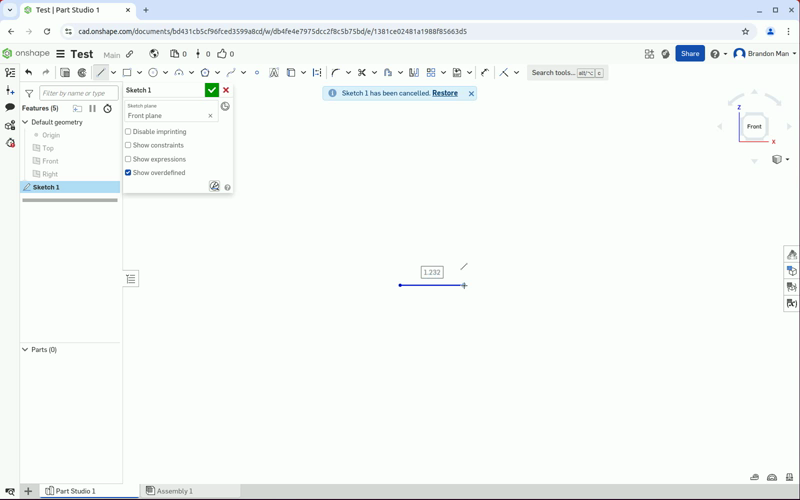
scroll(-6)
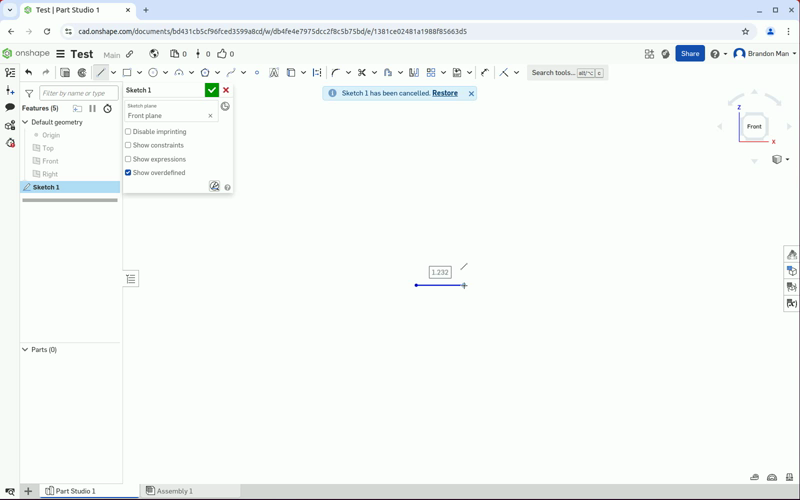
scroll(-6)
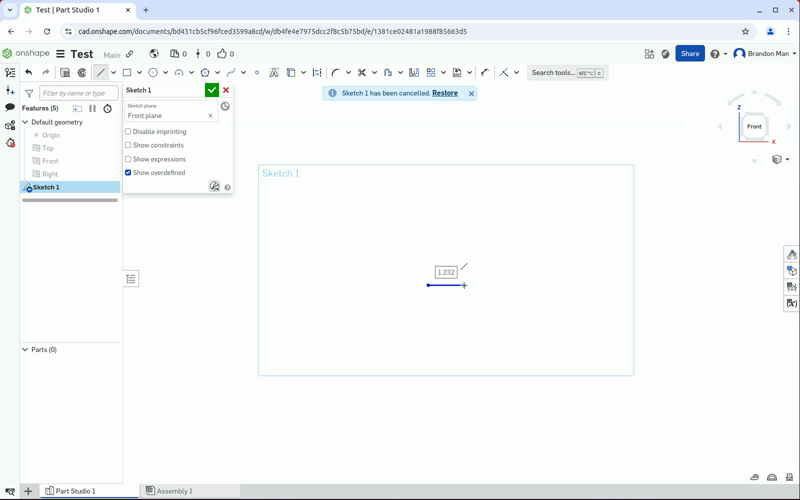
scroll(-6)
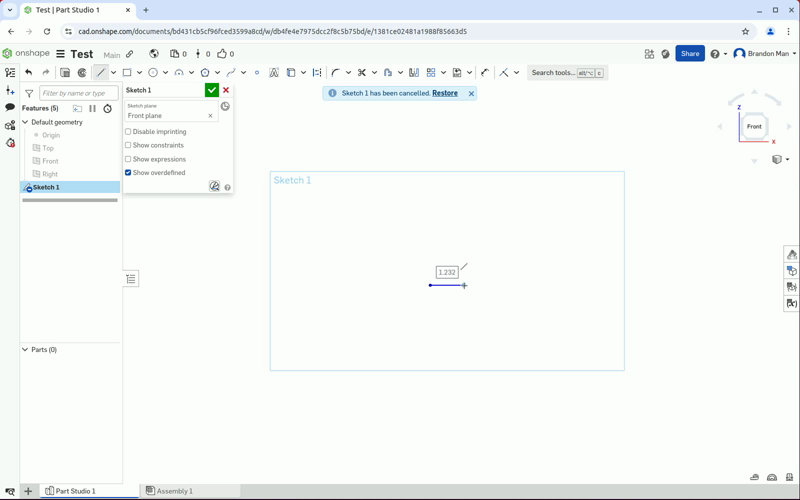
scroll(-6)
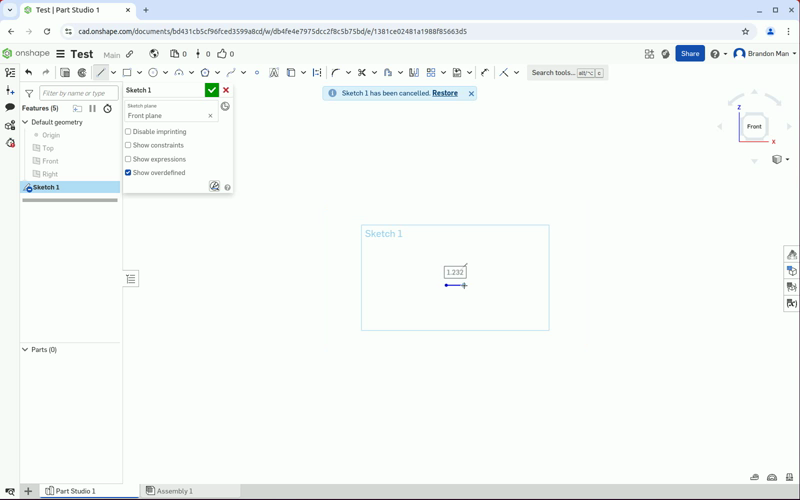
scroll(-6)
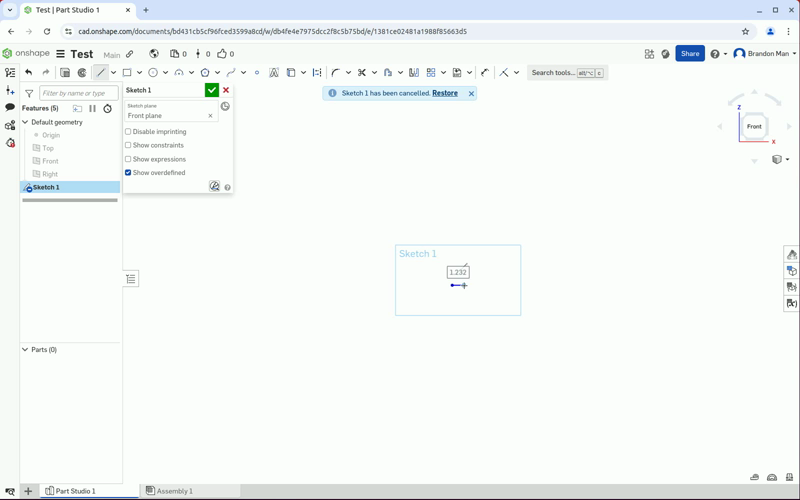
scroll(-6)
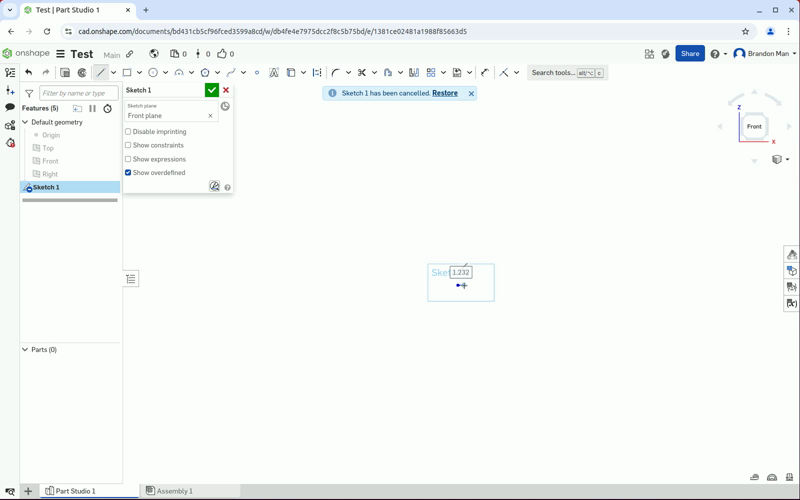
key_up(shift)
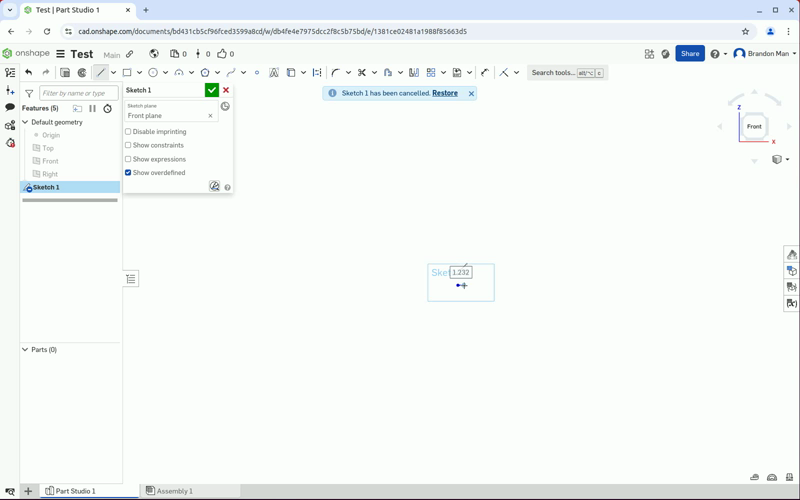
key_down(shift)
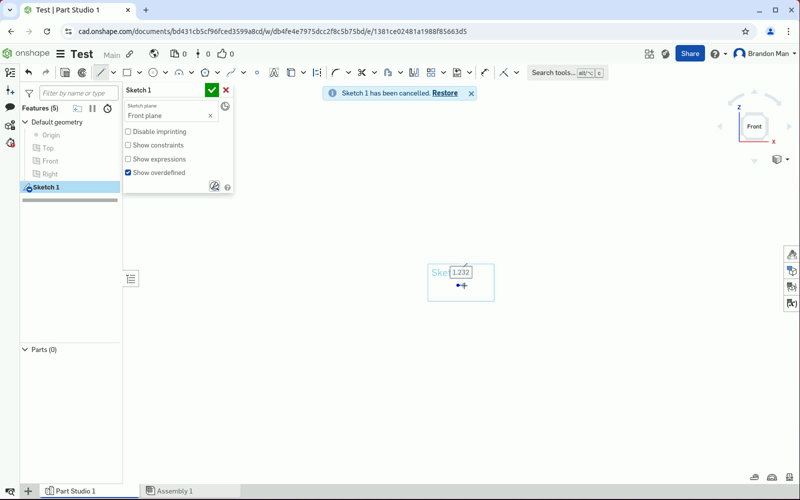
mouse_move(494, 285)
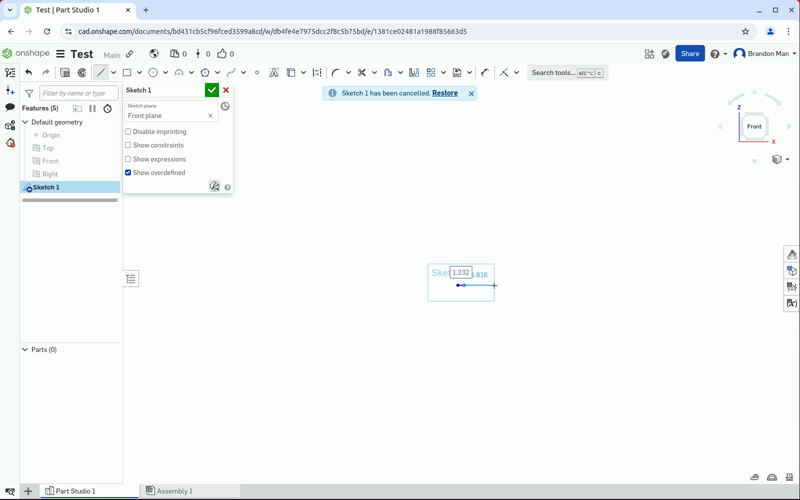
mouse_move(464, 284)
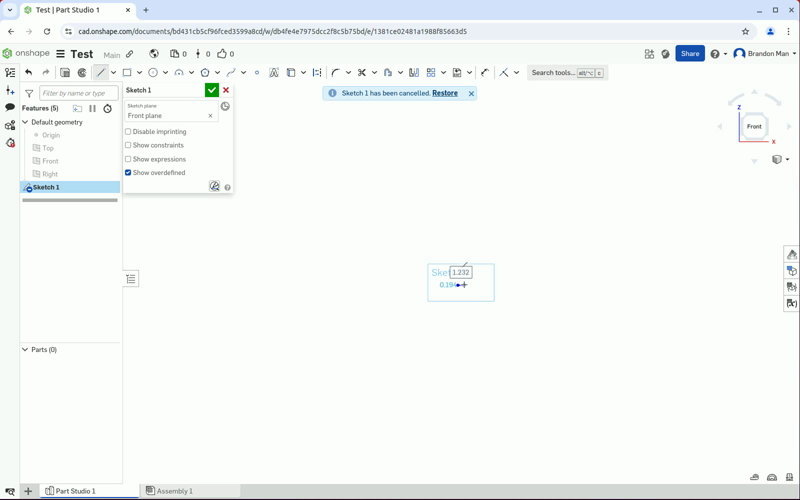
scroll(6)
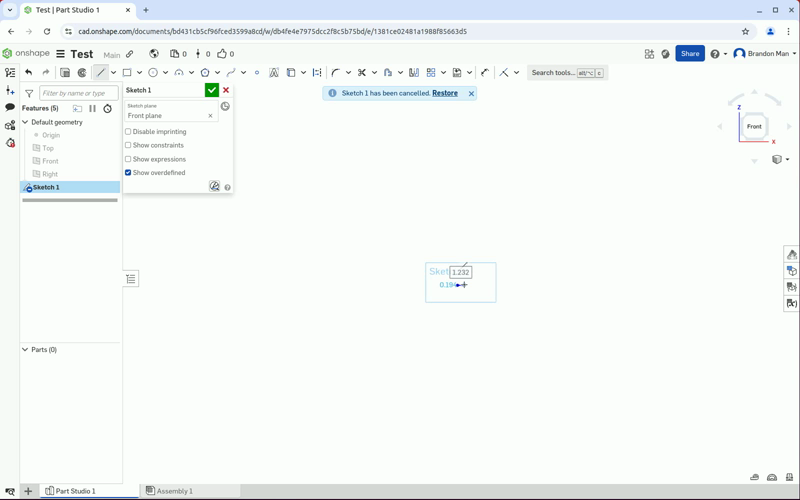
scroll(6)
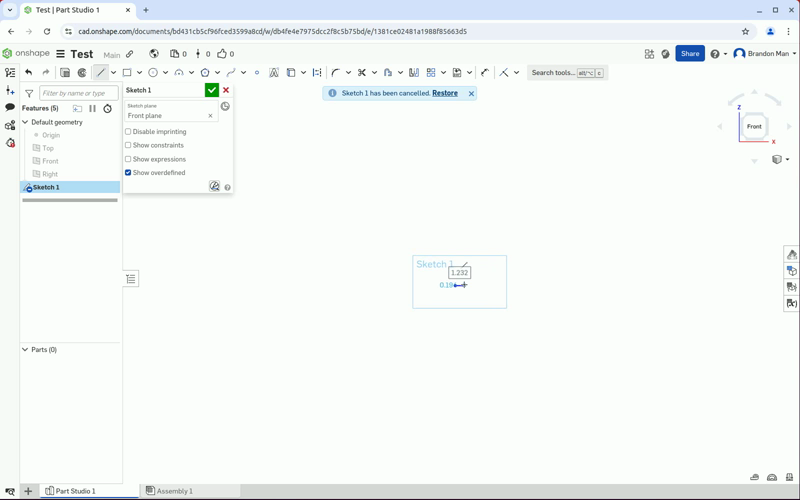
scroll(6)
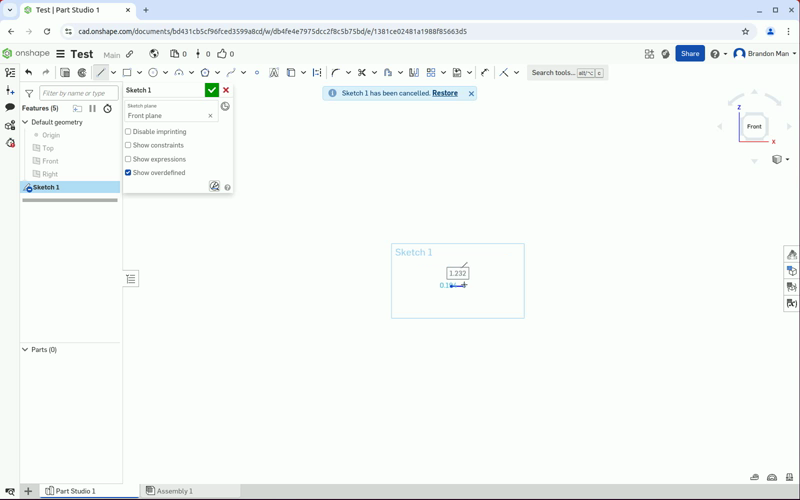
scroll(6)
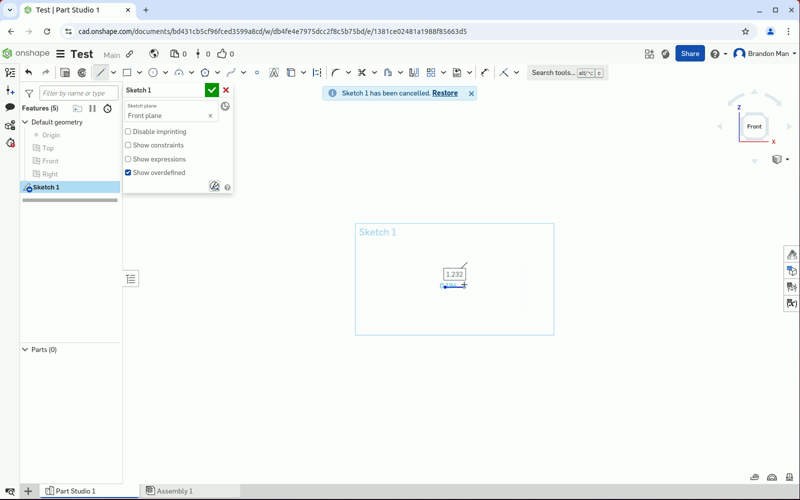
scroll(6)
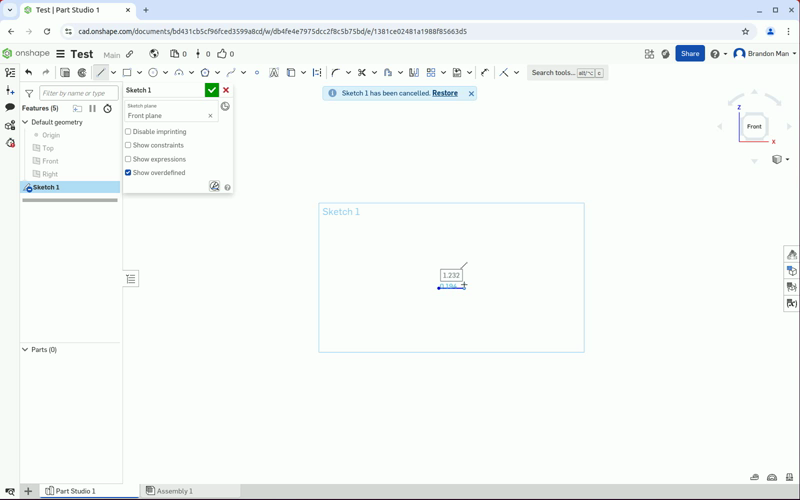
scroll(6)
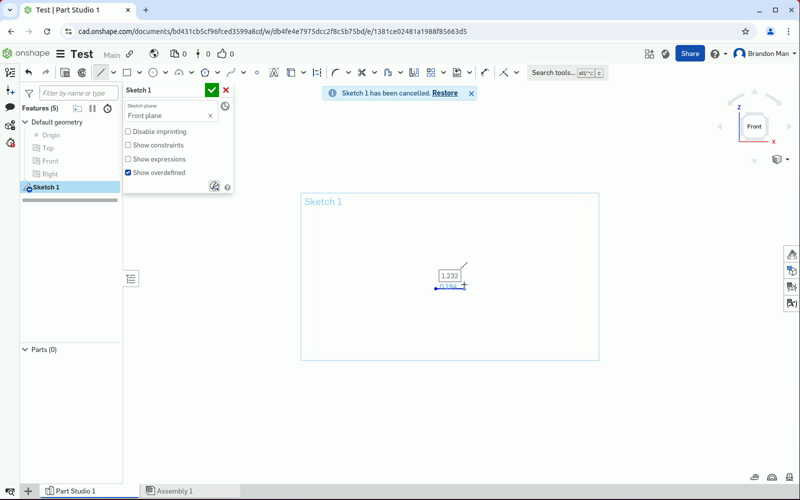
scroll(6)
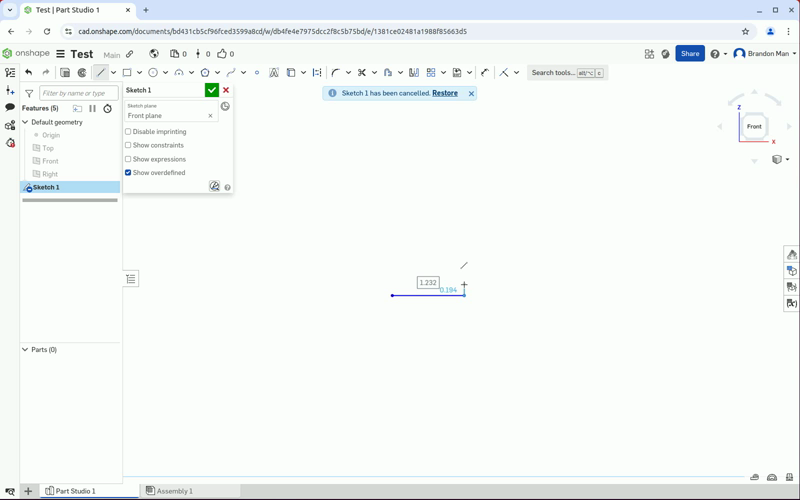
click(464, 284)
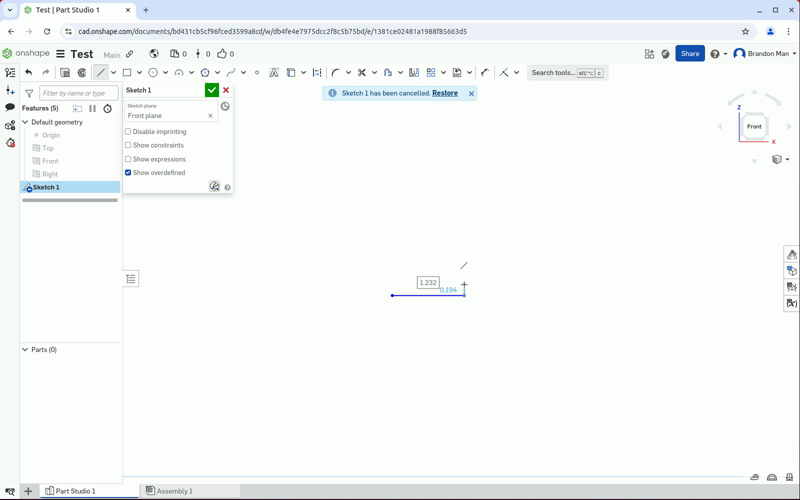
scroll(-6)
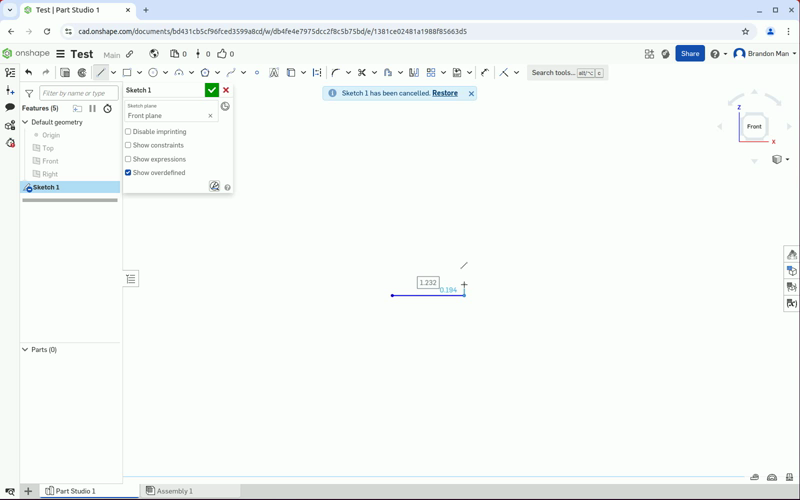
scroll(-6)
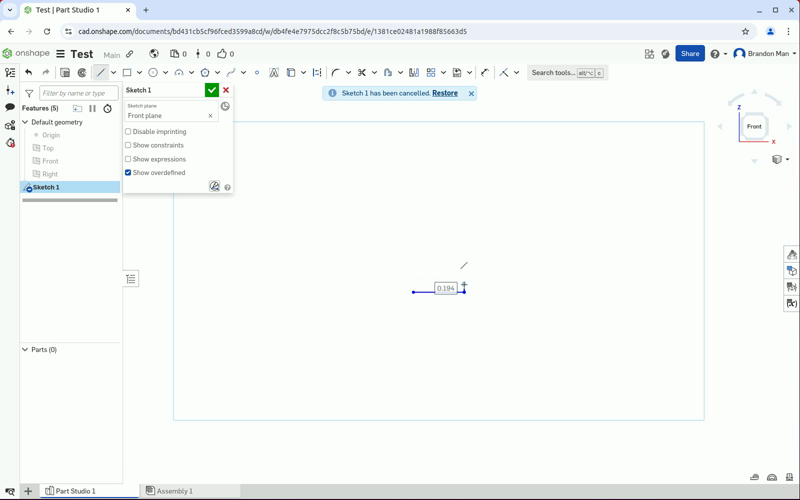
scroll(-6)
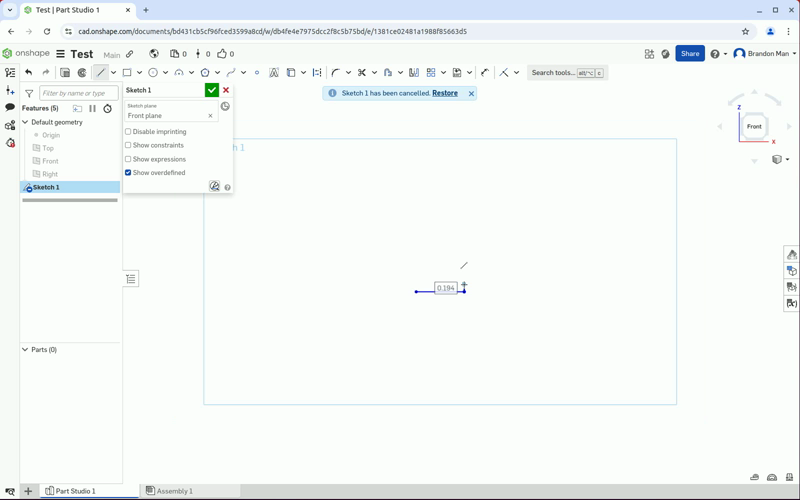
scroll(-6)
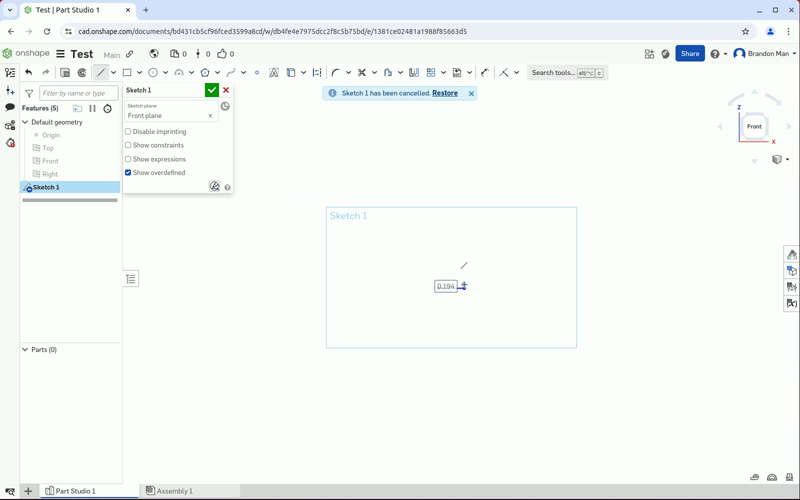
scroll(-6)
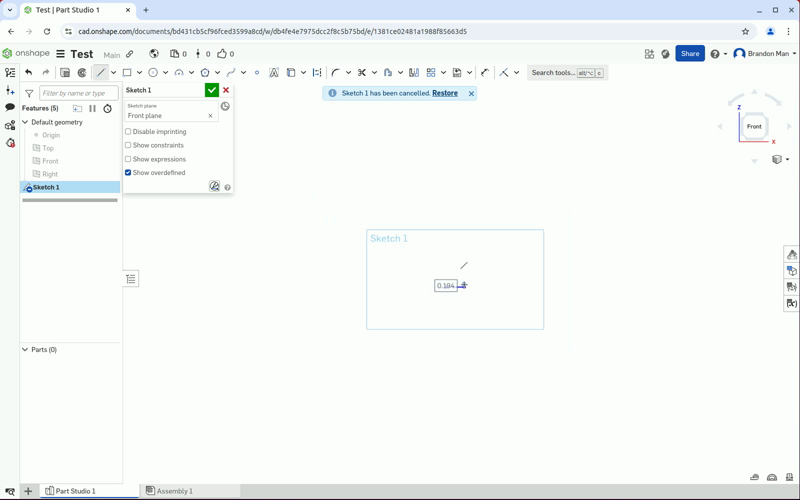
scroll(-6)
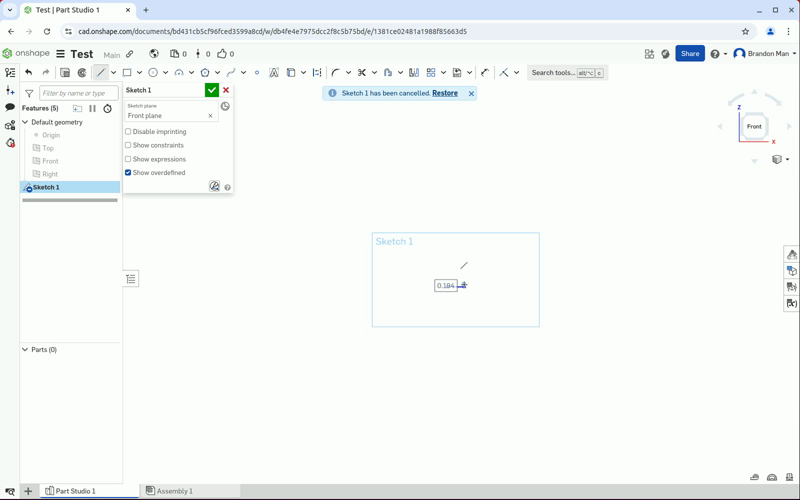
scroll(-6)
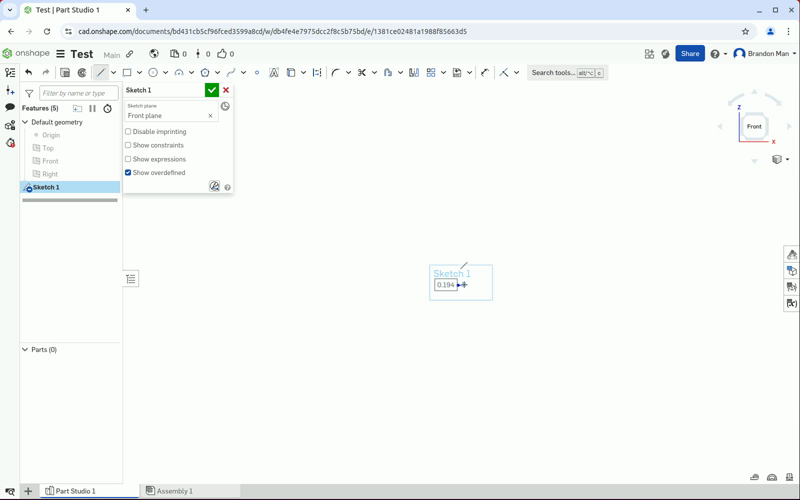
key_up(shift)
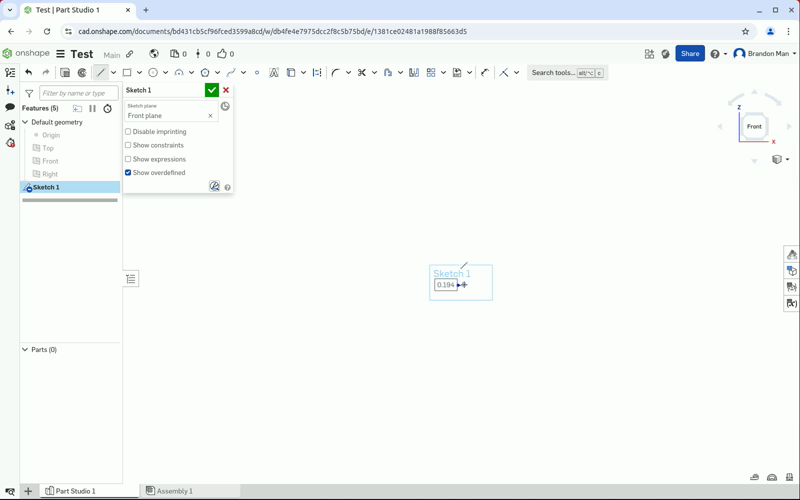
key_down(shift)
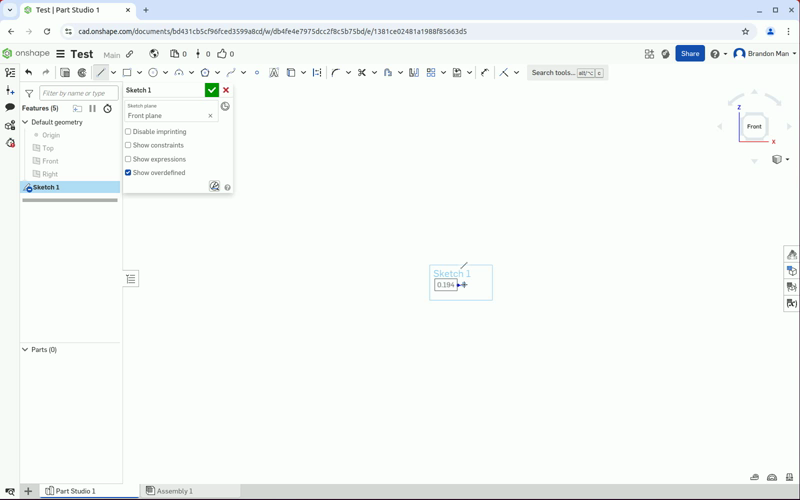
mouse_move(494, 284)
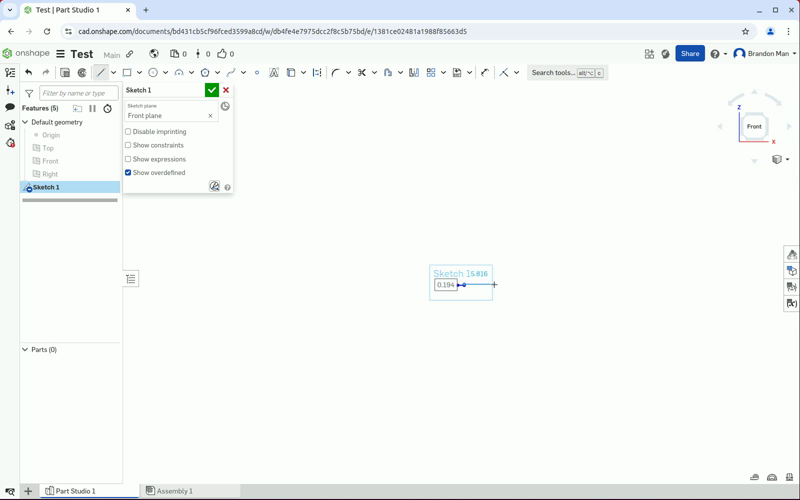
mouse_move(462, 284)
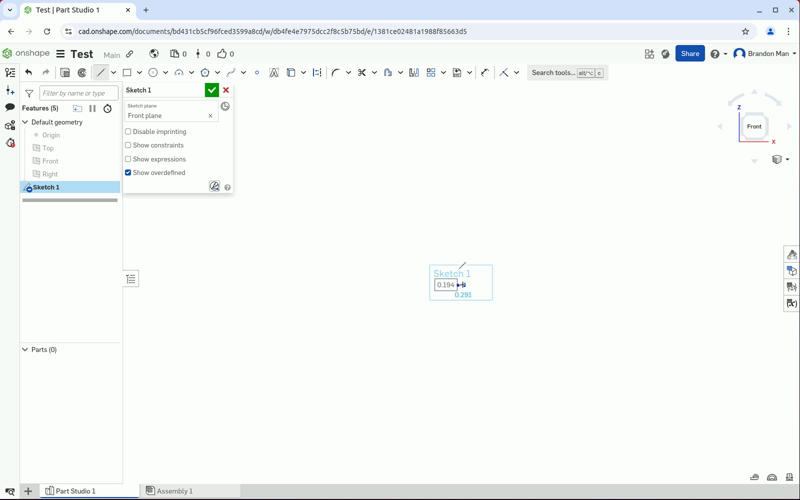
scroll(6)
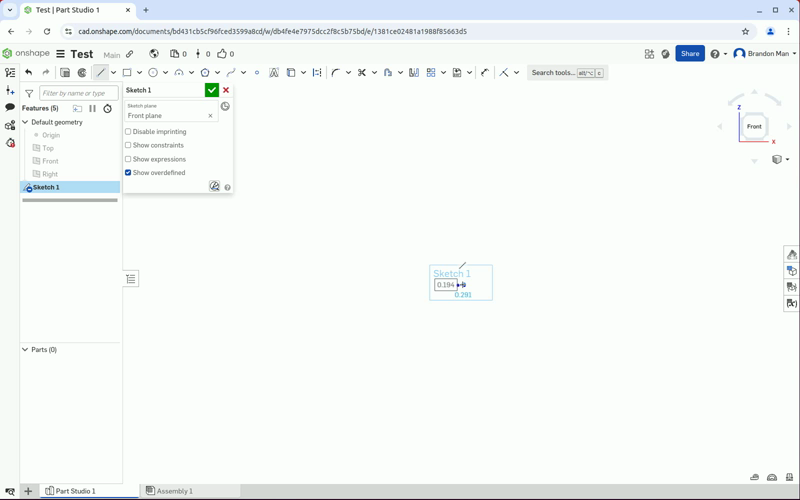
scroll(6)
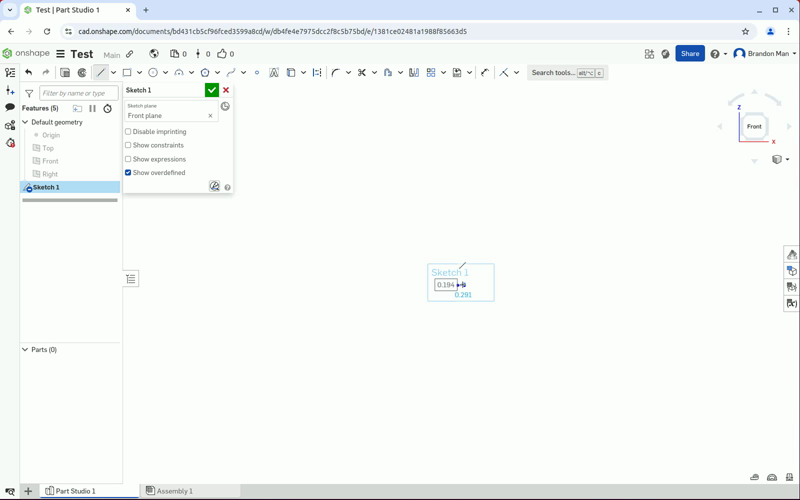
scroll(6)
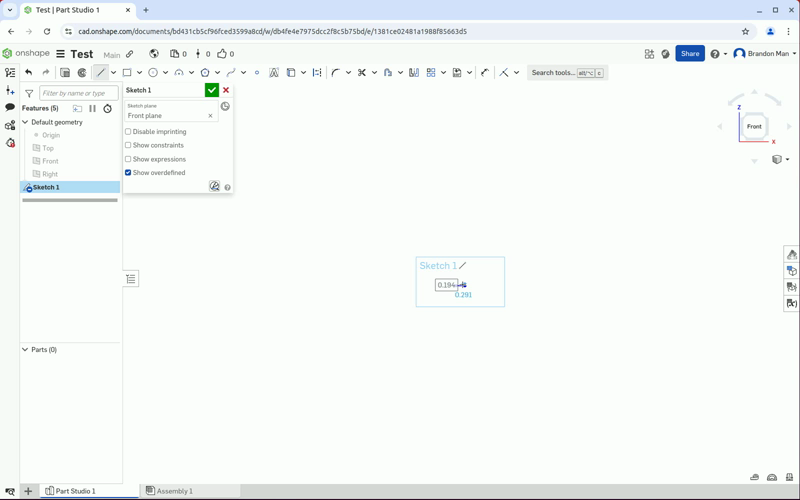
scroll(6)
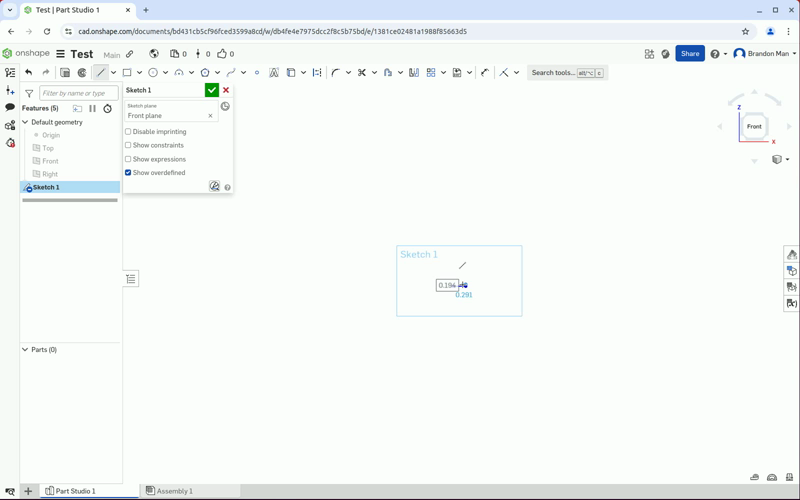
scroll(6)
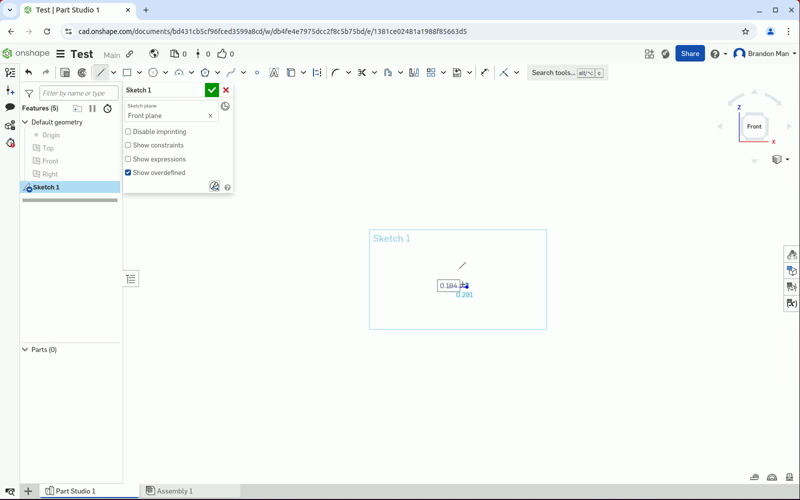
scroll(6)
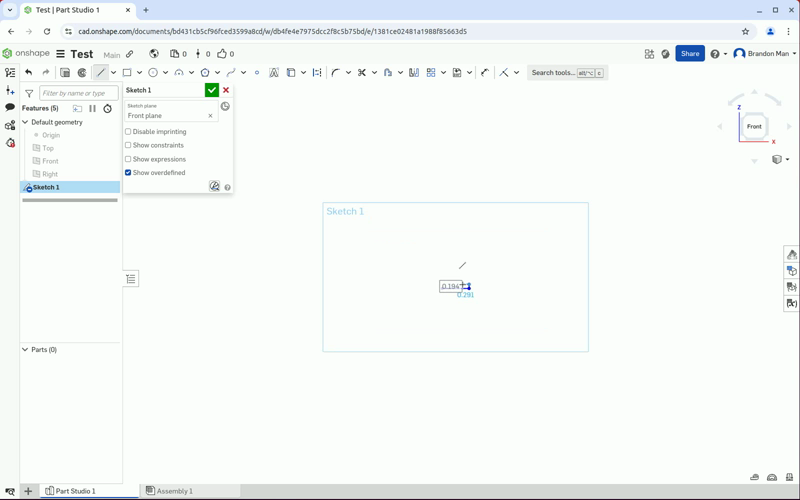
scroll(6)
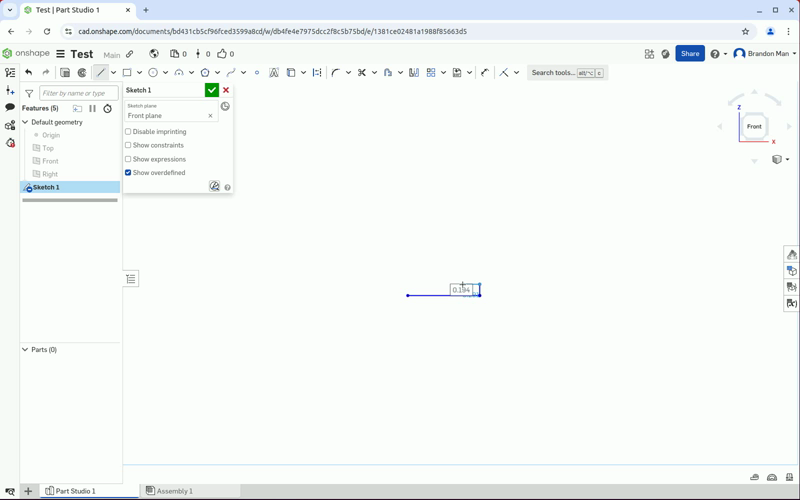
click(462, 284)
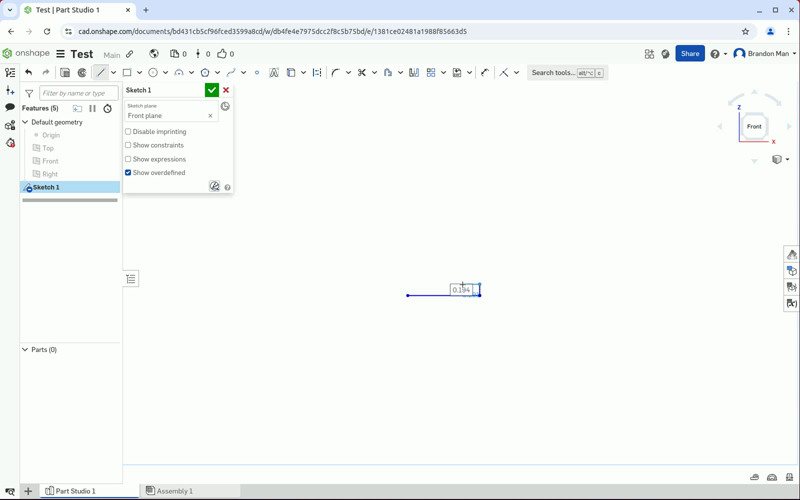
scroll(-6)
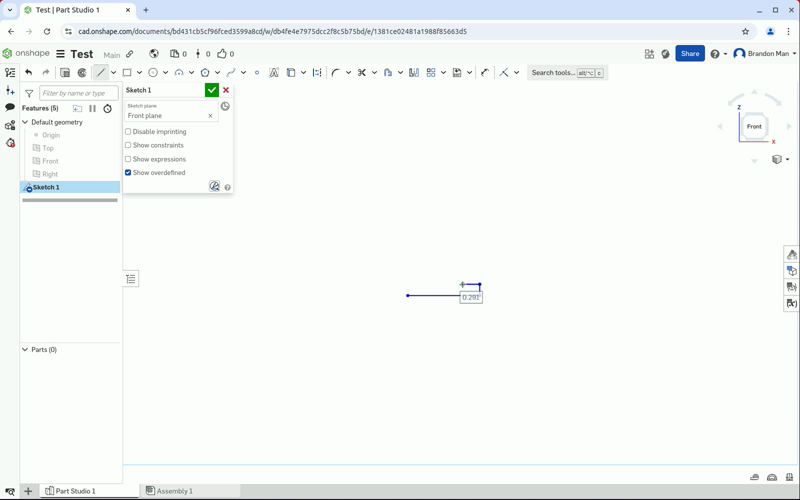
scroll(-6)
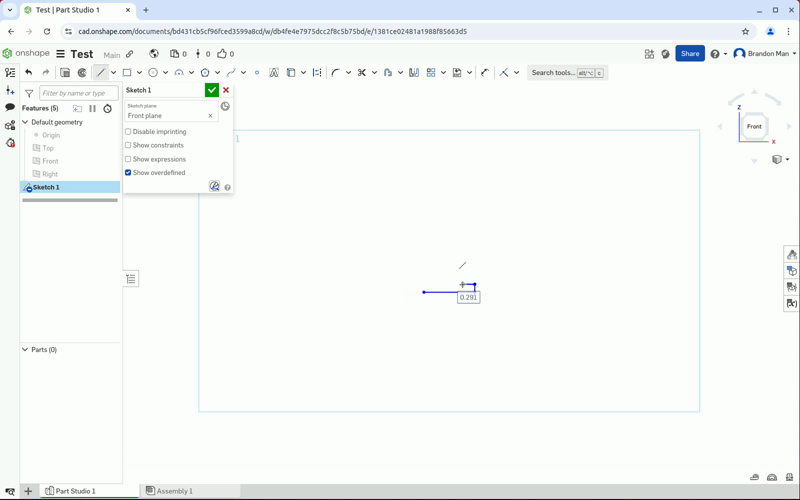
scroll(-6)
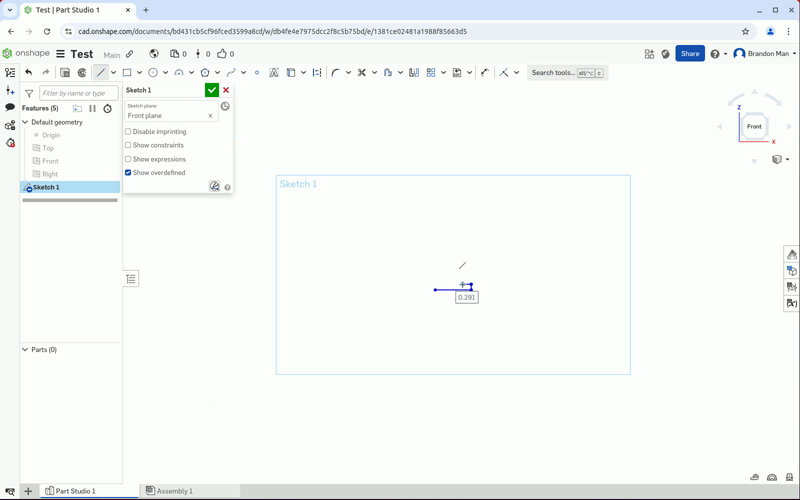
scroll(-6)
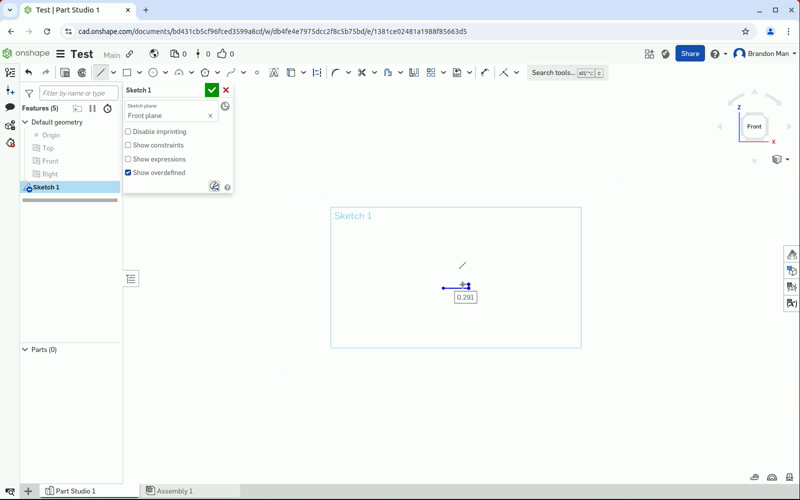
scroll(-6)
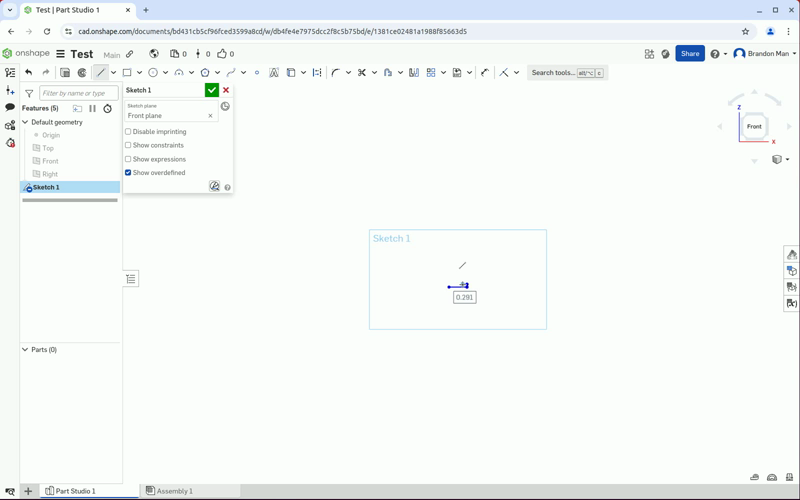
scroll(-6)
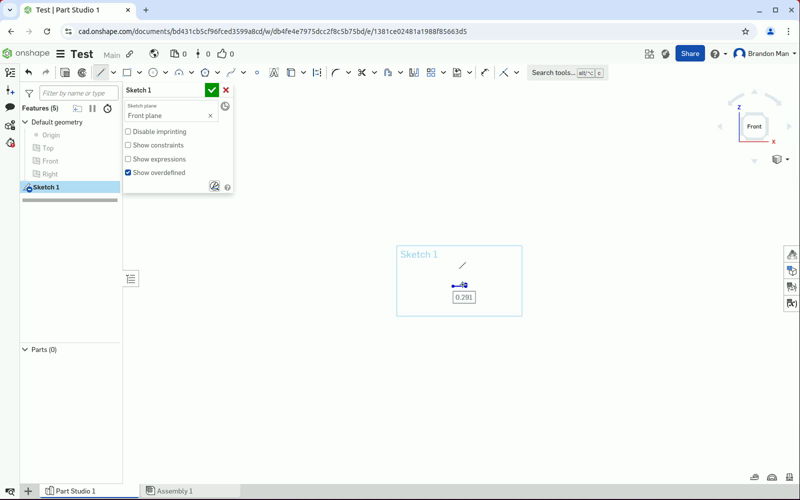
scroll(-6)
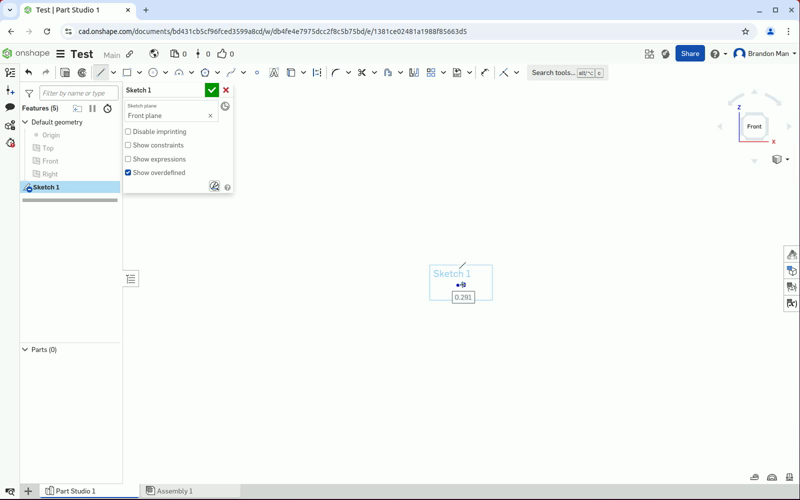
key_up(shift)
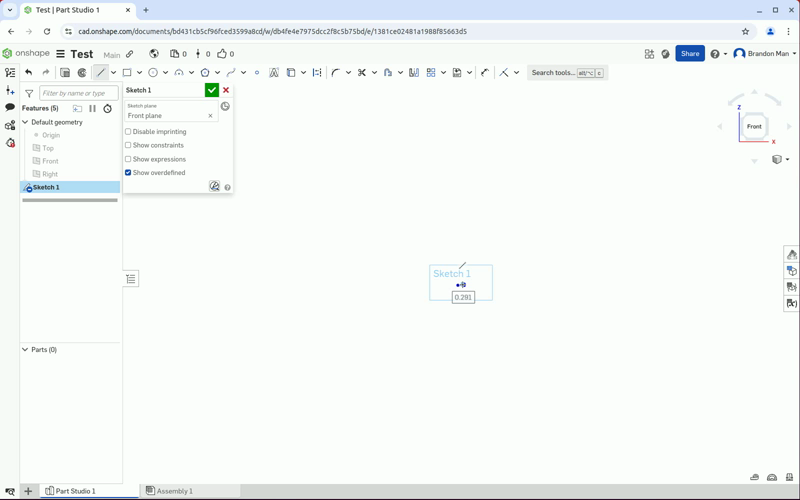
key_down(shift)
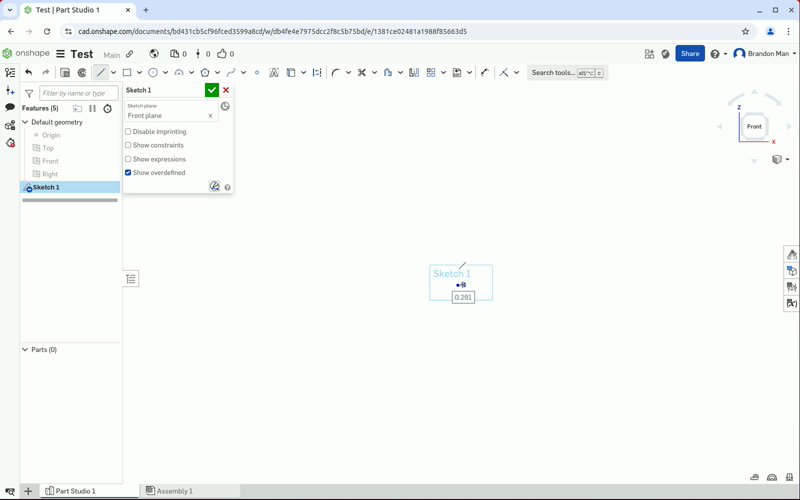
mouse_move(492, 284)
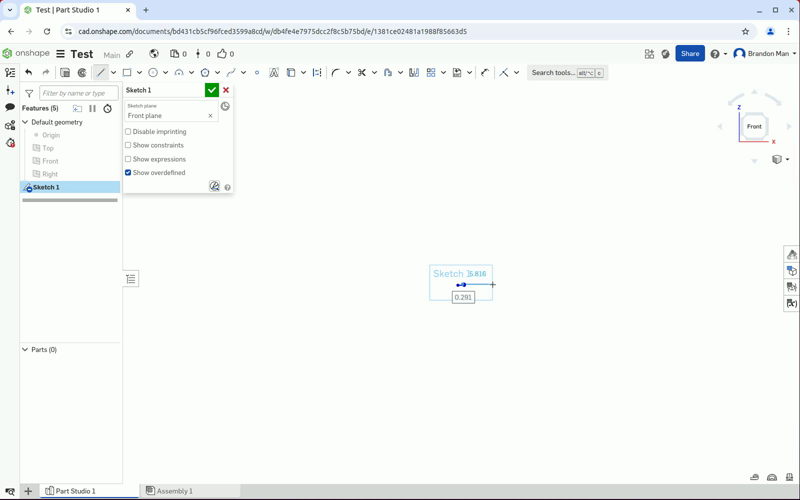
mouse_move(462, 283)
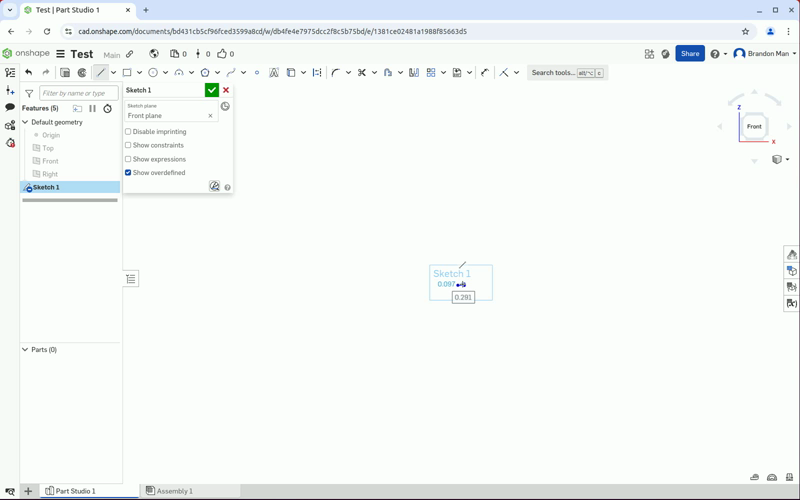
scroll(6)
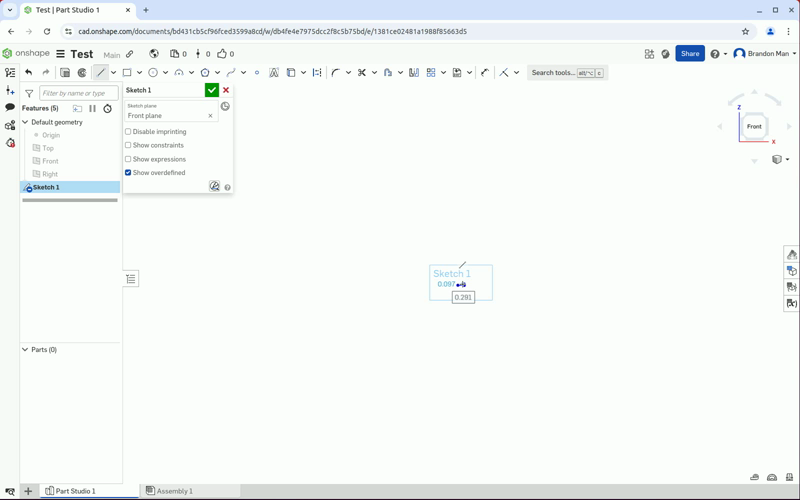
scroll(6)
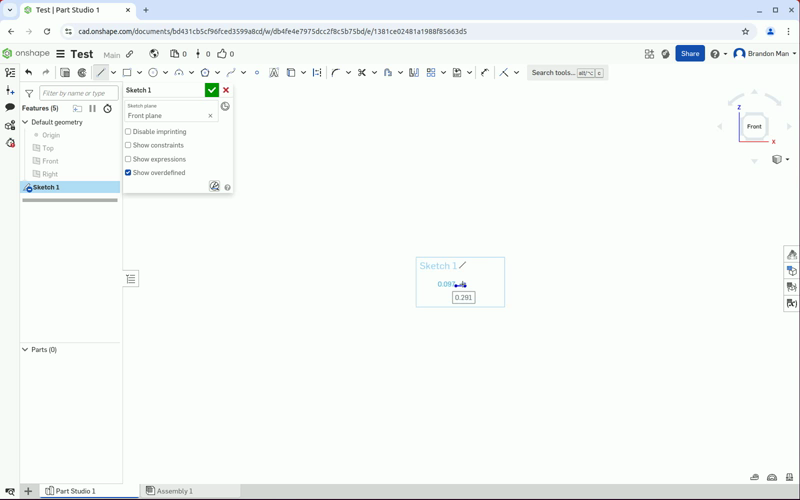
scroll(6)
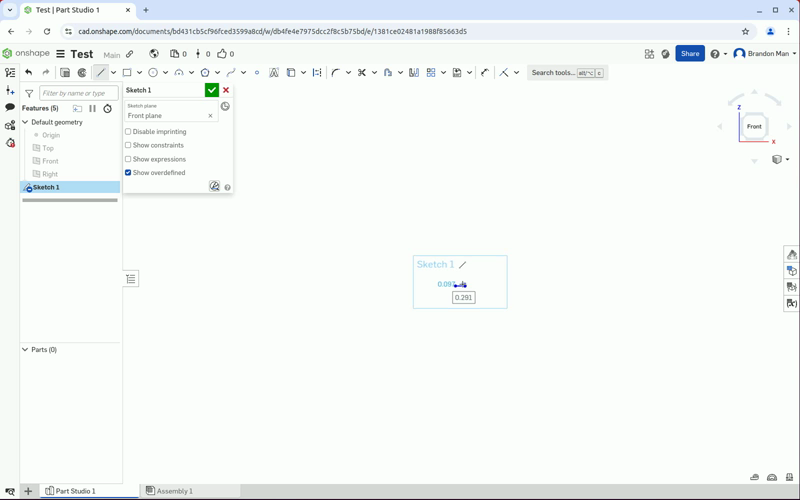
scroll(6)
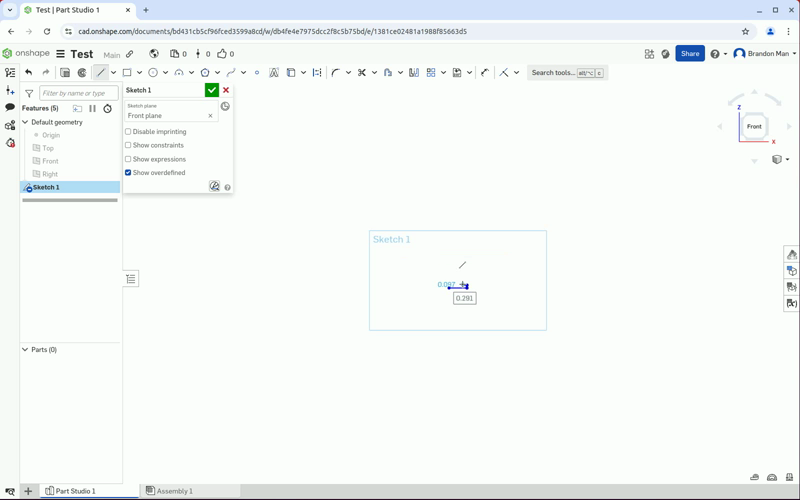
scroll(6)
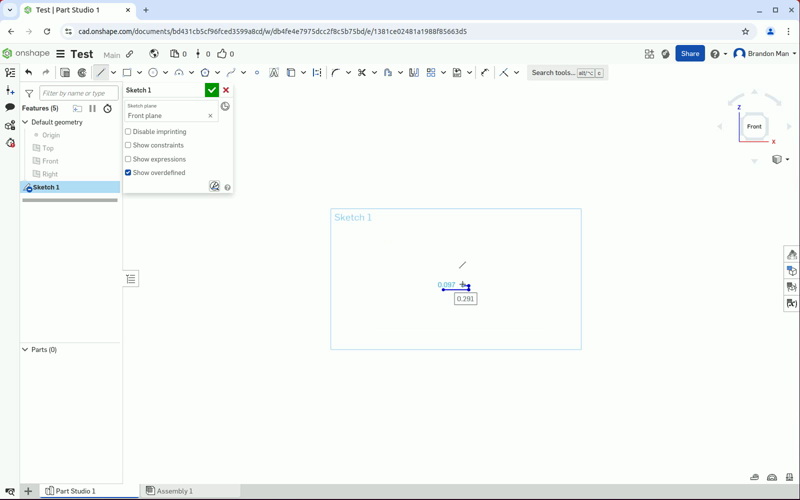
scroll(6)
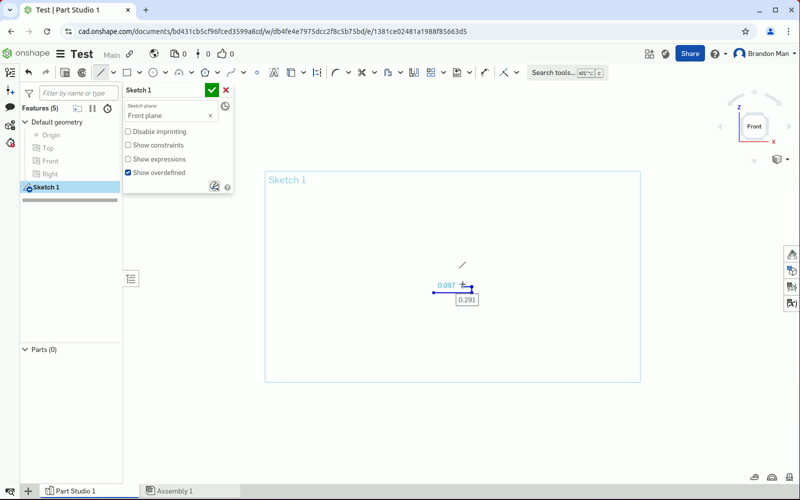
scroll(6)
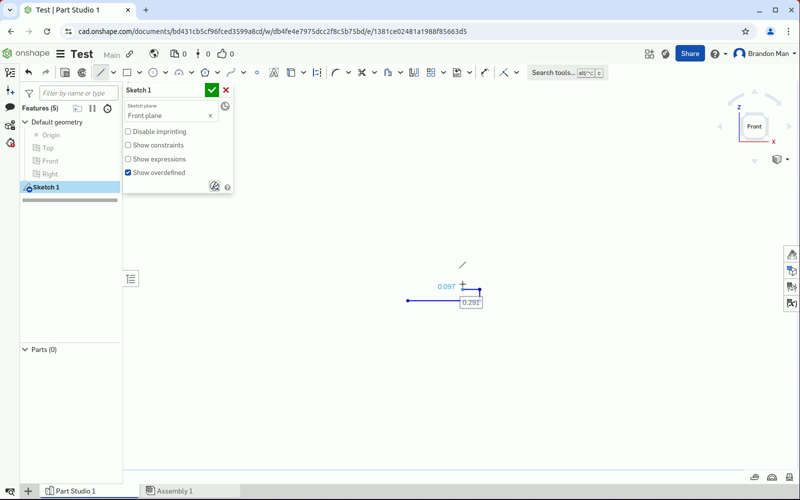
click(462, 283)
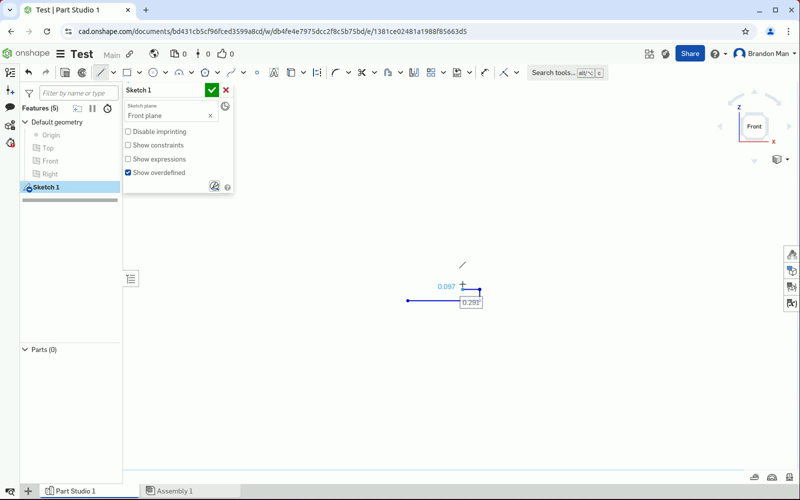
scroll(-6)
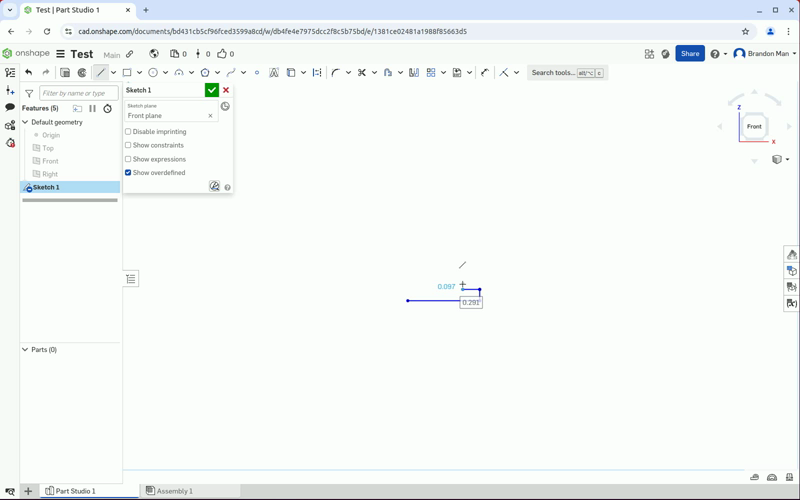
scroll(-6)
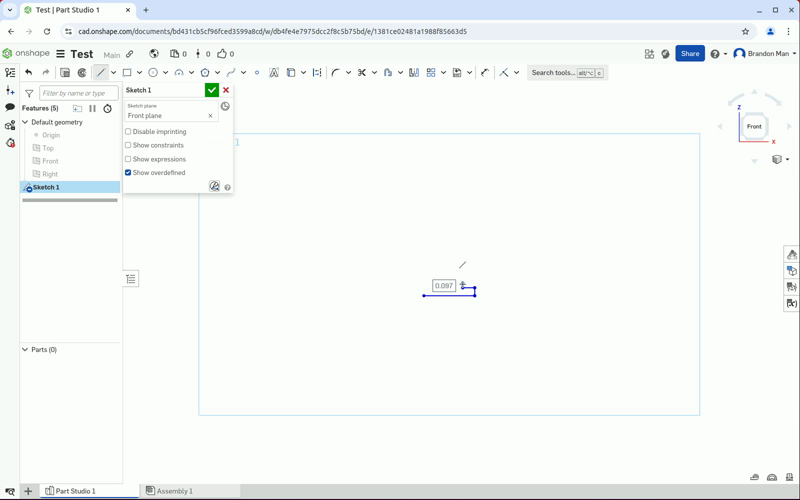
scroll(-6)
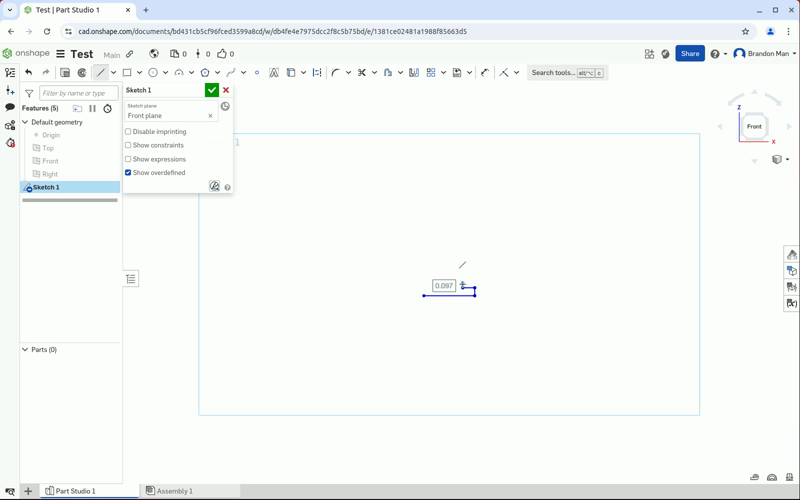
scroll(-6)
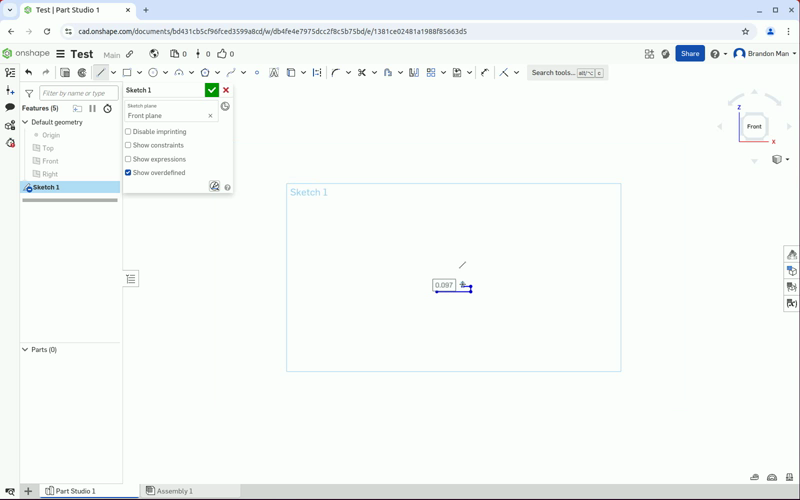
scroll(-6)
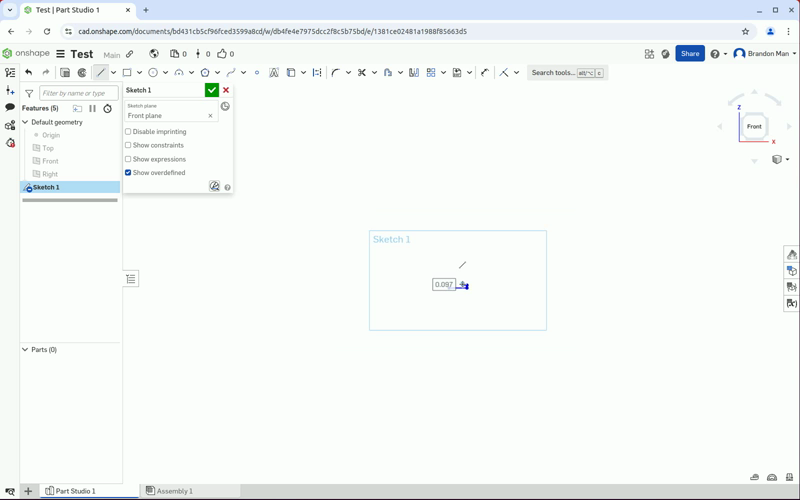
scroll(-6)
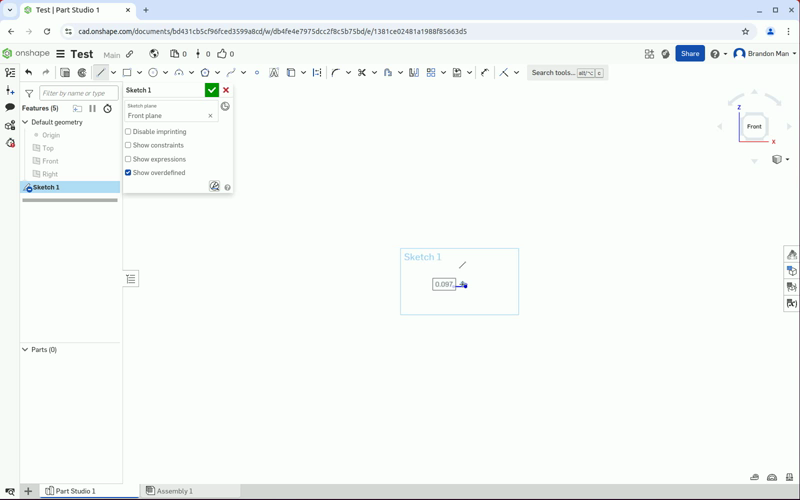
scroll(-6)
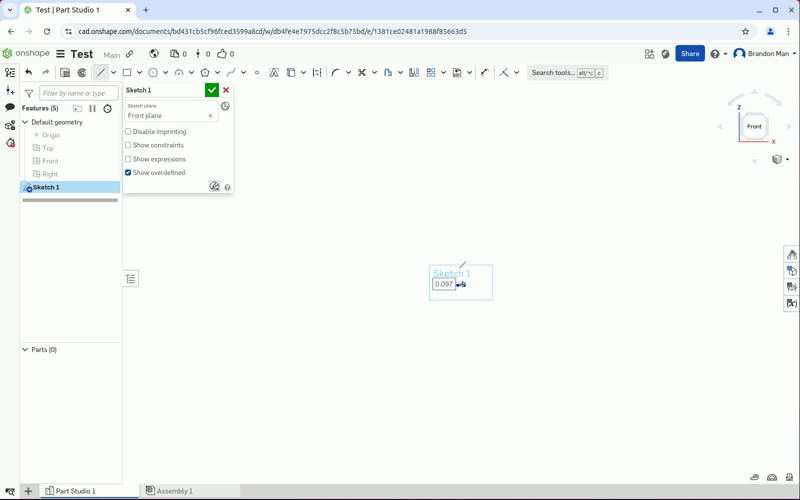
key_up(shift)
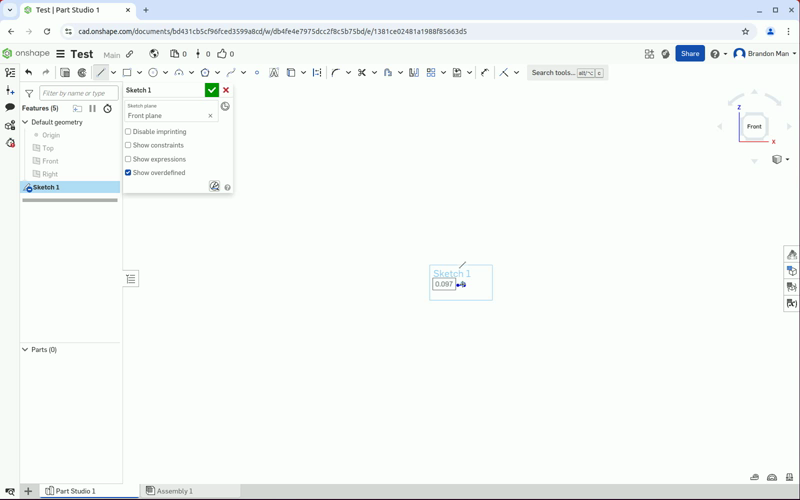
key_down(shift)
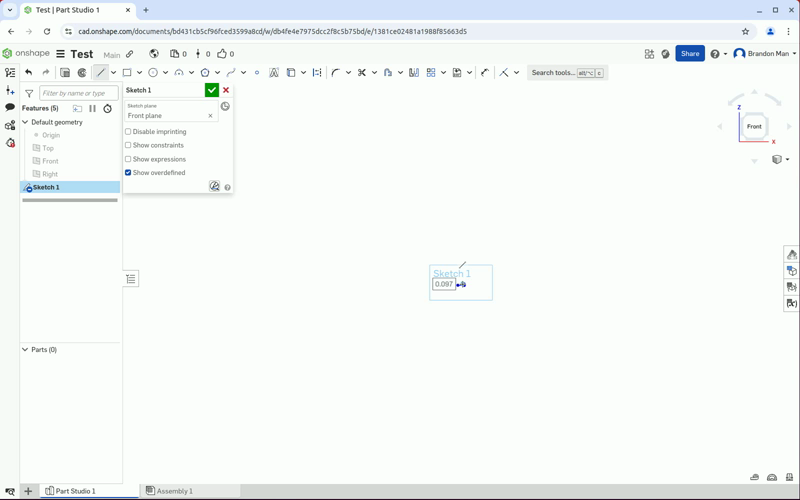
key_up(shift)
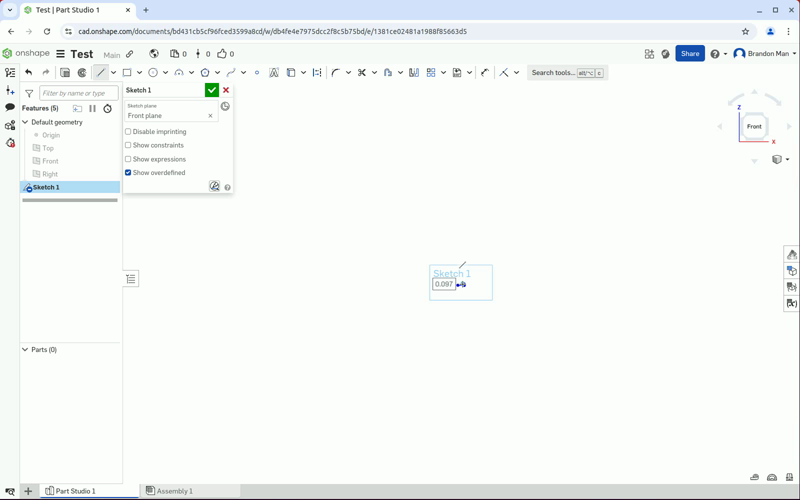
key_down(shift)
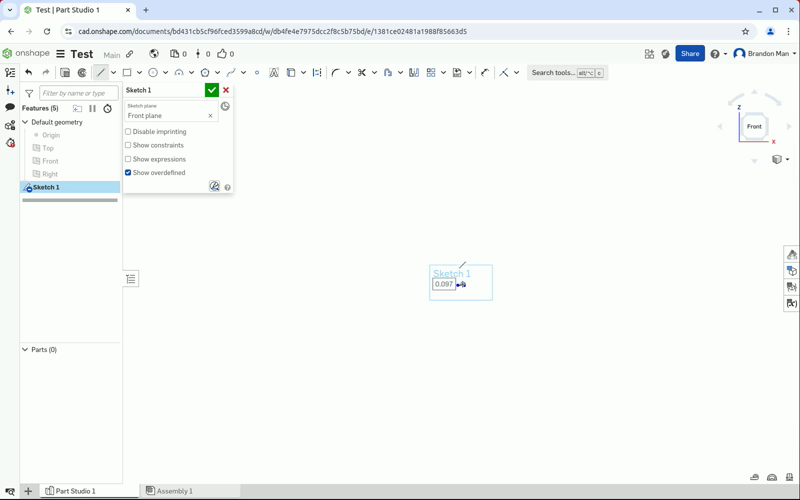
mouse_move(492, 283)
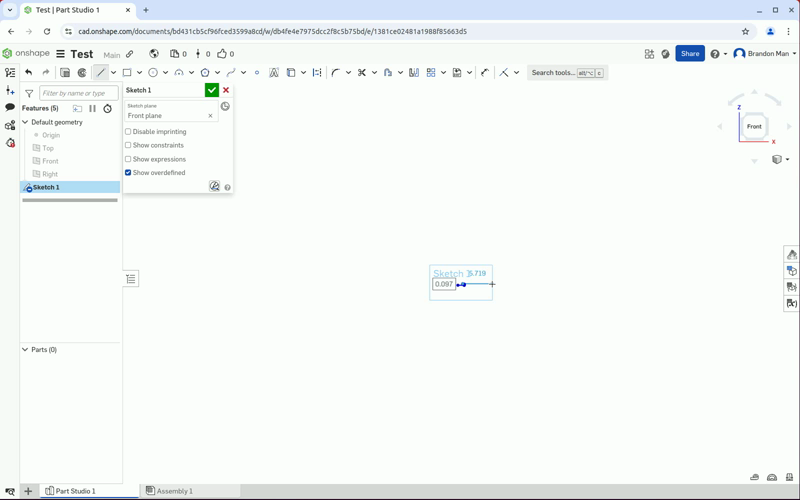
mouse_move(461, 282)
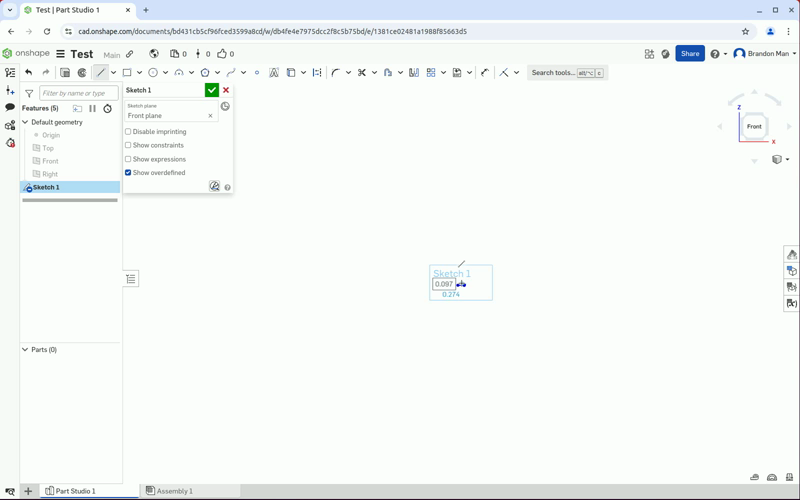
scroll(6)
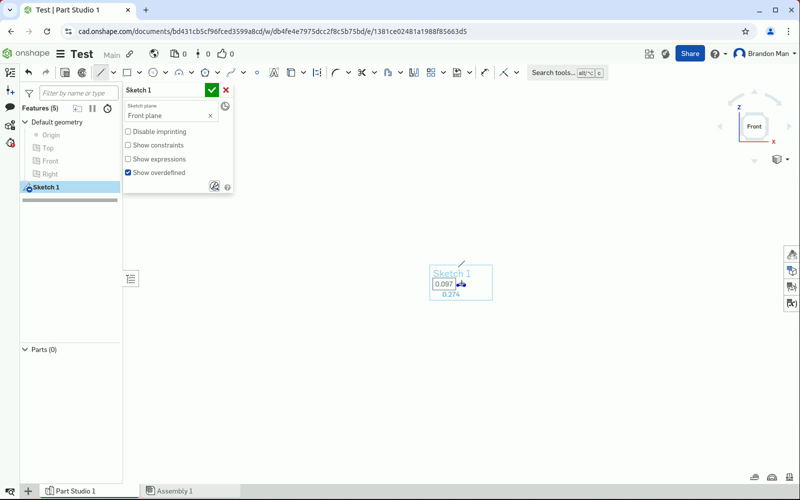
scroll(6)
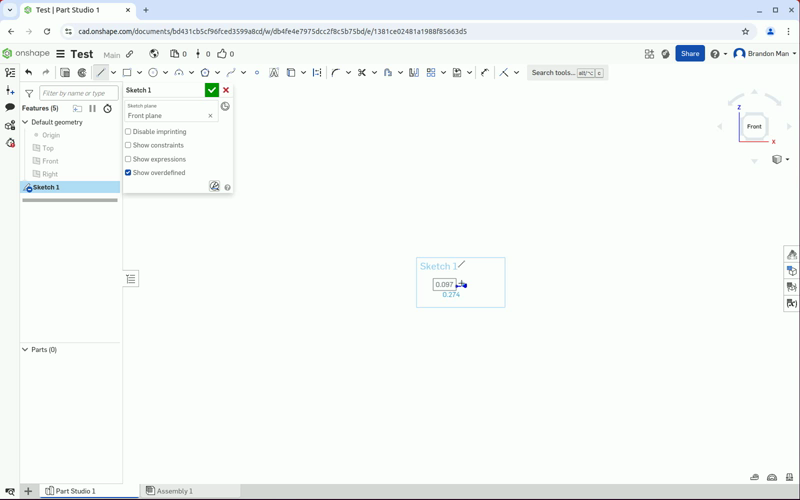
scroll(6)
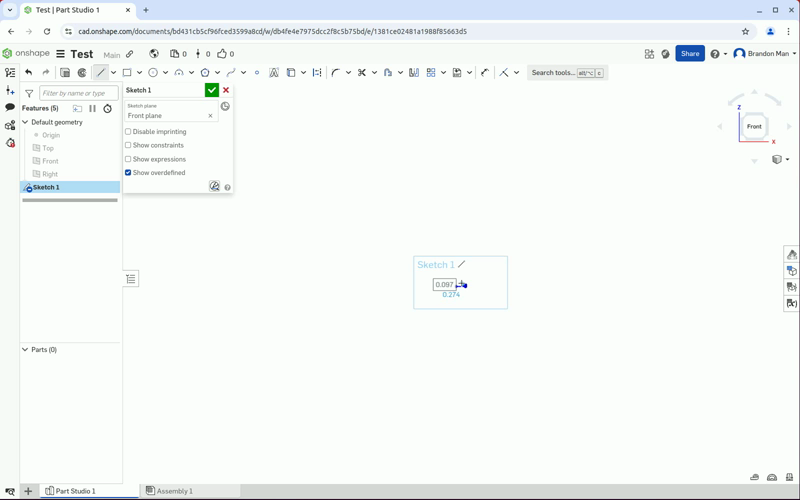
scroll(6)
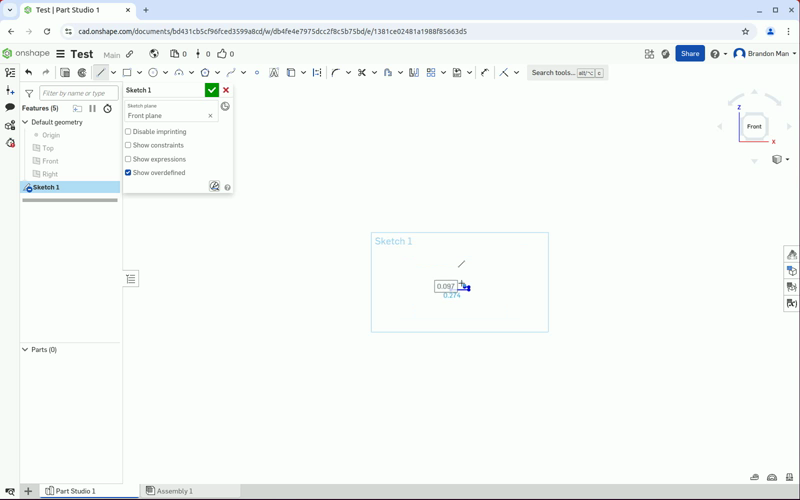
scroll(6)
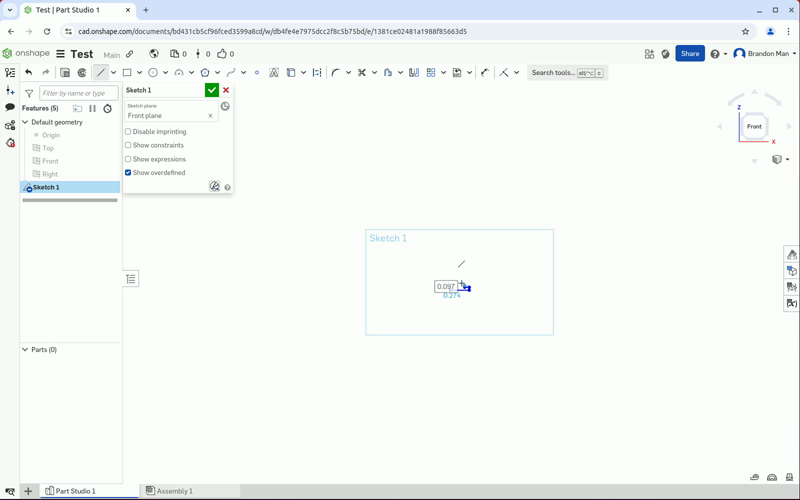
scroll(6)
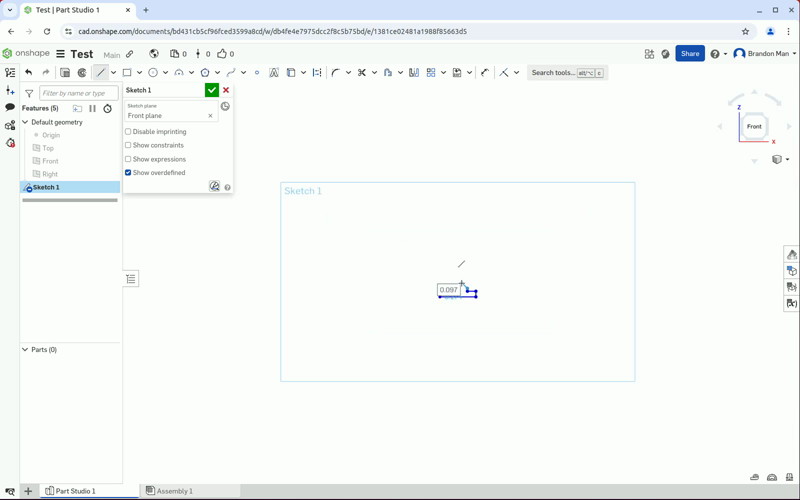
scroll(6)
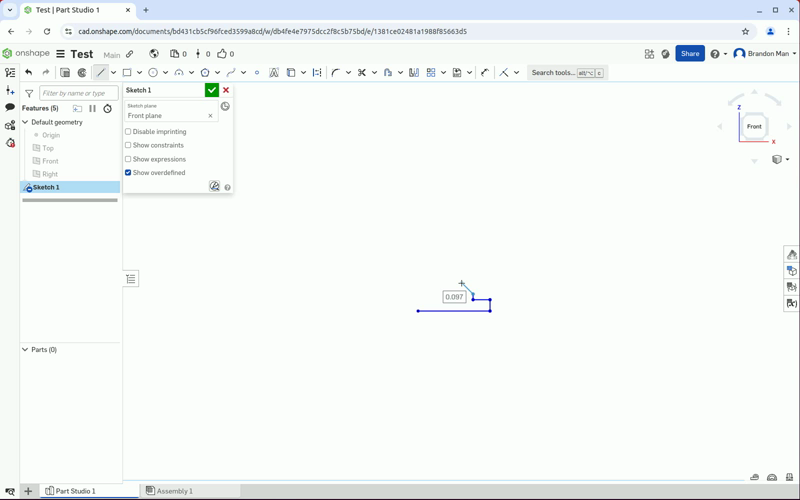
click(461, 282)
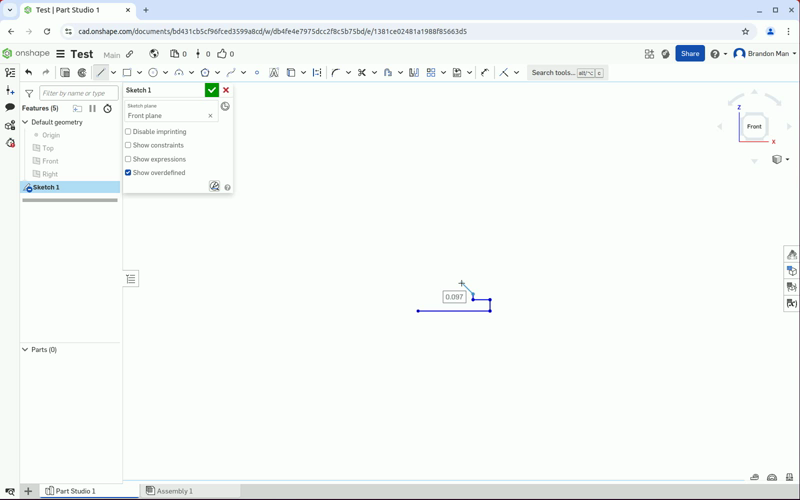
scroll(-6)
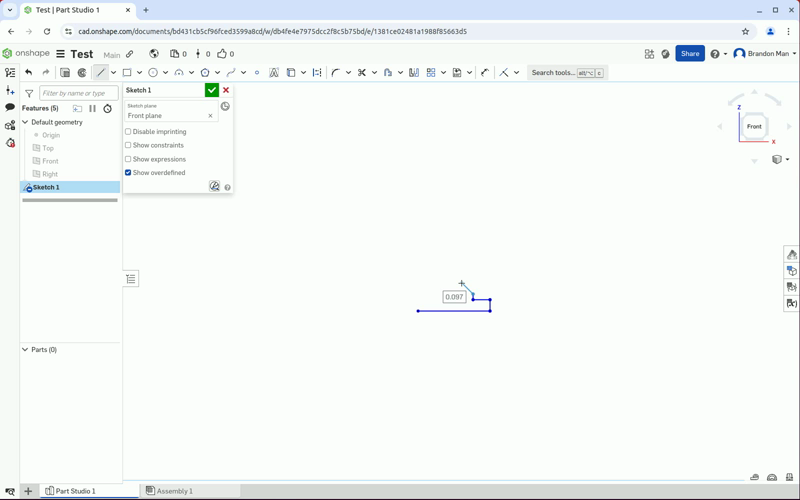
scroll(-6)
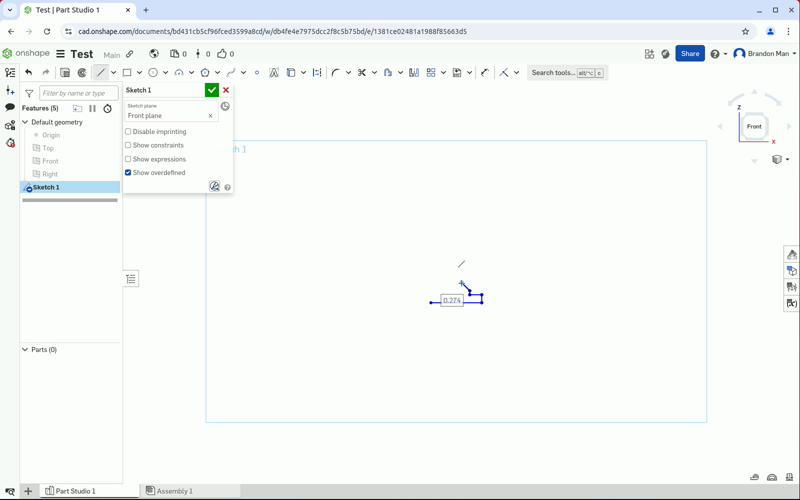
scroll(-6)
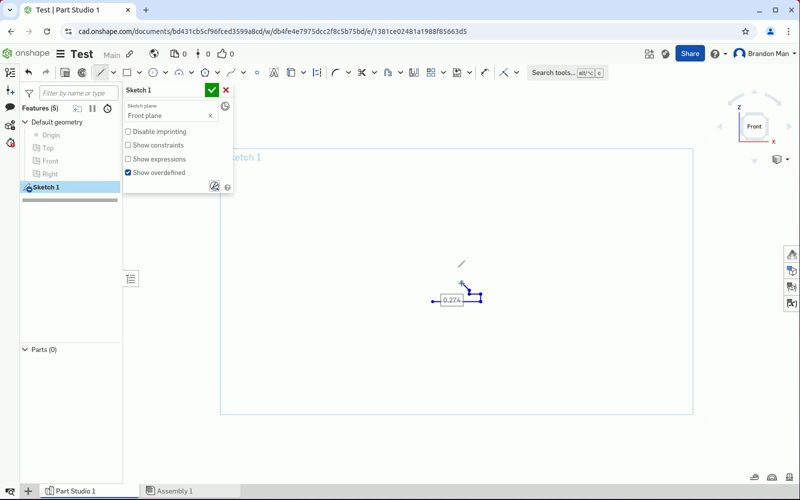
scroll(-6)
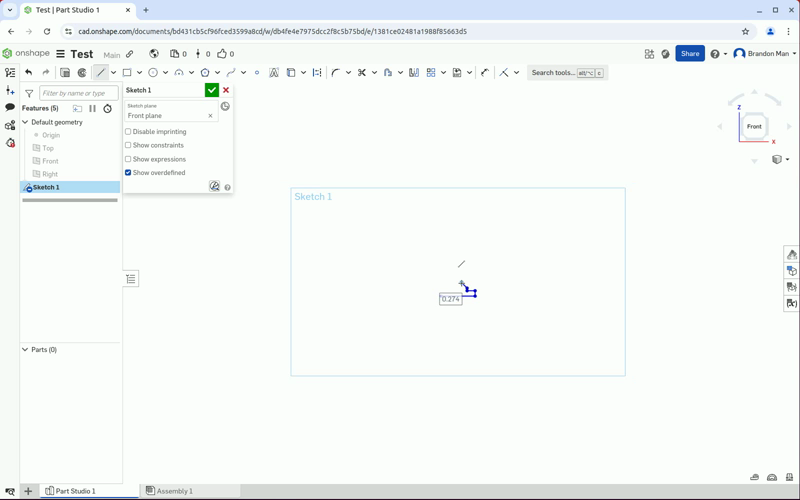
scroll(-6)
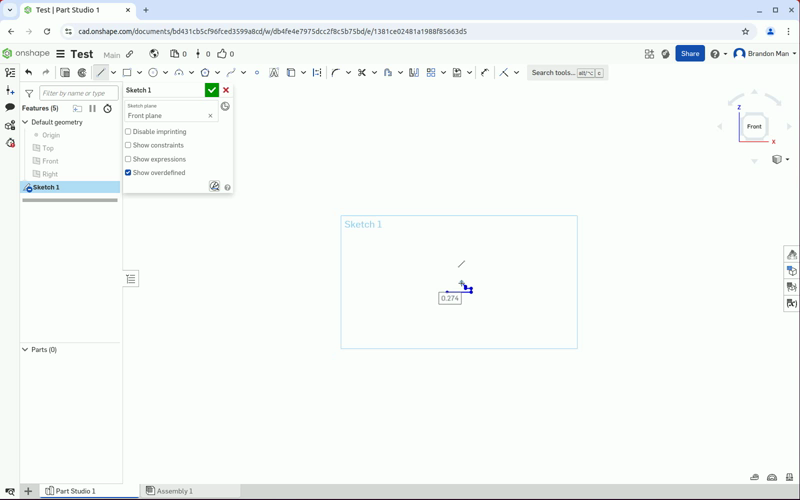
scroll(-6)
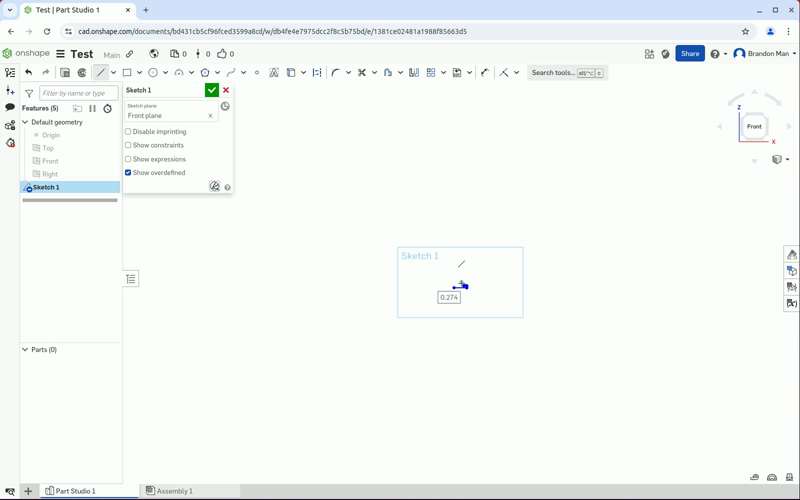
scroll(-6)
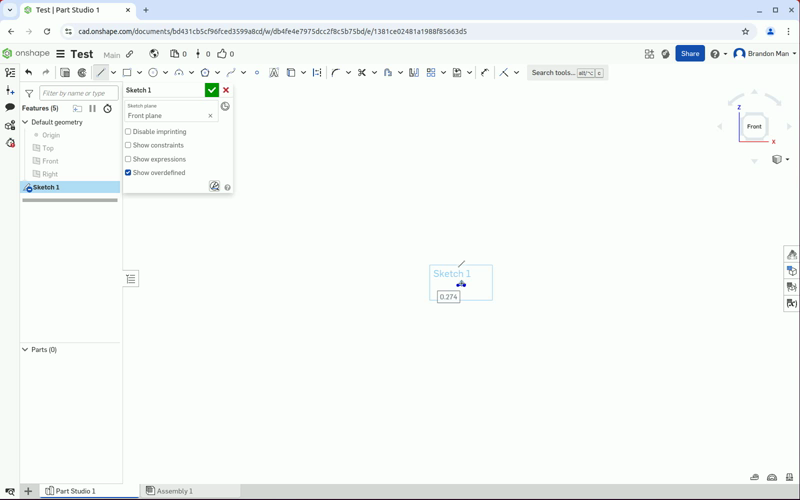
key_up(shift)
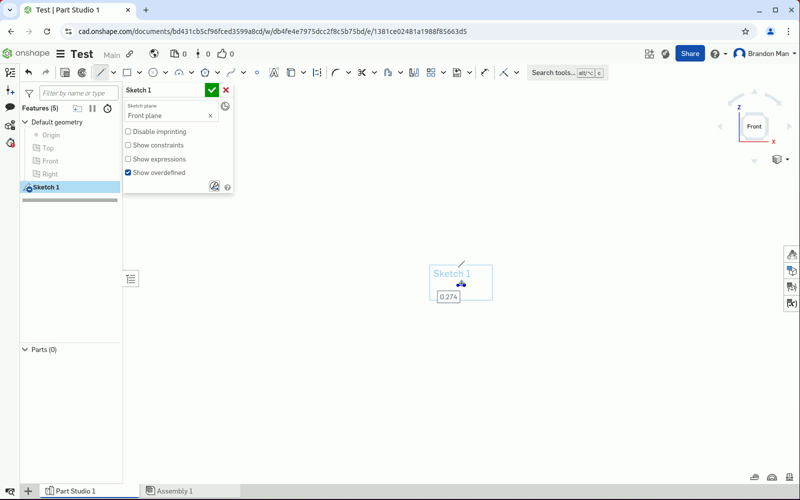
key(esc)
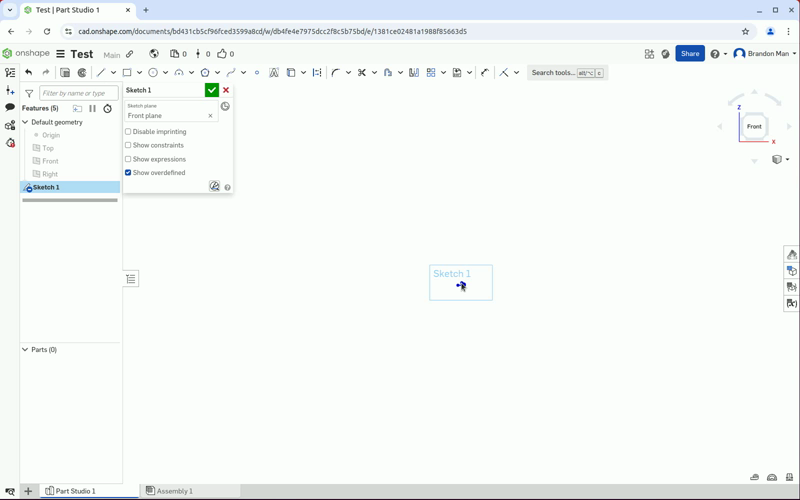
key(a)
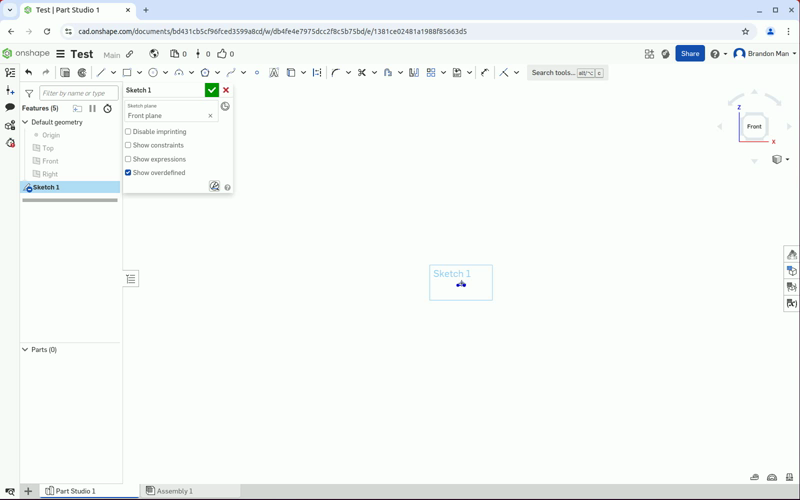
mouse_move(461, 282)
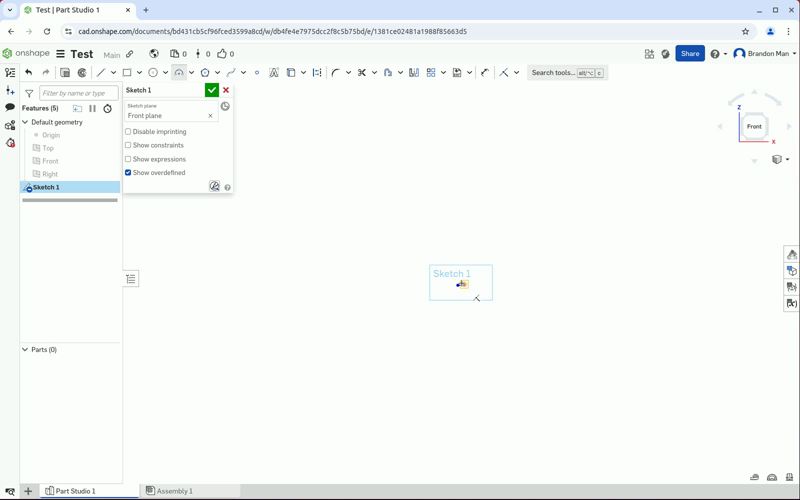
scroll(6)
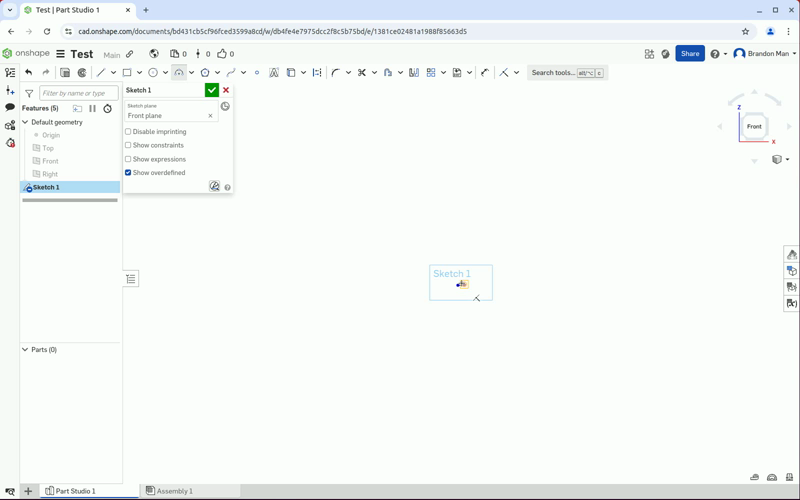
scroll(6)
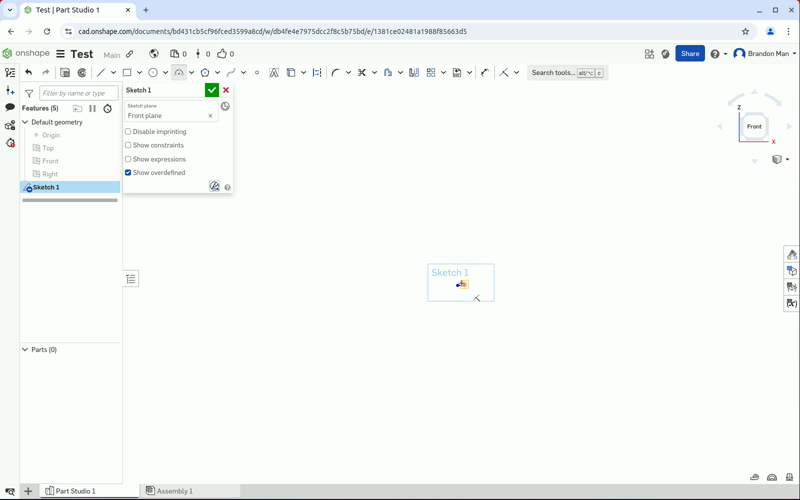
scroll(6)
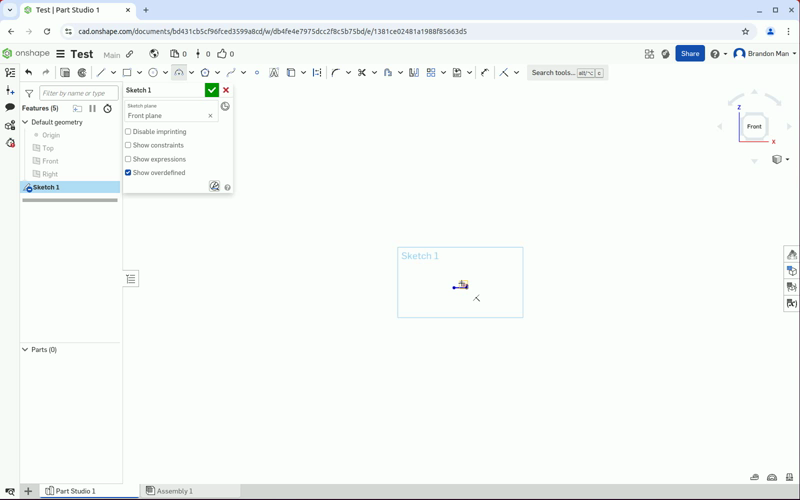
scroll(6)
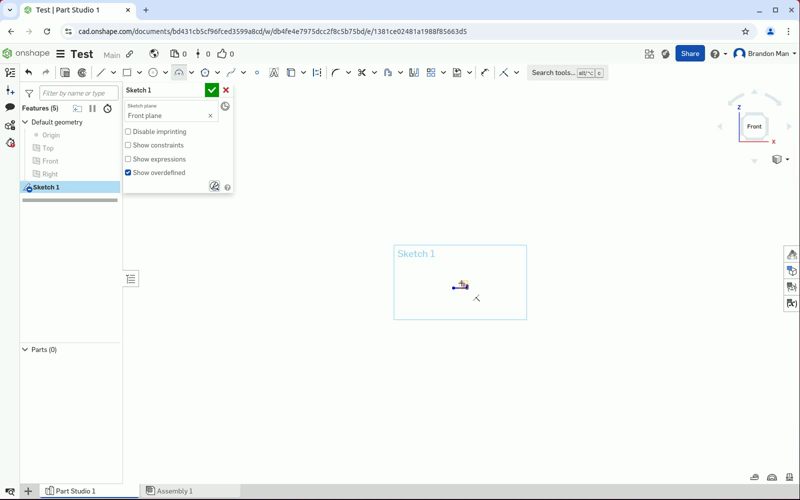
scroll(6)
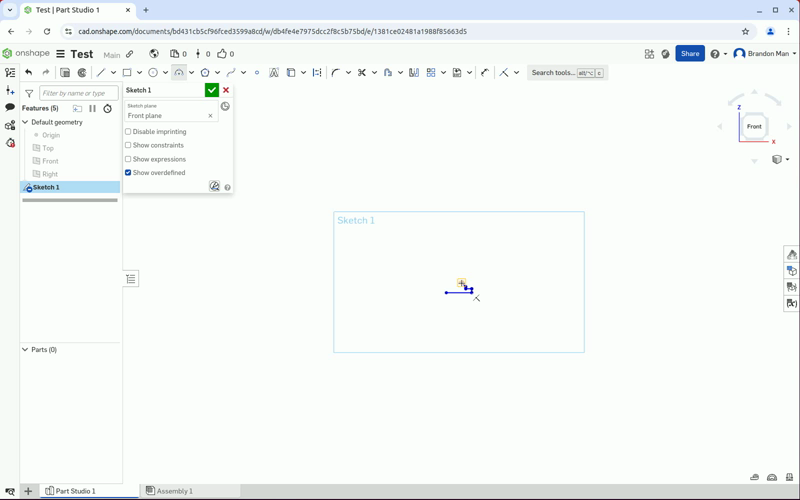
scroll(6)
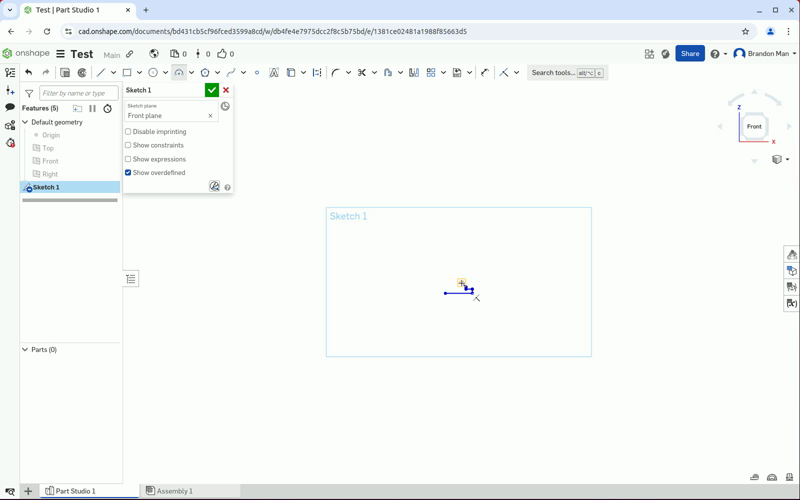
scroll(6)
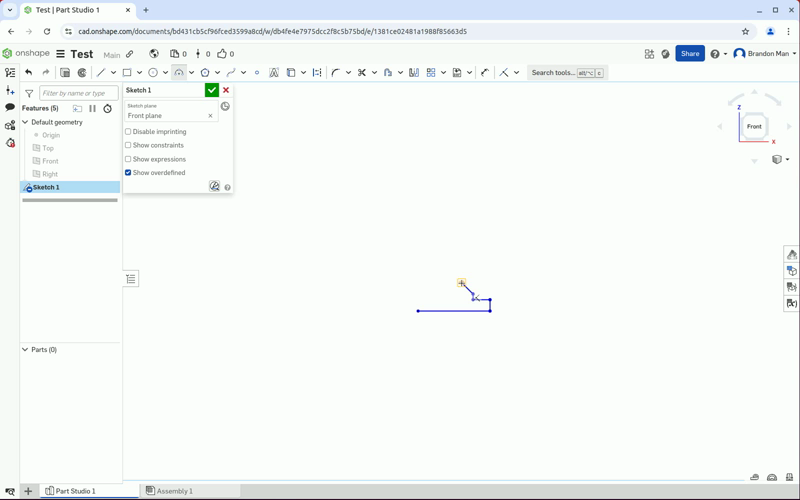
click(461, 282)
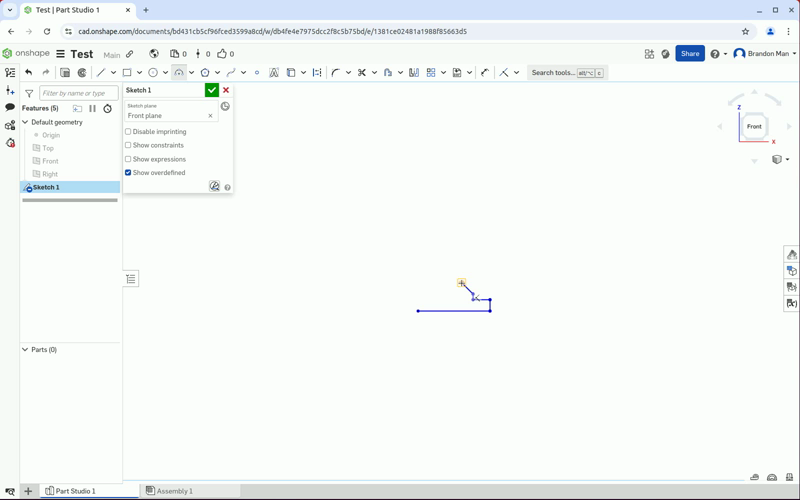
scroll(-6)
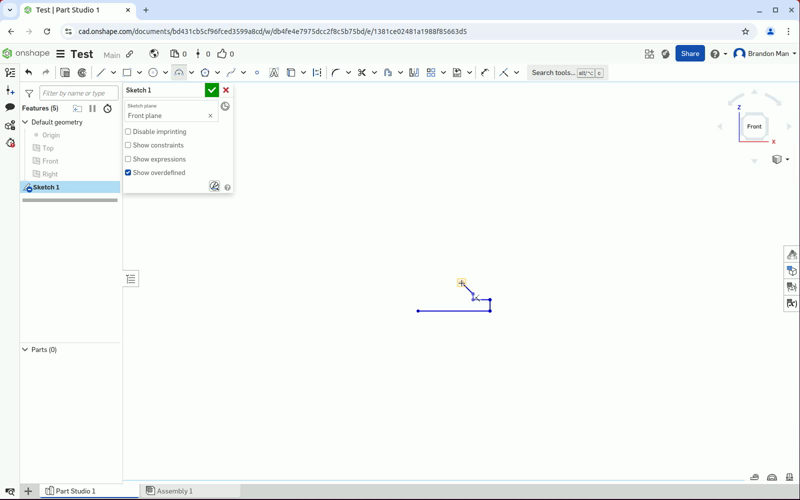
scroll(-6)
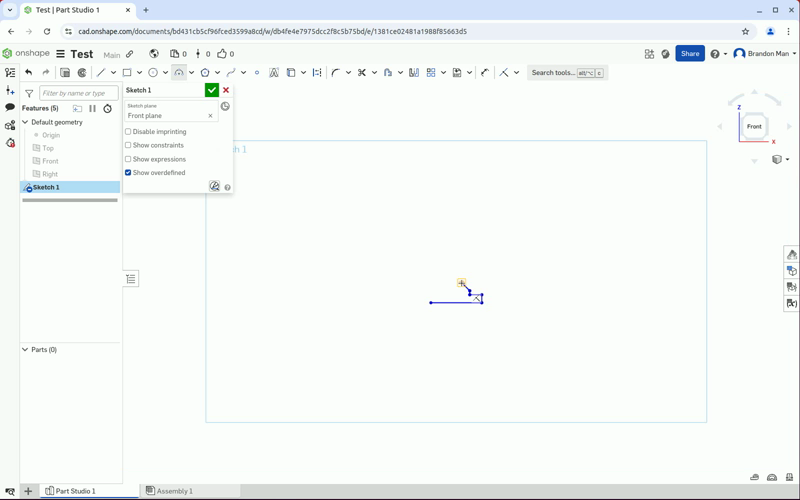
scroll(-6)
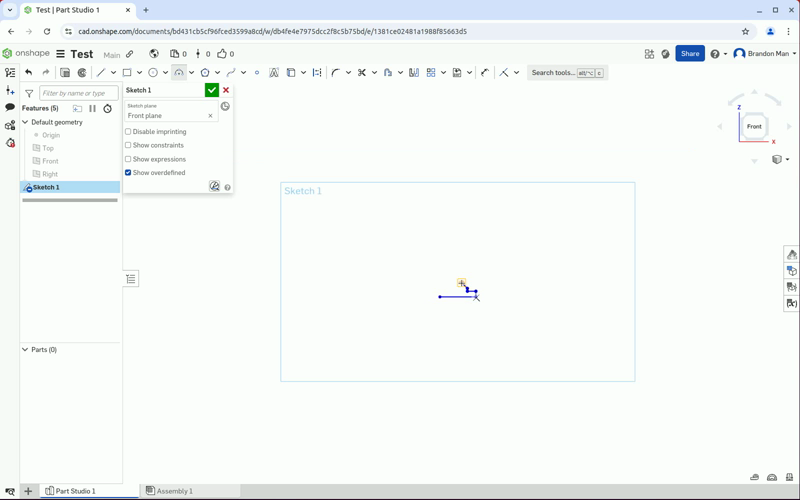
scroll(-6)
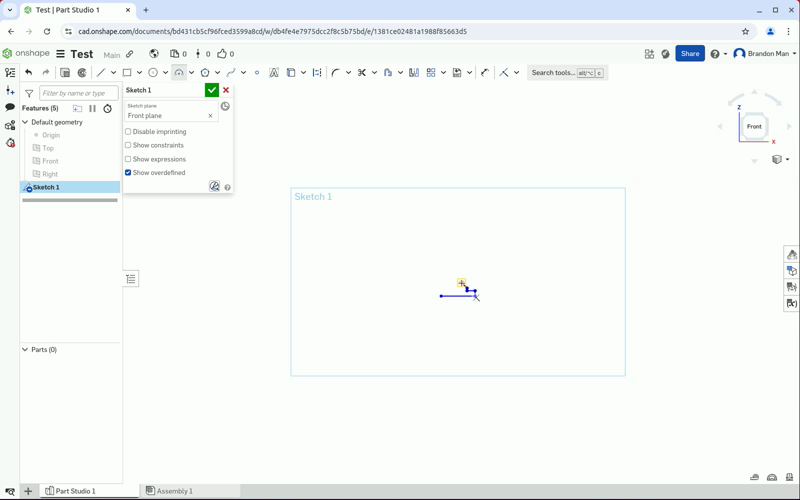
scroll(-6)
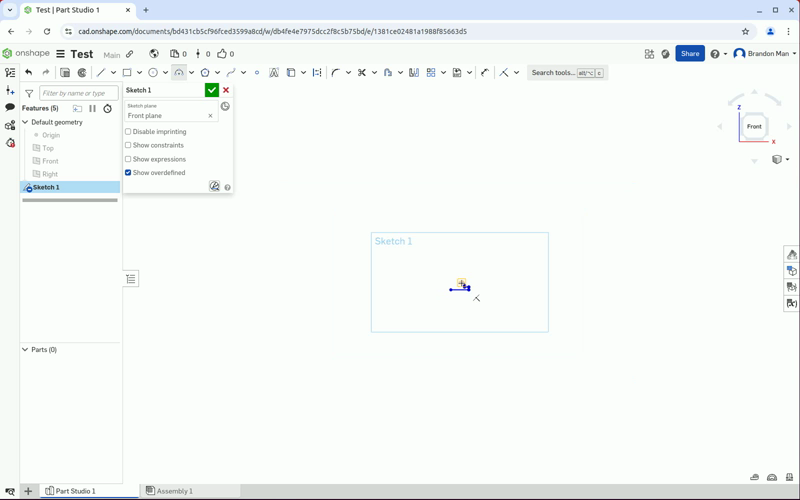
scroll(-6)
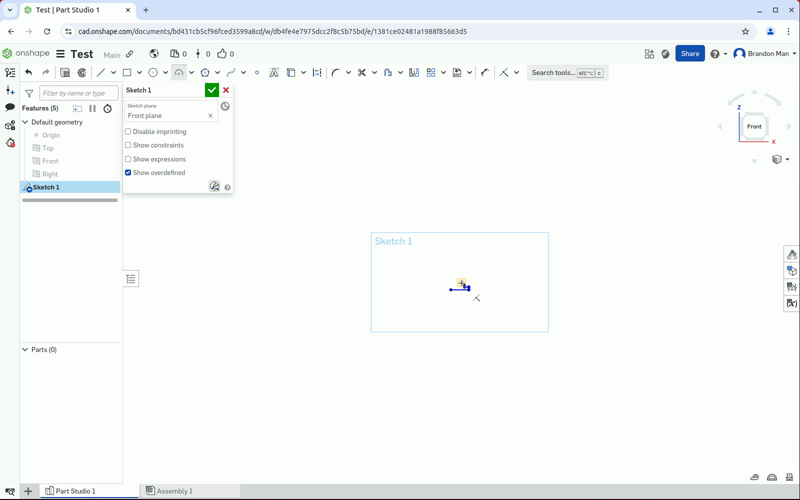
scroll(-6)
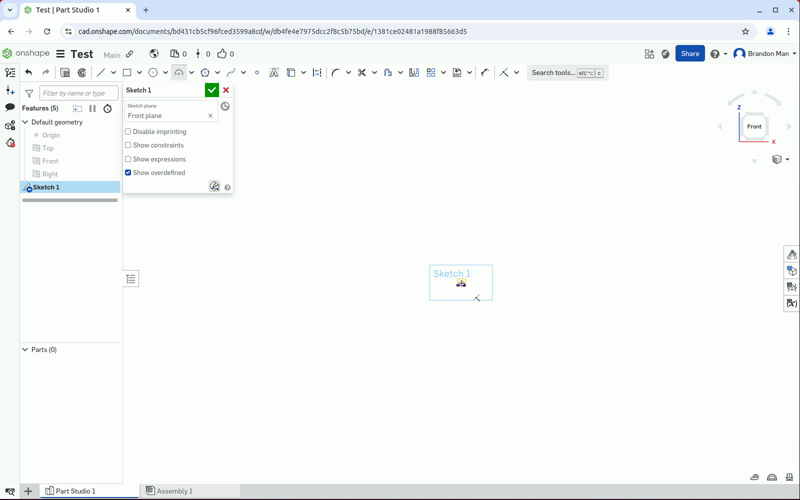
key_down(shift)
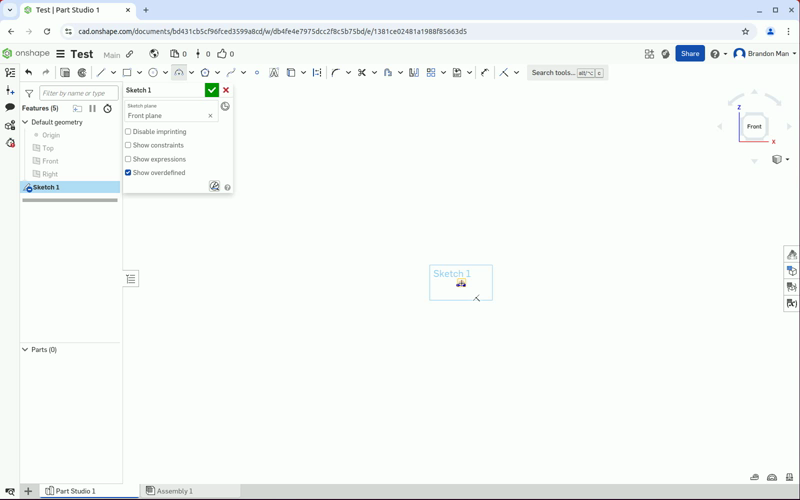
mouse_move(460, 282)
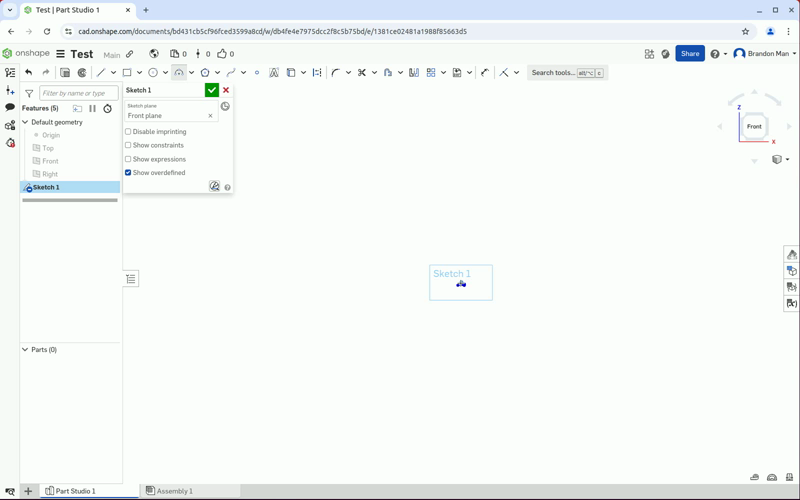
scroll(6)
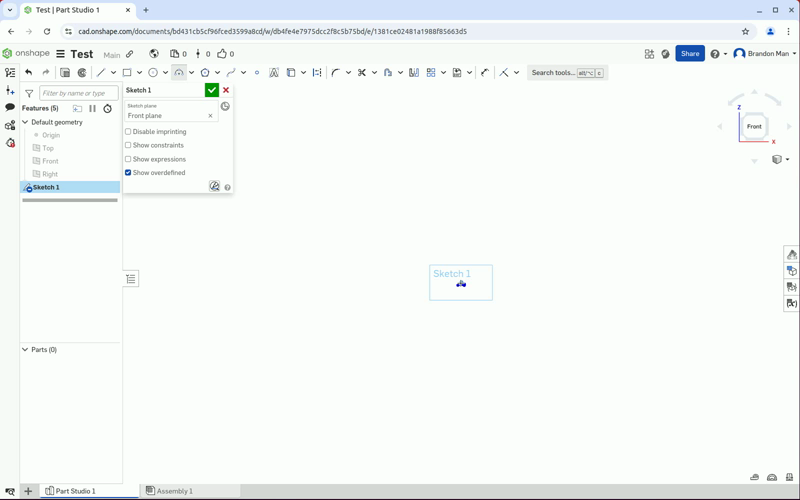
scroll(6)
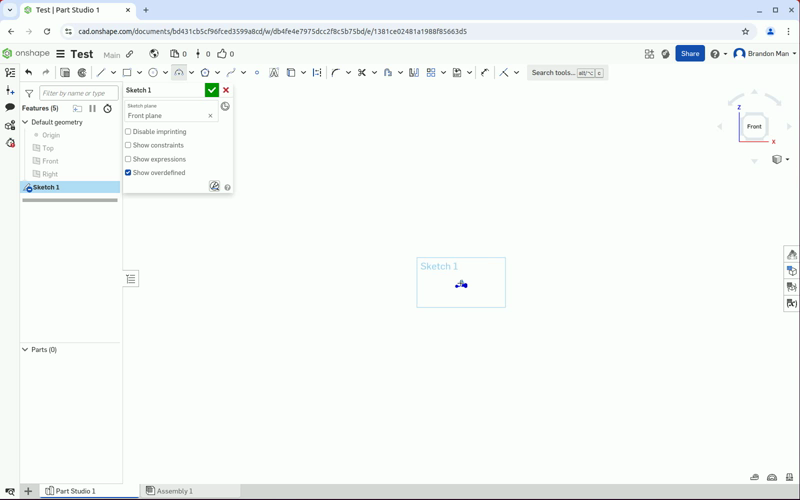
scroll(6)
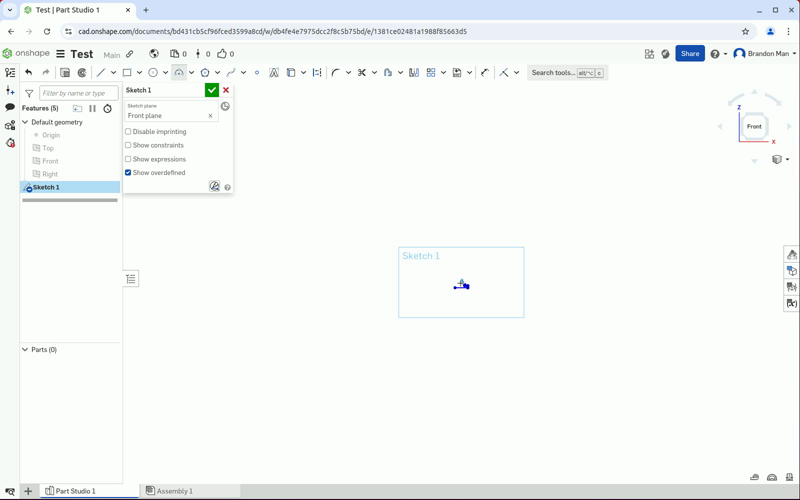
scroll(6)
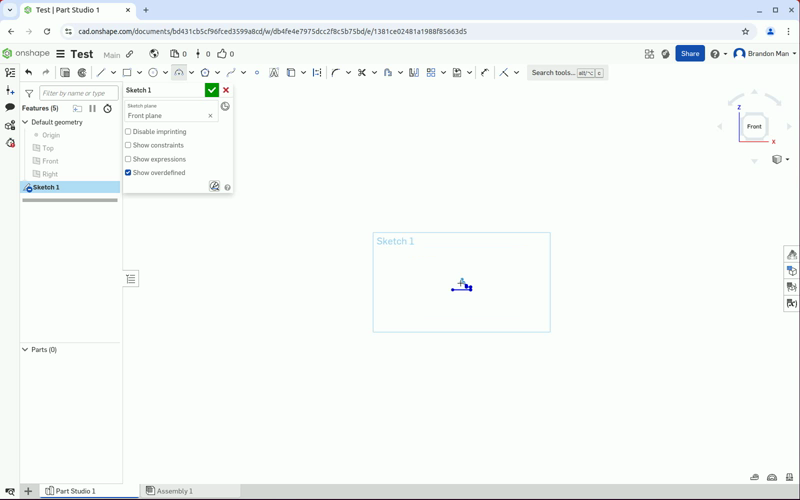
scroll(6)
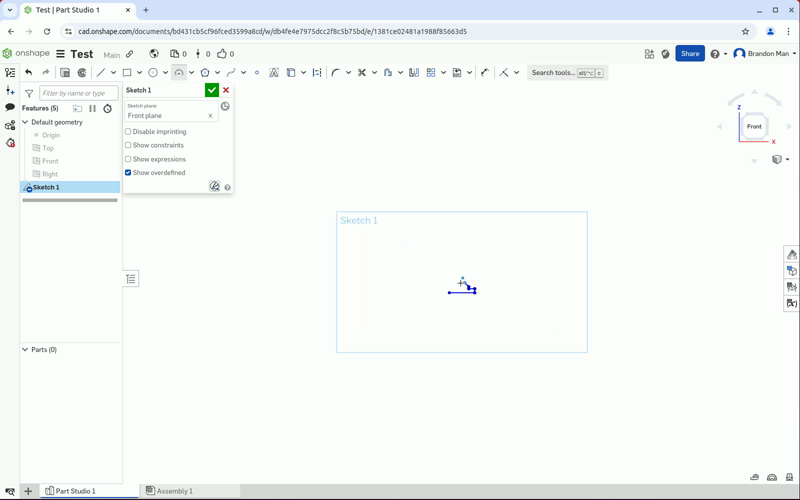
scroll(6)
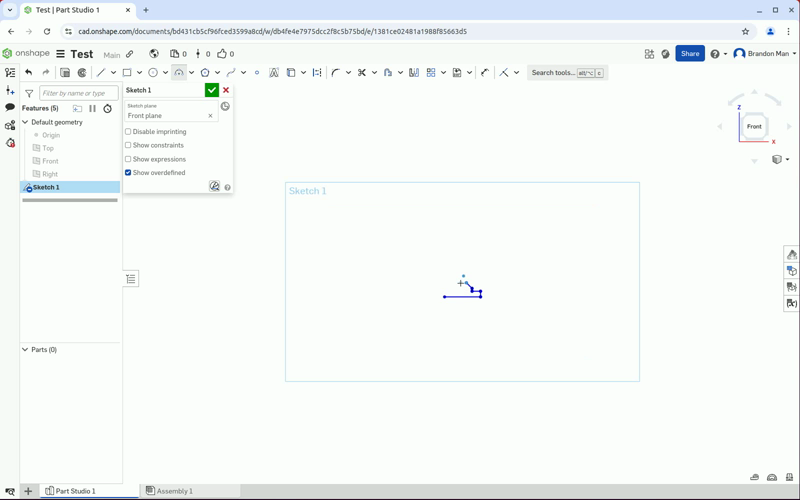
scroll(6)
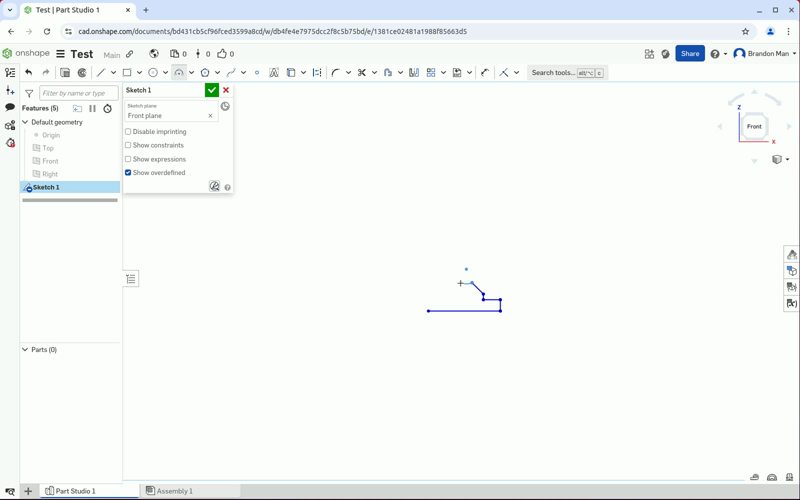
click(460, 282)
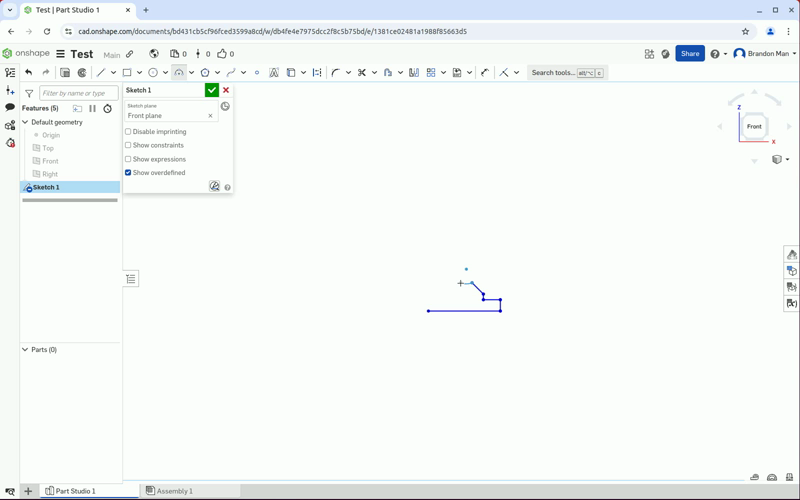
scroll(-6)
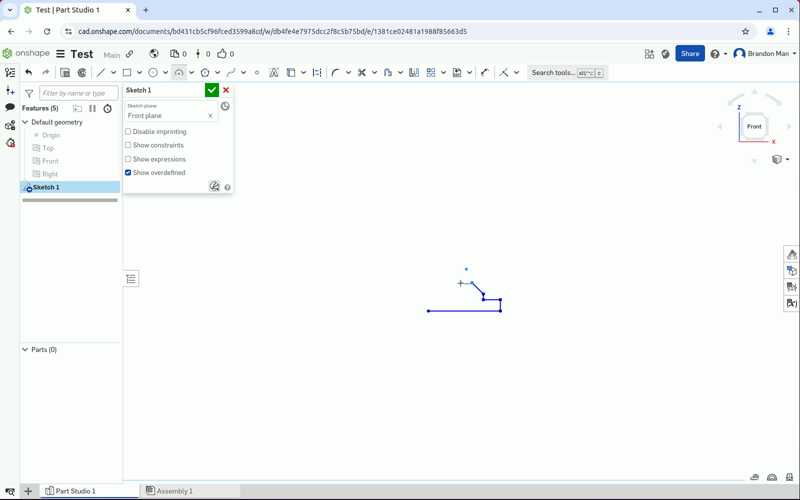
scroll(-6)
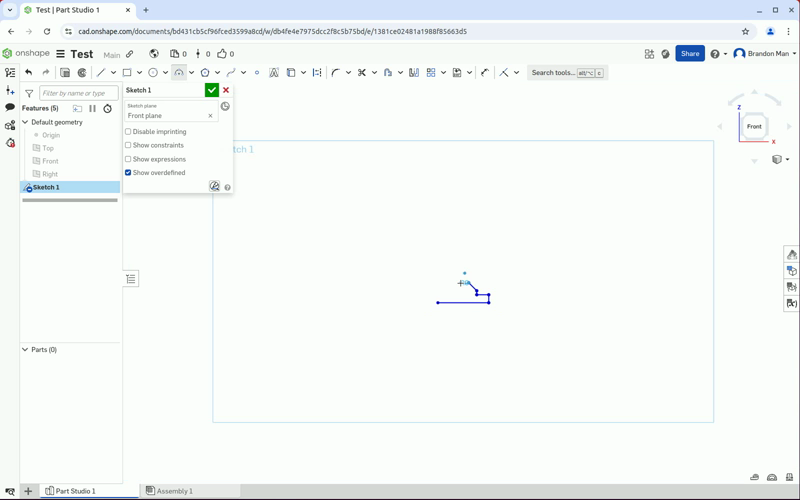
scroll(-6)
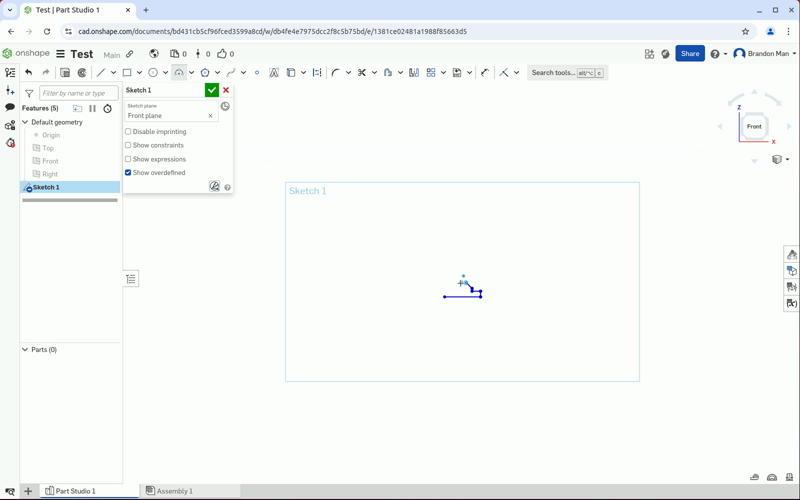
scroll(-6)
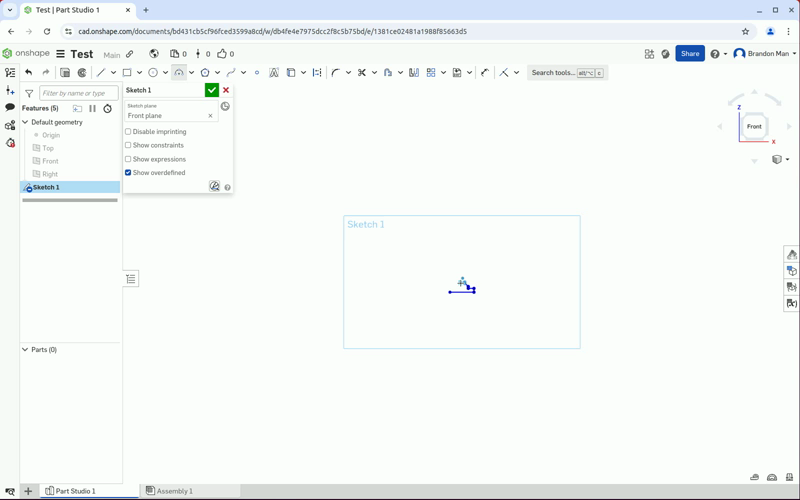
scroll(-6)
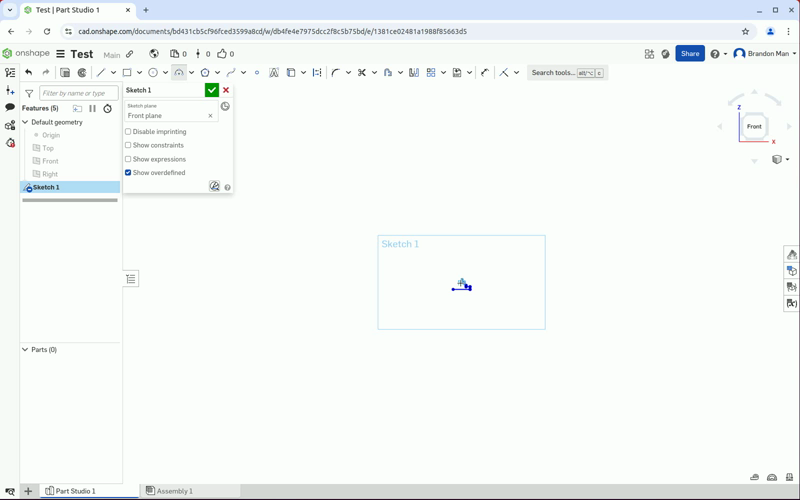
scroll(-6)
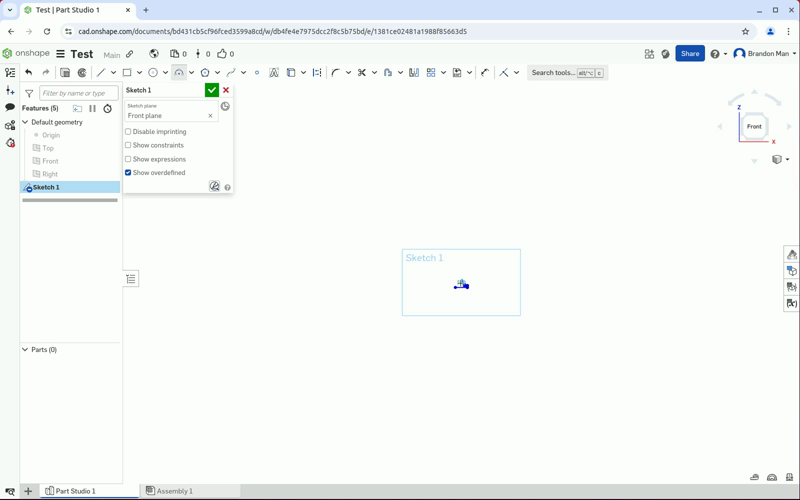
scroll(-6)
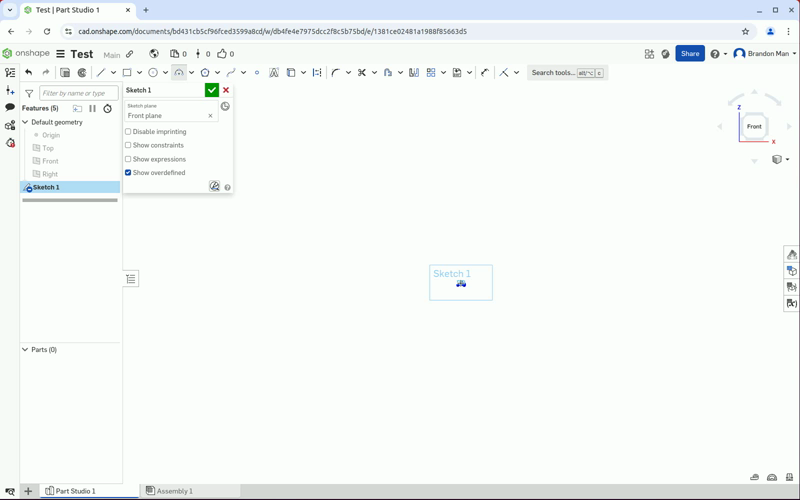
mouse_move(461, 280)
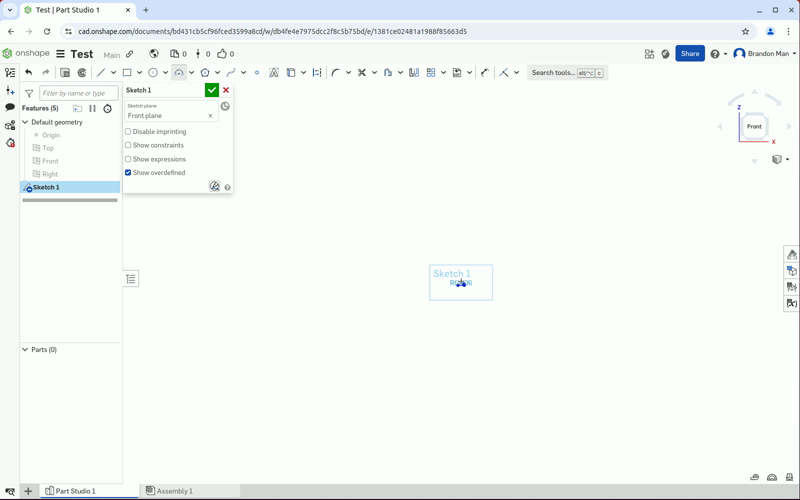
scroll(6)
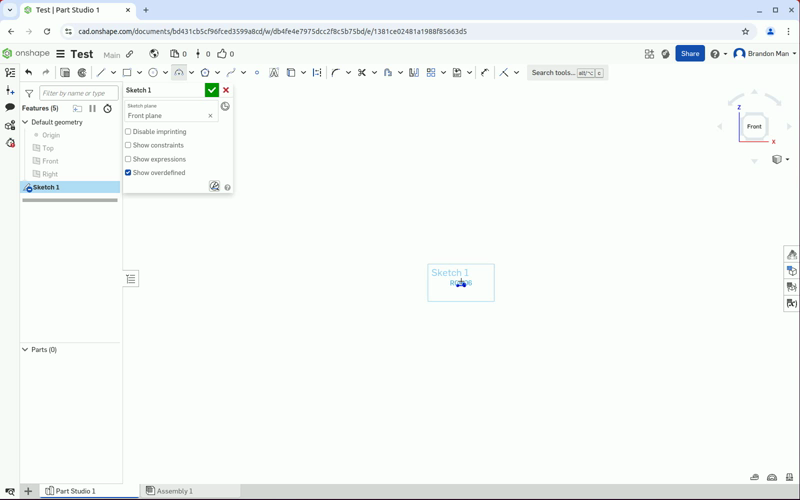
scroll(6)
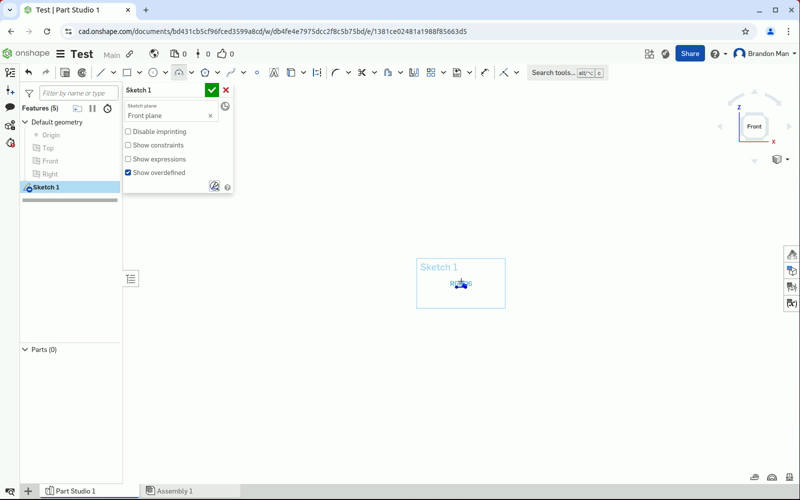
scroll(6)
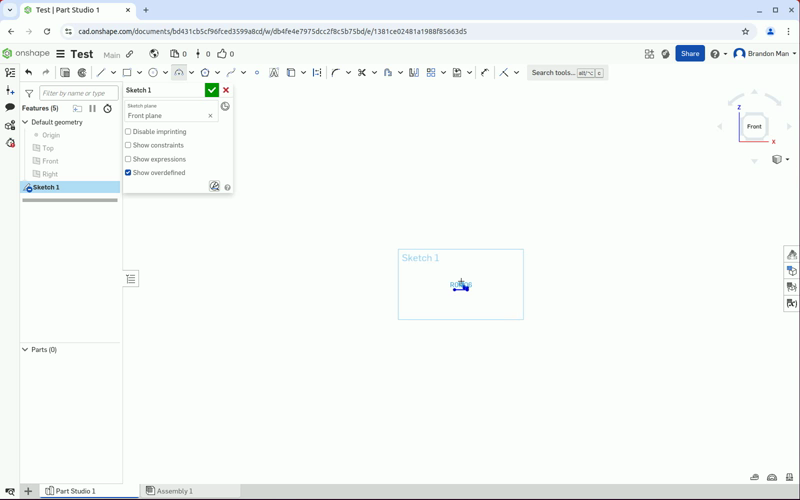
scroll(6)
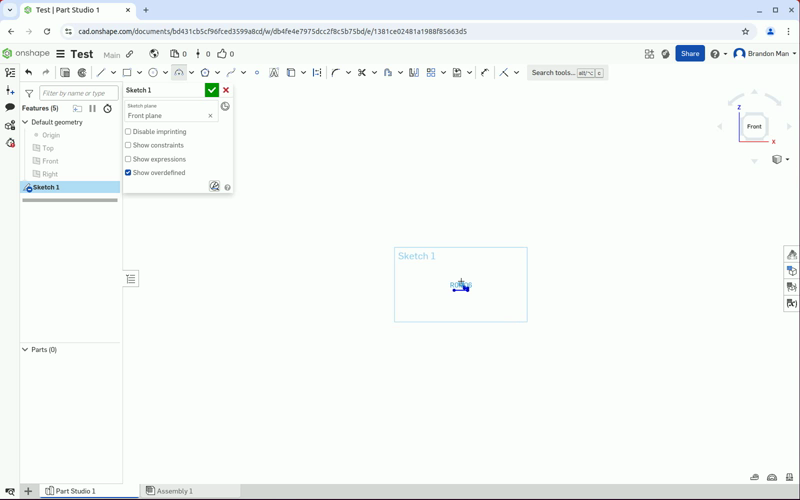
scroll(6)
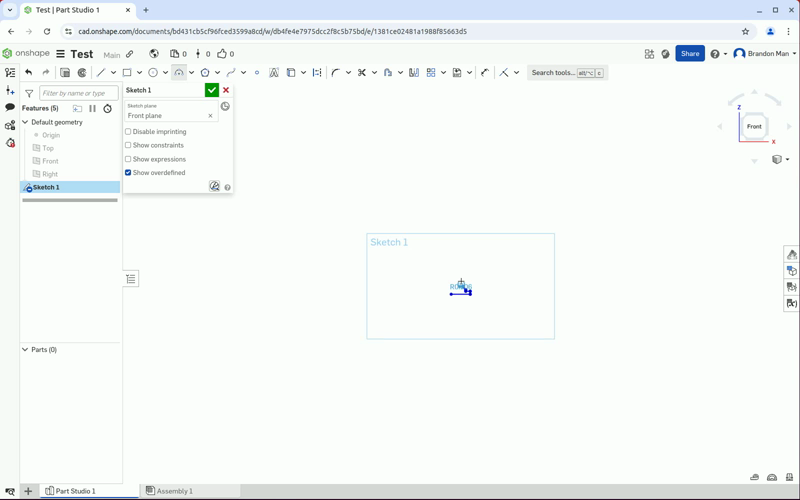
scroll(6)
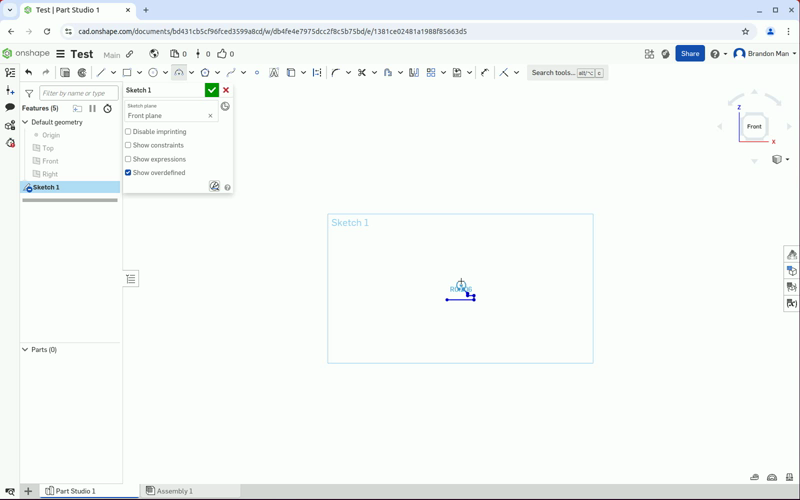
scroll(6)
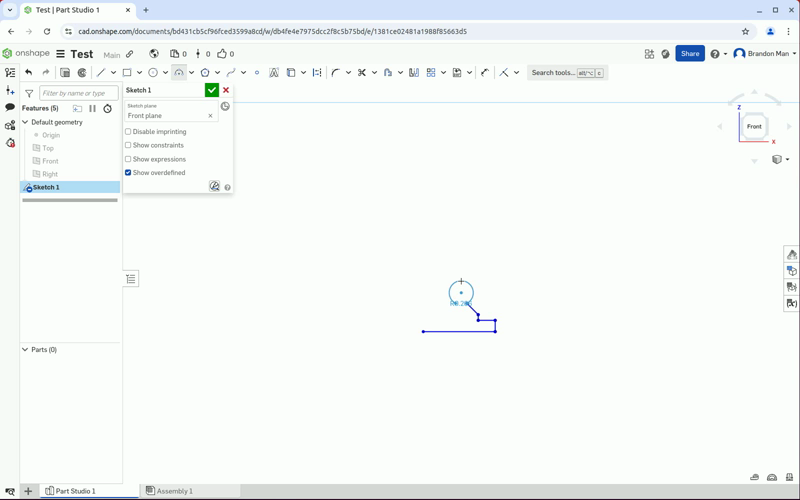
click(461, 280)
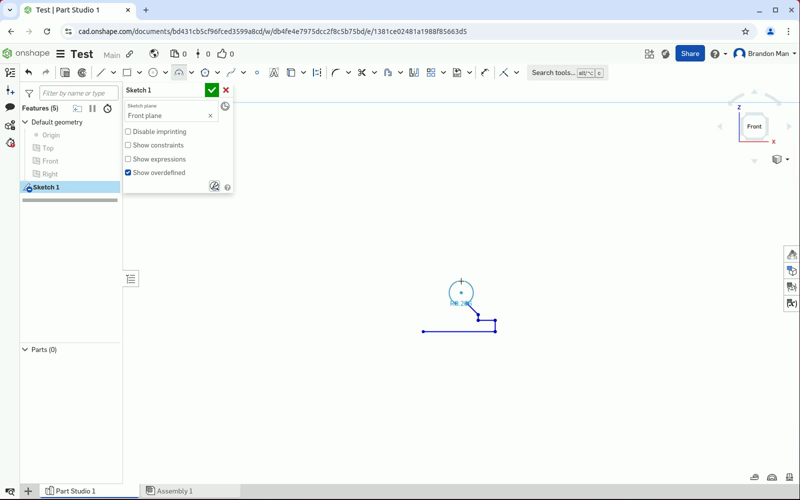
scroll(-6)
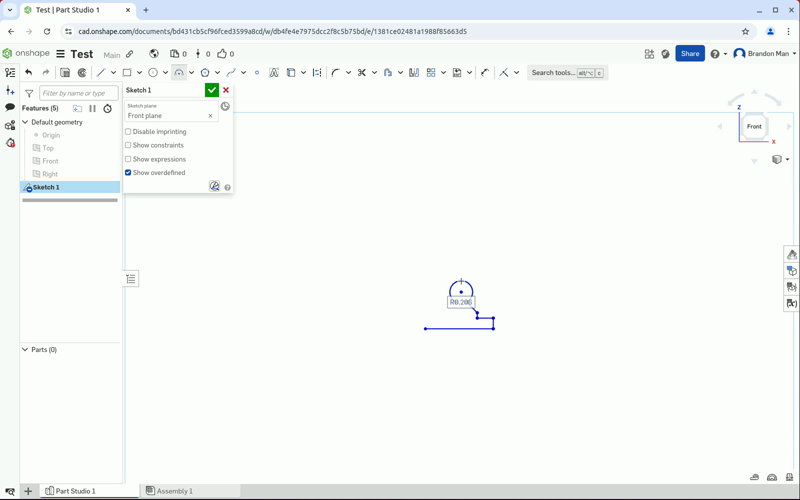
scroll(-6)
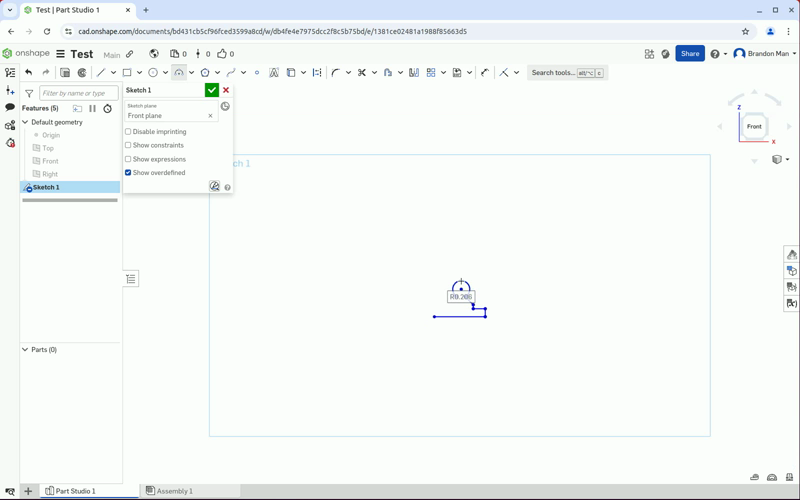
scroll(-6)
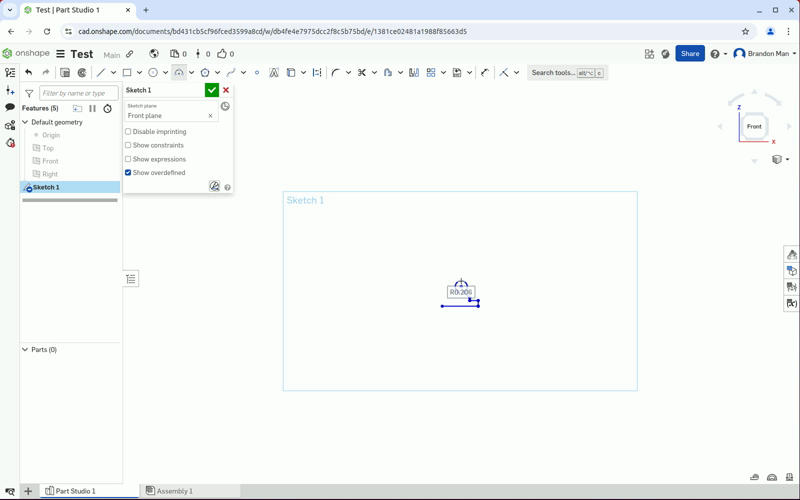
scroll(-6)
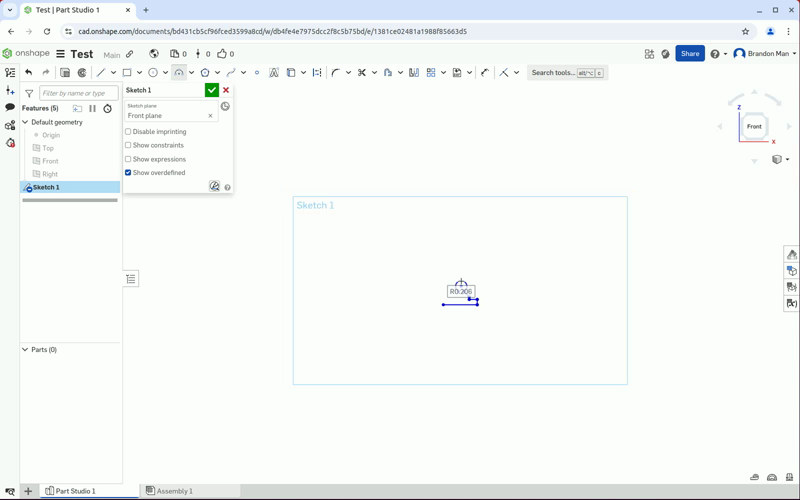
scroll(-6)
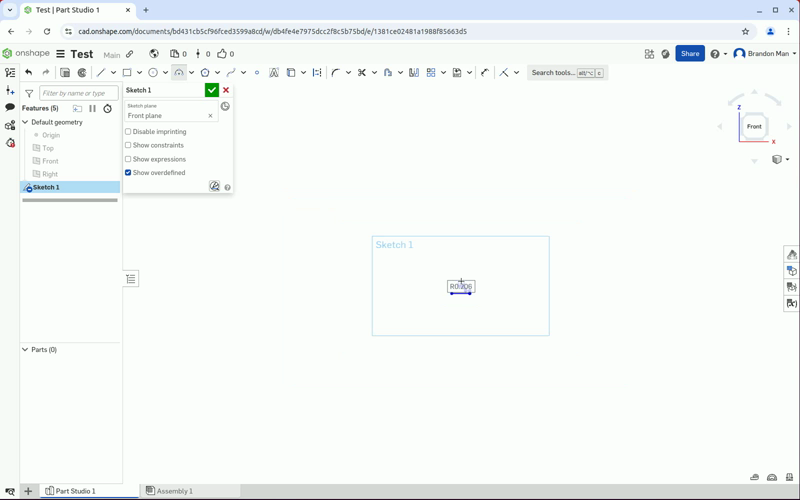
scroll(-6)
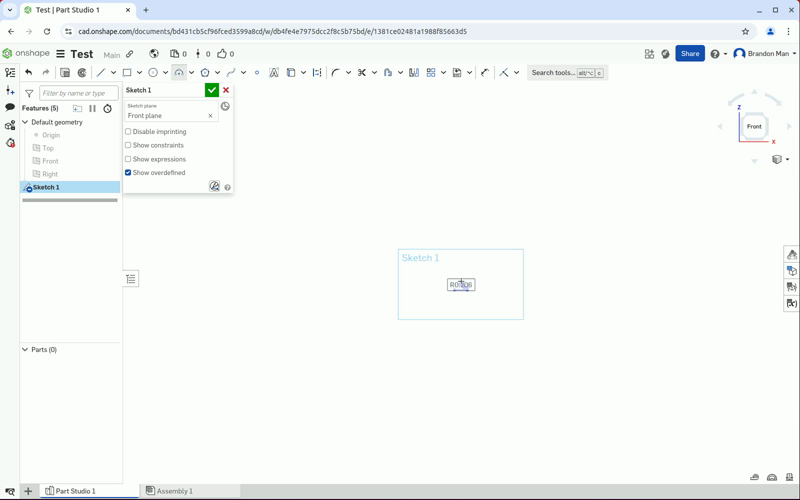
scroll(-6)
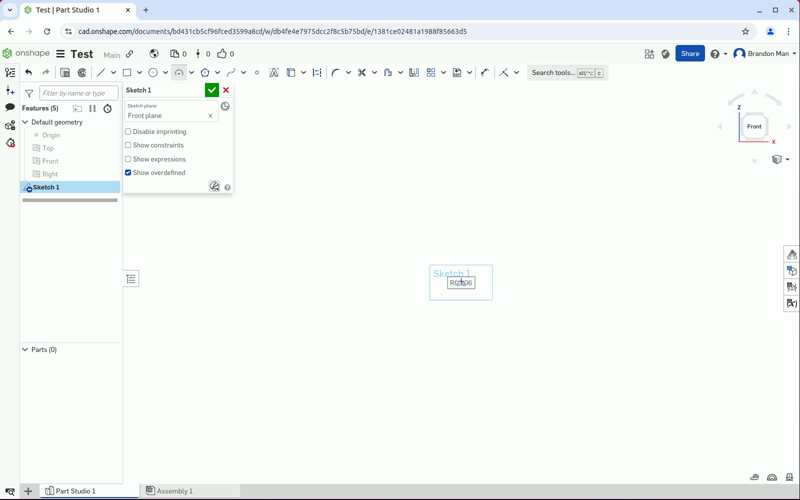
key_up(shift)
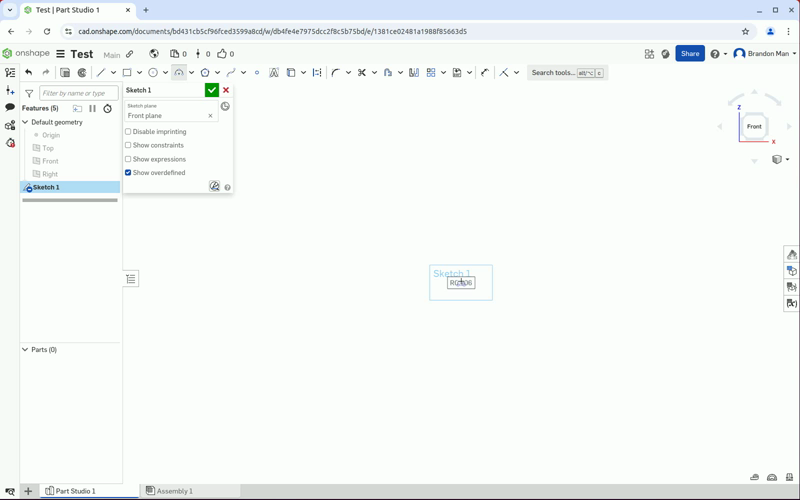
key(esc)
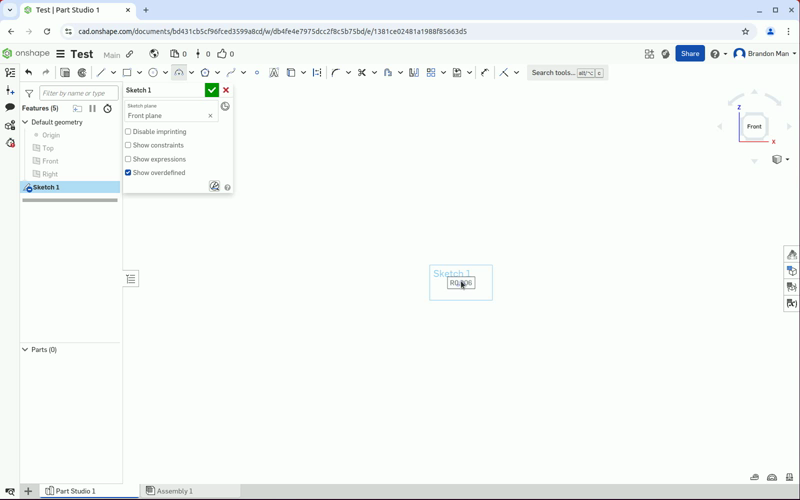
key(l)
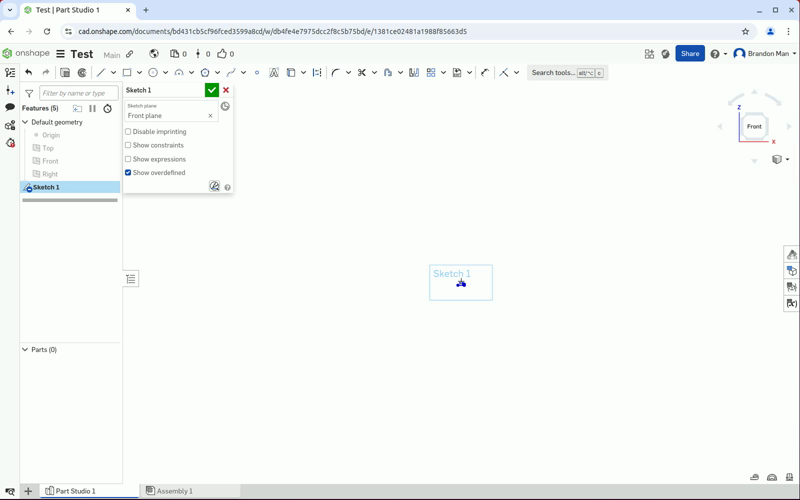
mouse_move(460, 282)
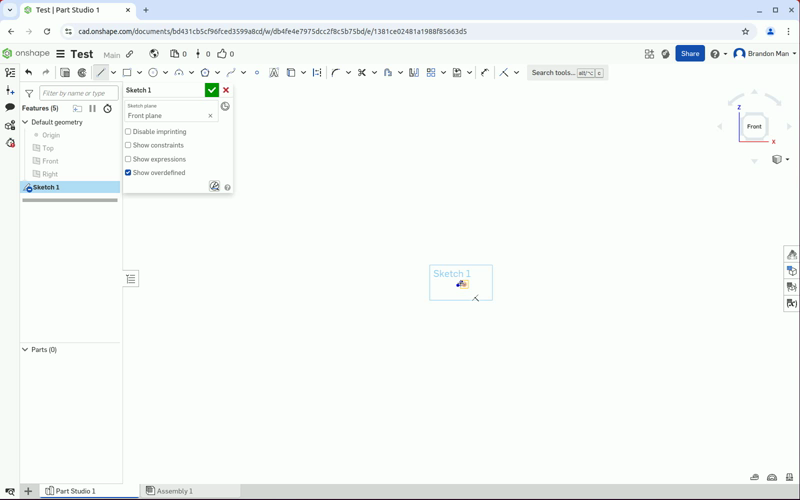
scroll(6)
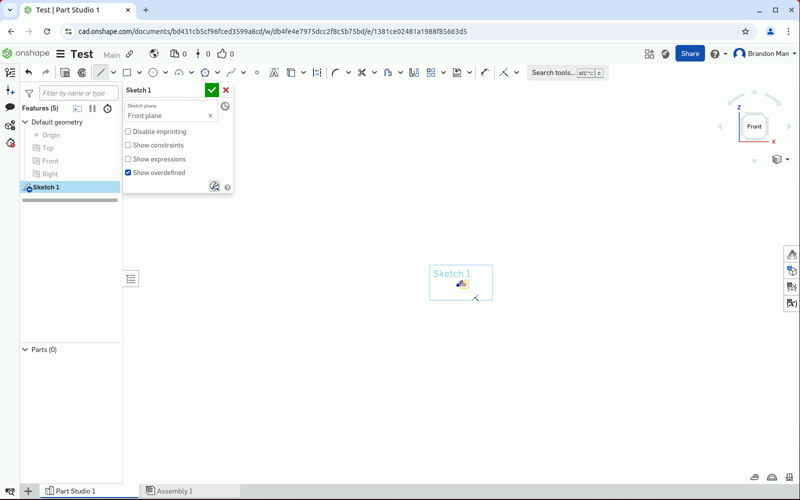
scroll(6)
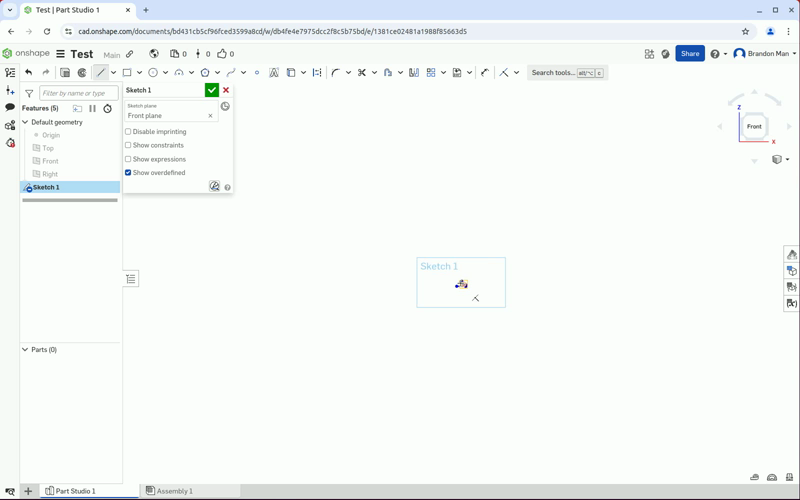
scroll(6)
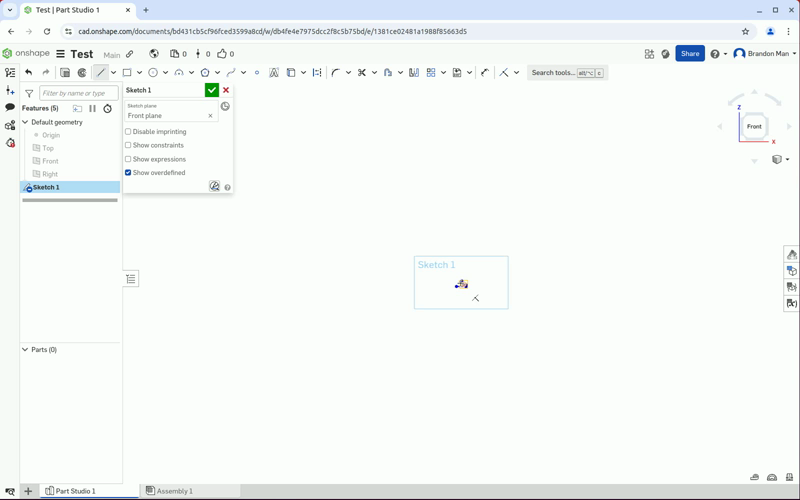
scroll(6)
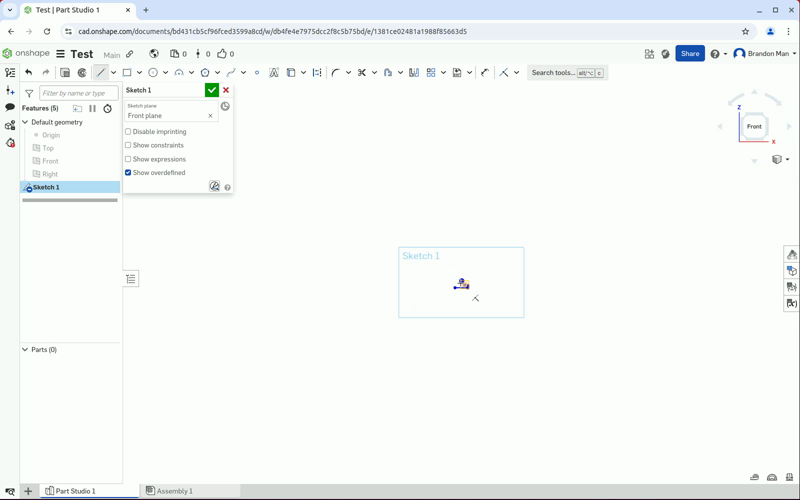
scroll(6)
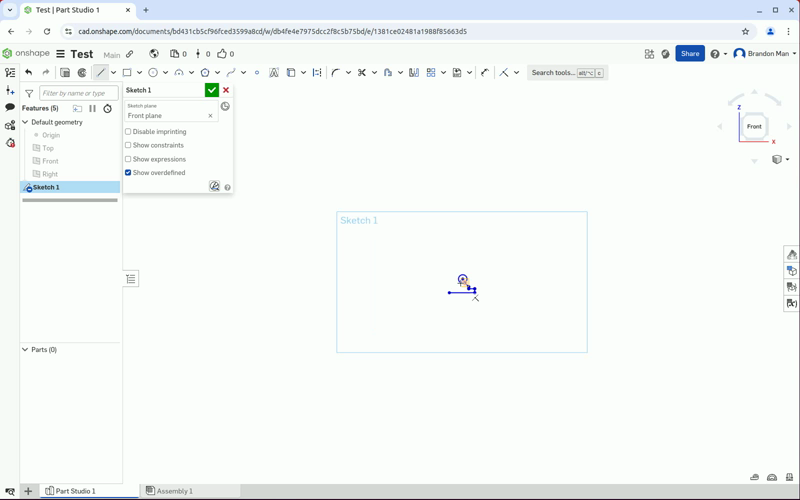
scroll(6)
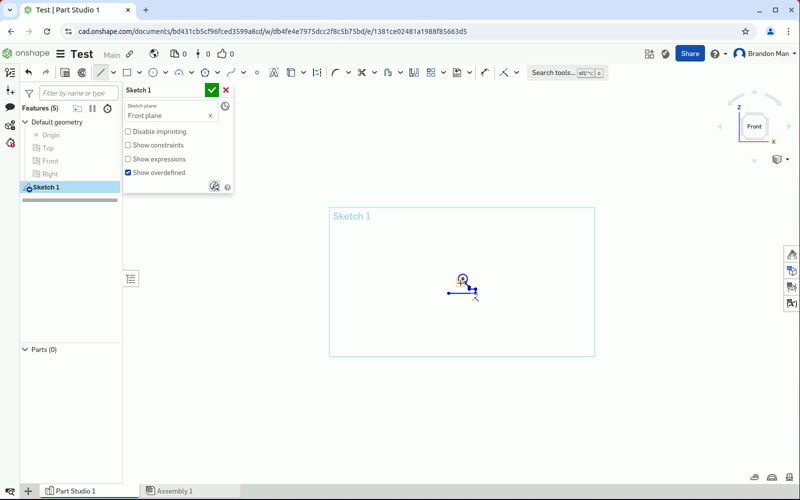
scroll(6)
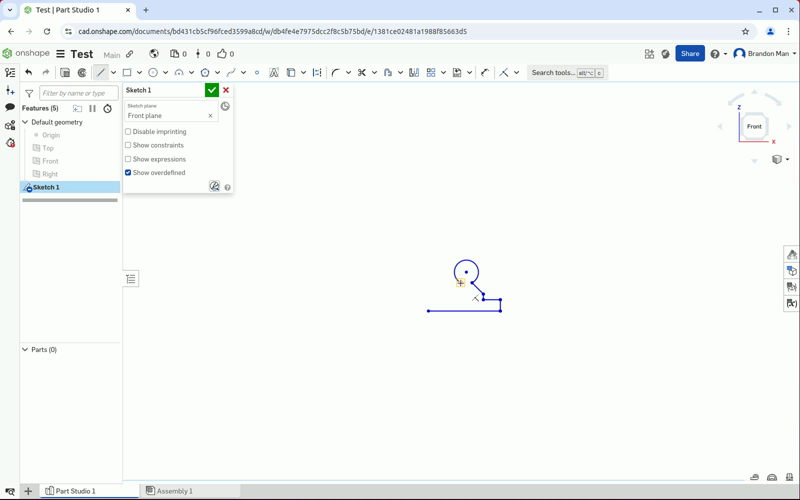
click(460, 282)
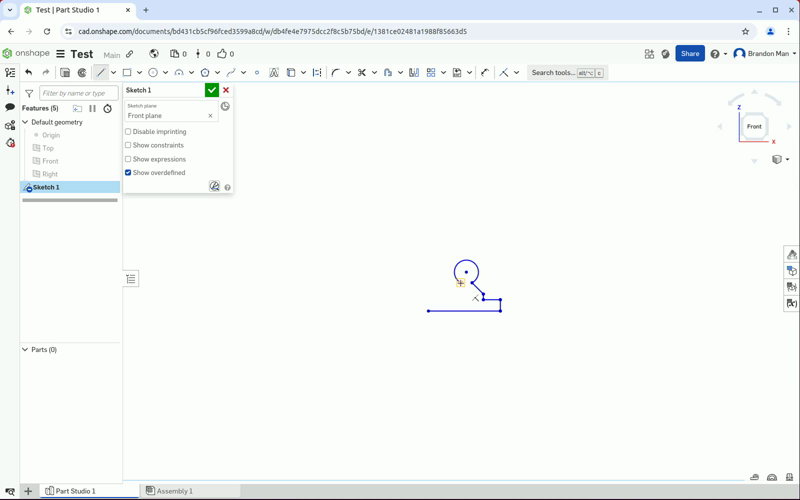
scroll(-6)
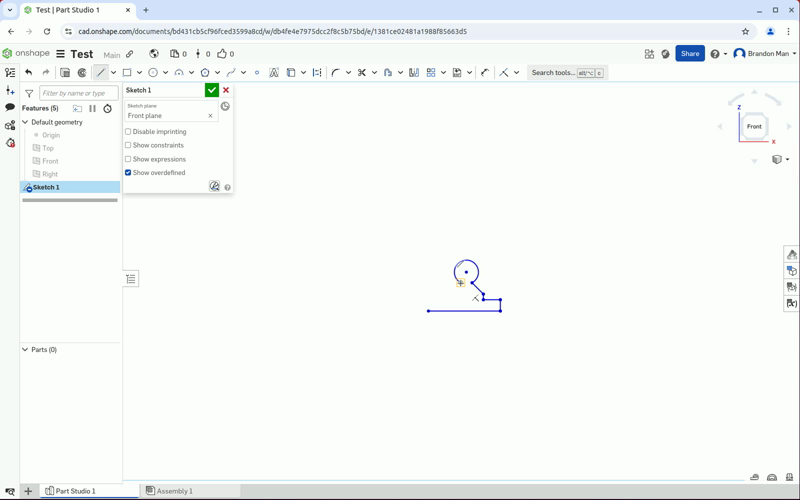
scroll(-6)
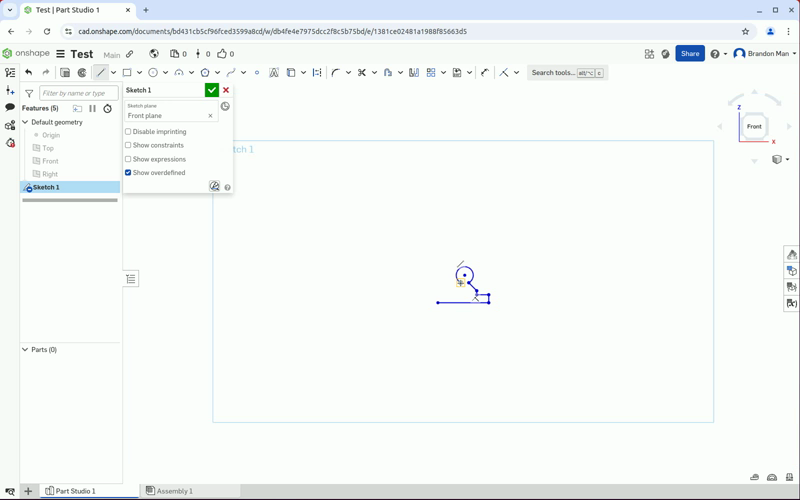
scroll(-6)
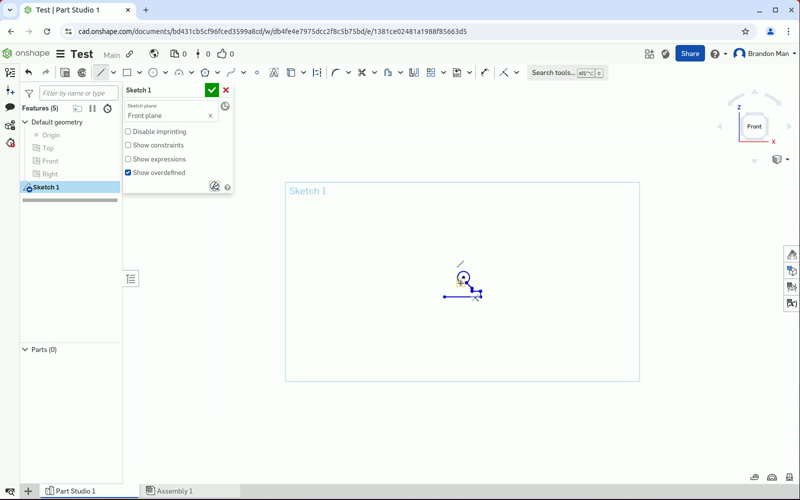
scroll(-6)
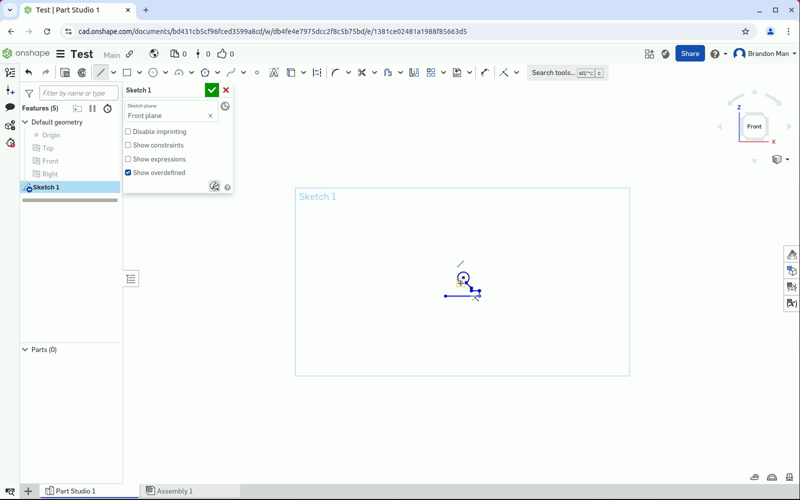
scroll(-6)
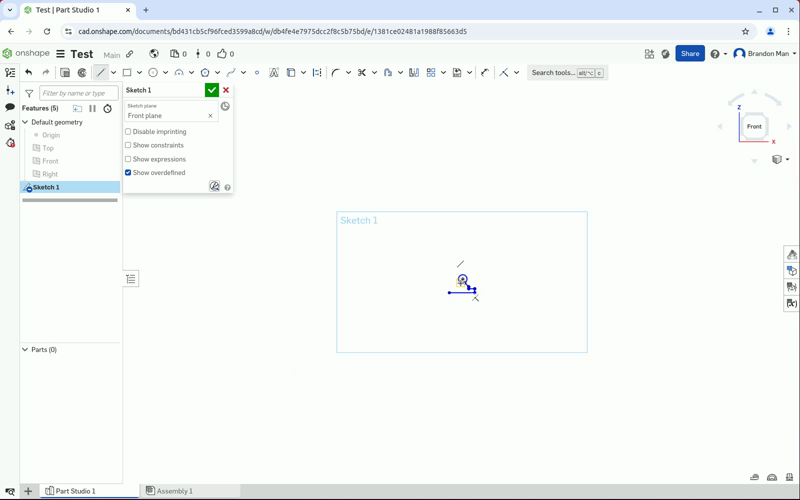
scroll(-6)
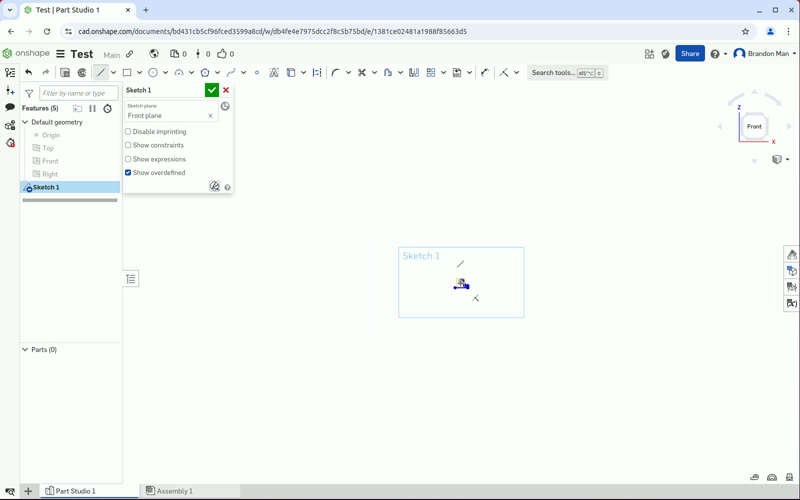
scroll(-6)
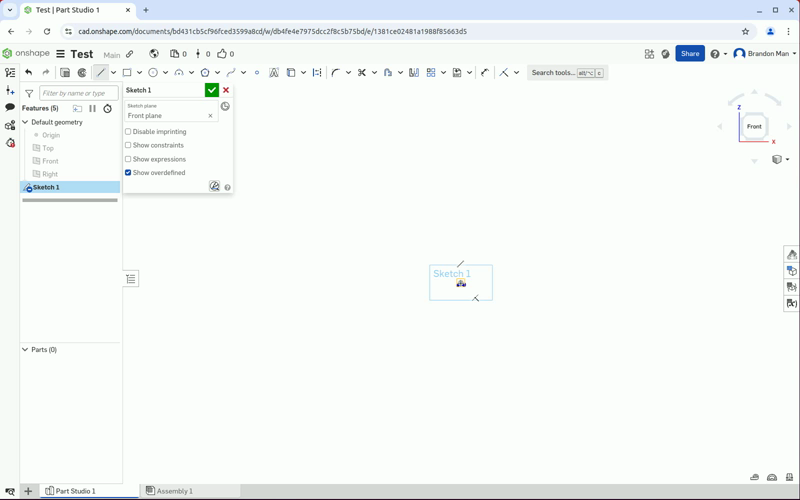
key_down(shift)
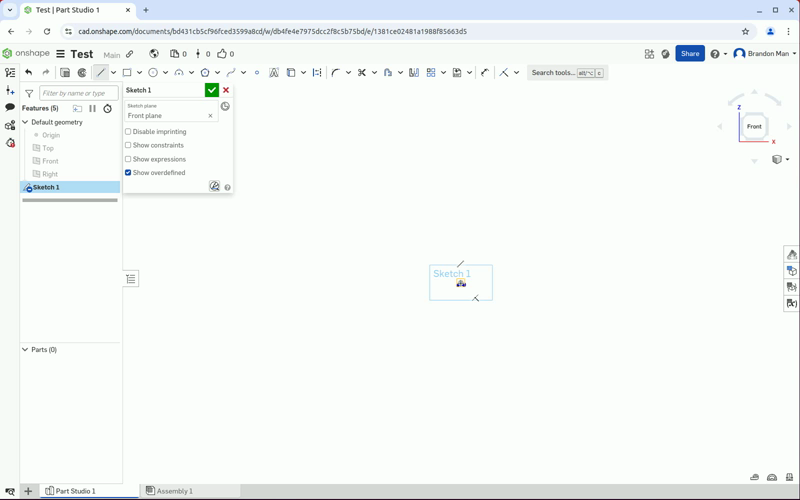
mouse_move(490, 282)
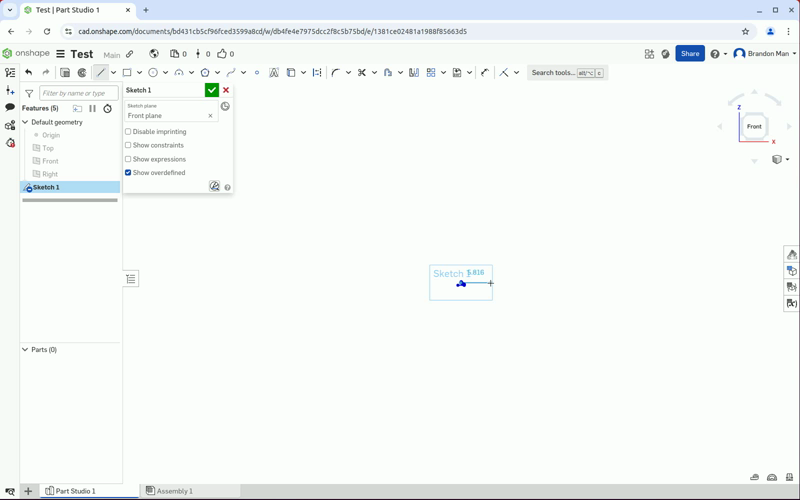
mouse_move(460, 283)
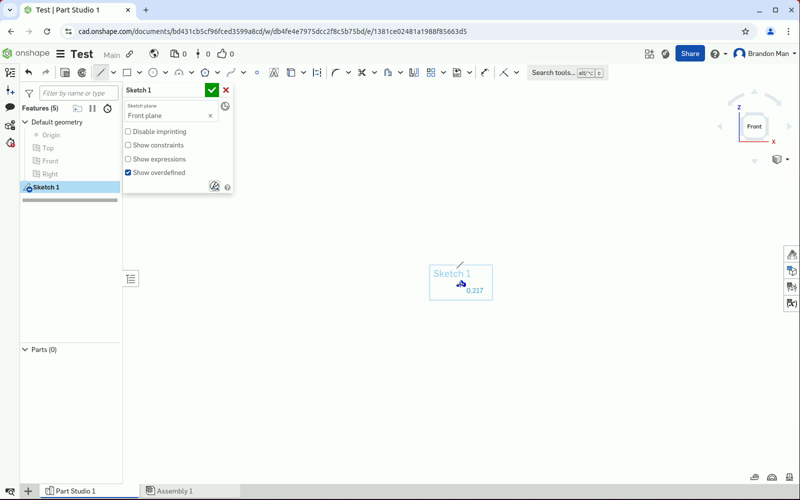
scroll(6)
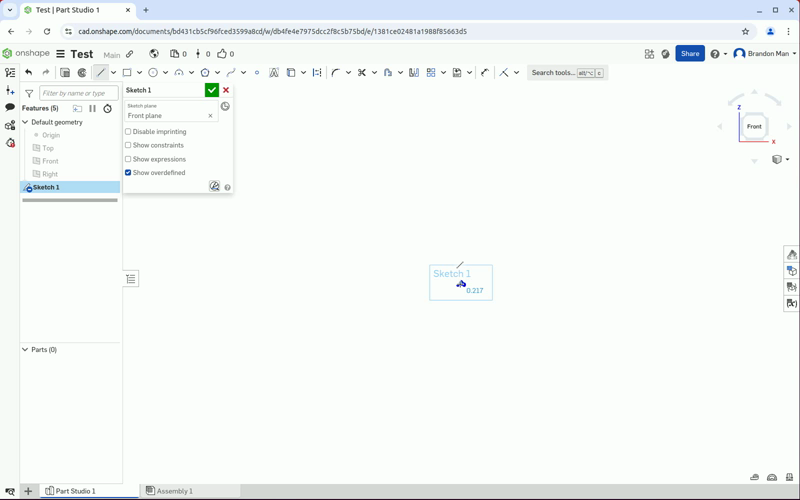
scroll(6)
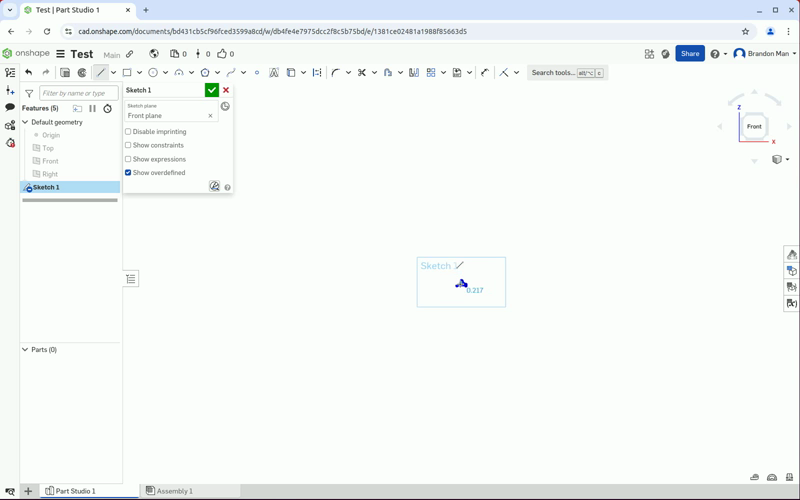
scroll(6)
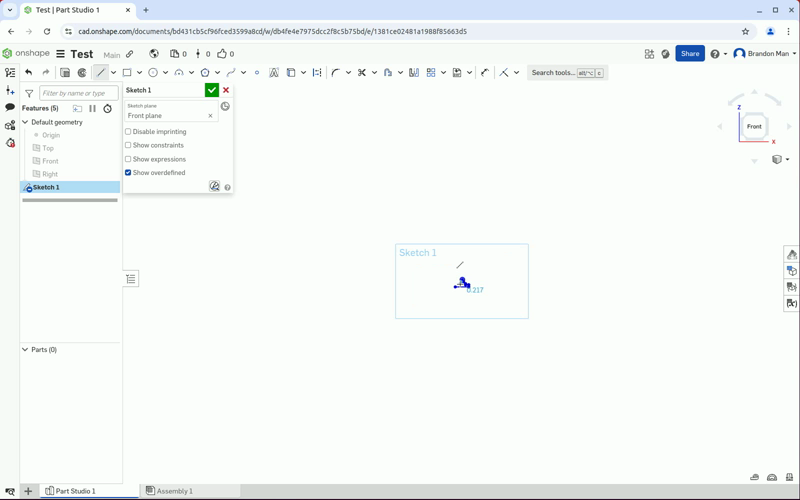
scroll(6)
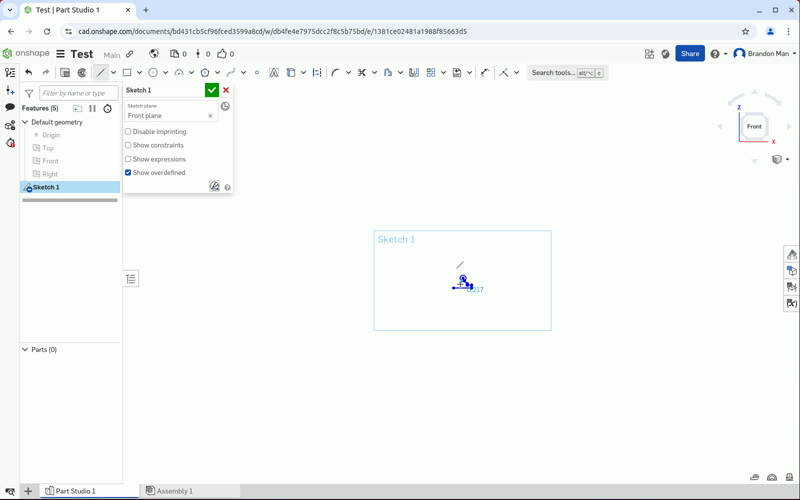
scroll(6)
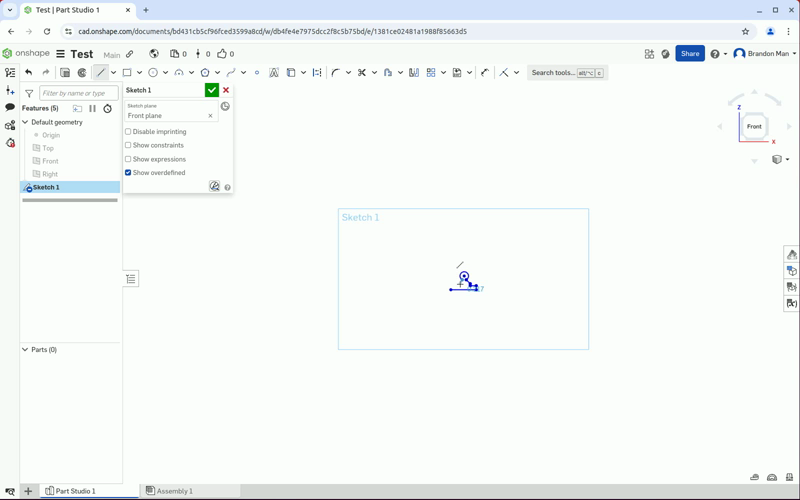
scroll(6)
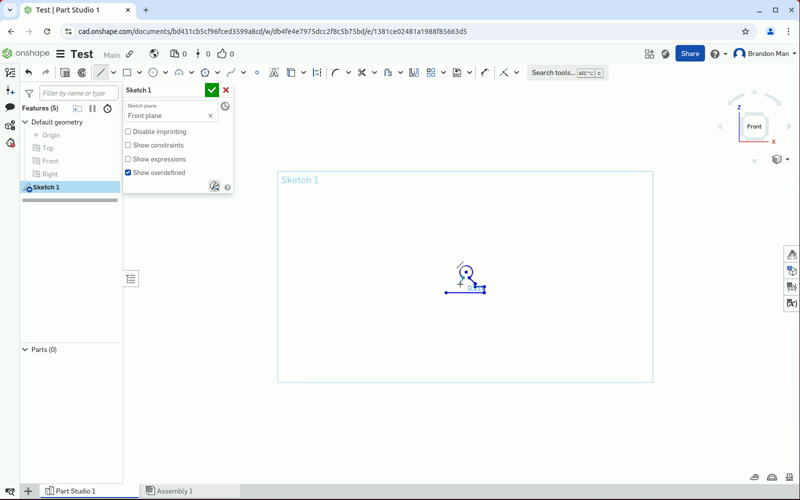
scroll(6)
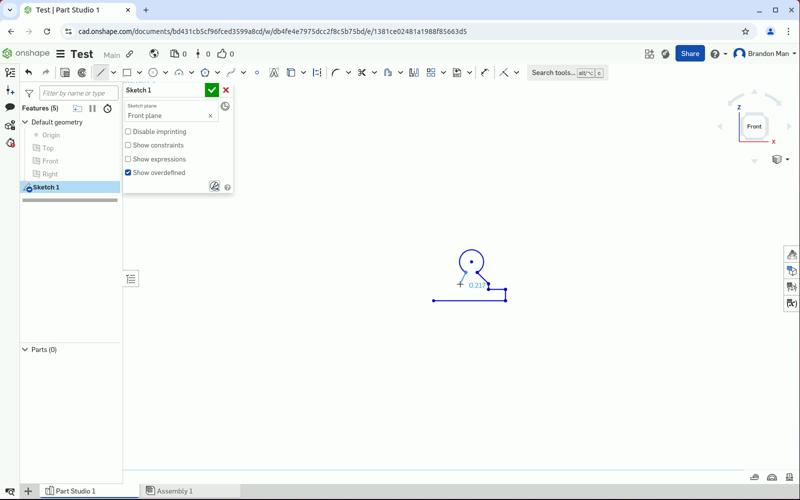
click(460, 283)
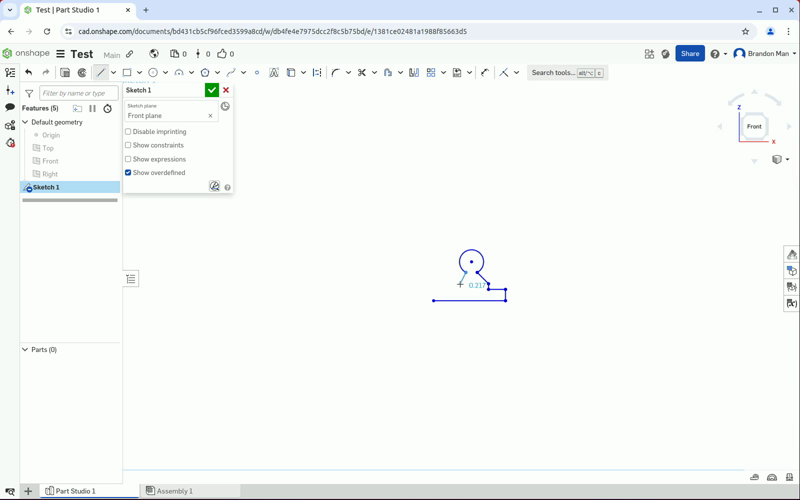
scroll(-6)
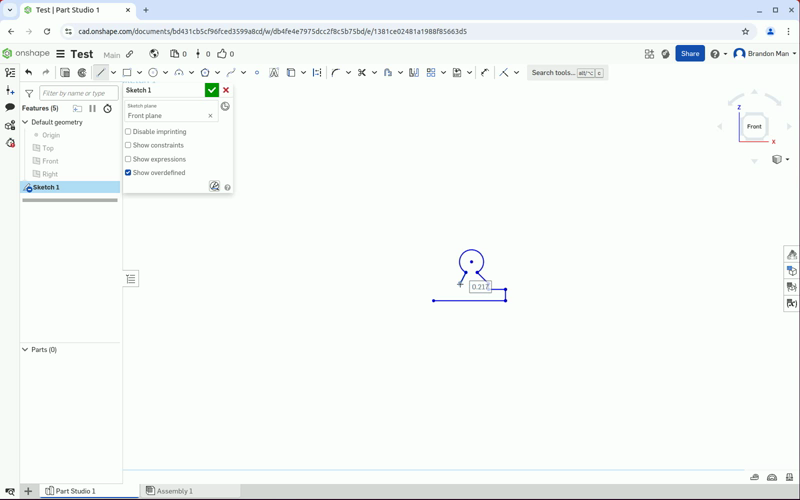
scroll(-6)
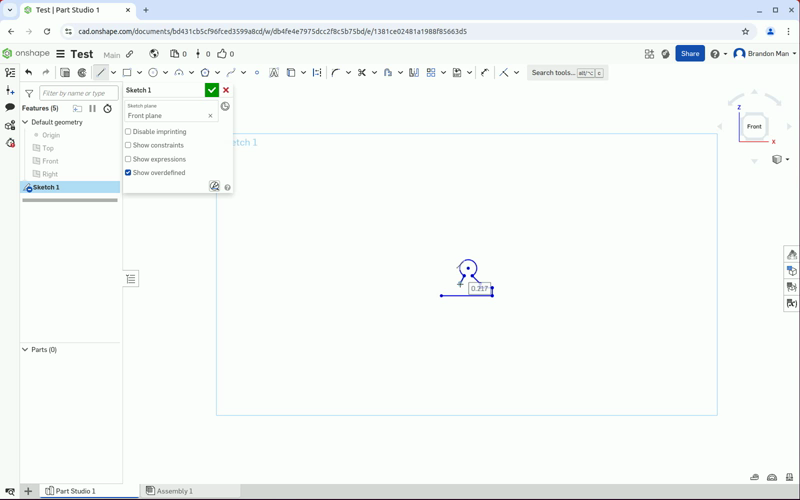
scroll(-6)
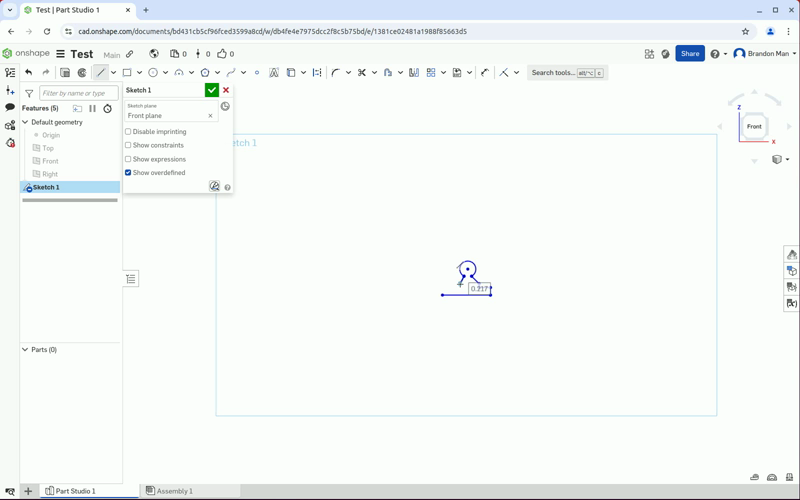
scroll(-6)
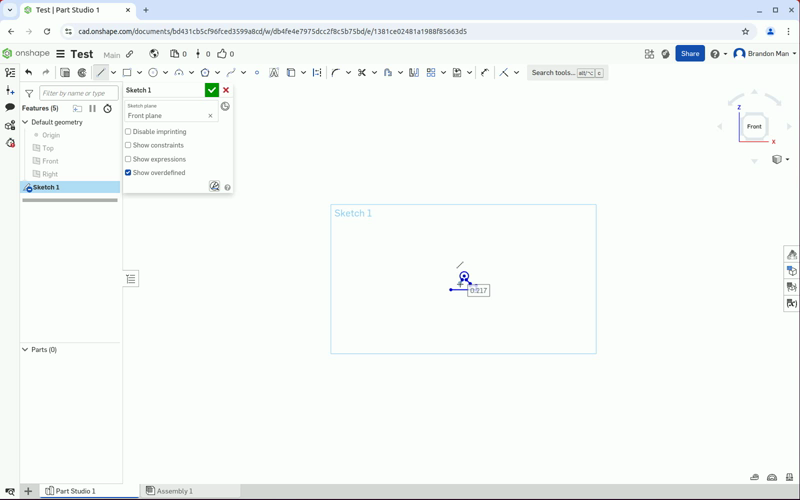
scroll(-6)
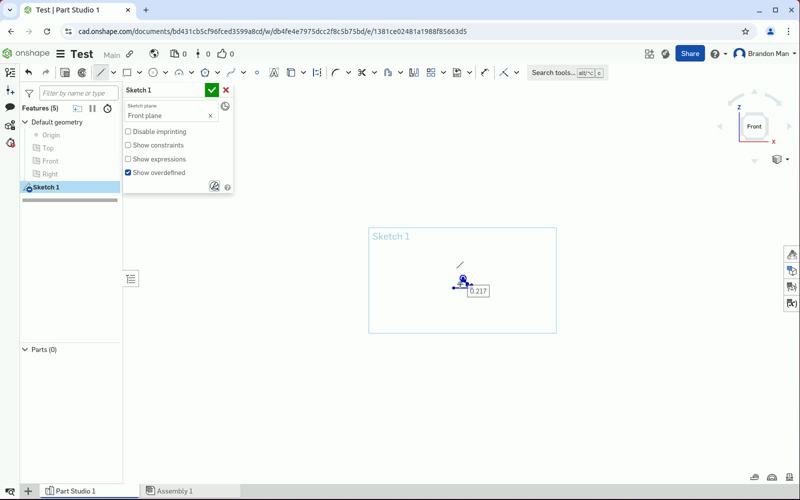
scroll(-6)
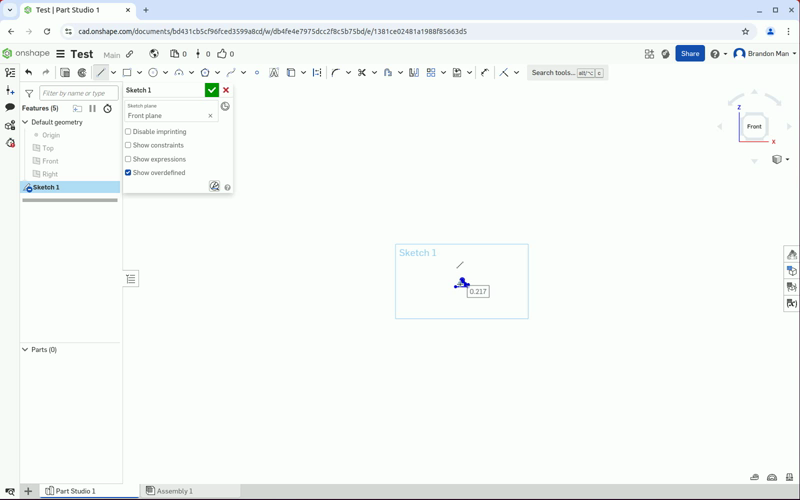
scroll(-6)
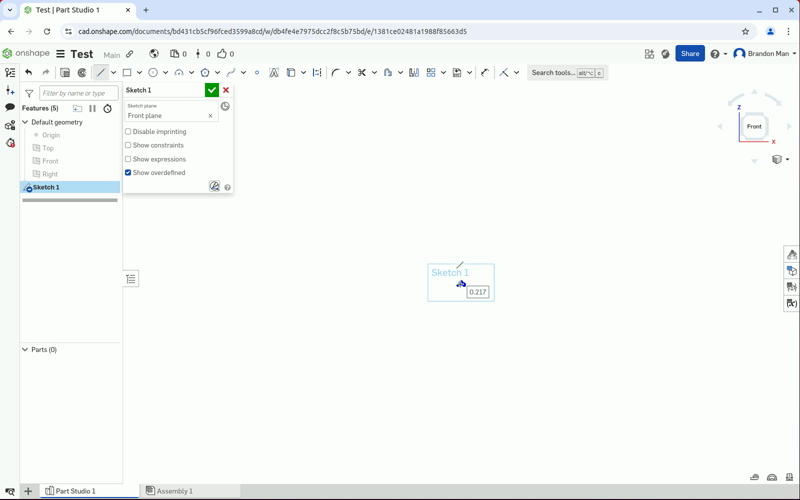
key_up(shift)
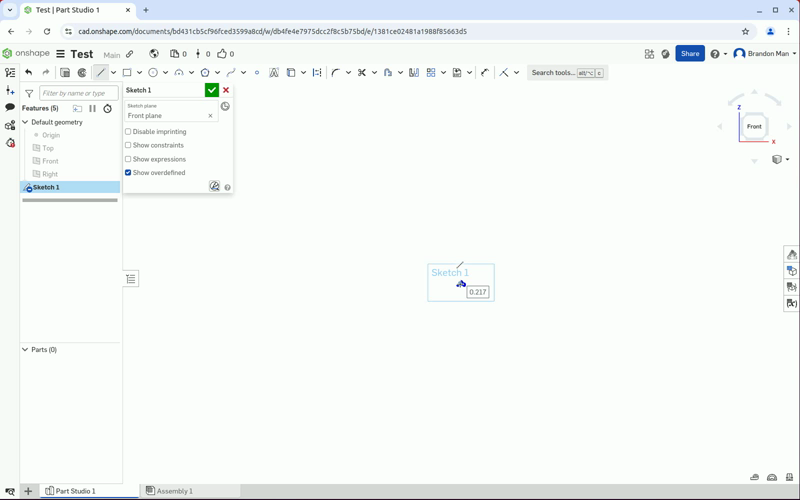
key_down(shift)
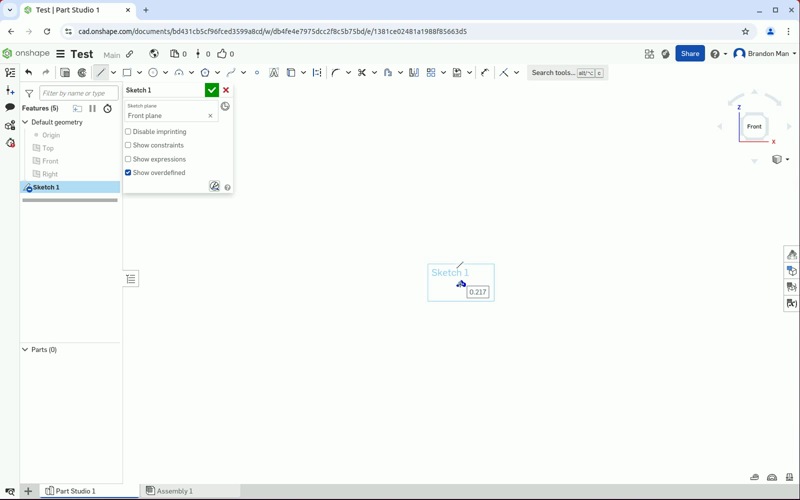
key_up(shift)
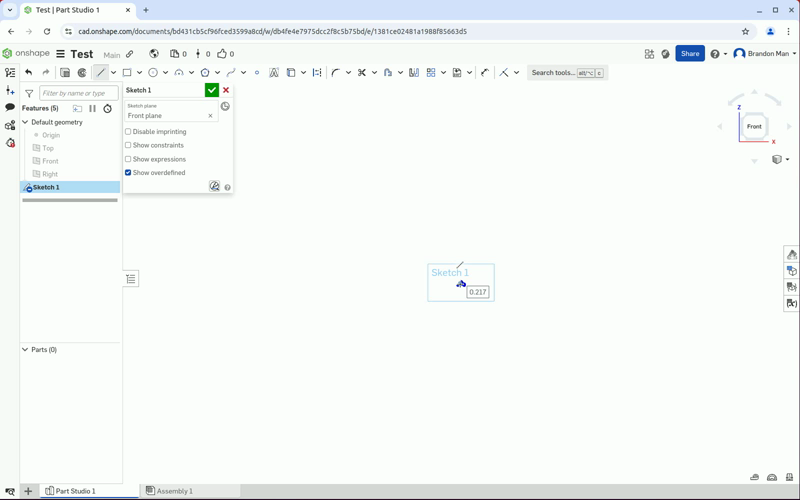
key_down(shift)
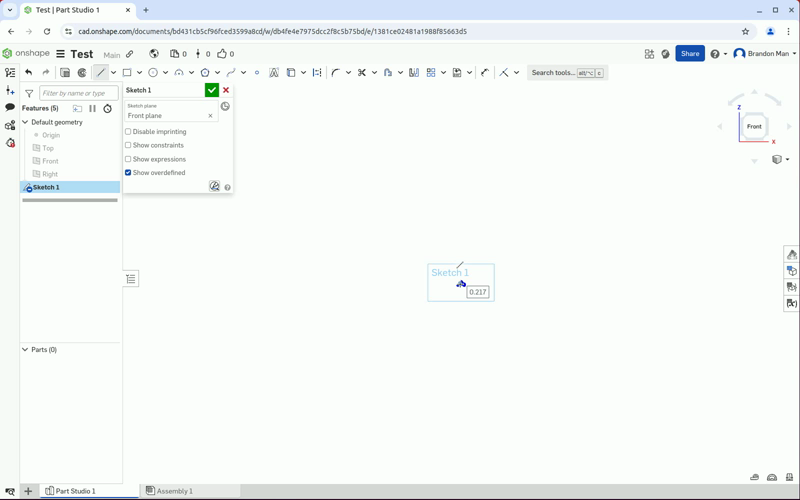
mouse_move(489, 283)
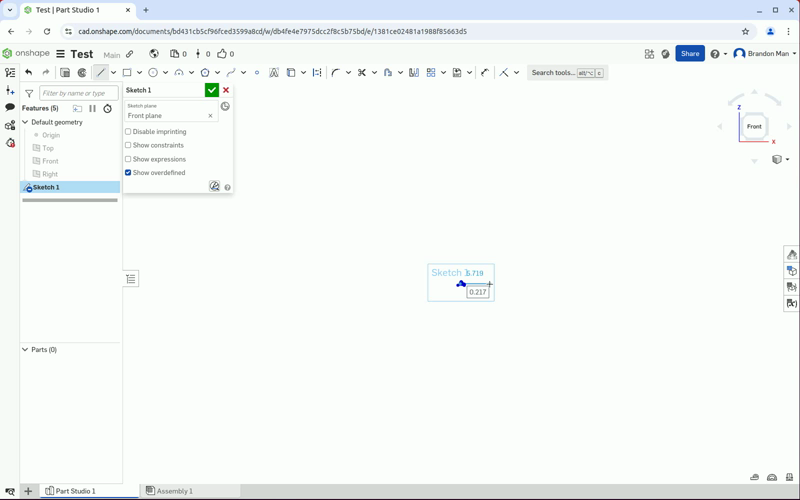
mouse_move(459, 284)
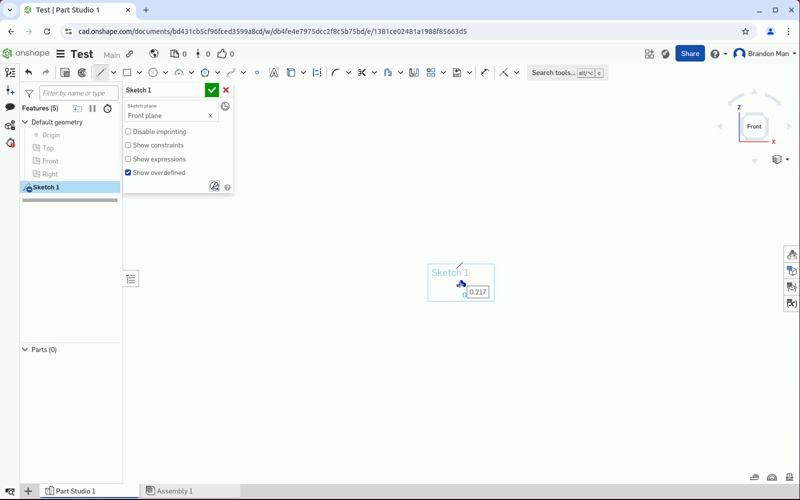
scroll(6)
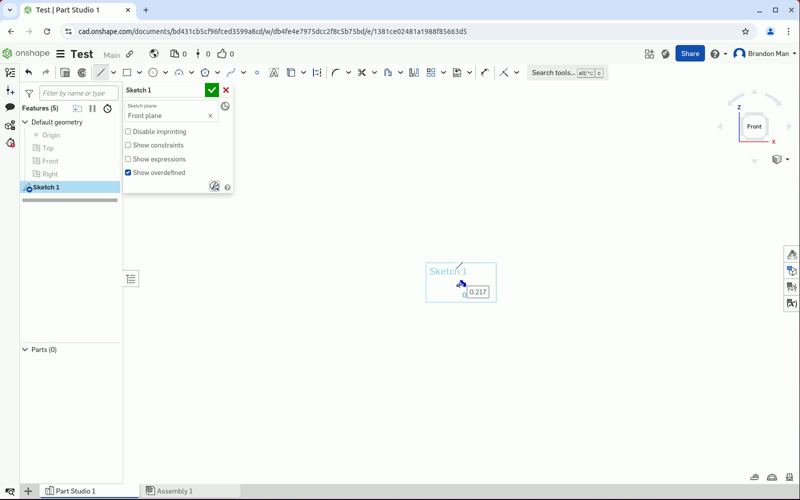
scroll(6)
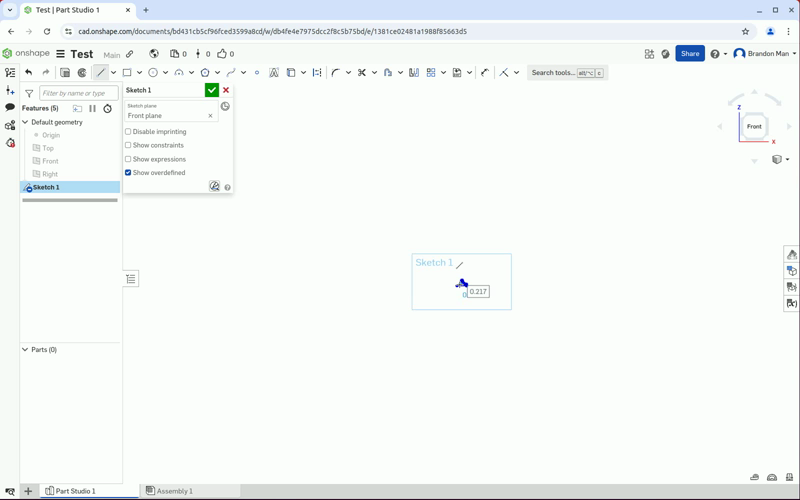
scroll(6)
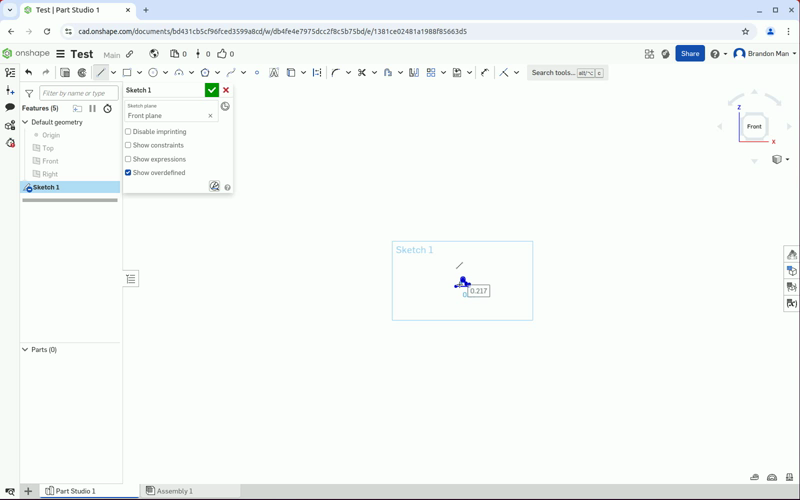
scroll(6)
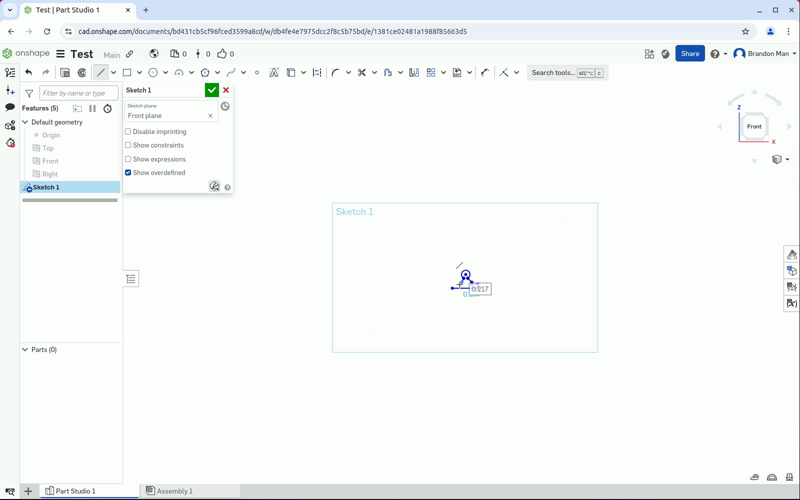
scroll(6)
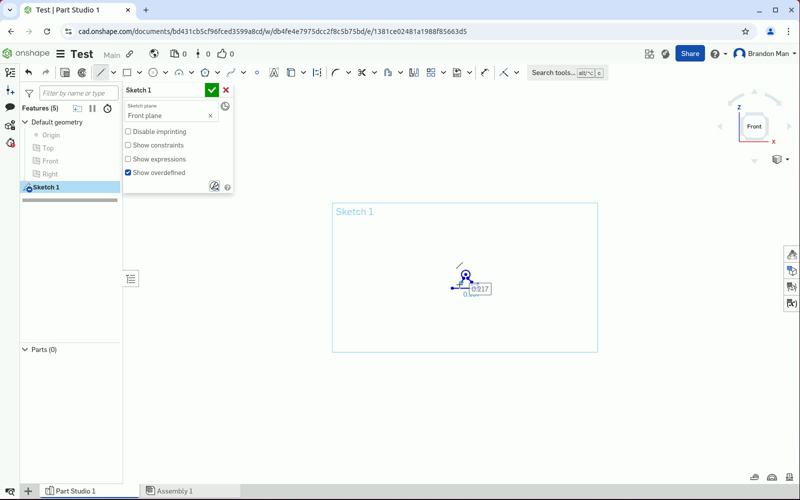
scroll(6)
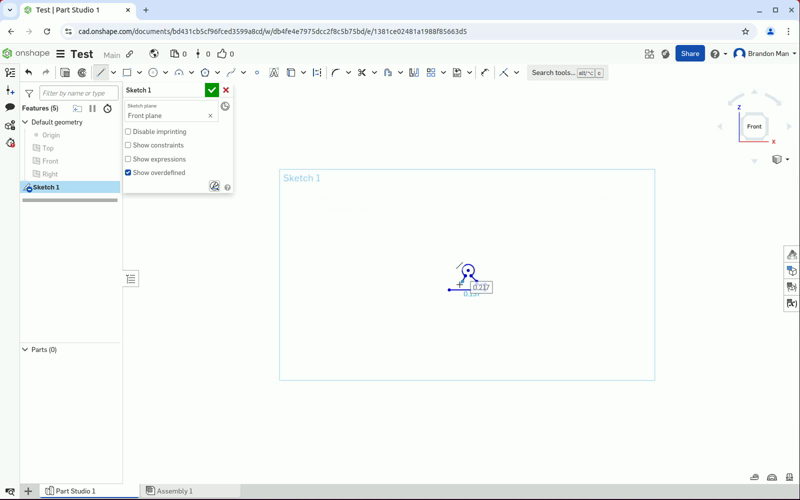
scroll(6)
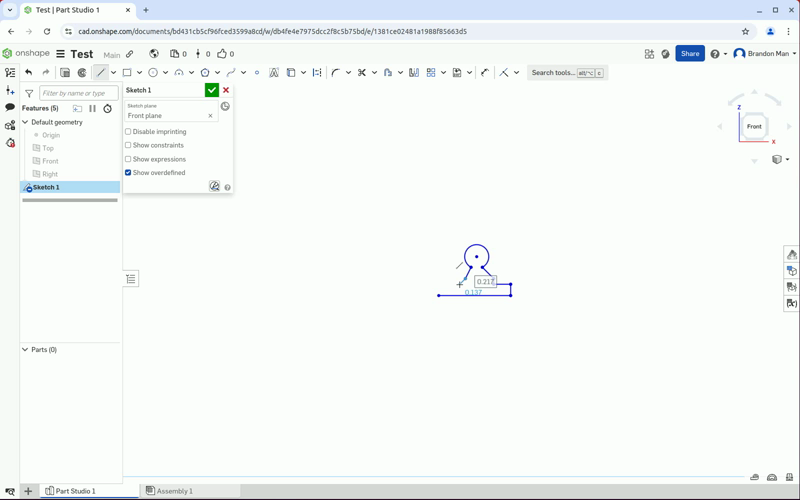
click(459, 284)
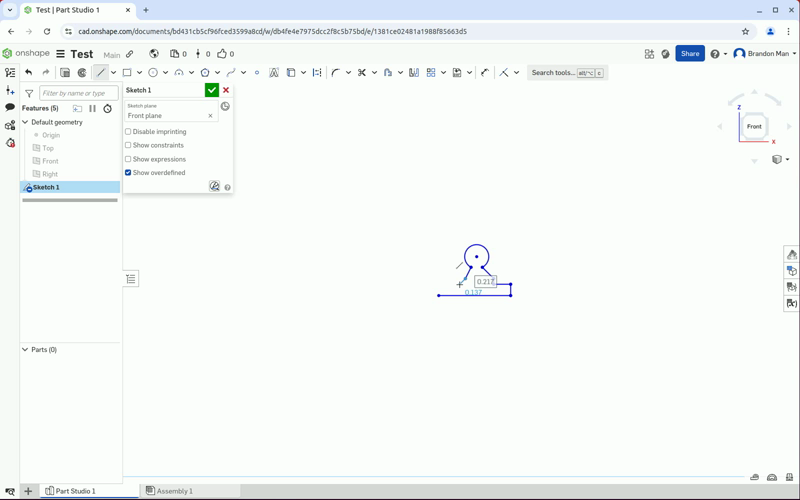
scroll(-6)
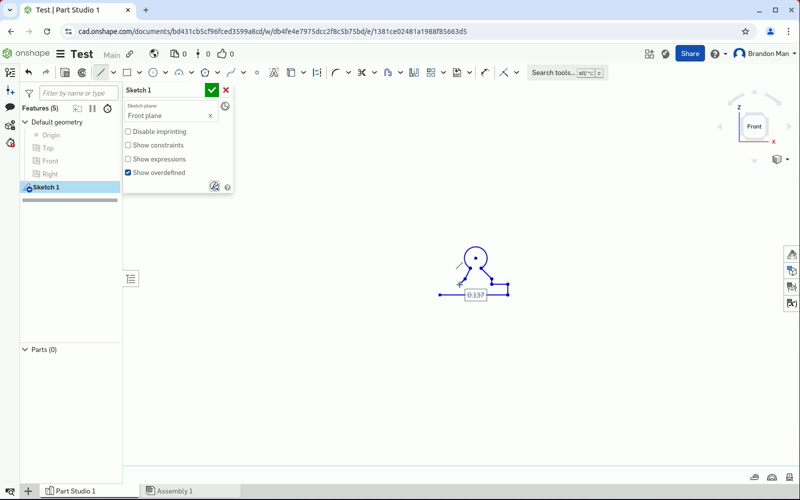
scroll(-6)
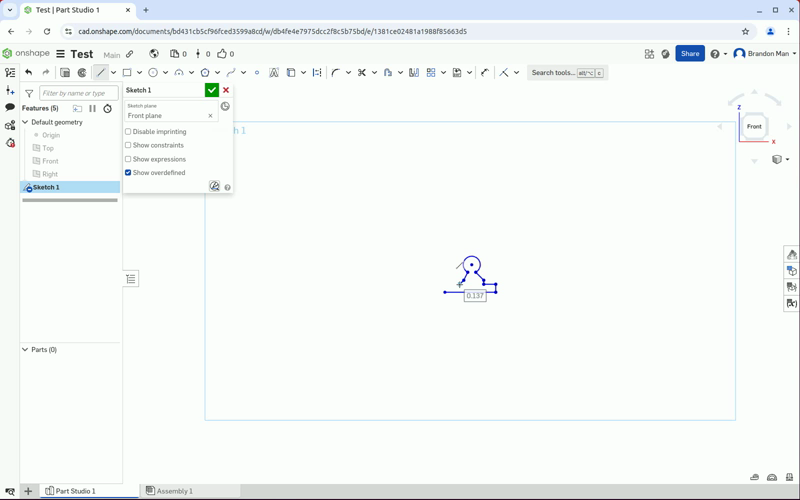
scroll(-6)
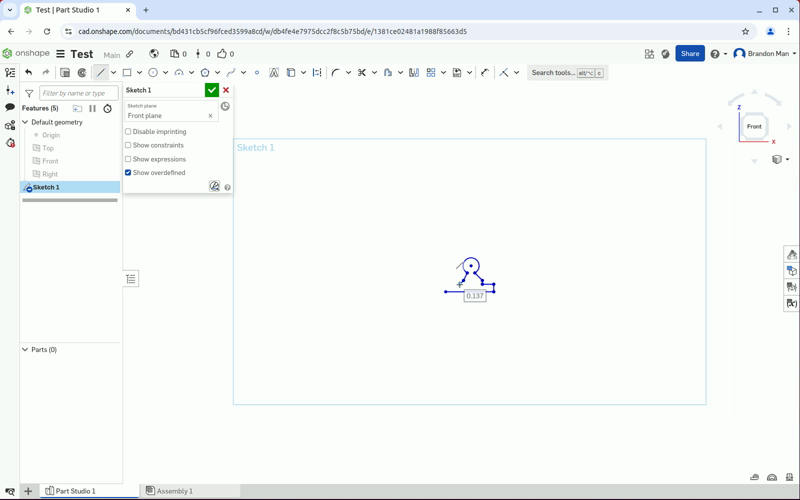
scroll(-6)
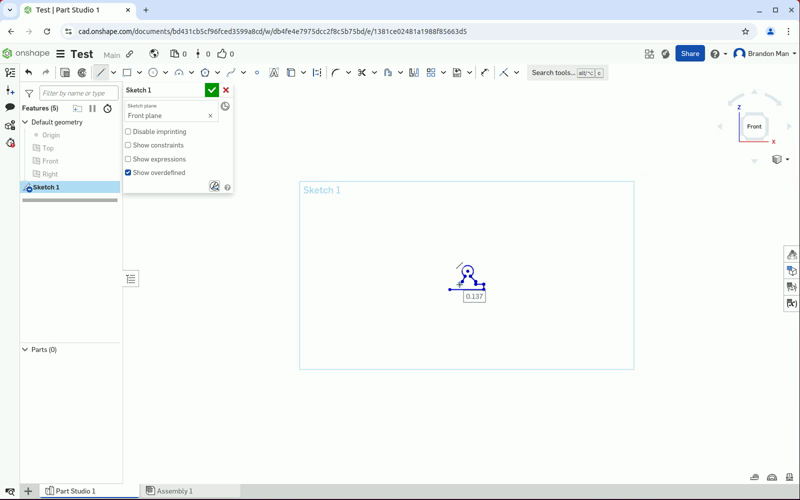
scroll(-6)
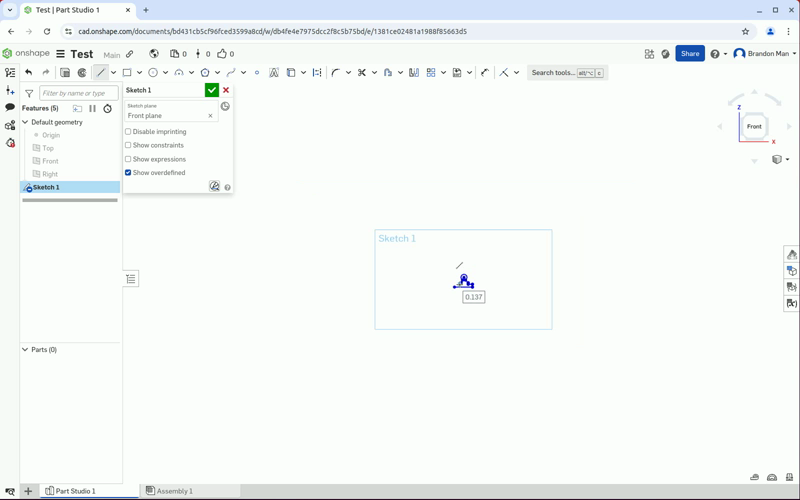
scroll(-6)
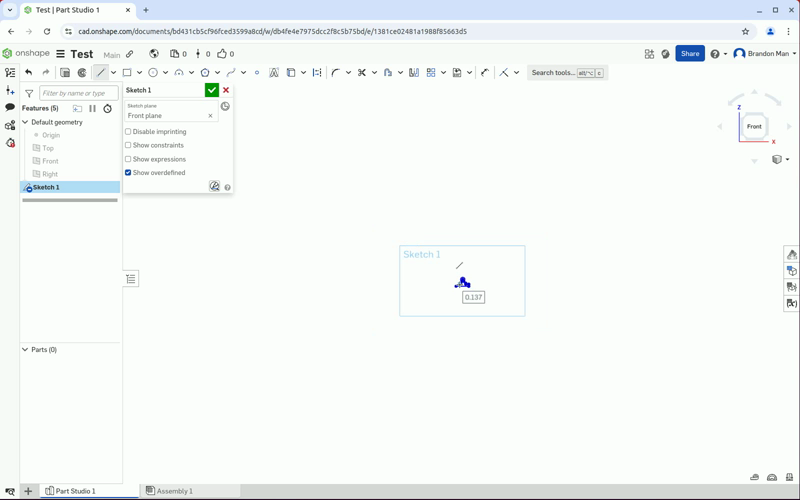
scroll(-6)
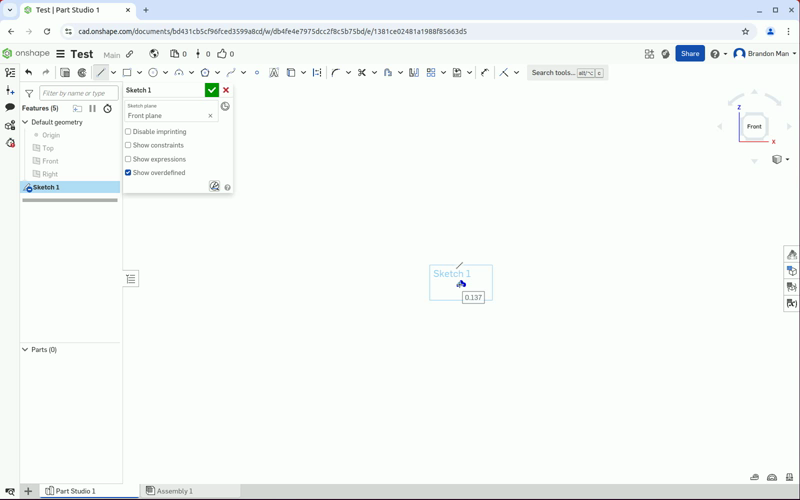
key_up(shift)
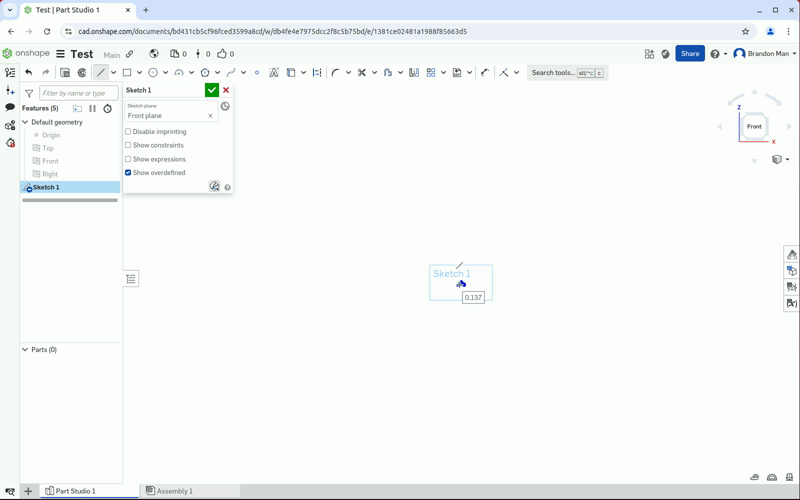
key_down(shift)
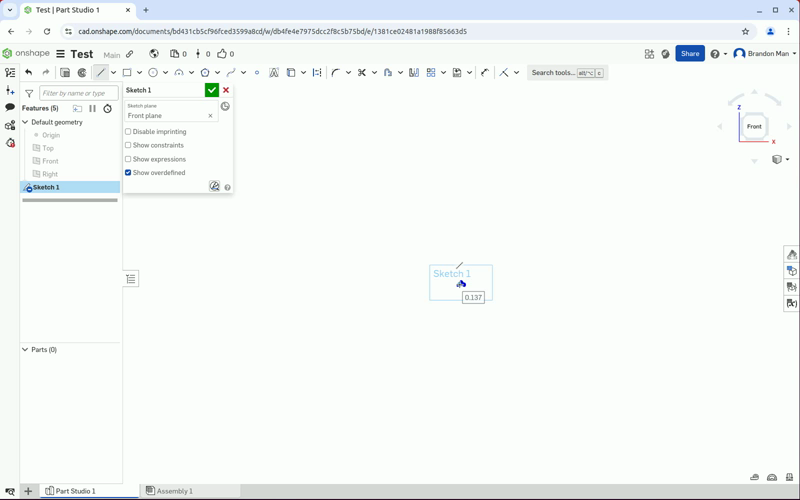
mouse_move(489, 284)
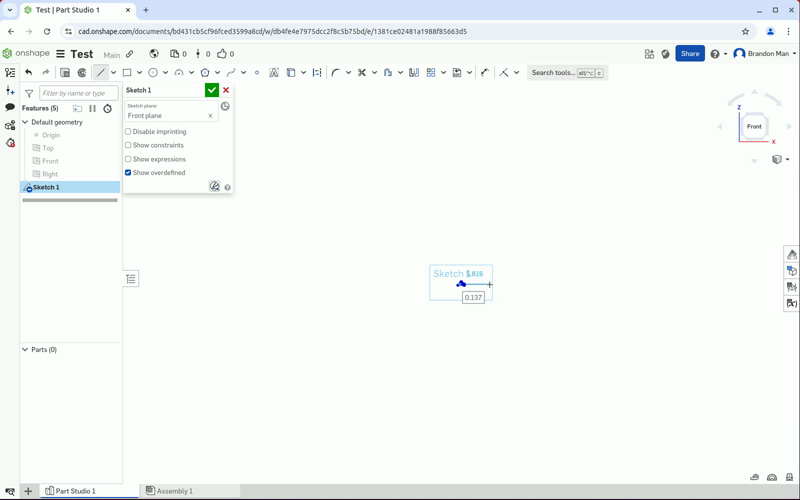
mouse_move(458, 284)
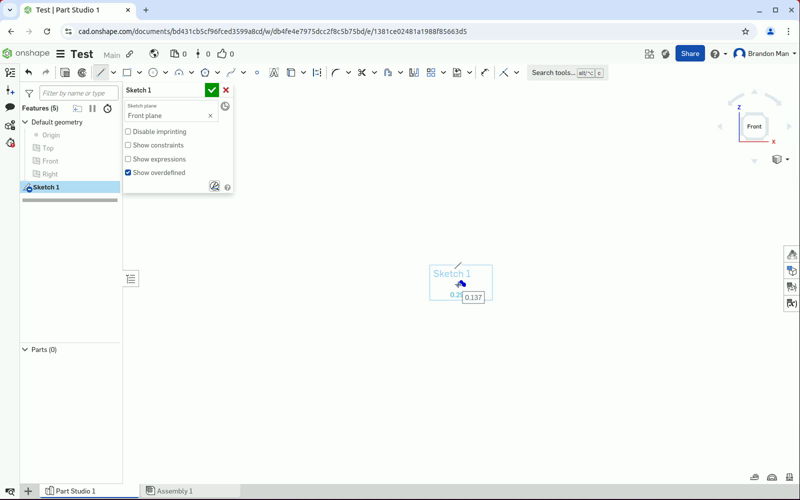
scroll(6)
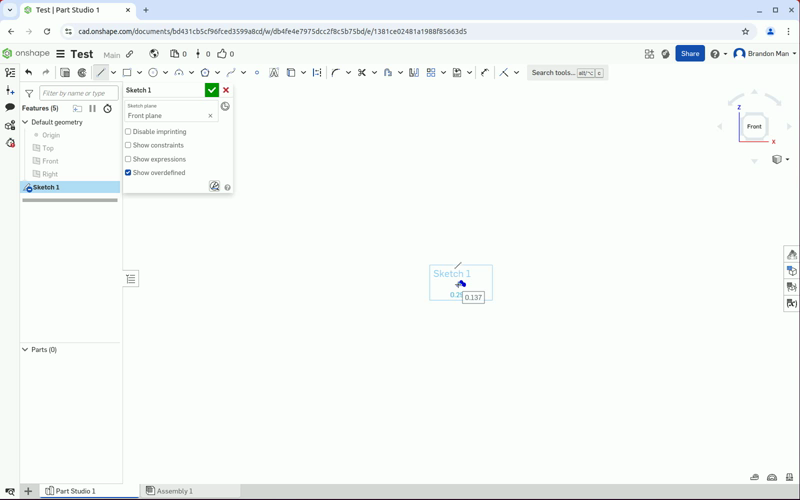
scroll(6)
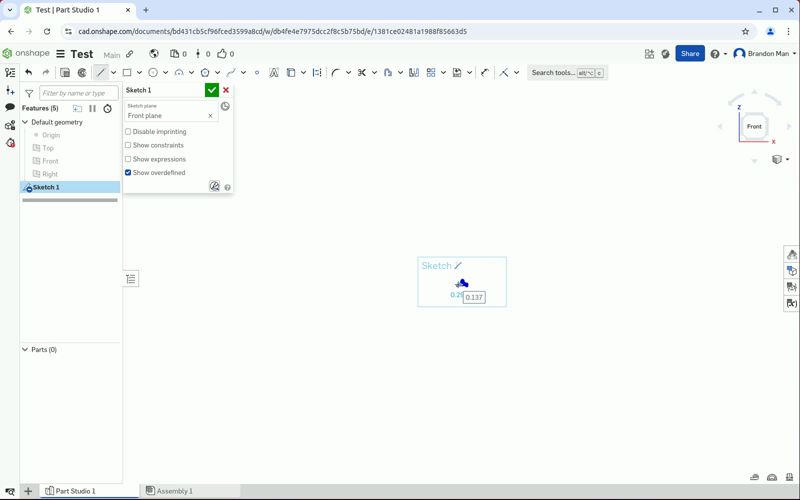
scroll(6)
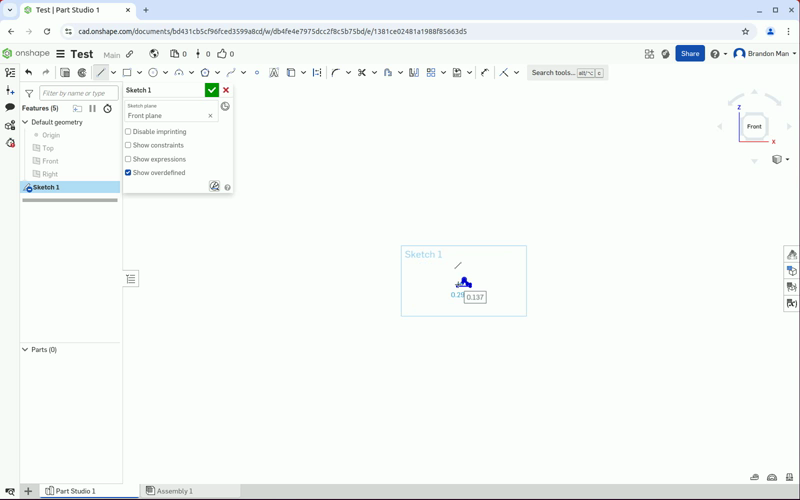
scroll(6)
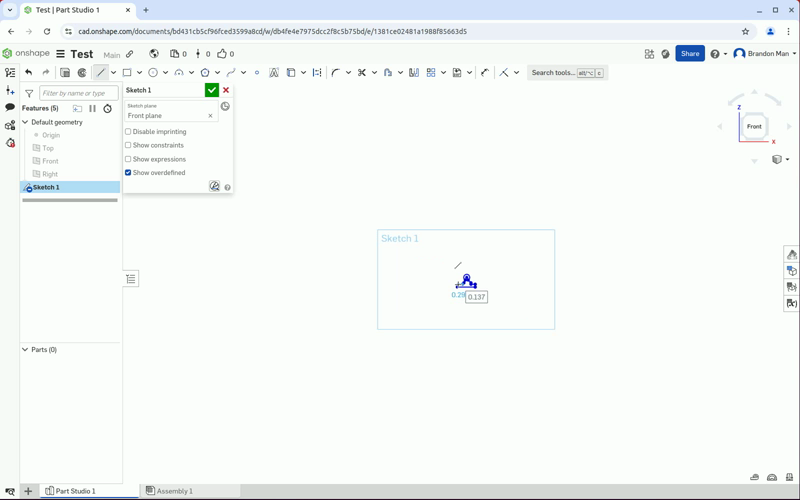
scroll(6)
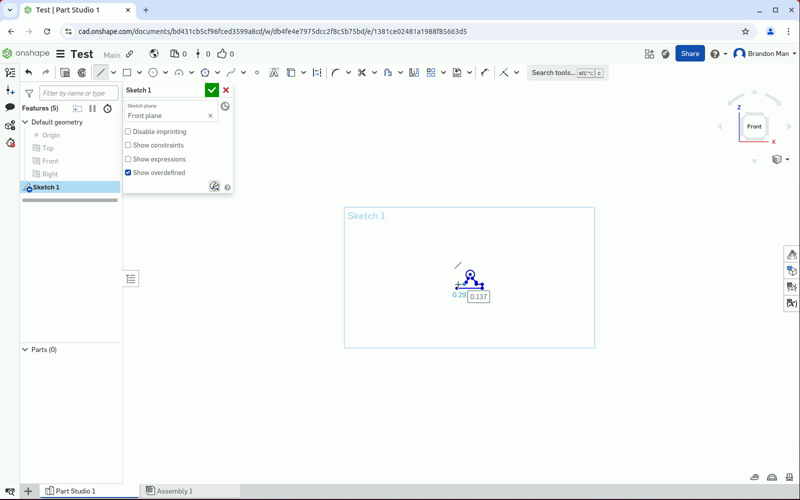
scroll(6)
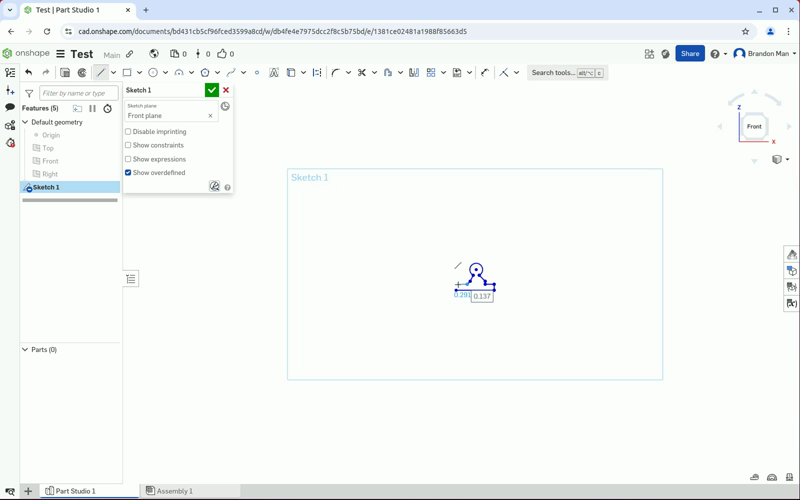
scroll(6)
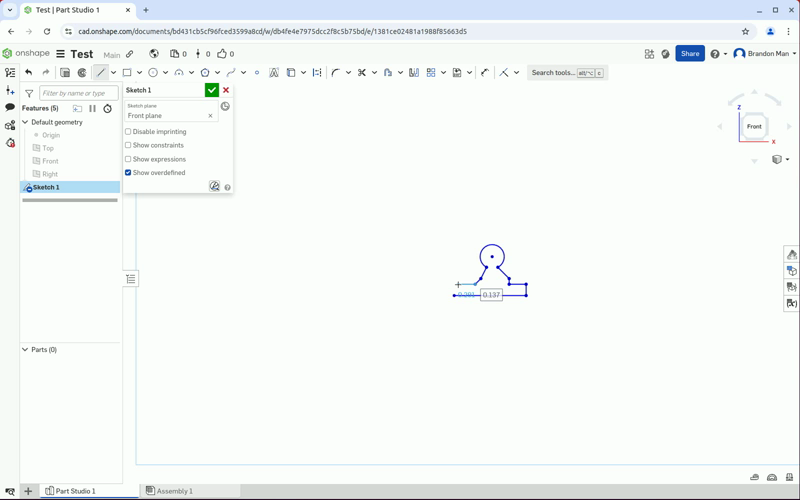
click(458, 284)
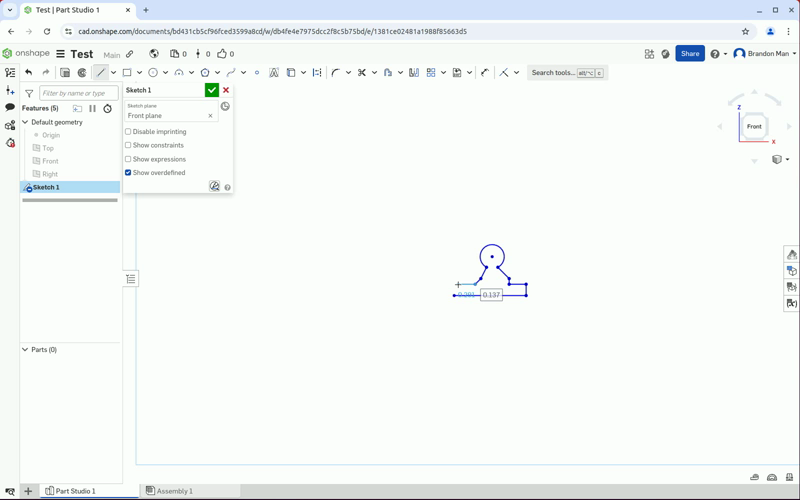
scroll(-6)
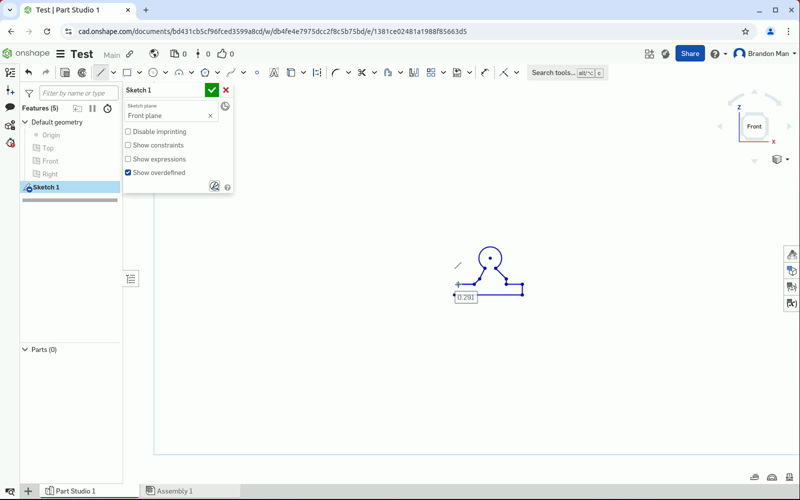
scroll(-6)
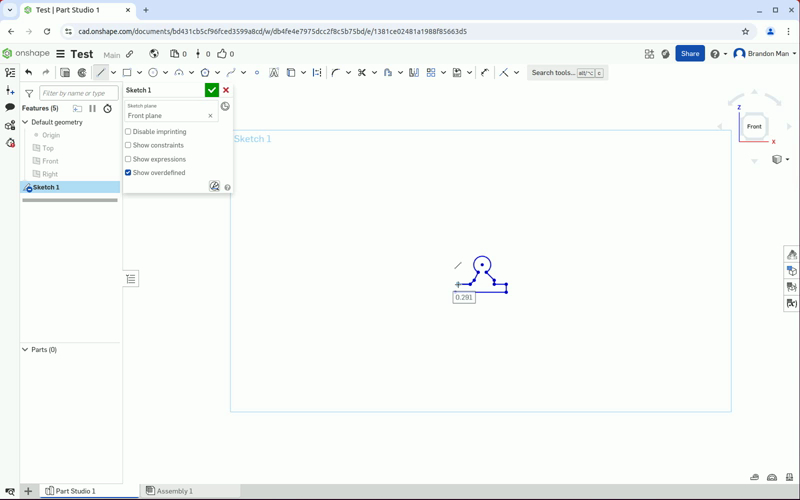
scroll(-6)
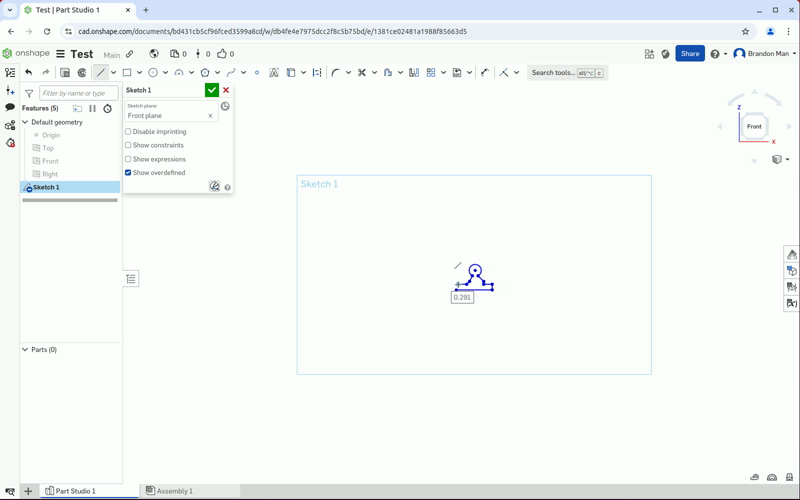
scroll(-6)
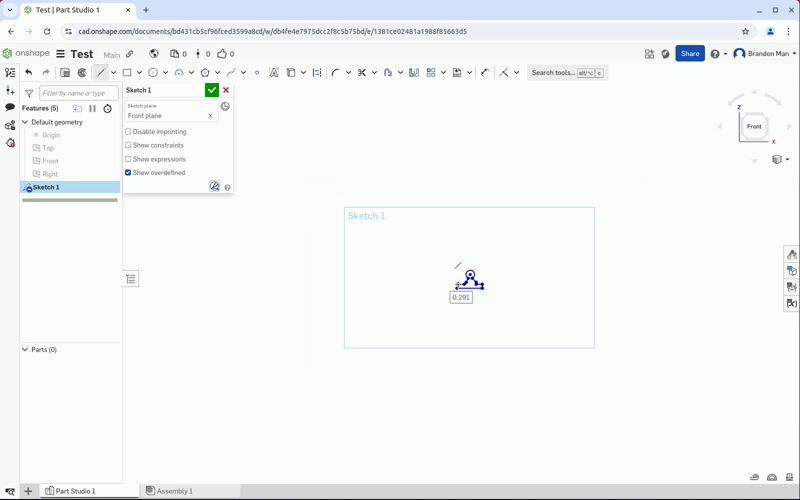
scroll(-6)
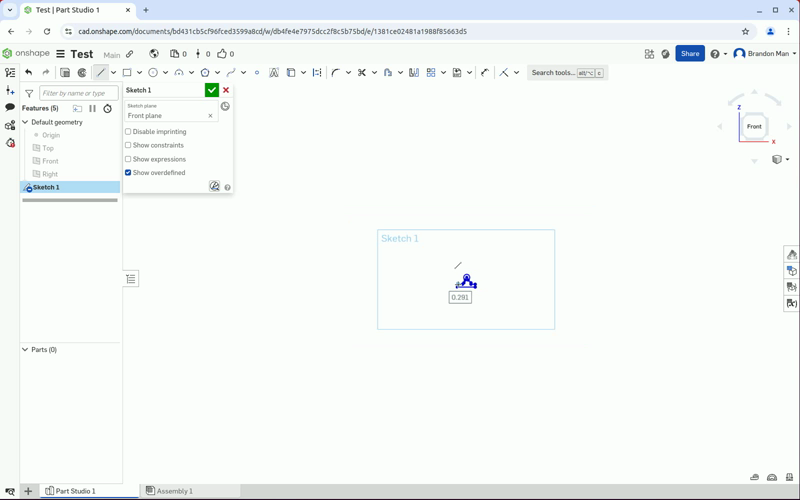
scroll(-6)
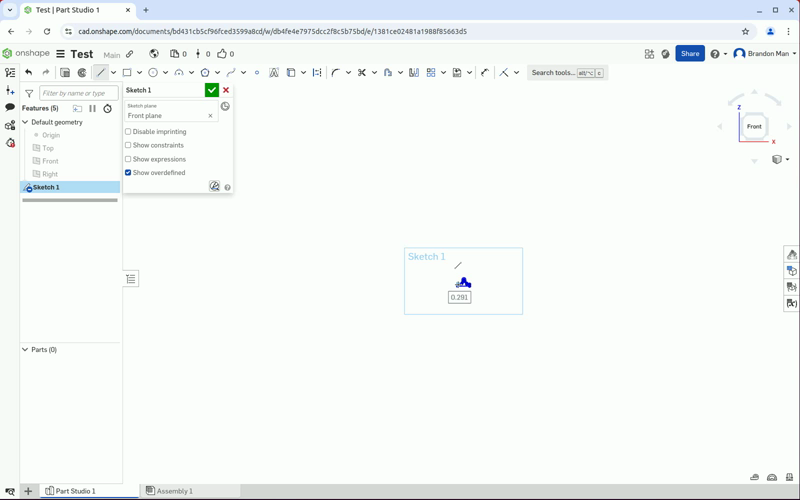
scroll(-6)
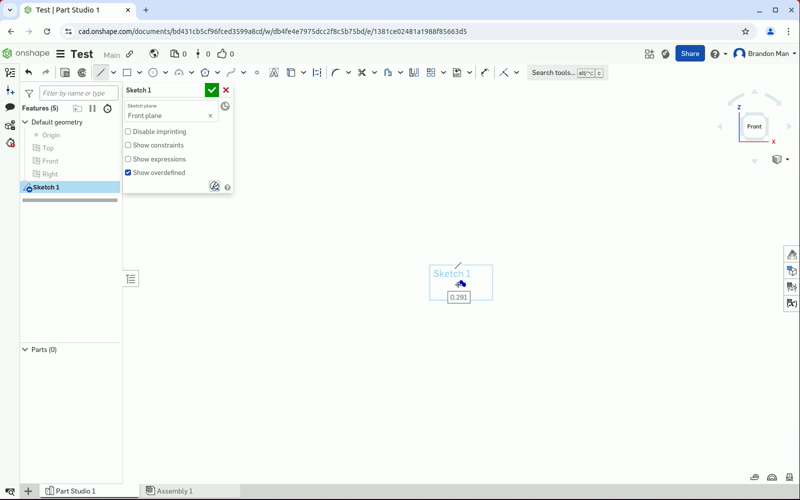
key_up(shift)
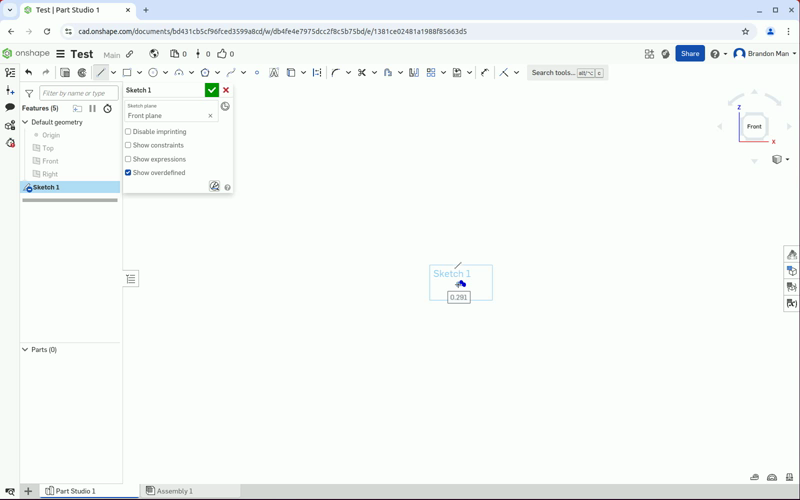
mouse_move(488, 284)
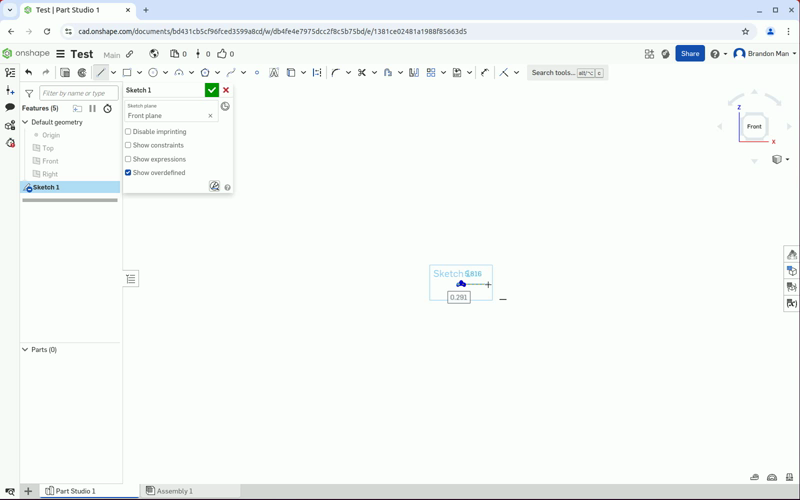
key_down(shift)
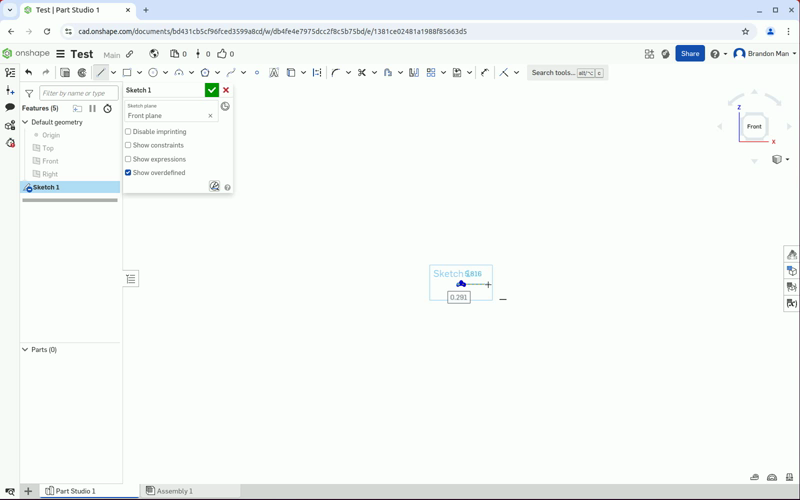
mouse_move(458, 285)
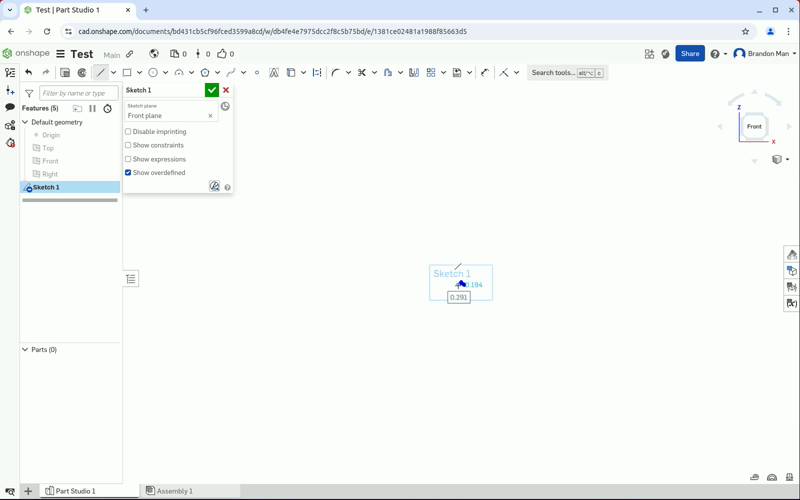
scroll(6)
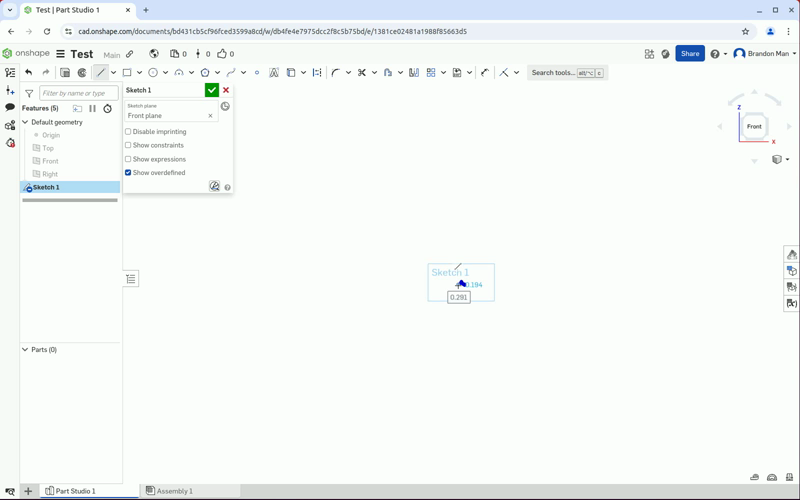
scroll(6)
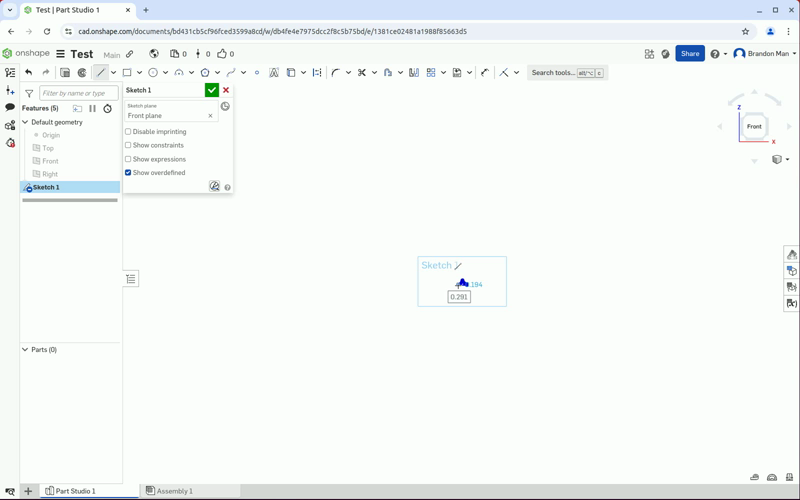
scroll(6)
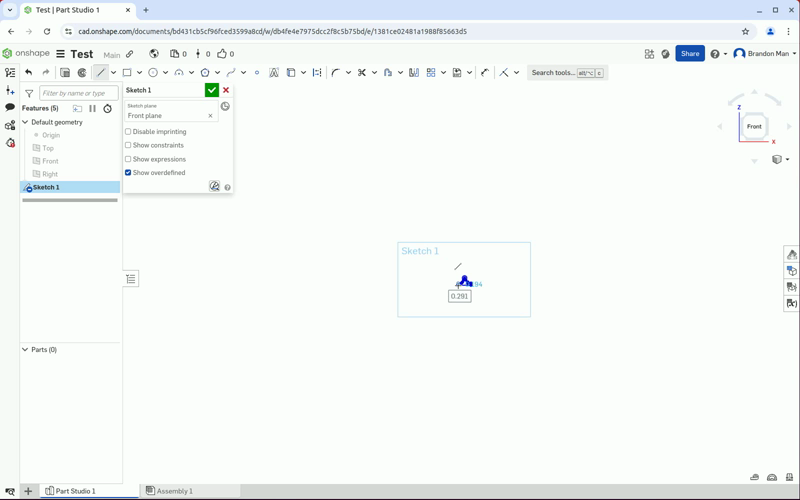
scroll(6)
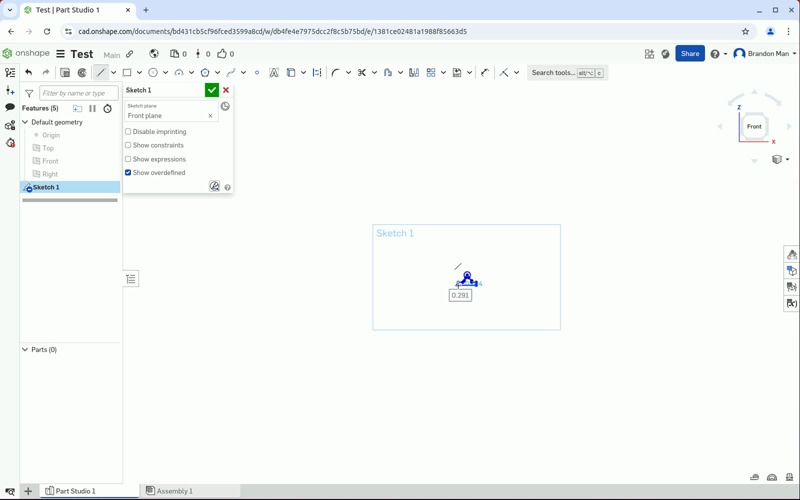
scroll(6)
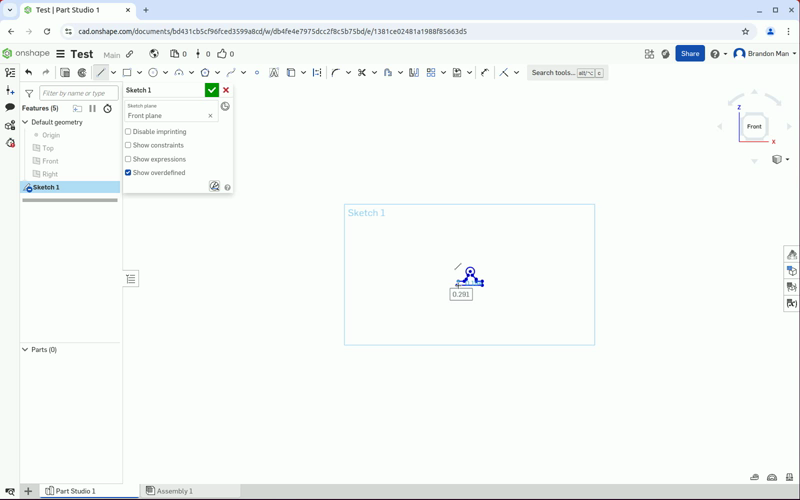
scroll(6)
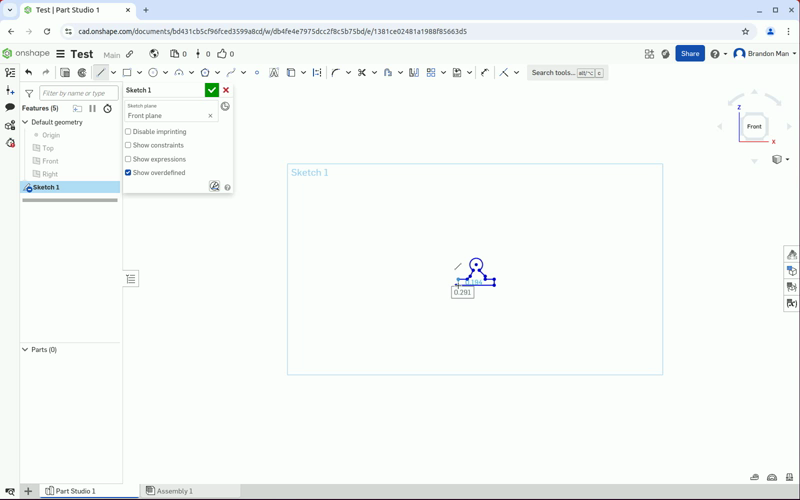
scroll(6)
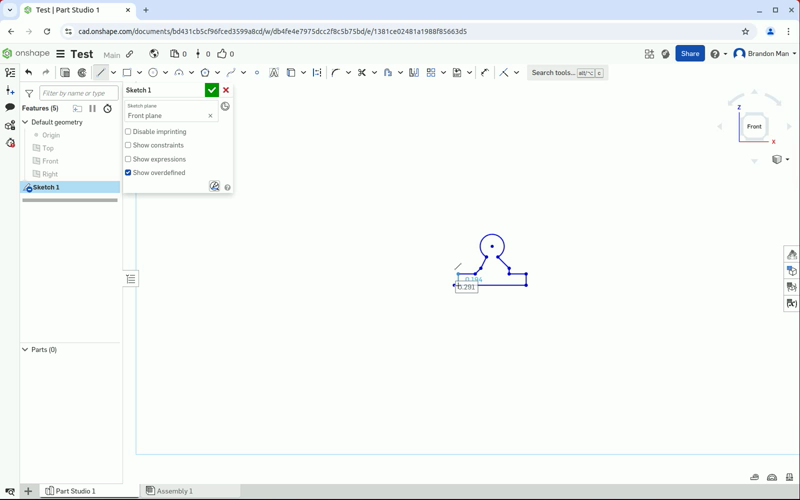
key_up(shift)
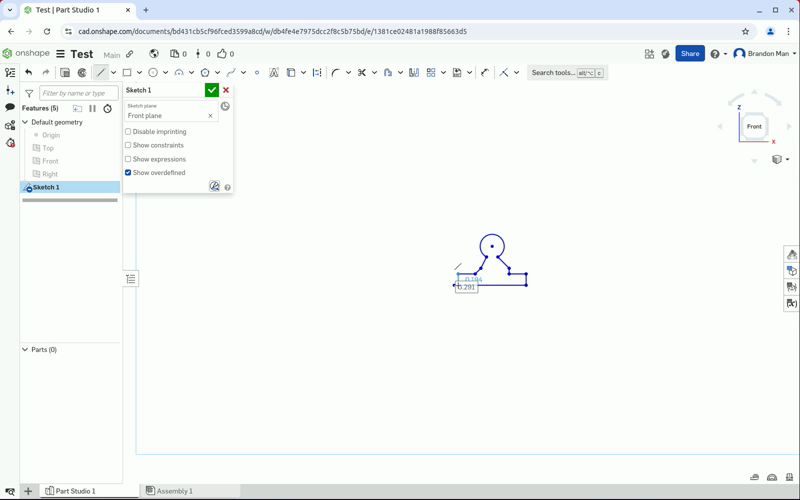
click(458, 285)
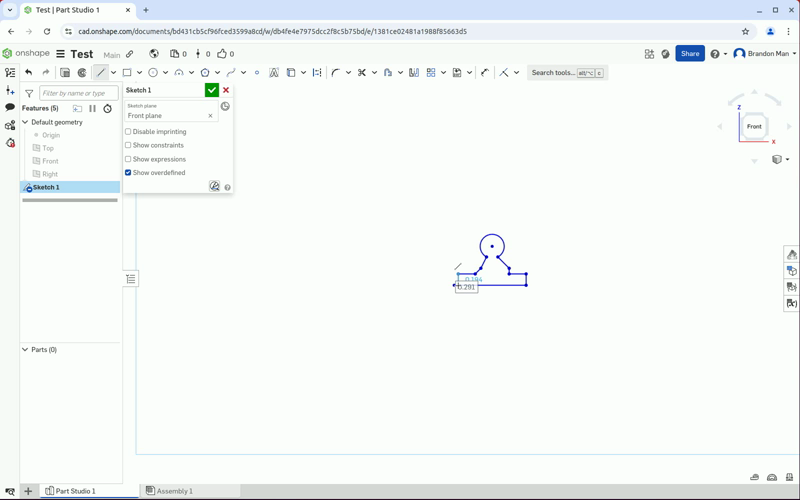
scroll(-6)
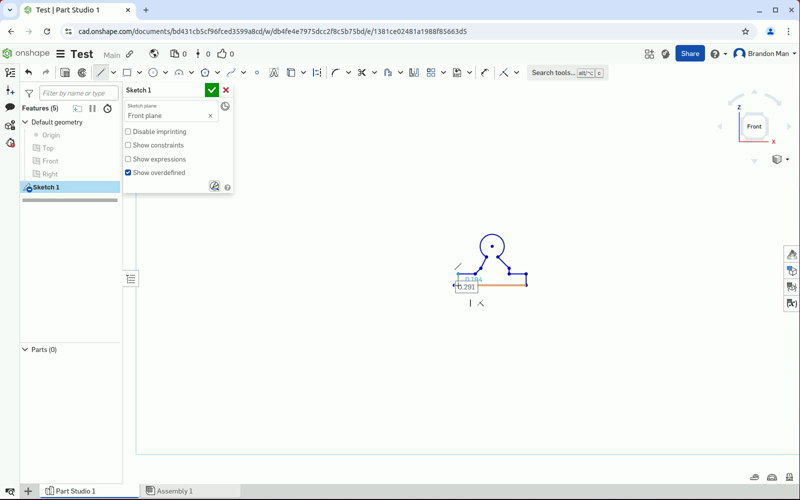
scroll(-6)
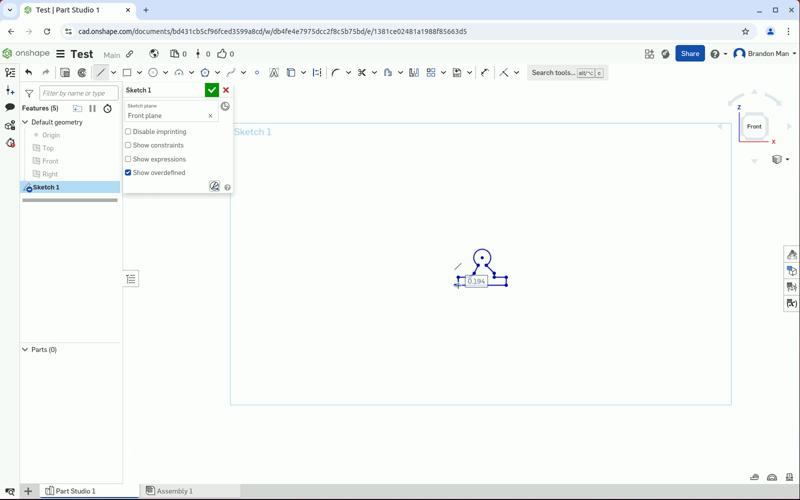
scroll(-6)
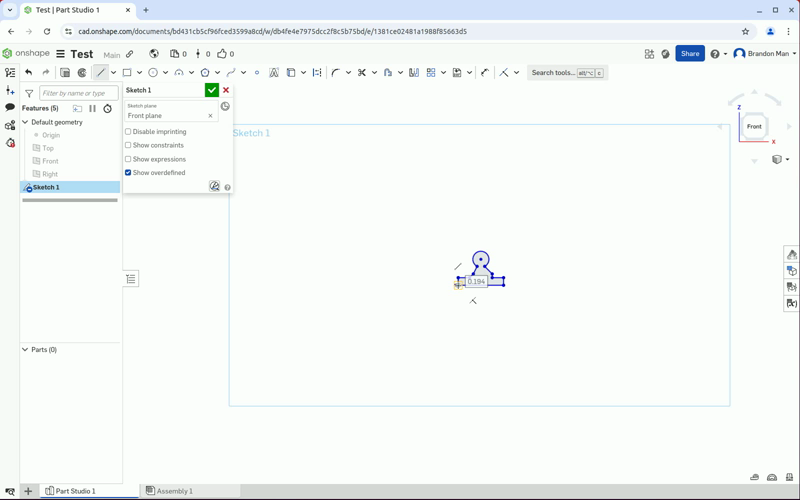
scroll(-6)
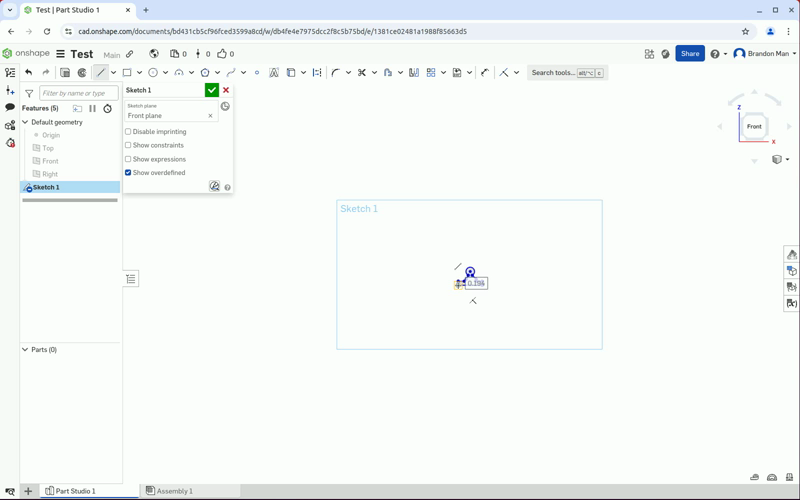
scroll(-6)
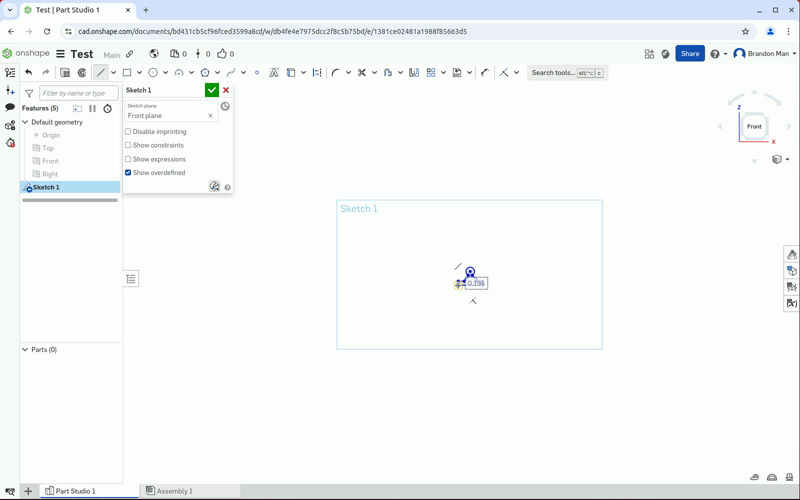
scroll(-6)
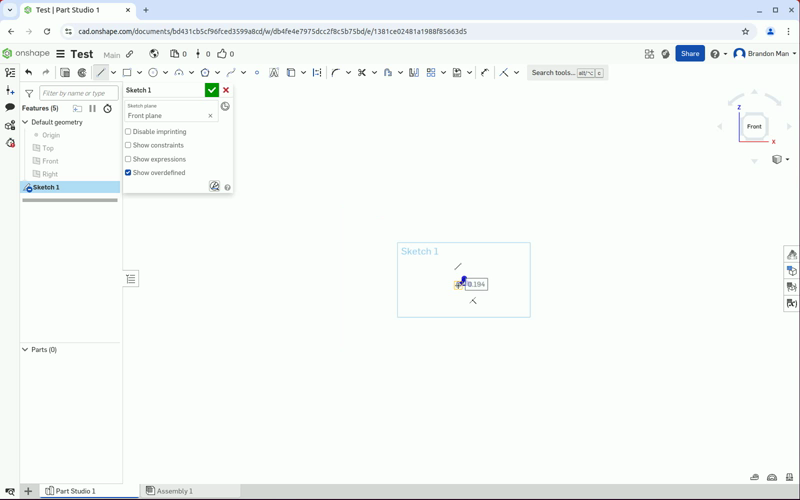
scroll(-6)
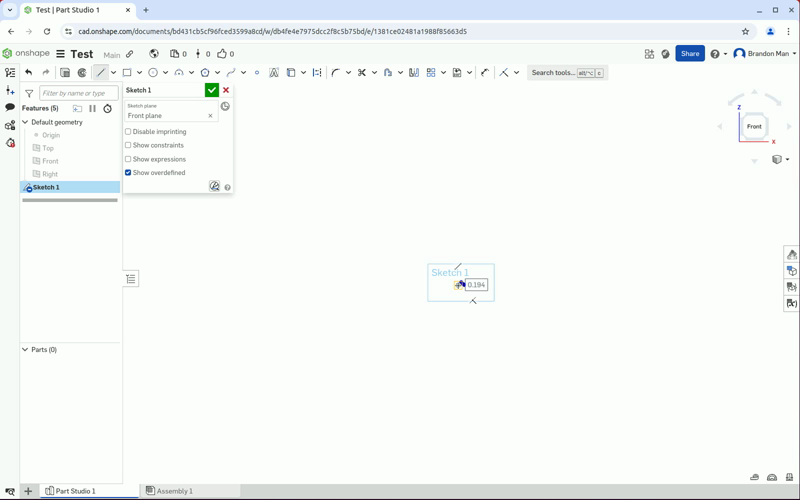
key(esc)
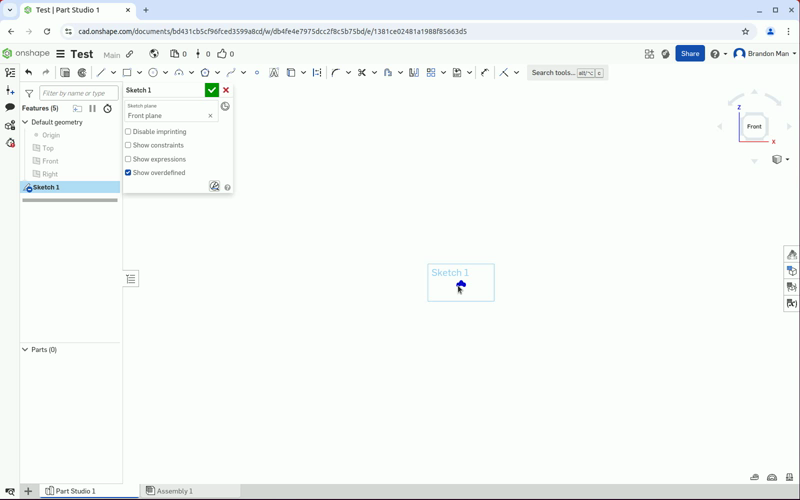
mouse_move(458, 284)
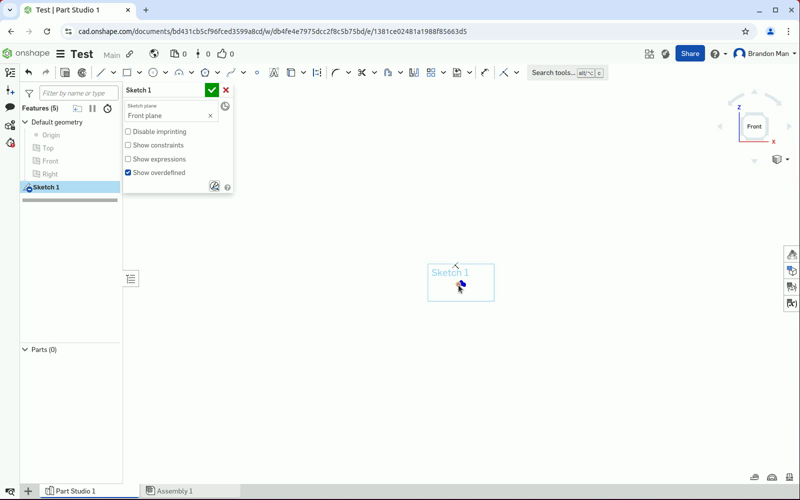
scroll(6)
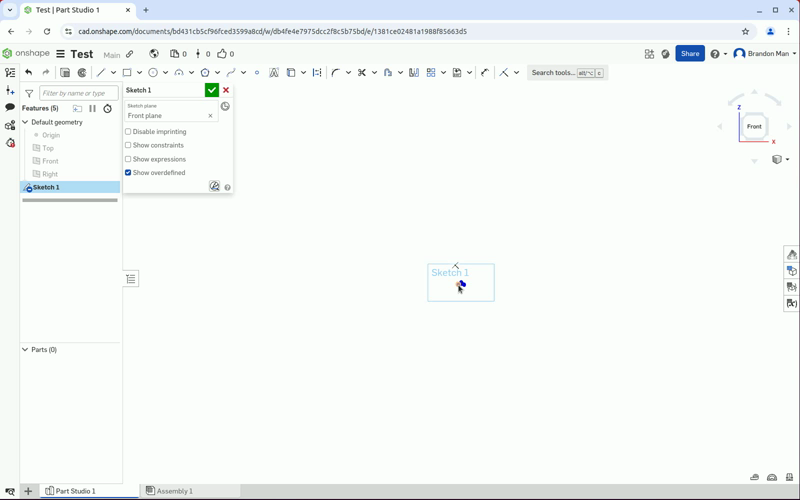
scroll(6)
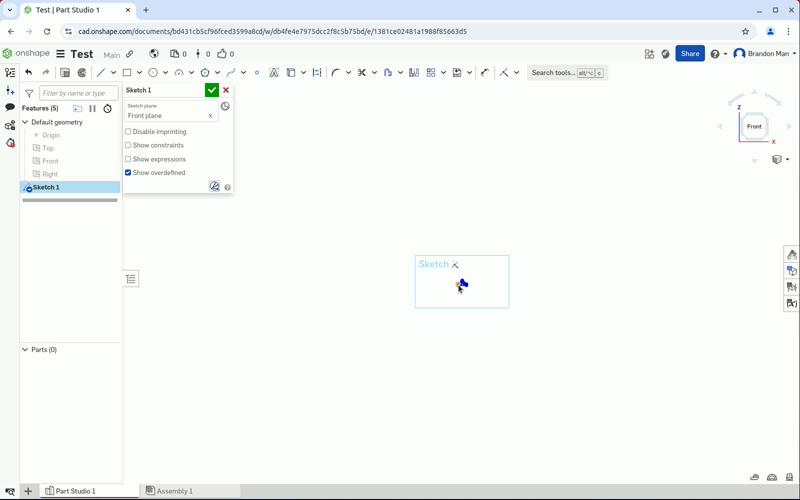
scroll(6)
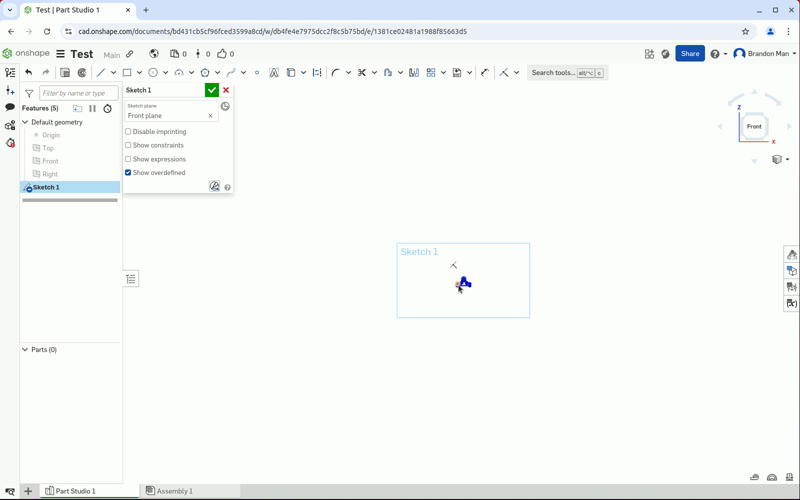
scroll(6)
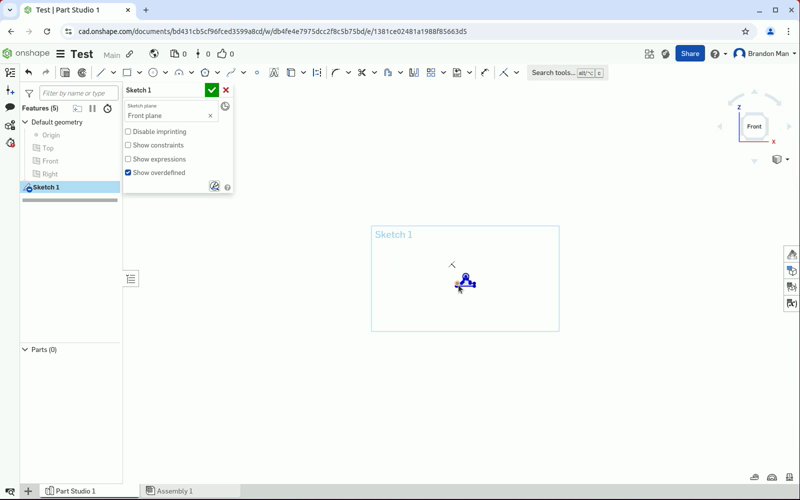
scroll(6)
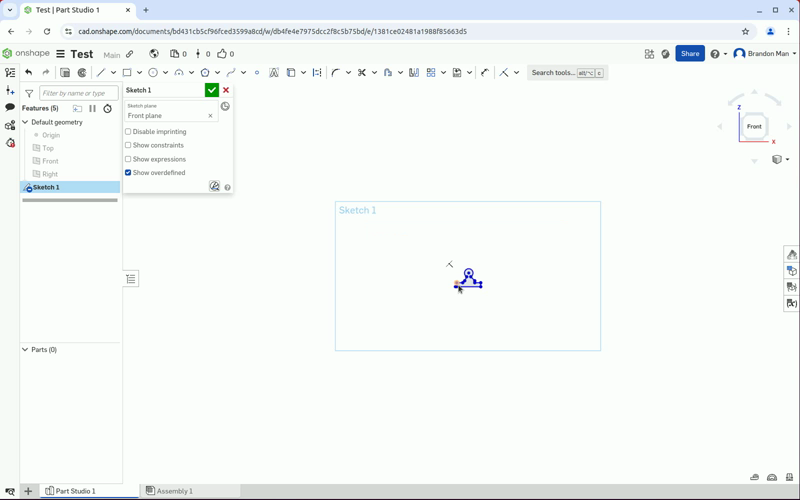
scroll(6)
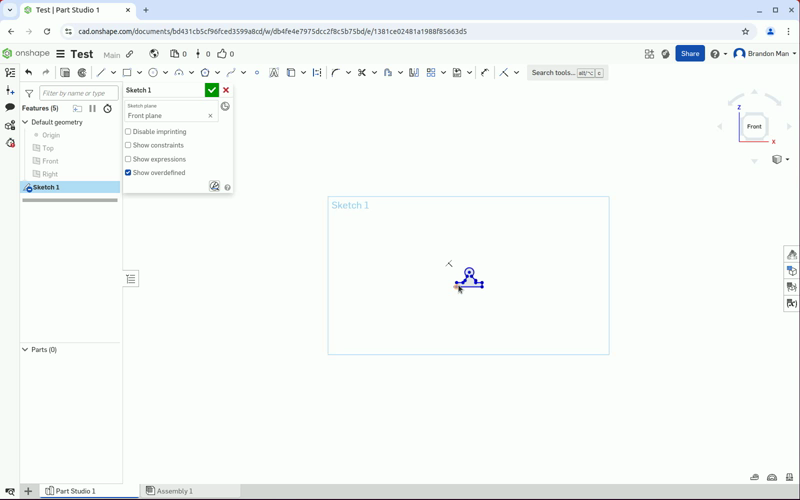
scroll(6)
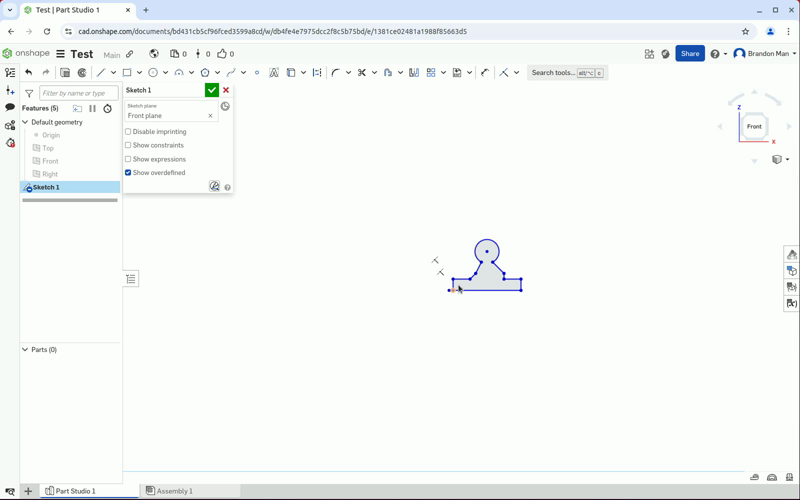
click(458, 284)
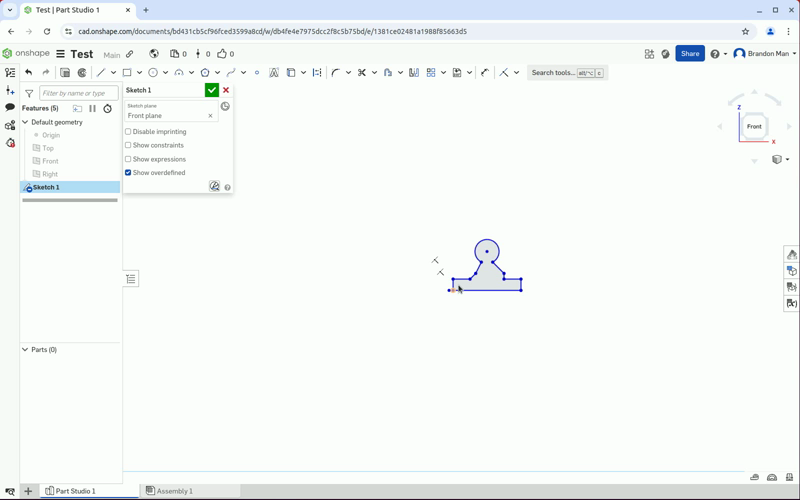
scroll(-6)
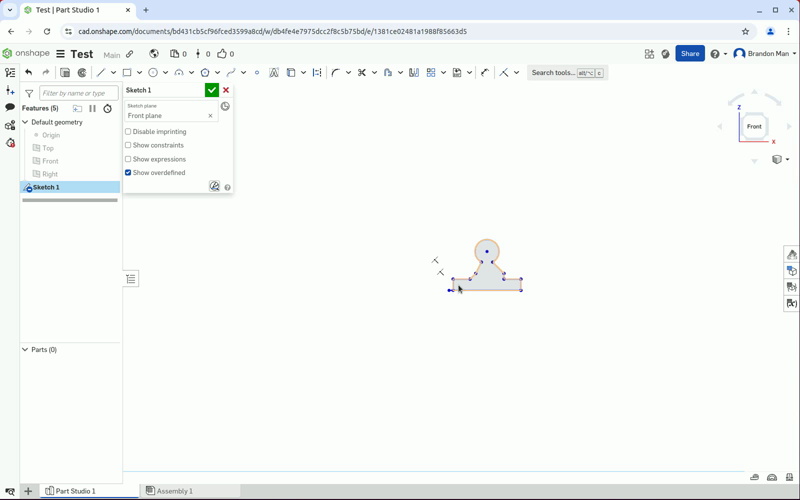
scroll(-6)
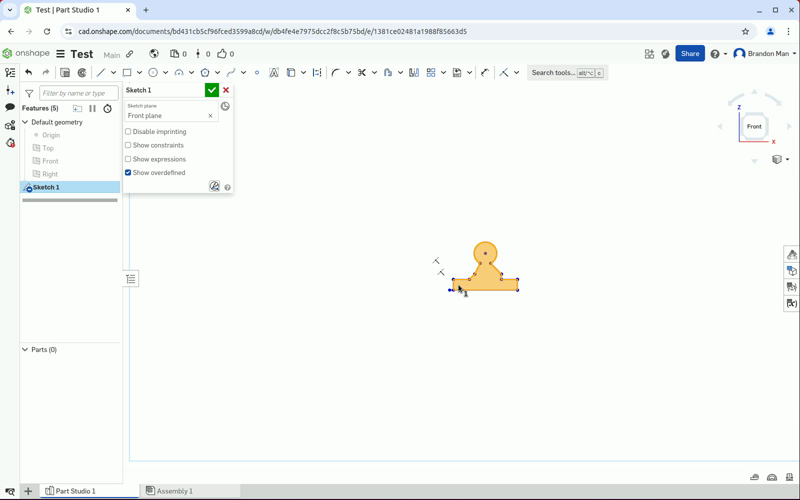
scroll(-6)
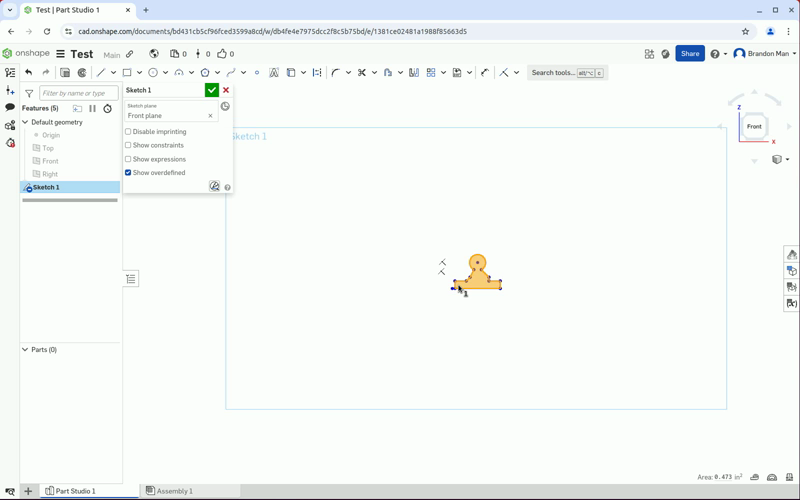
scroll(-6)
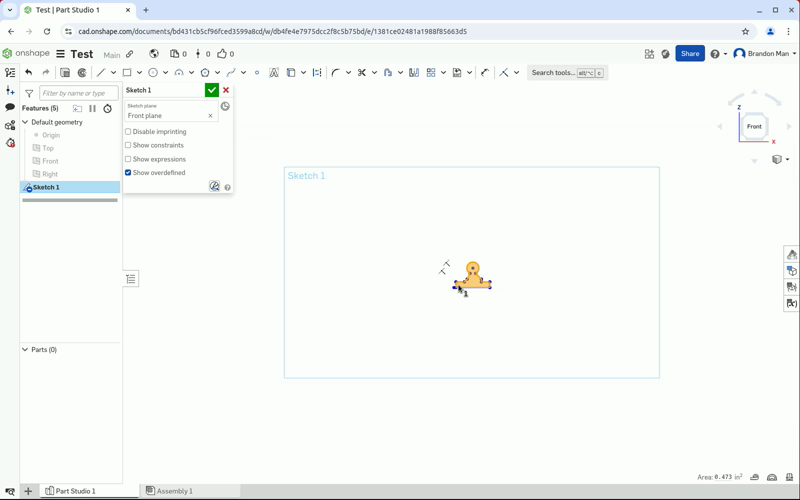
scroll(-6)
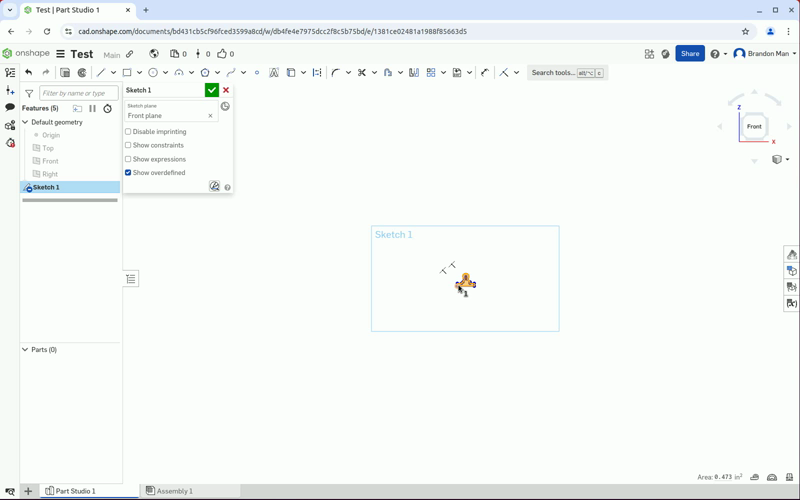
scroll(-6)
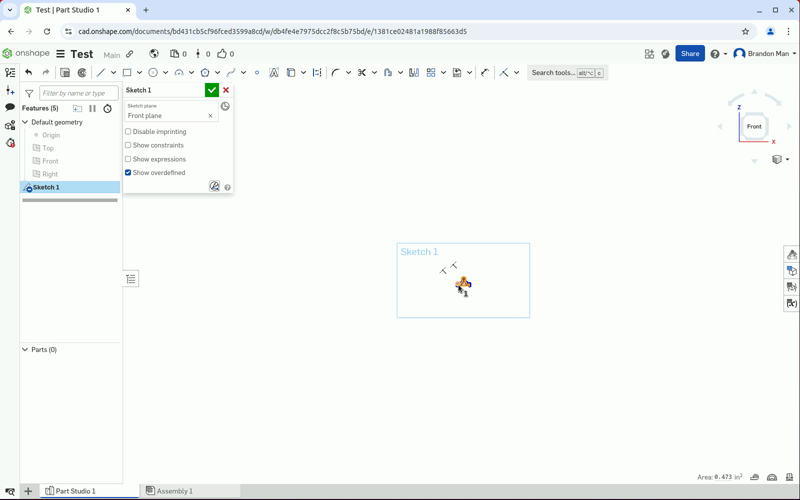
scroll(-6)
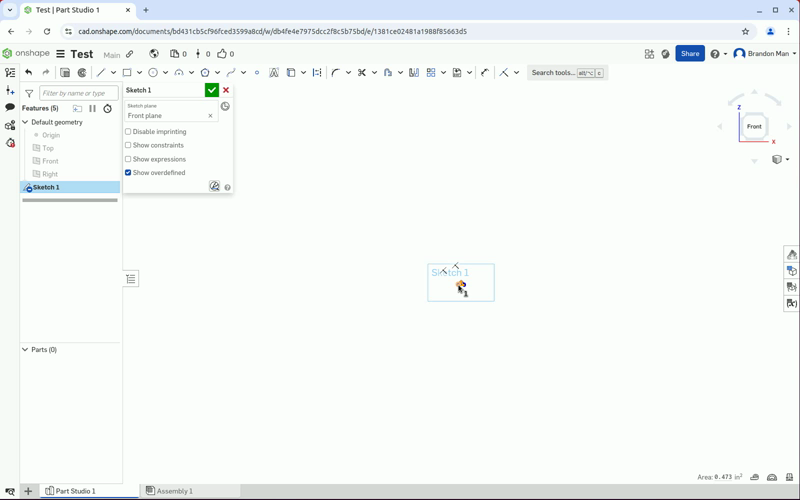
mouse_move(73, 352)
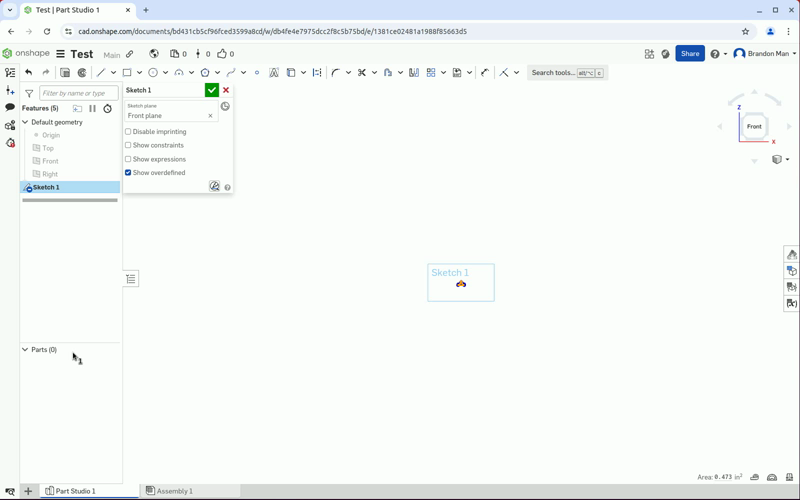
key(shift+y)
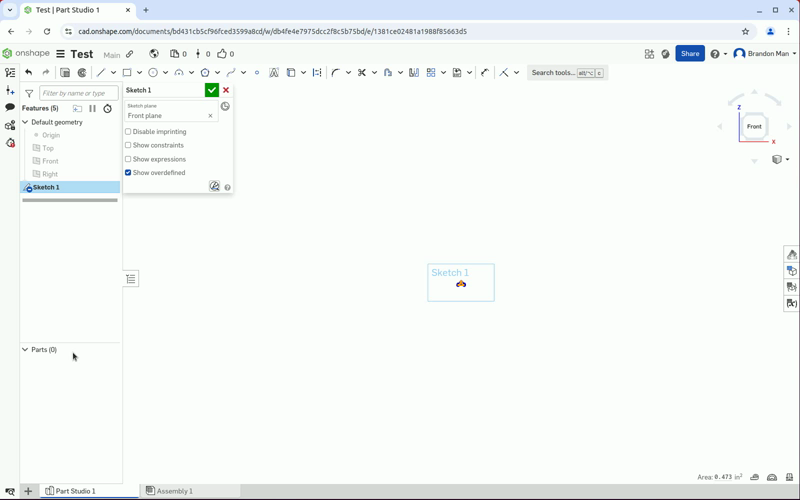
key(shift+e)
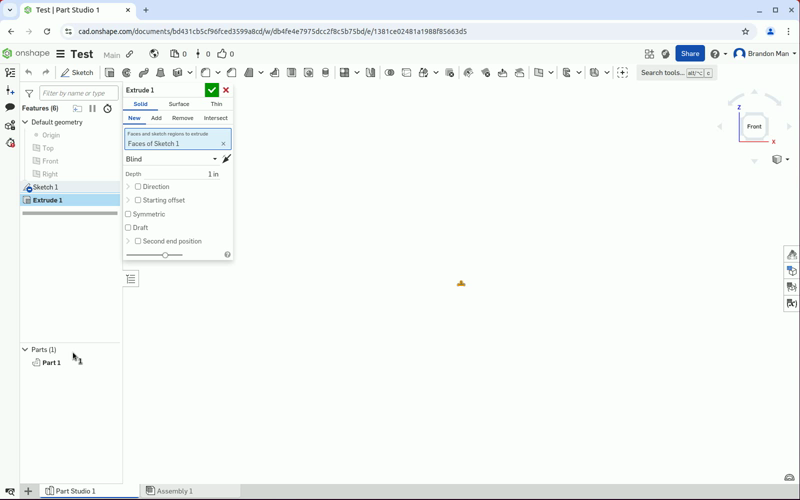
mouse_move(143, 106)
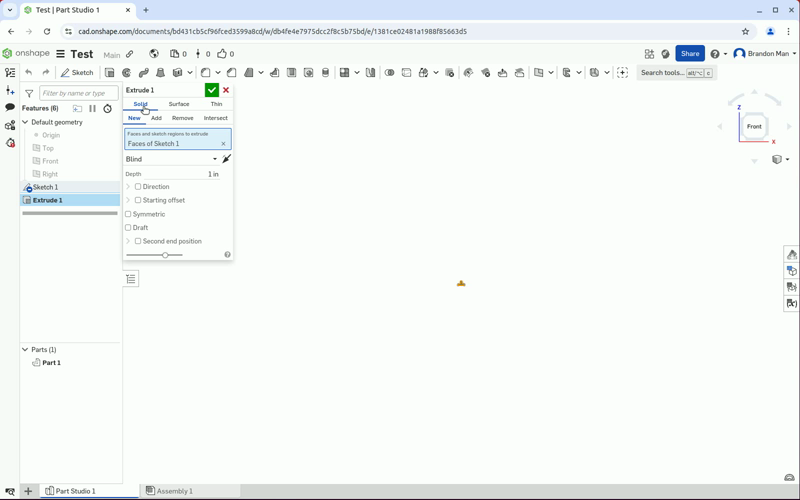
click(143, 106)
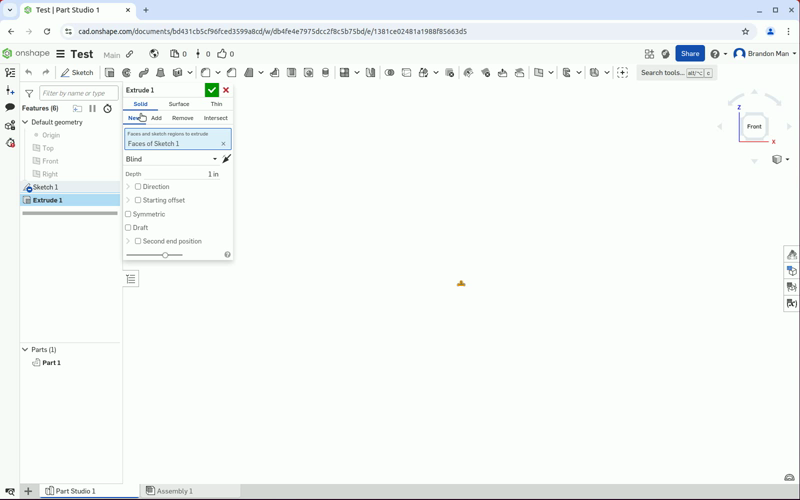
mouse_move(137, 120)
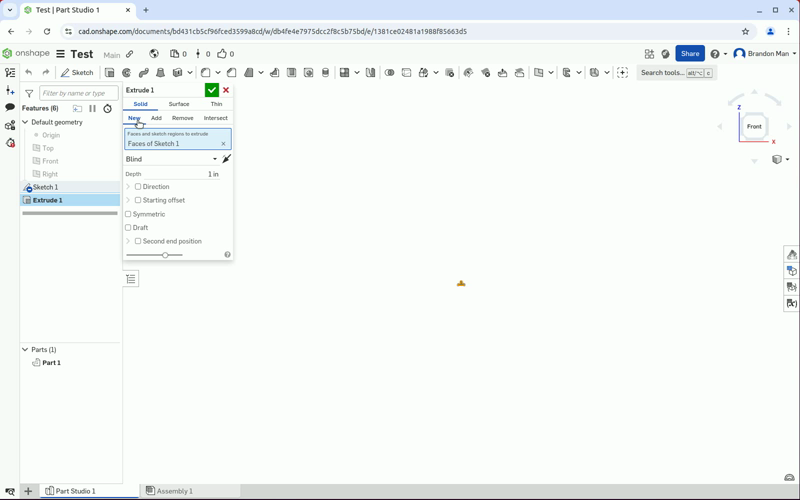
click(137, 120)
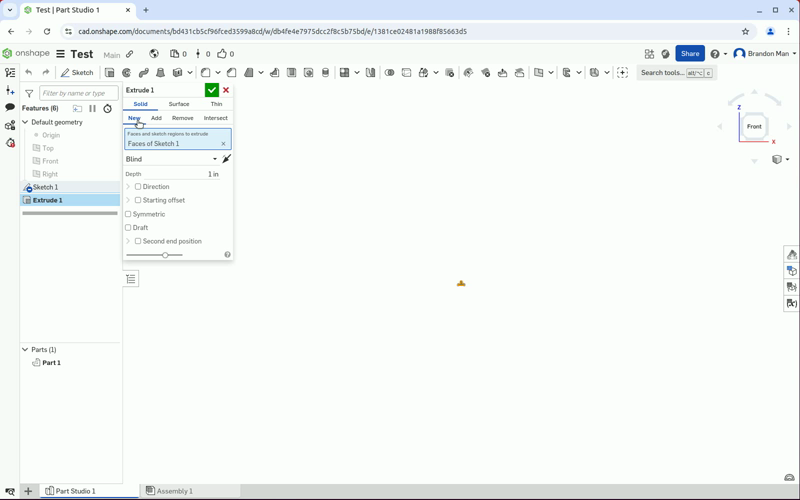
key(tab, 4)
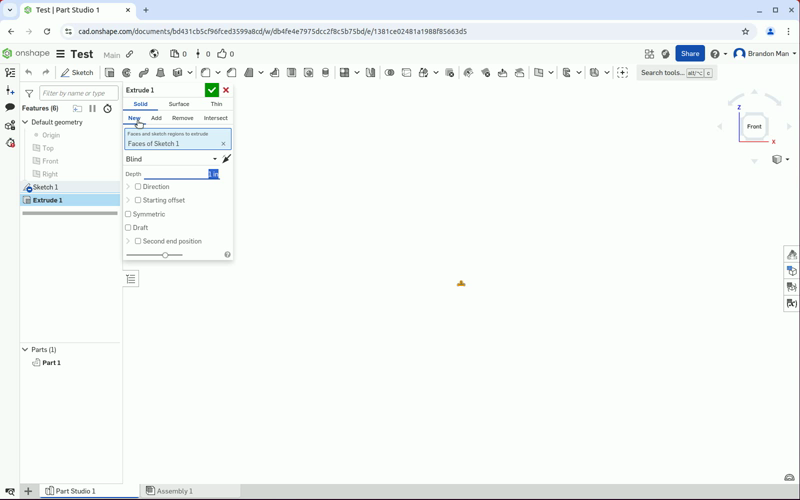
text(23.108)
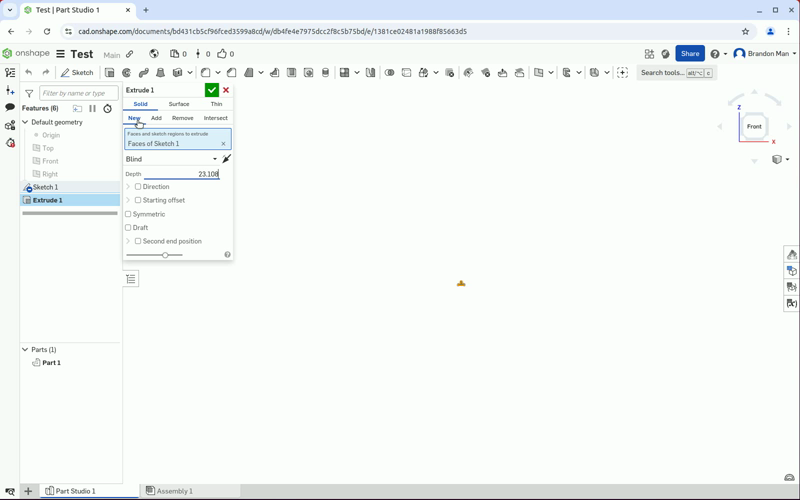
key(enter)
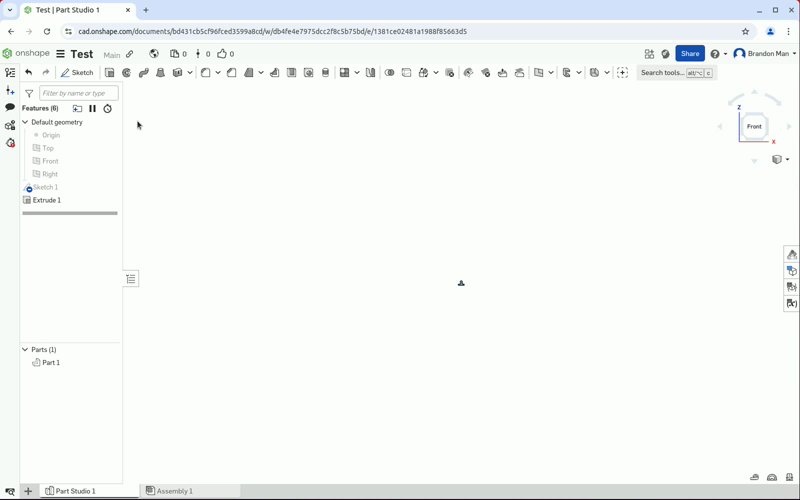
key(shift+h)
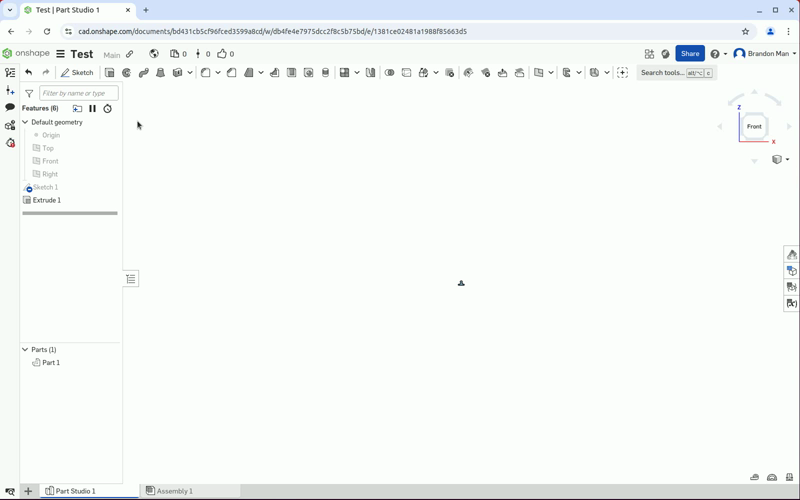
key(shift+h)
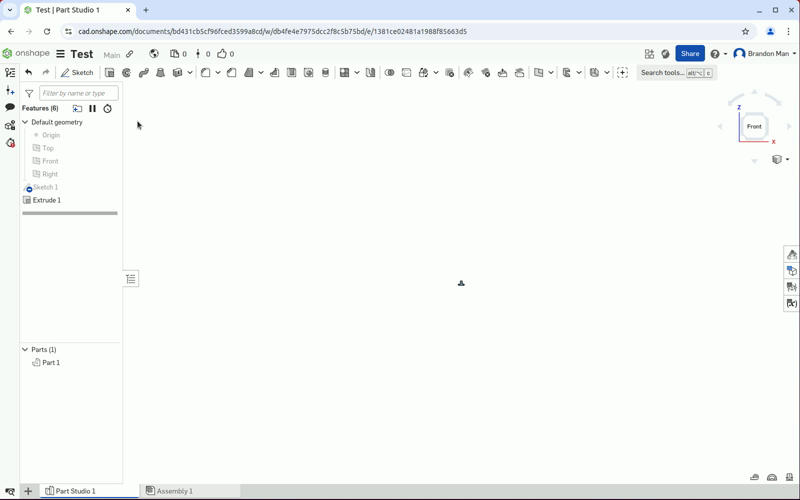
mouse_move(73, 189)
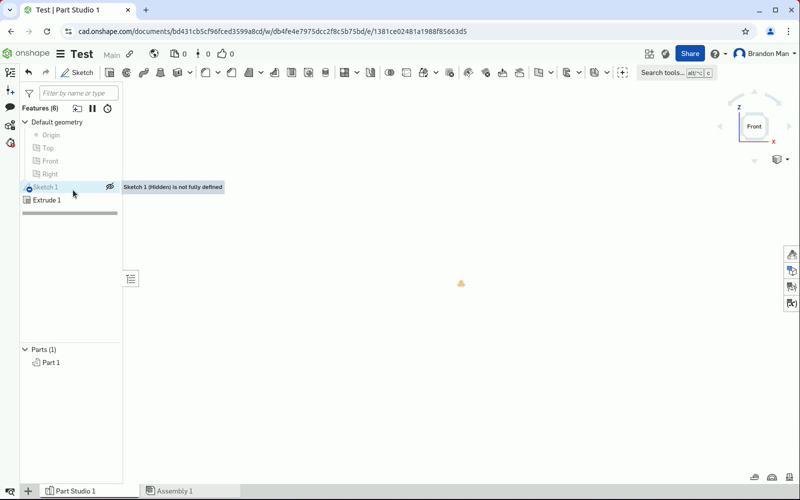
click(73, 189)
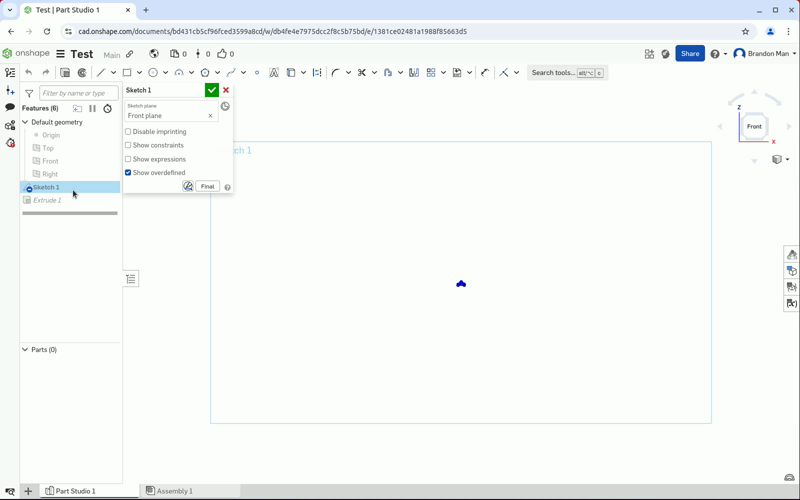
mouse_move(229, 92)
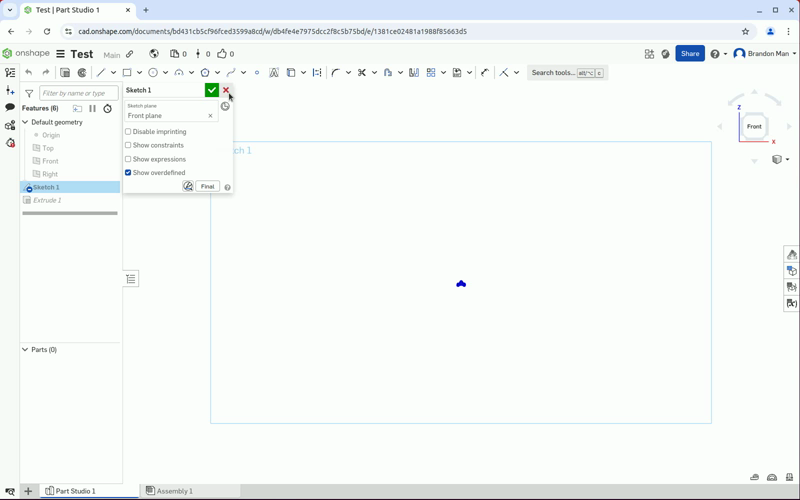
click(229, 92)
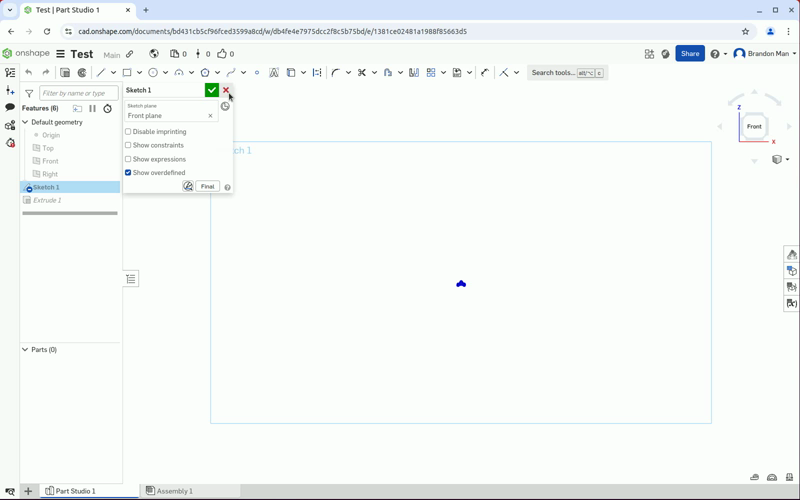
key(shift+s)
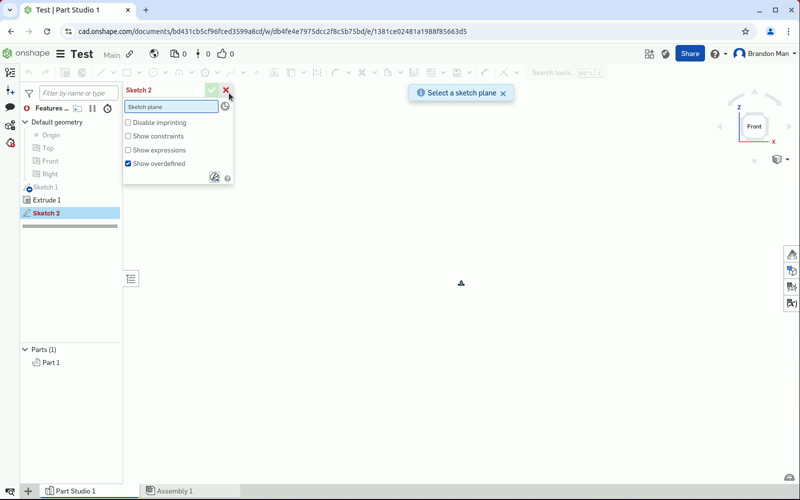
mouse_move(73, 163)
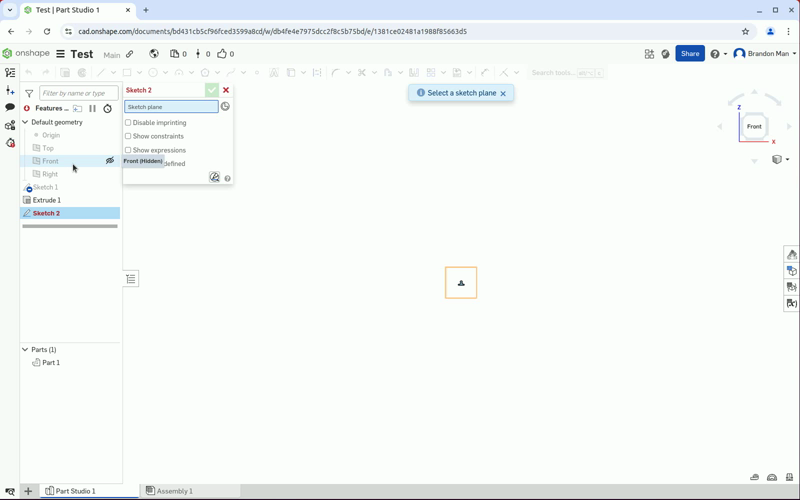
click(73, 163)
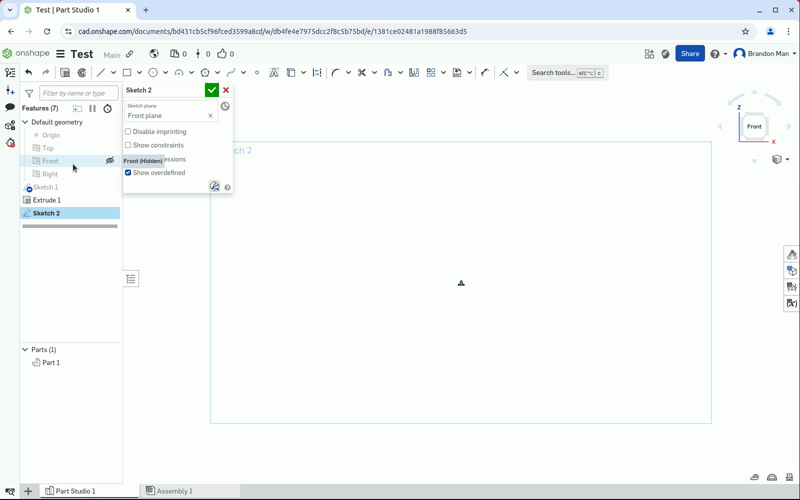
mouse_move(73, 352)
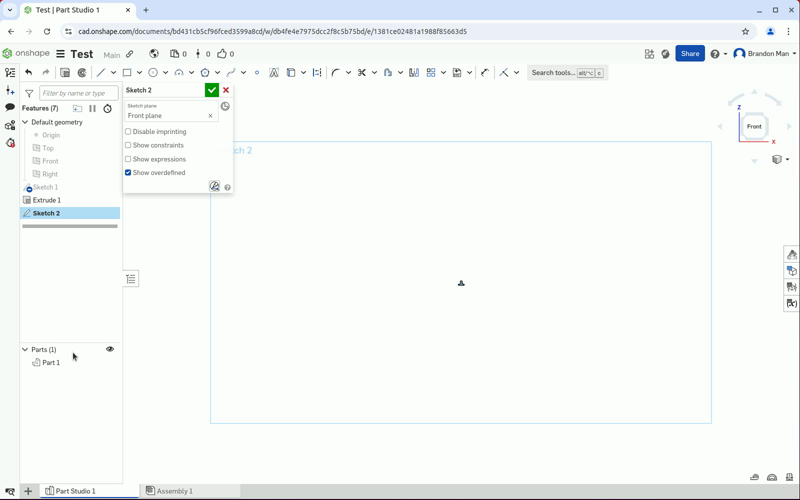
key(y)
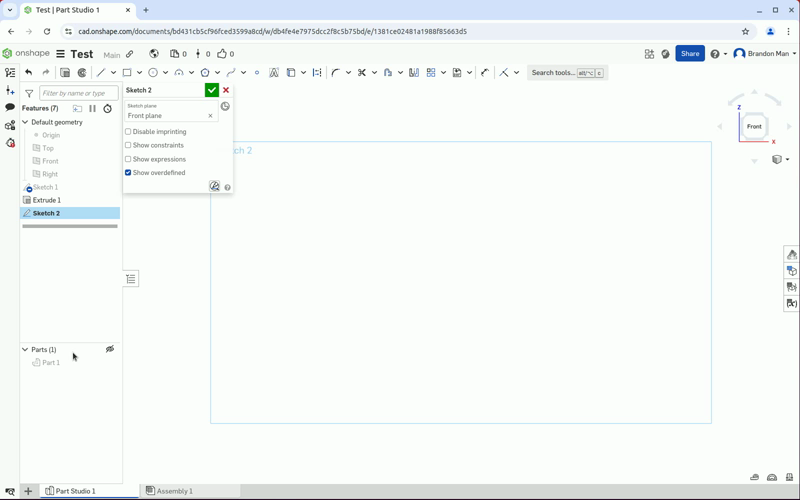
key(l)
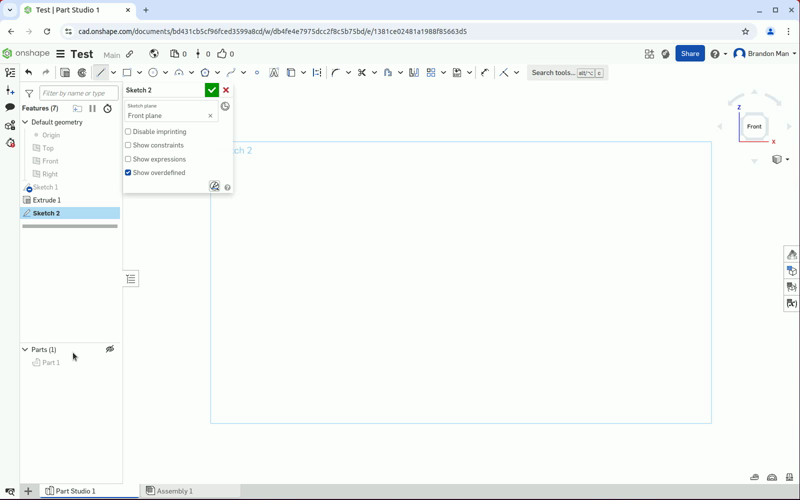
key_down(shift)
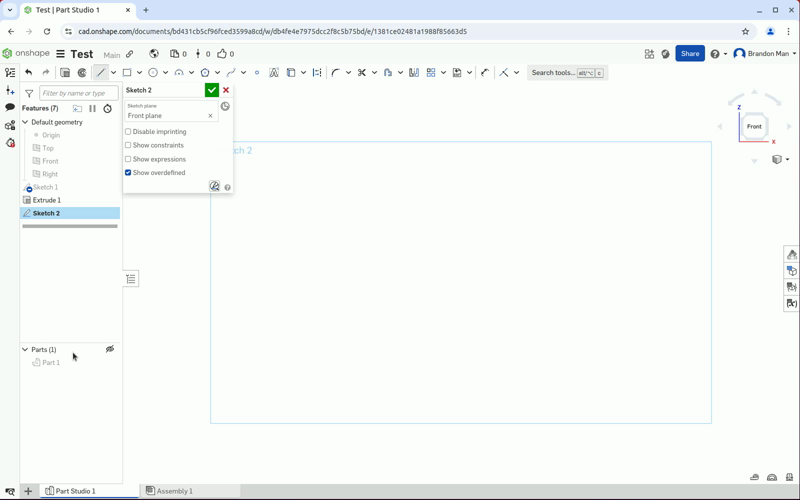
mouse_move(458, 281)
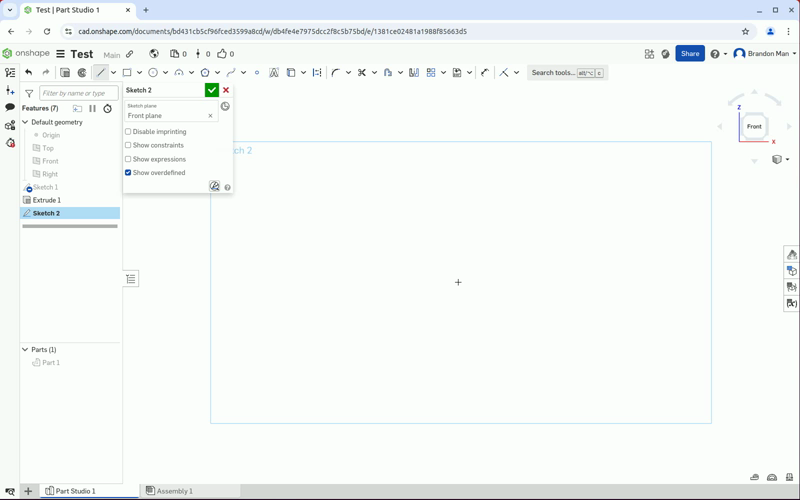
click(458, 281)
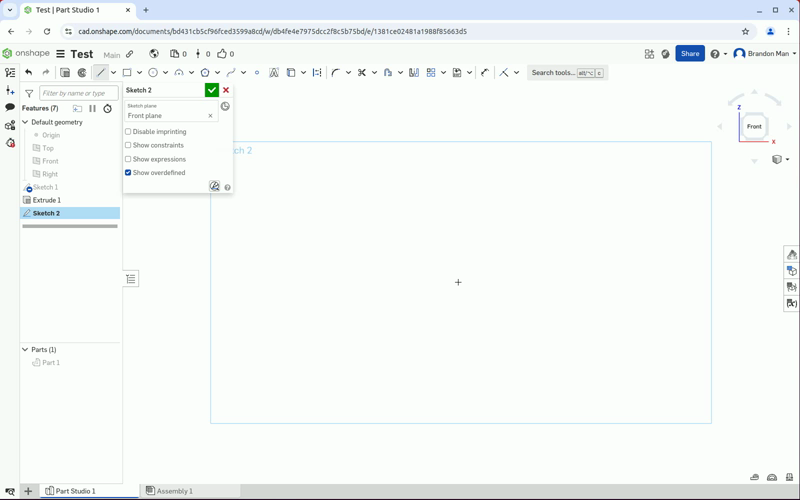
key_up(shift)
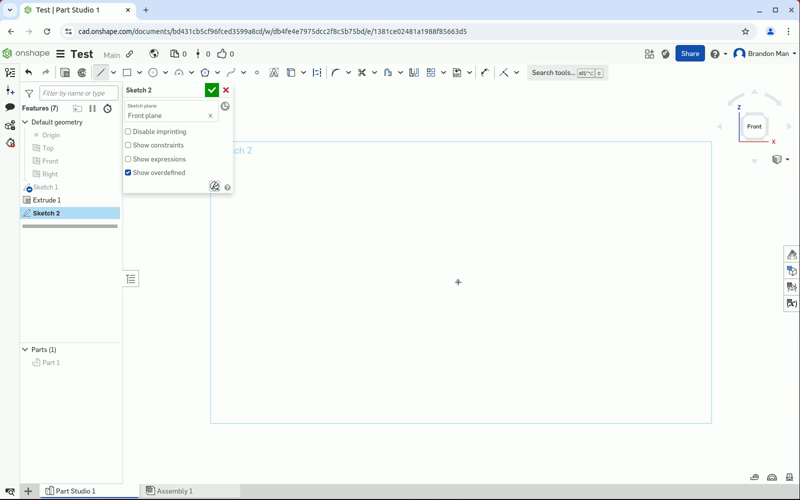
key_down(shift)
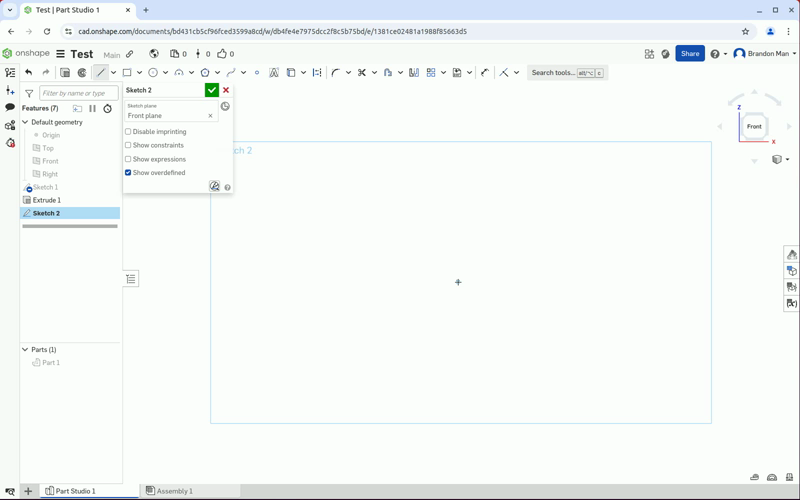
mouse_move(488, 281)
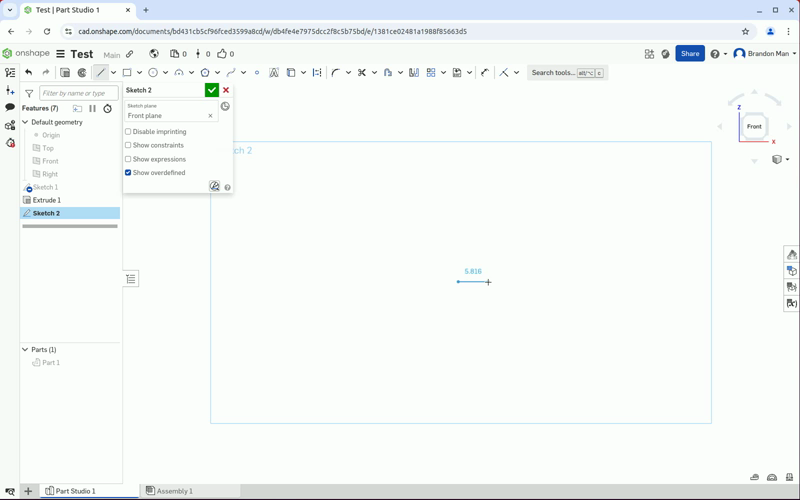
mouse_move(459, 281)
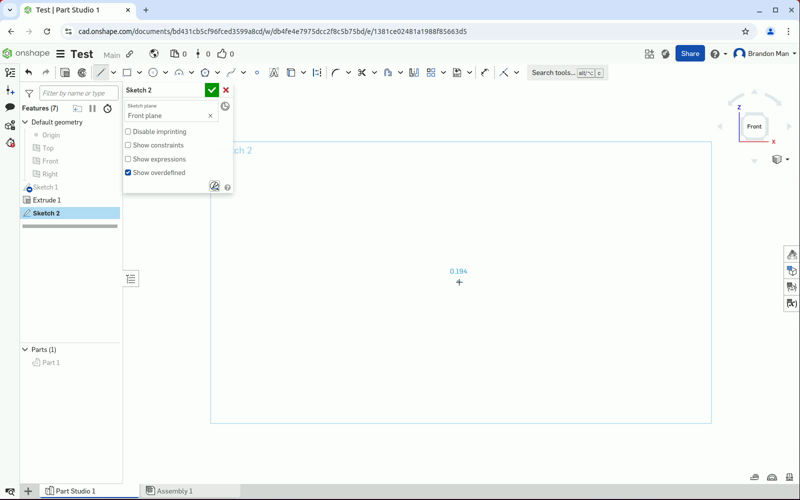
scroll(6)
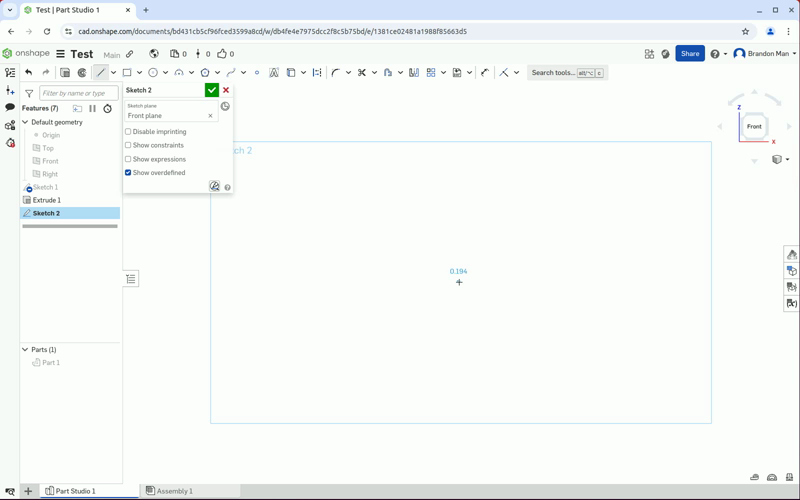
scroll(6)
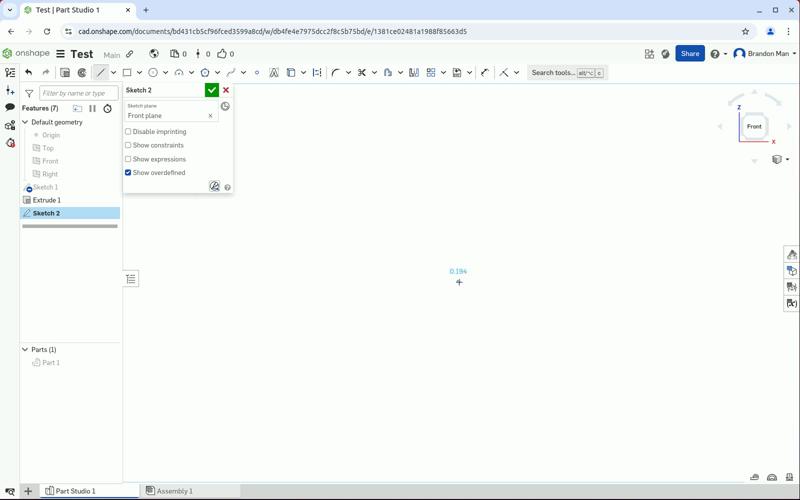
scroll(6)
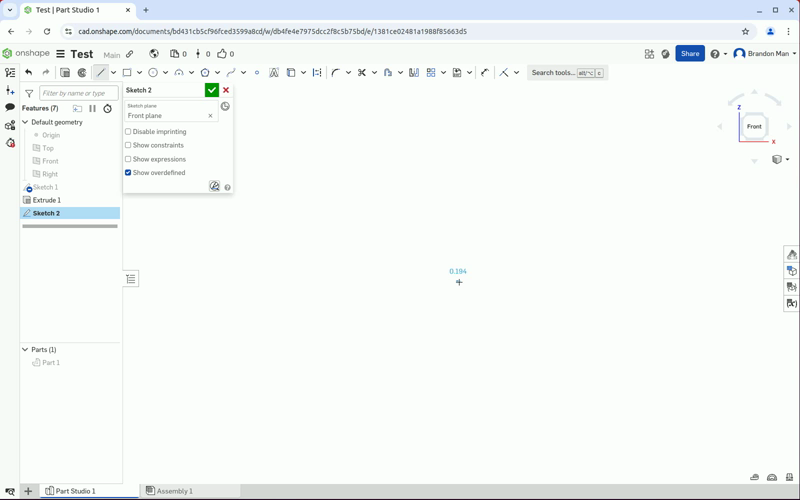
scroll(6)
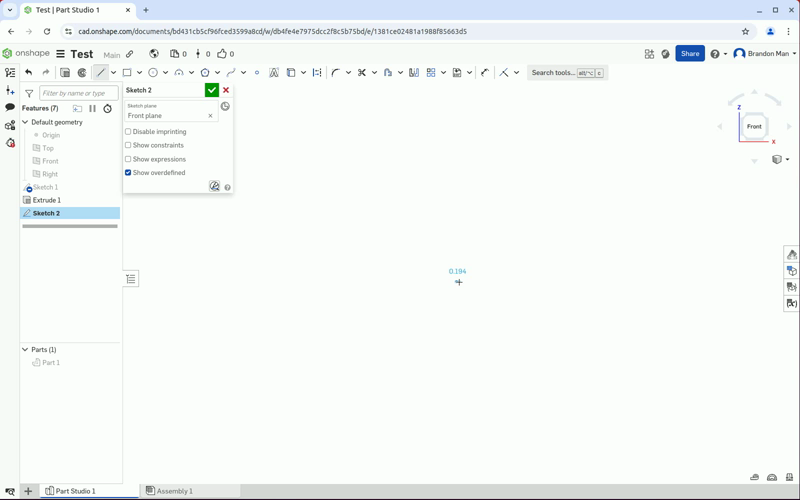
scroll(6)
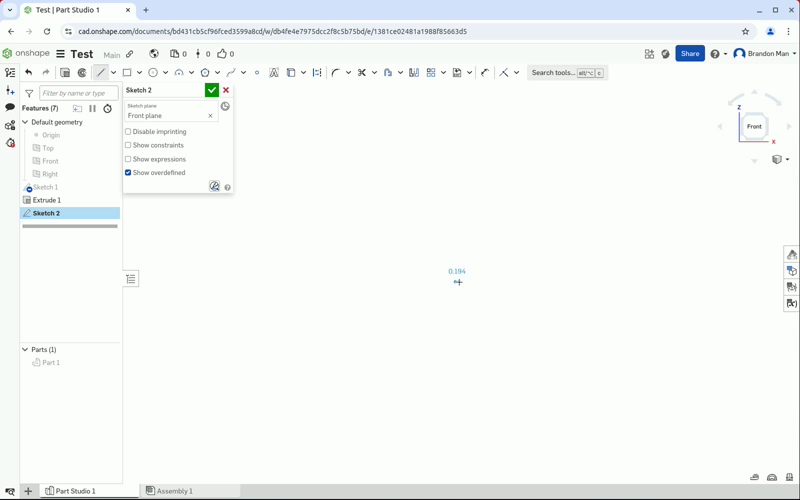
scroll(6)
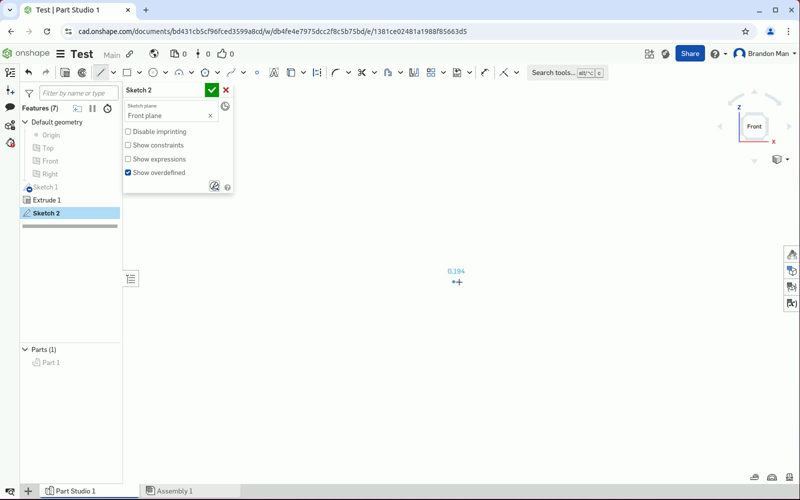
scroll(6)
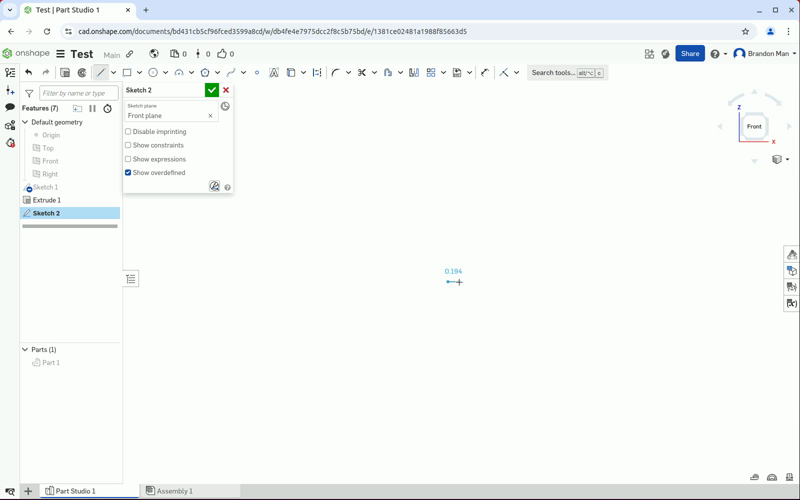
click(459, 281)
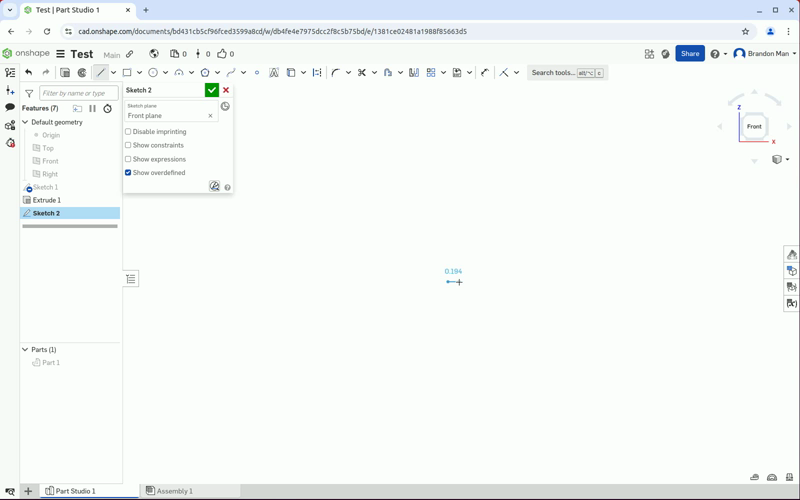
scroll(-6)
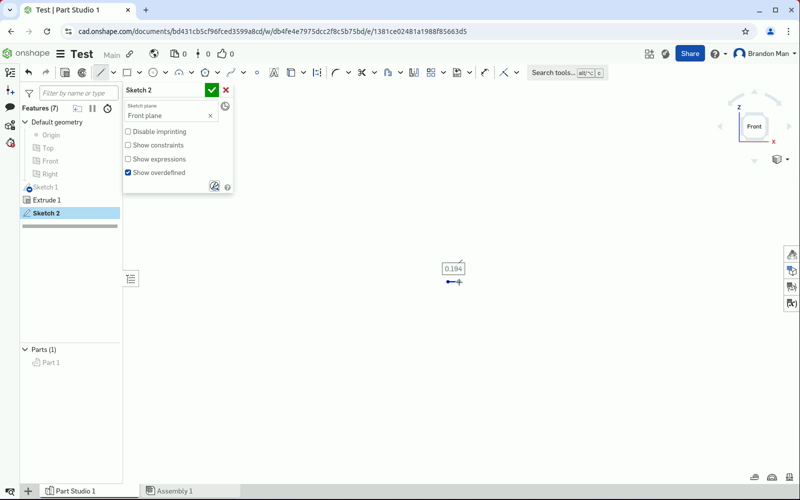
scroll(-6)
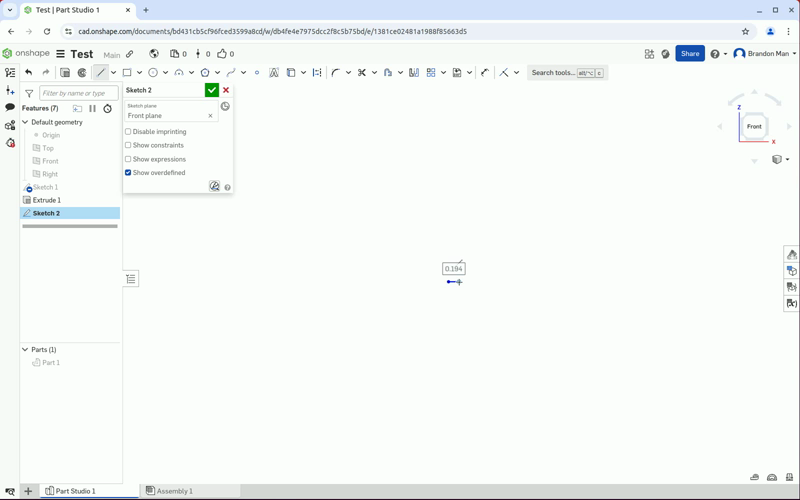
scroll(-6)
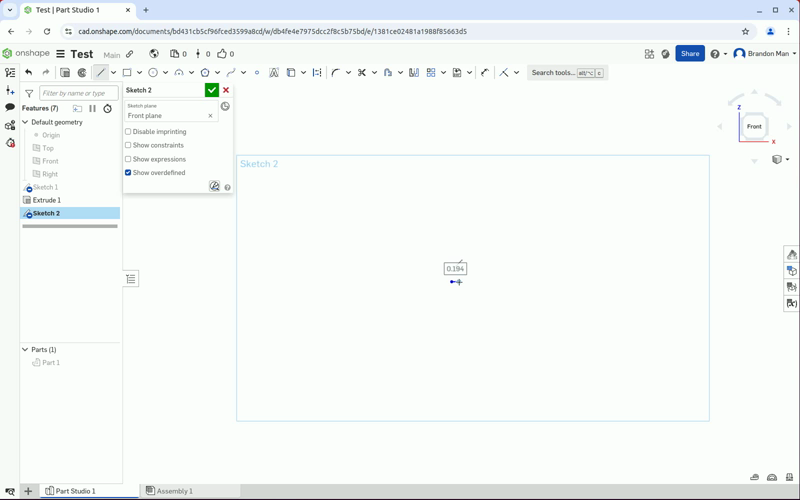
scroll(-6)
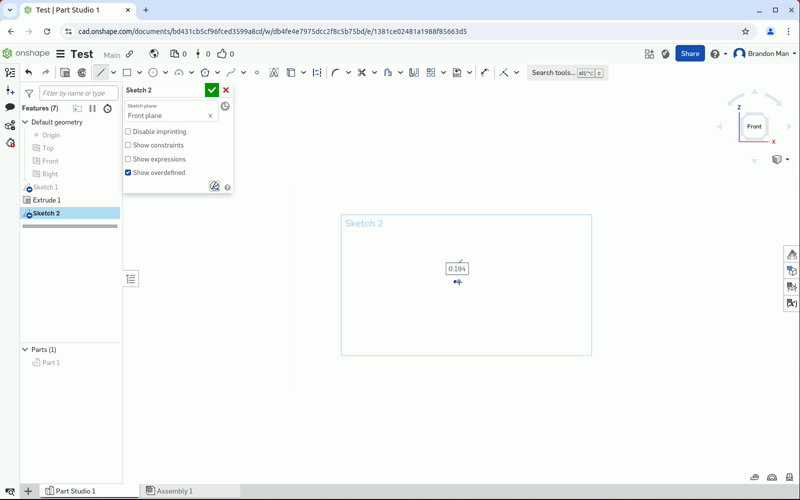
scroll(-6)
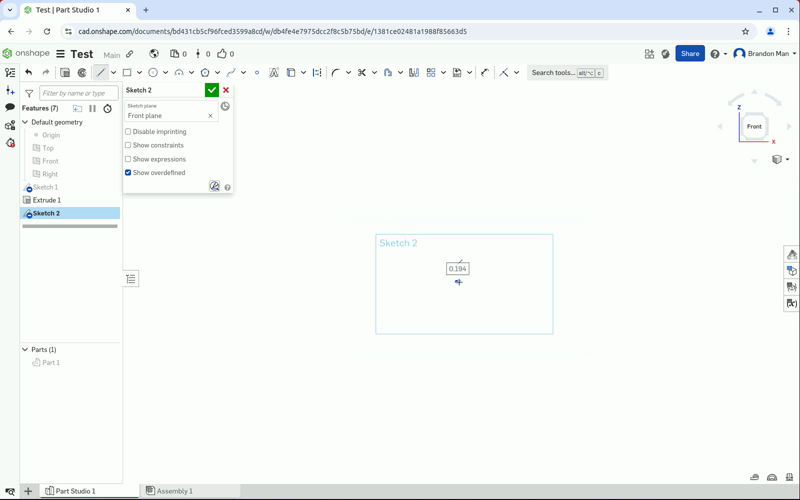
scroll(-6)
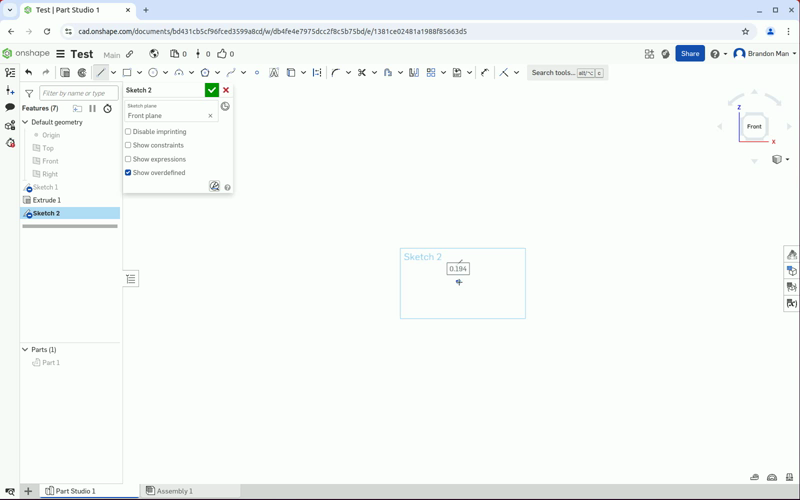
scroll(-6)
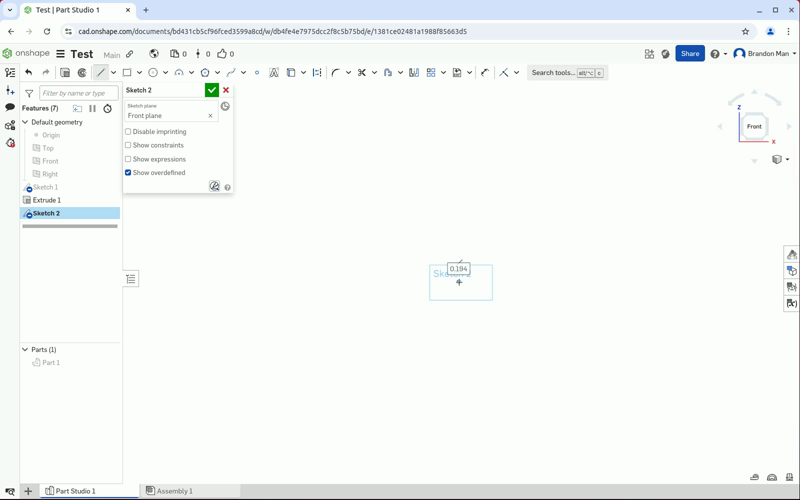
key_up(shift)
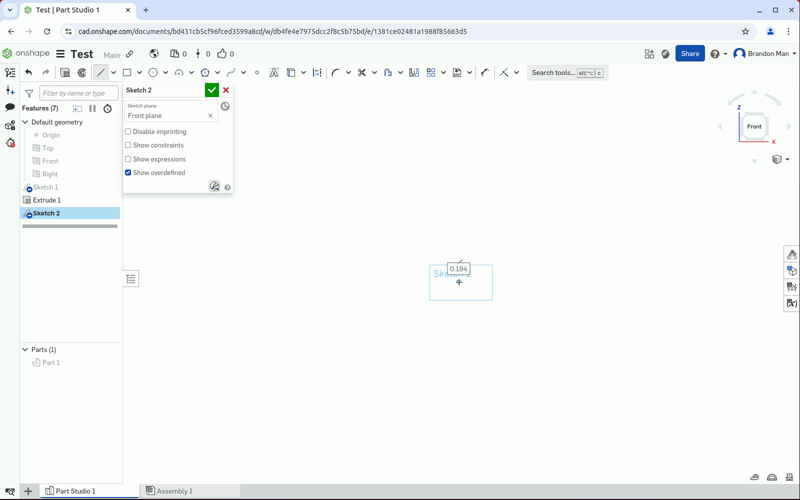
key_down(shift)
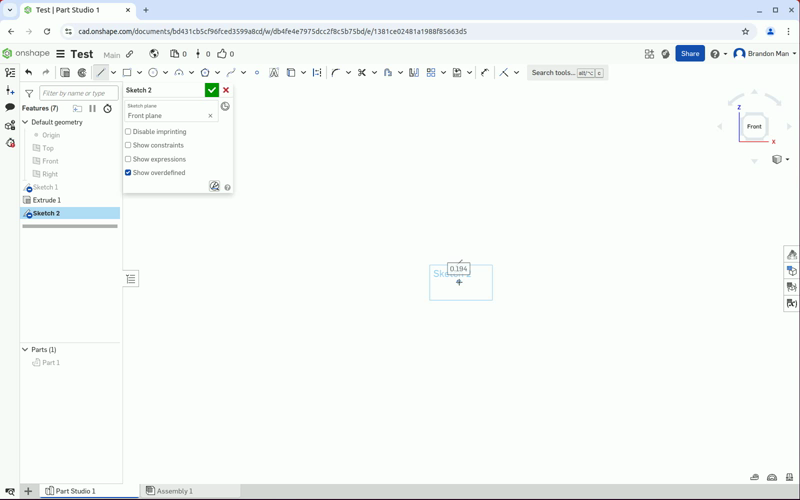
mouse_move(489, 281)
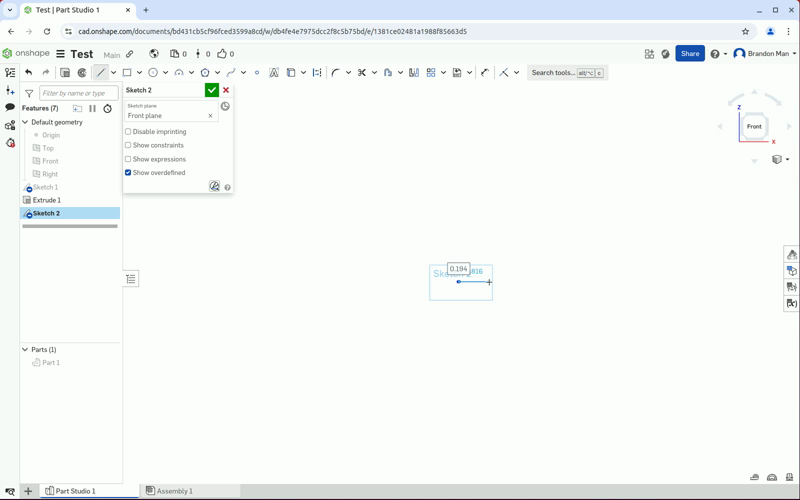
mouse_move(460, 280)
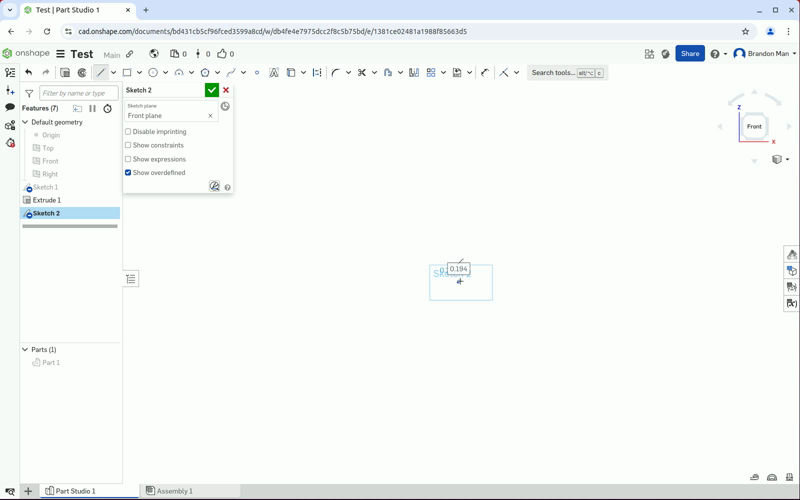
scroll(6)
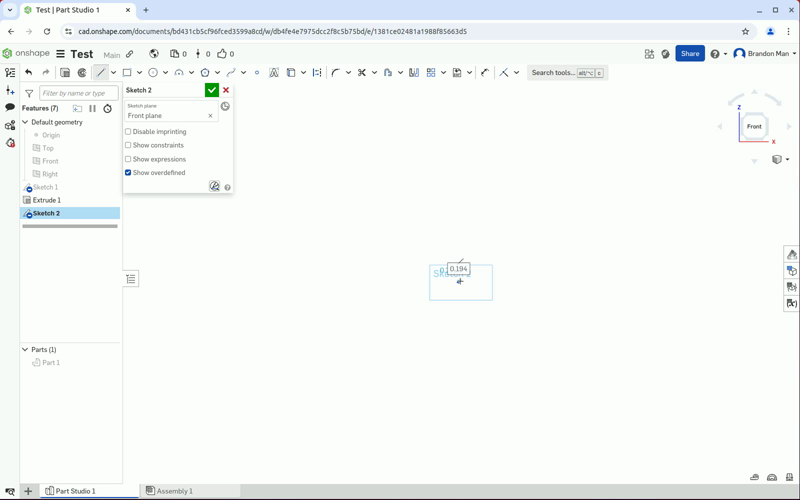
scroll(6)
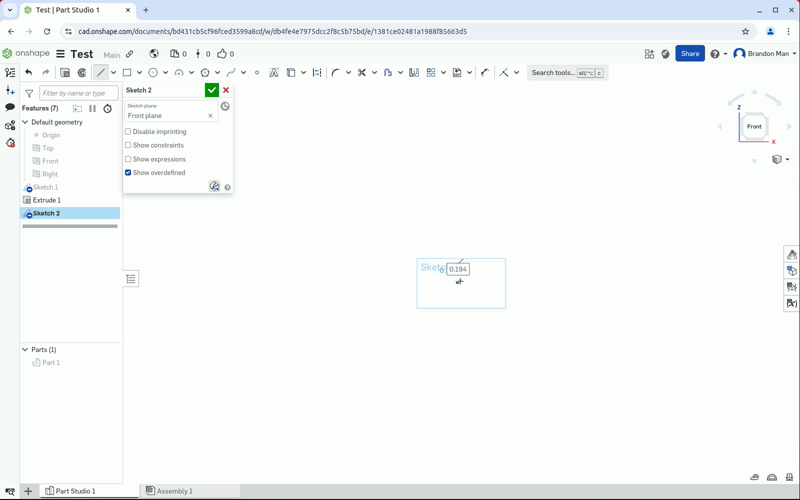
scroll(6)
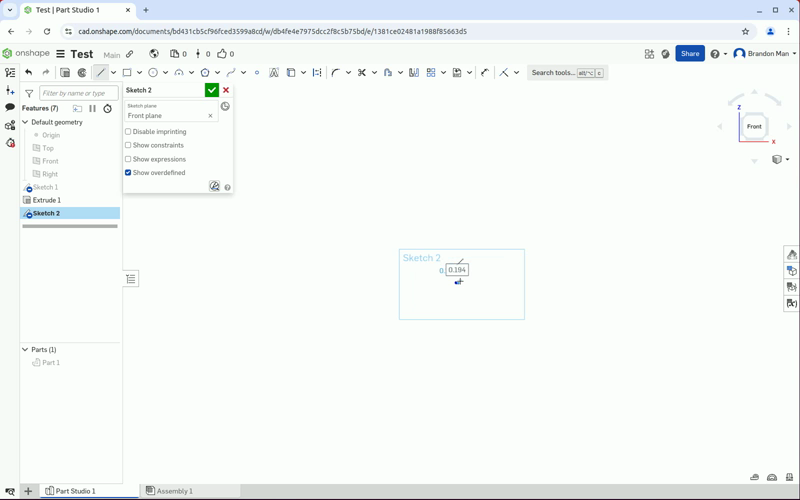
scroll(6)
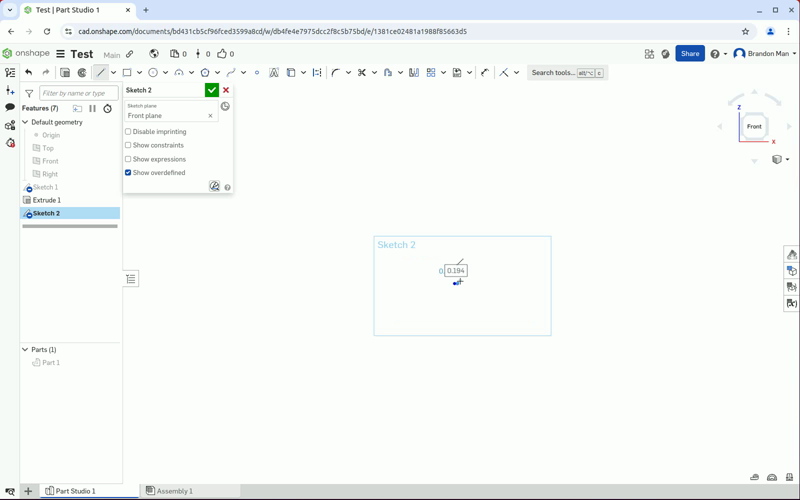
scroll(6)
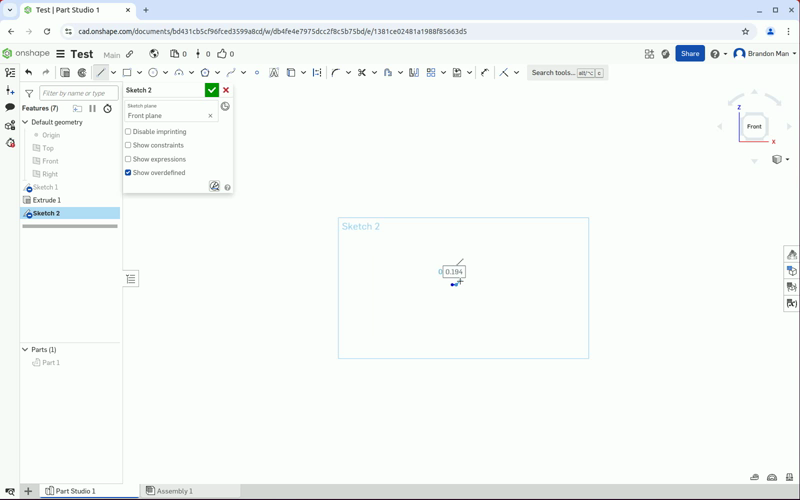
scroll(6)
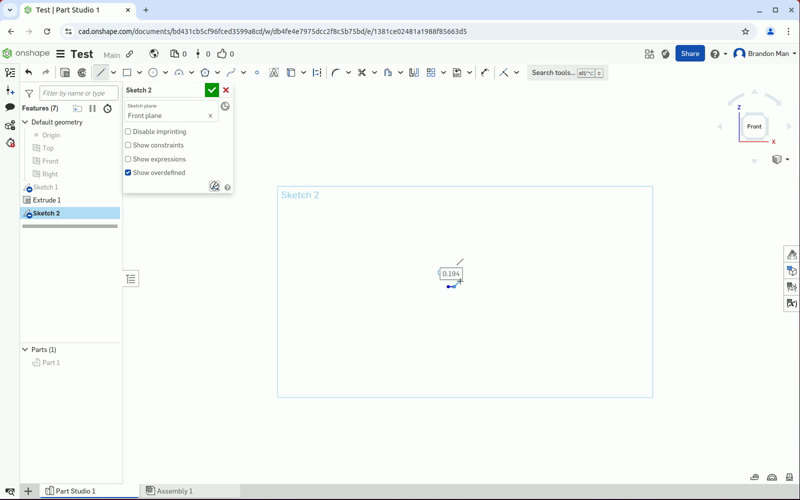
scroll(6)
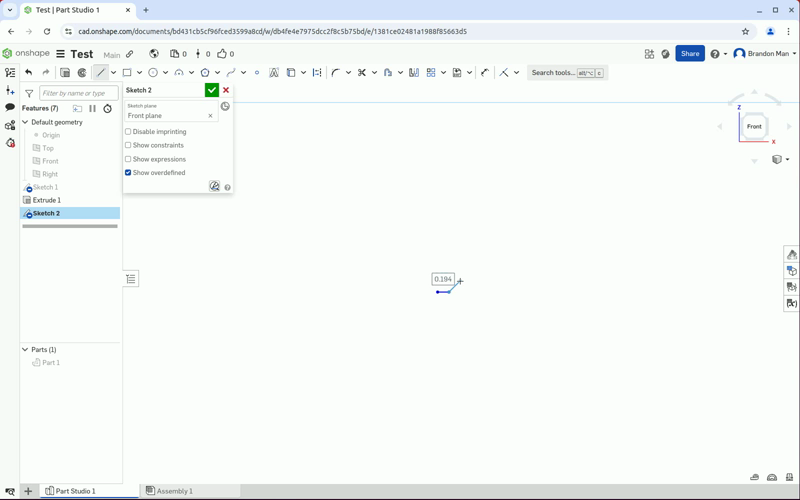
click(460, 280)
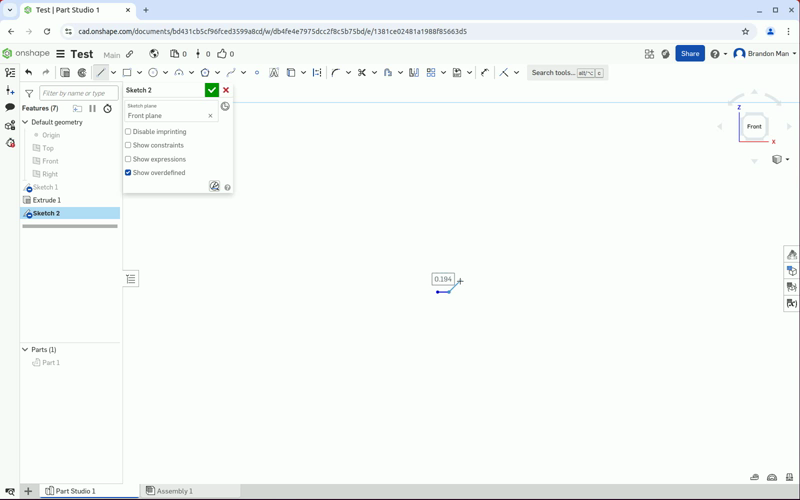
scroll(-6)
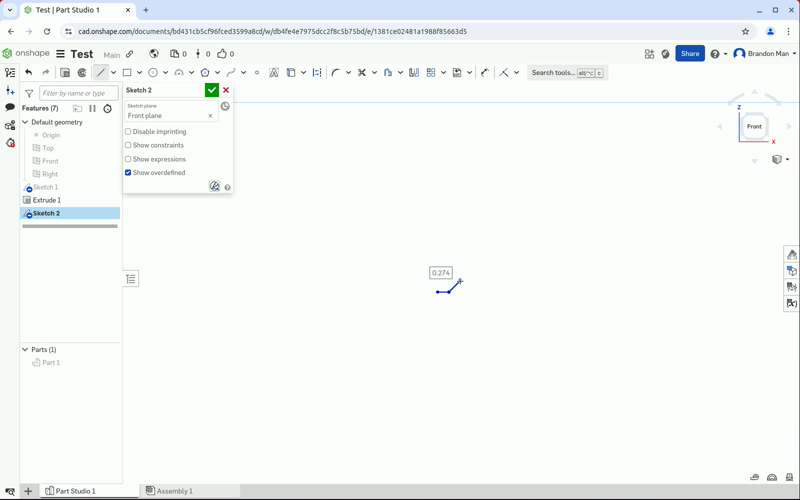
scroll(-6)
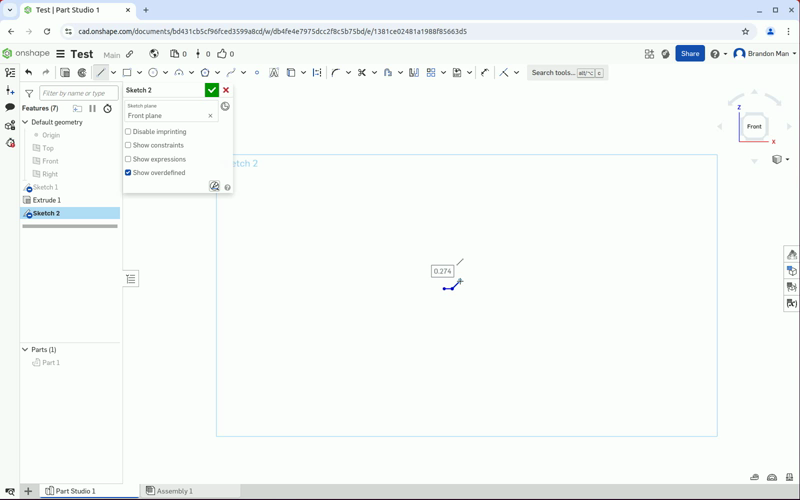
scroll(-6)
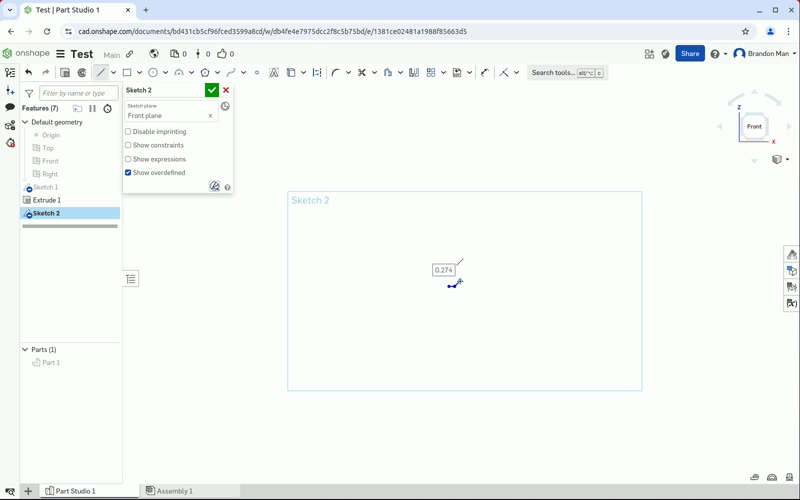
scroll(-6)
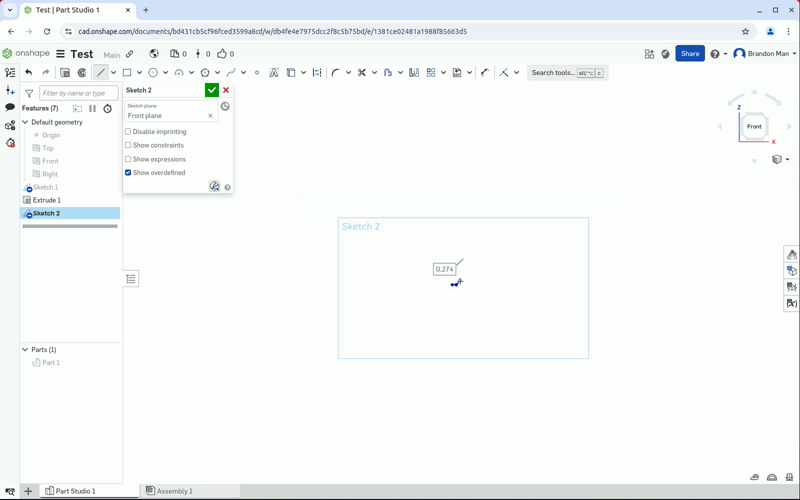
scroll(-6)
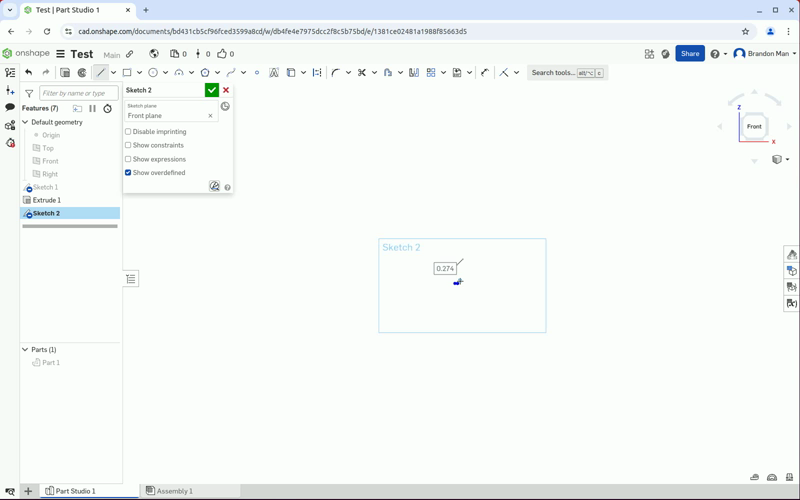
scroll(-6)
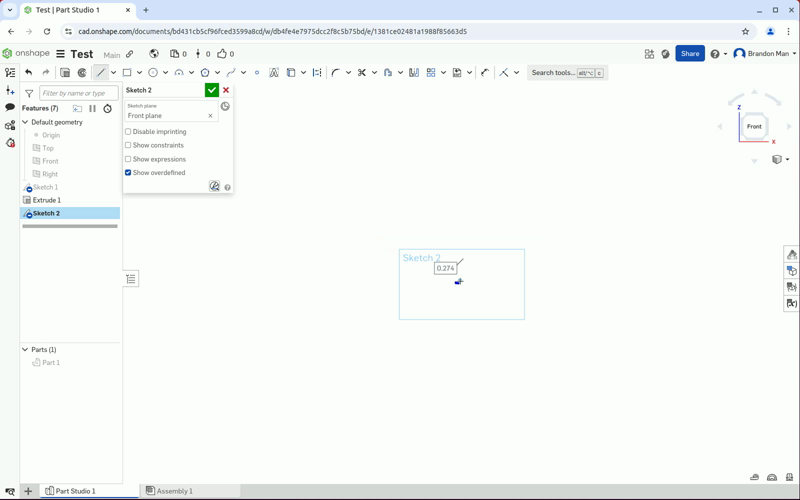
scroll(-6)
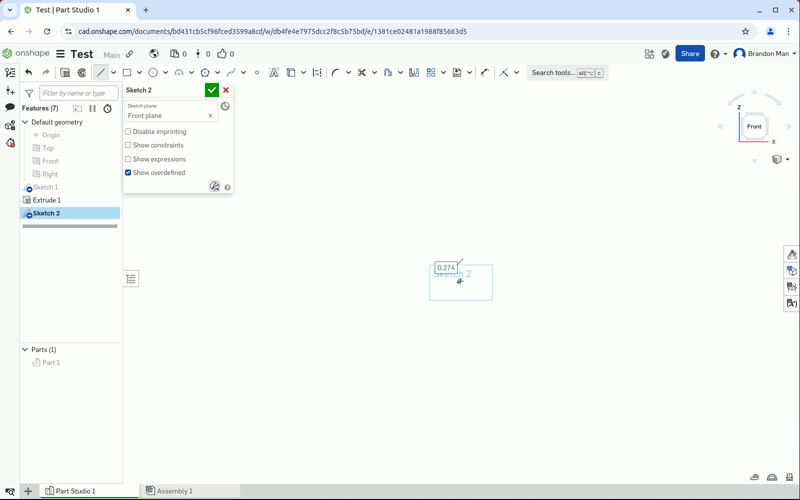
key_up(shift)
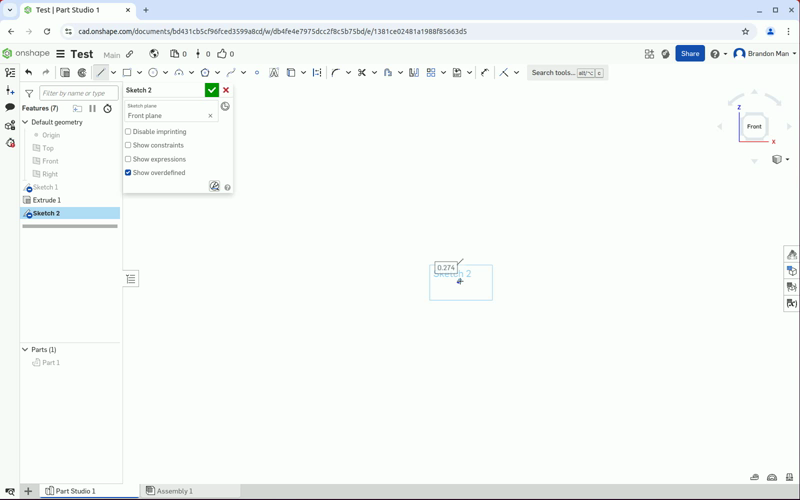
key(esc)
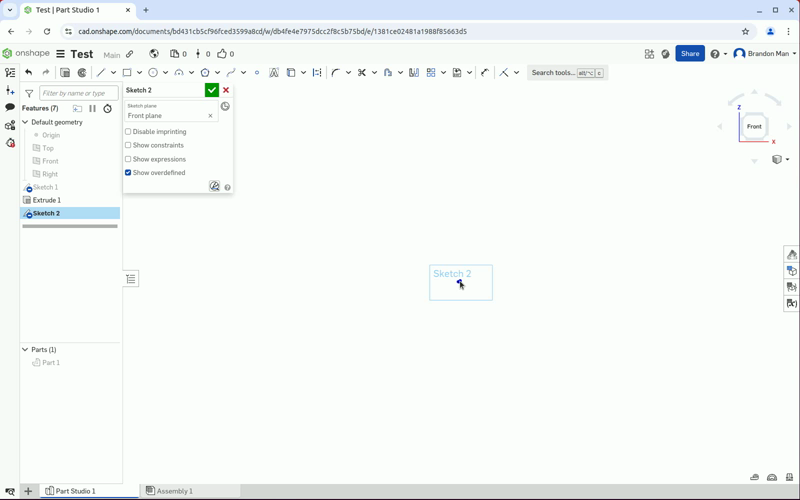
key(a)
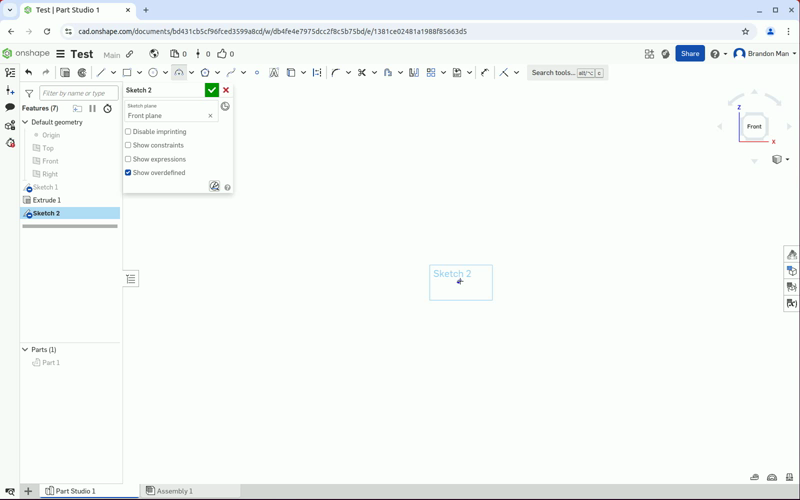
mouse_move(460, 280)
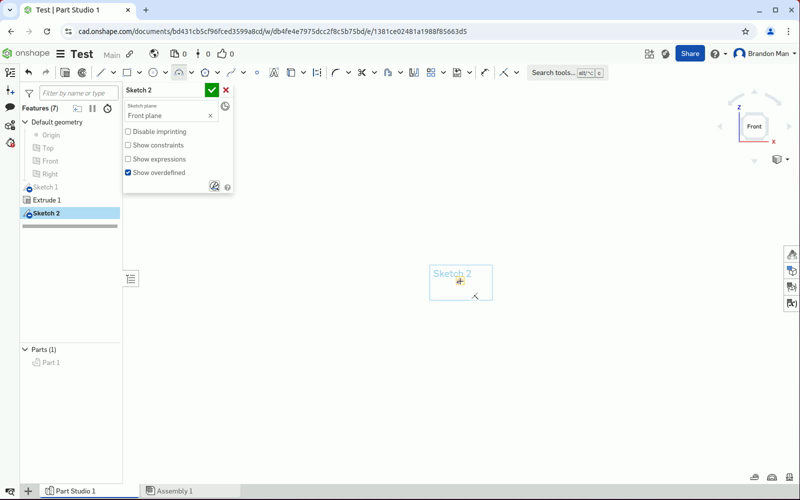
scroll(6)
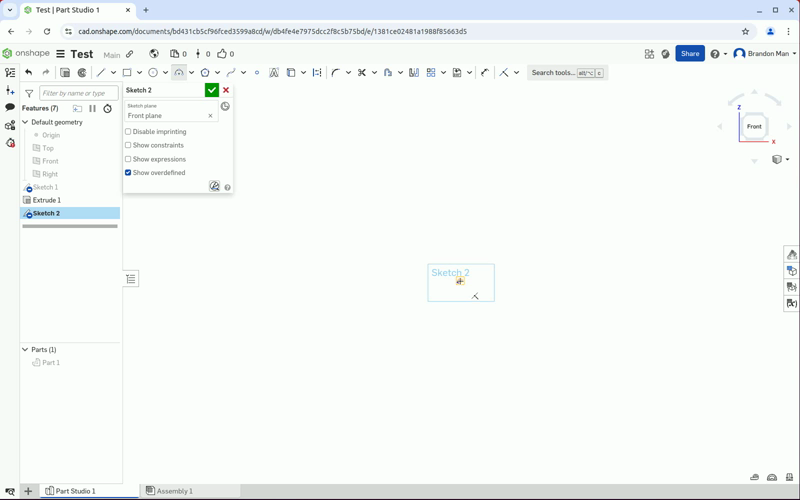
scroll(6)
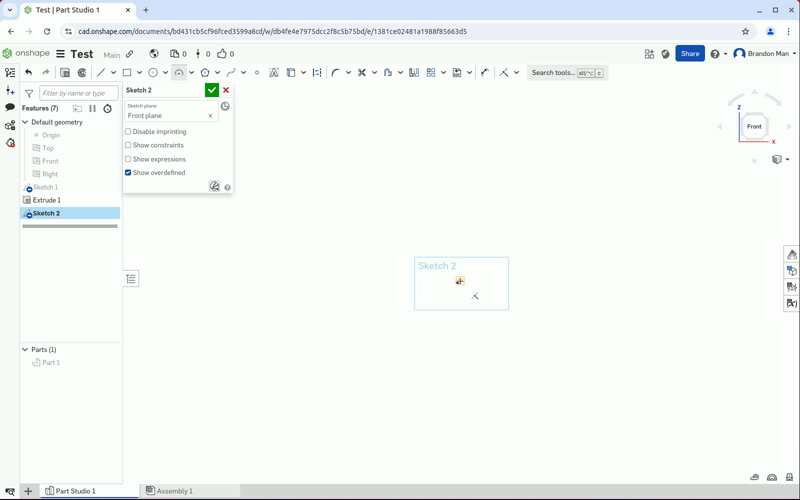
scroll(6)
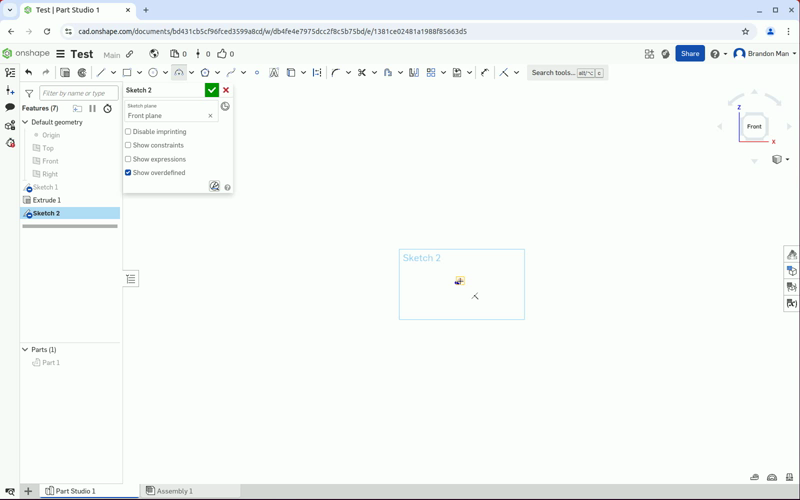
scroll(6)
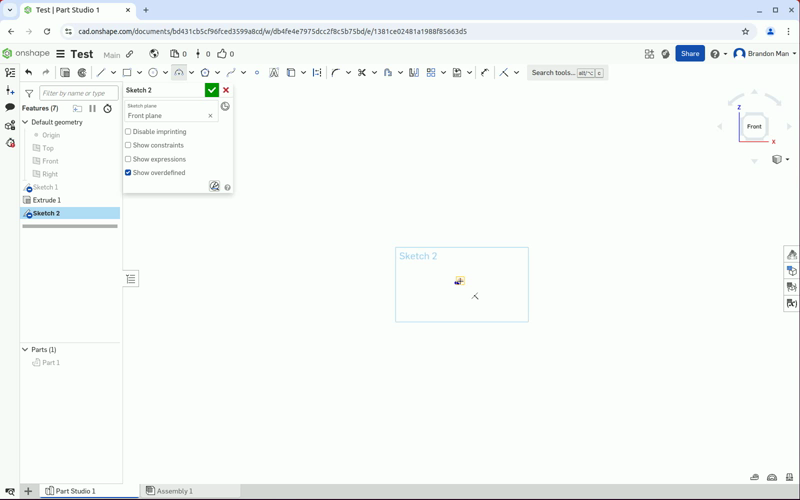
scroll(6)
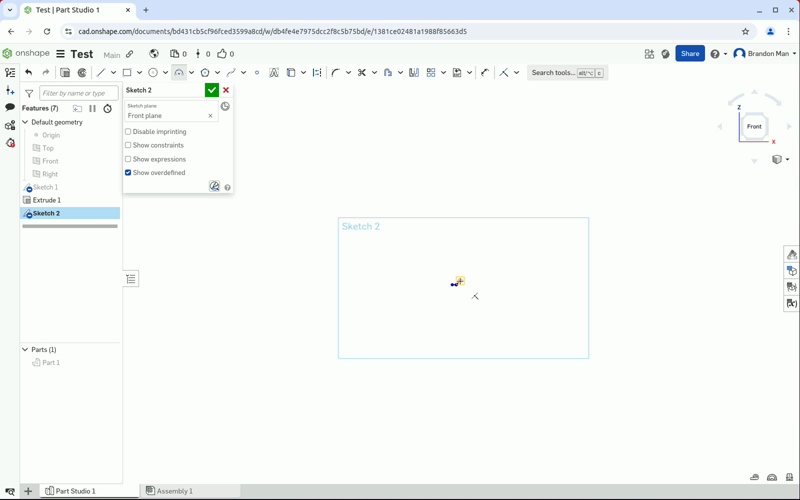
scroll(6)
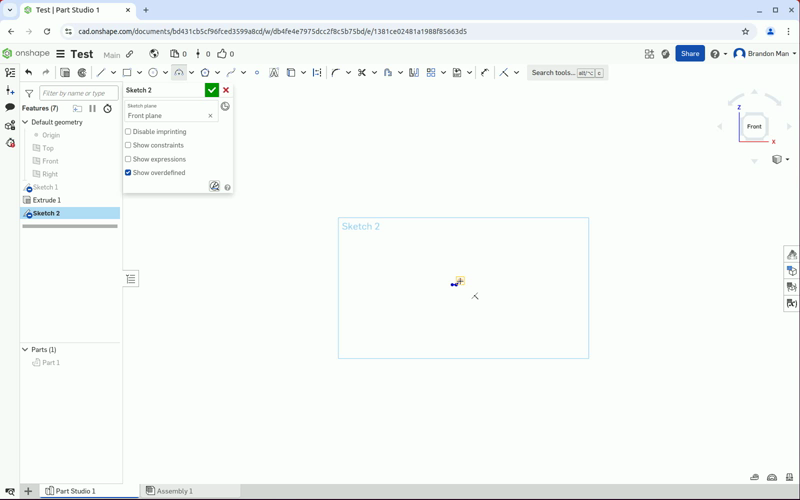
scroll(6)
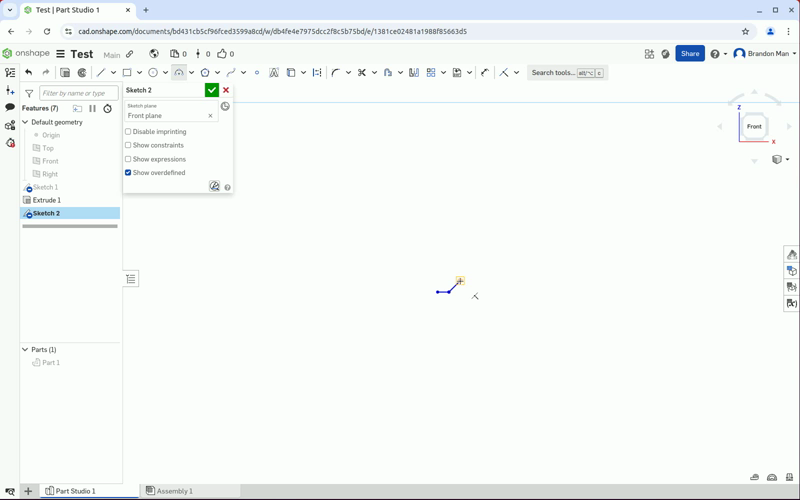
click(460, 280)
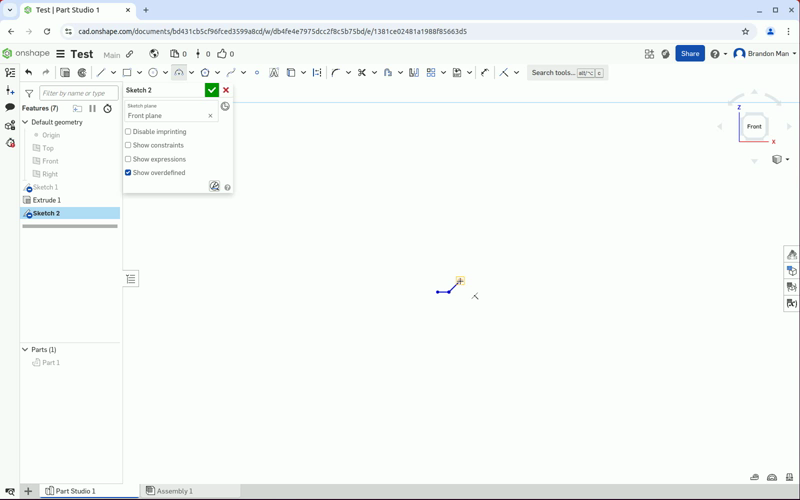
scroll(-6)
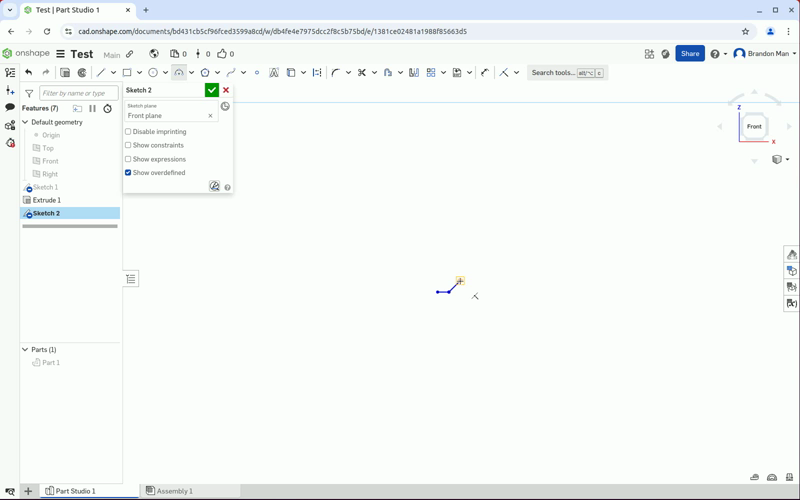
scroll(-6)
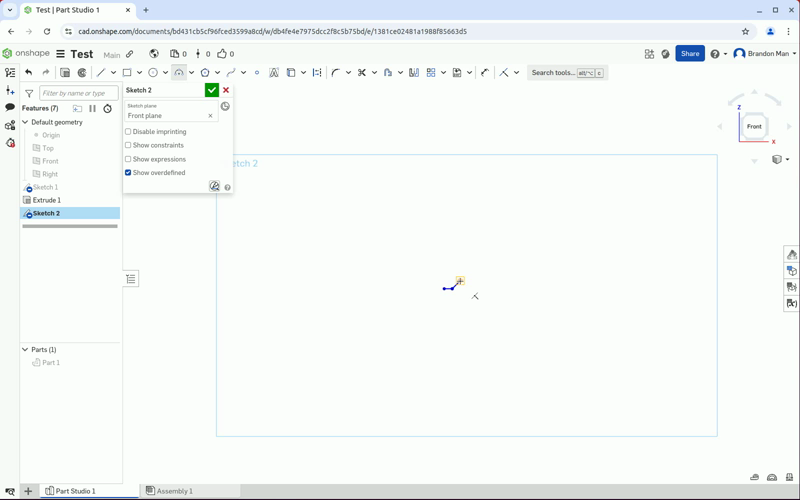
scroll(-6)
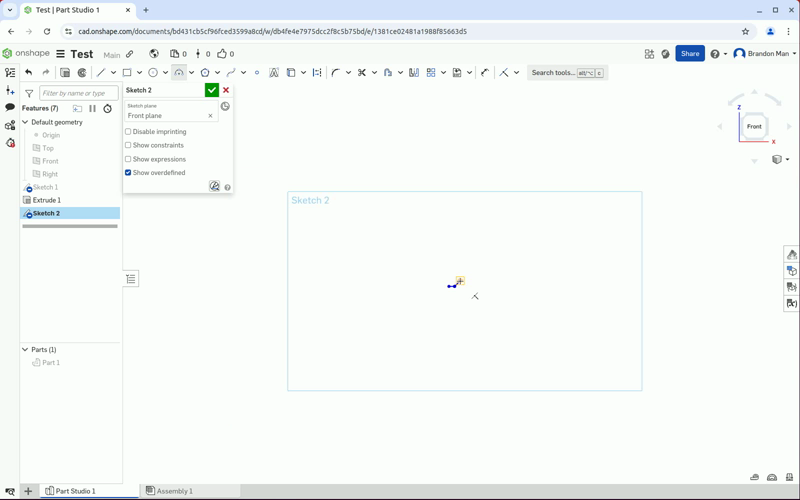
scroll(-6)
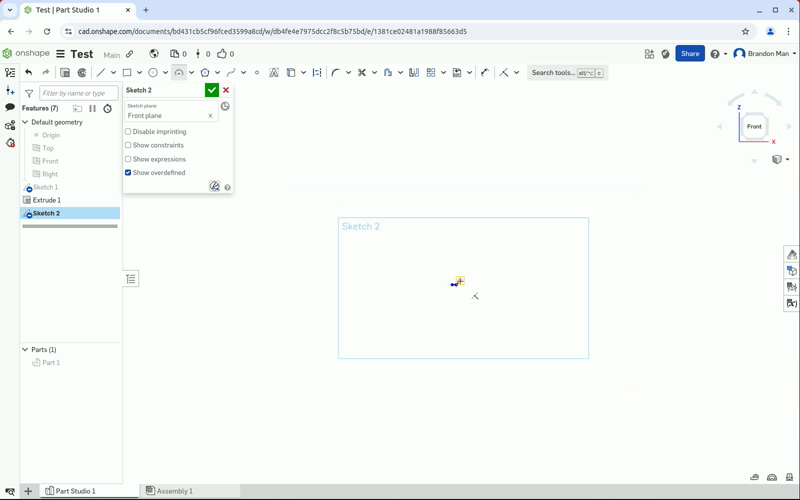
scroll(-6)
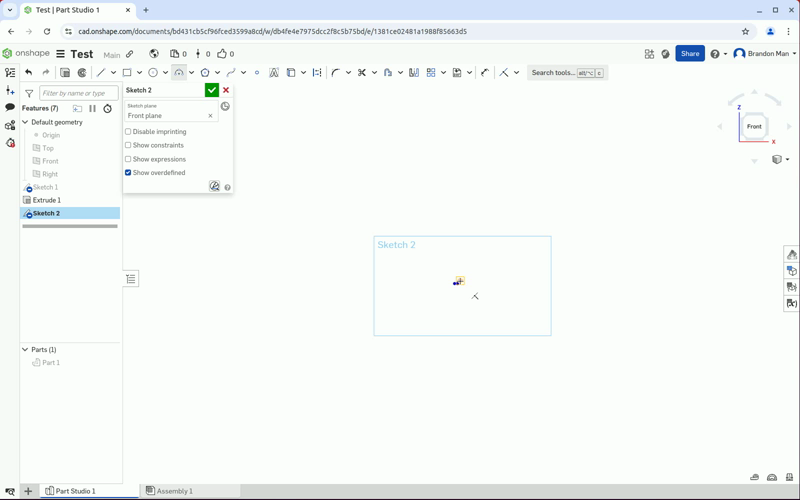
scroll(-6)
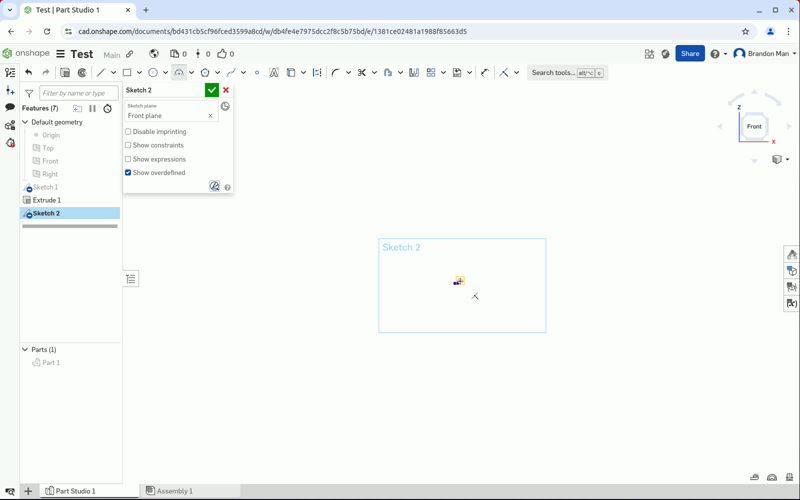
scroll(-6)
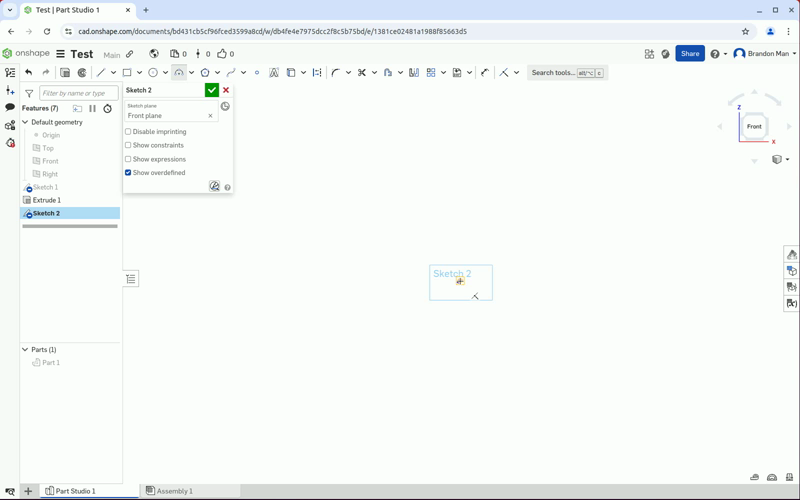
key_down(shift)
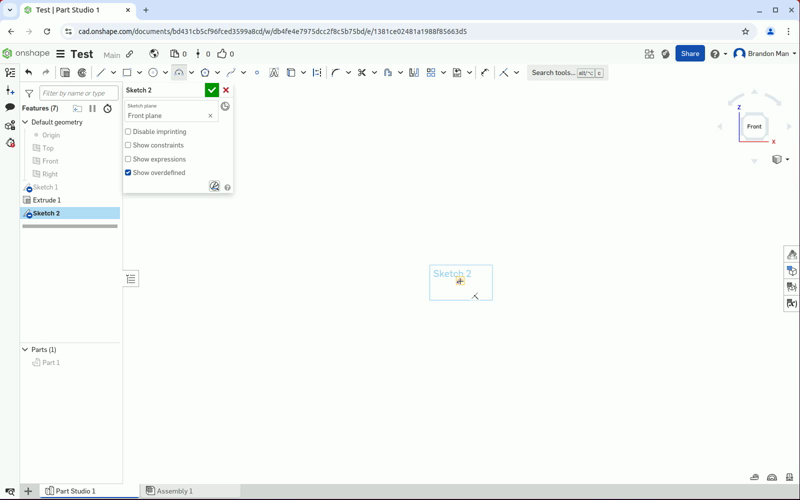
mouse_move(461, 280)
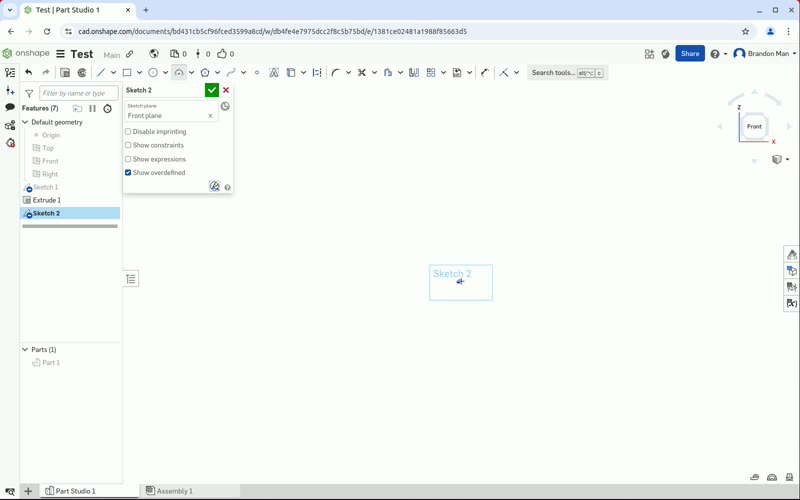
scroll(6)
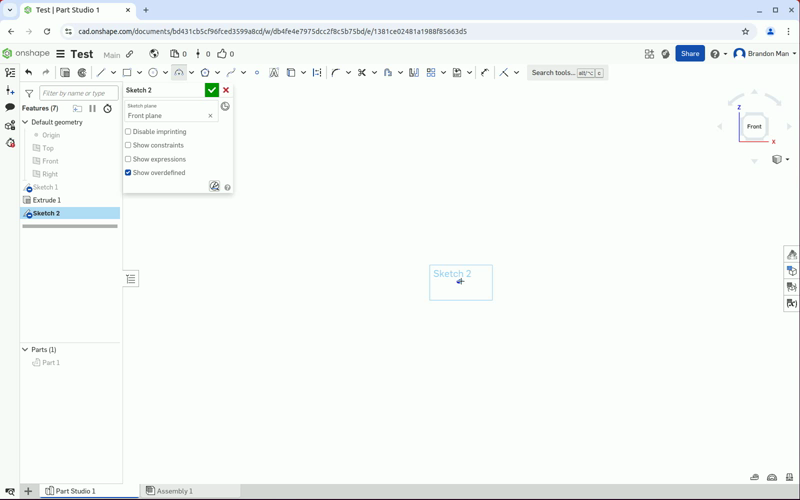
scroll(6)
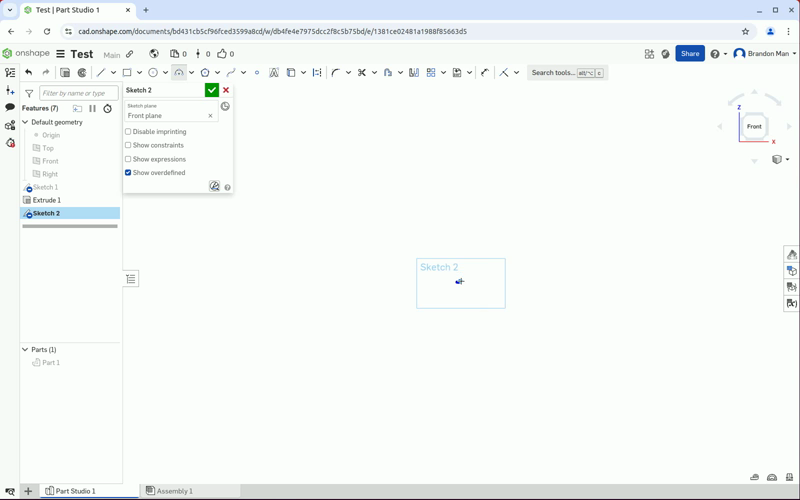
scroll(6)
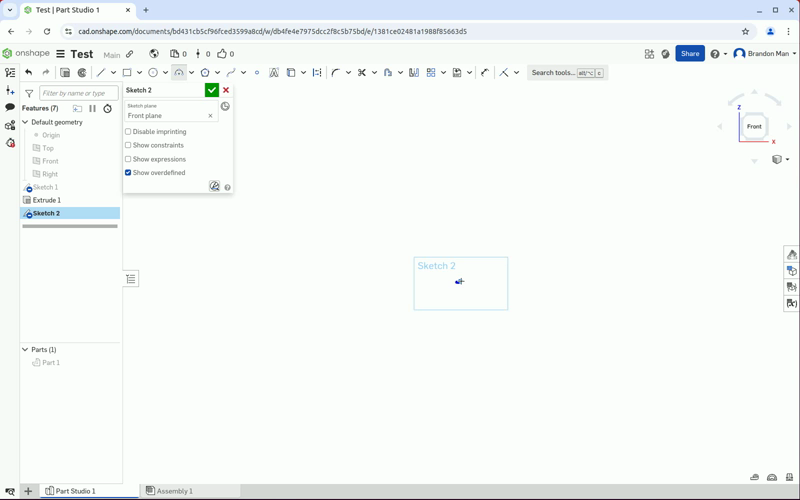
scroll(6)
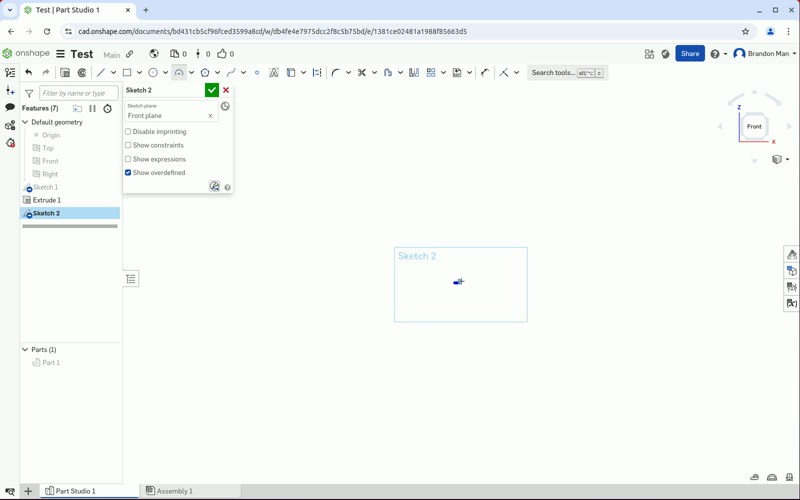
scroll(6)
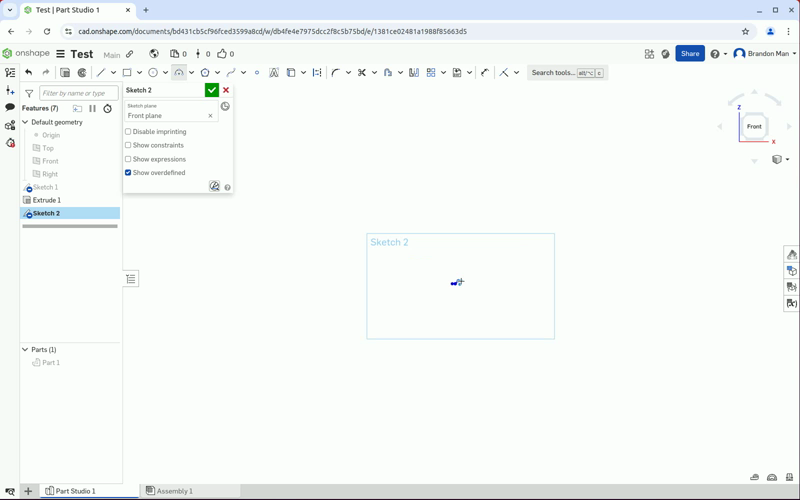
scroll(6)
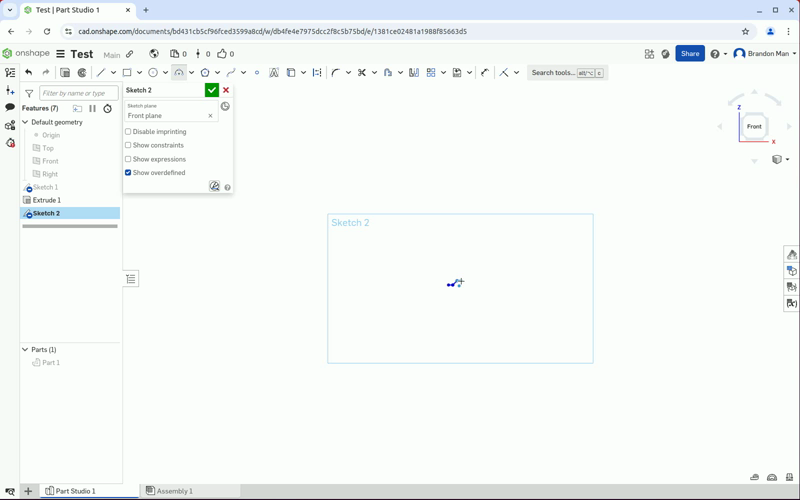
scroll(6)
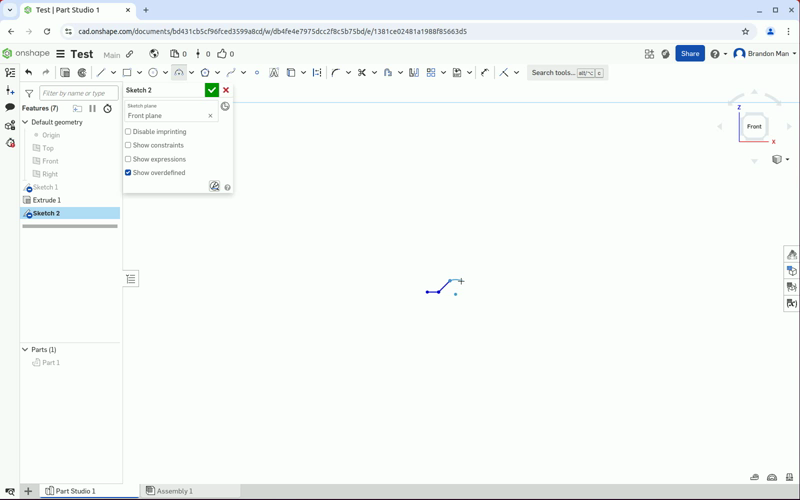
click(461, 280)
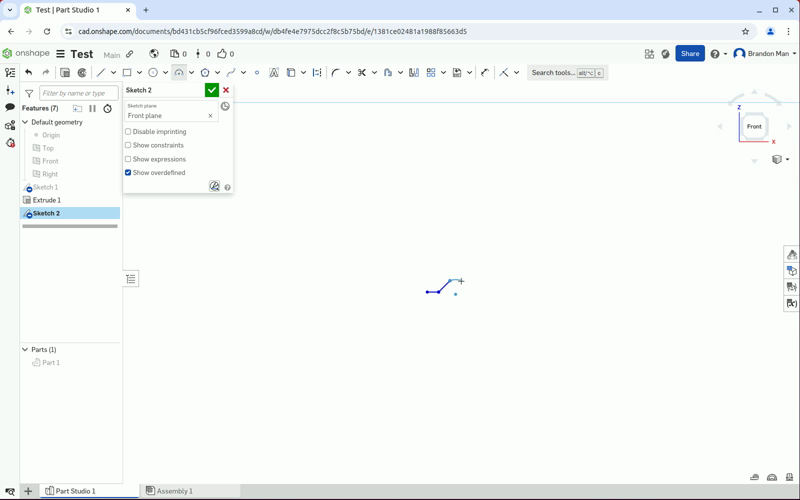
scroll(-6)
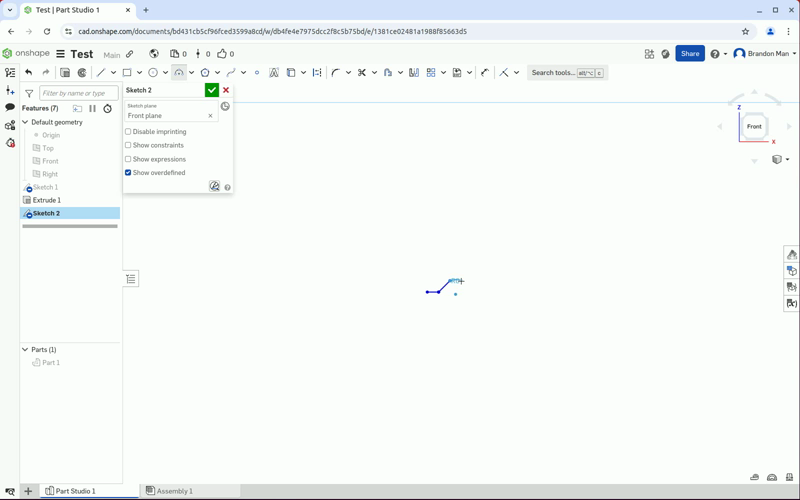
scroll(-6)
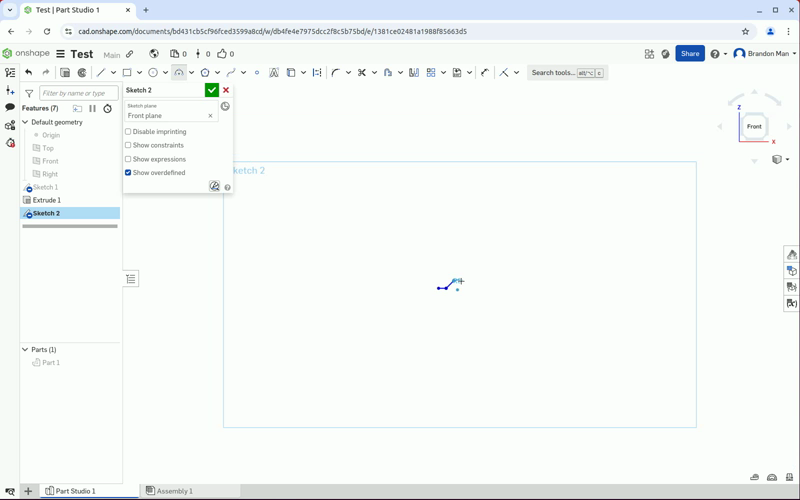
scroll(-6)
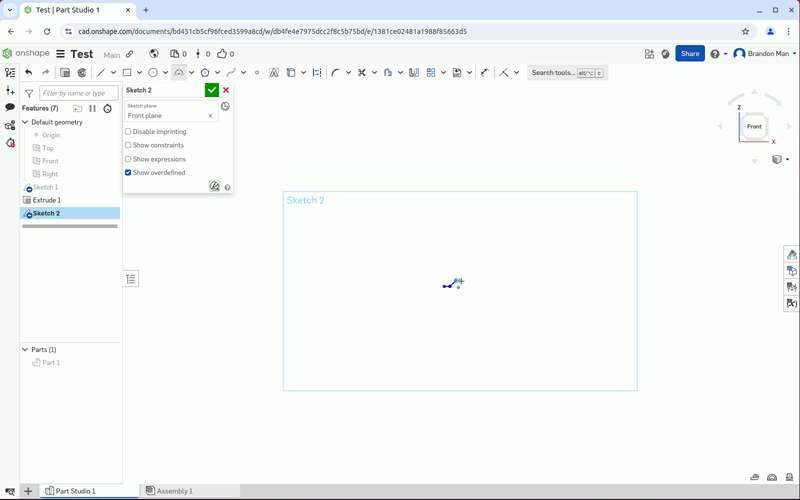
scroll(-6)
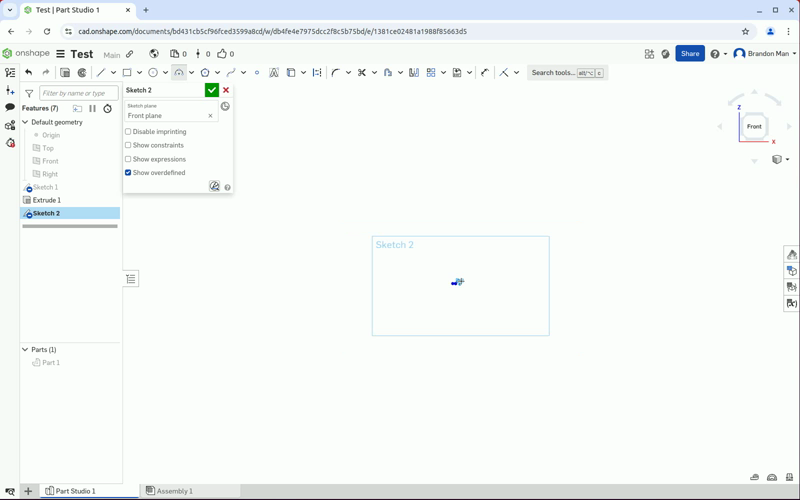
scroll(-6)
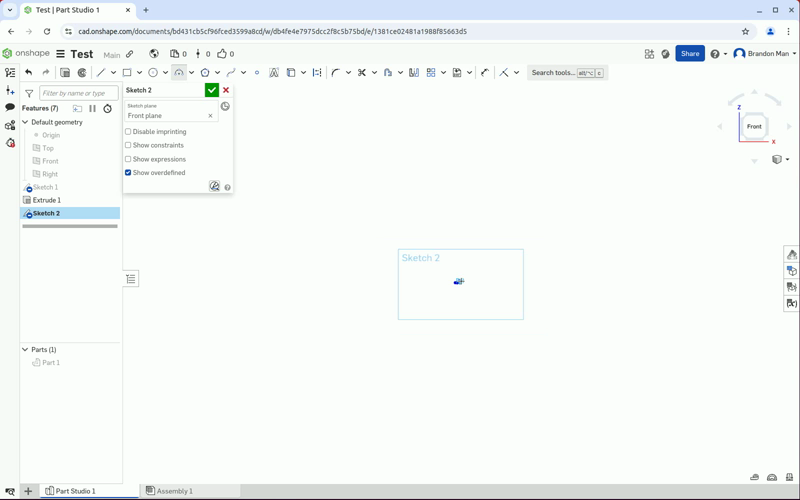
scroll(-6)
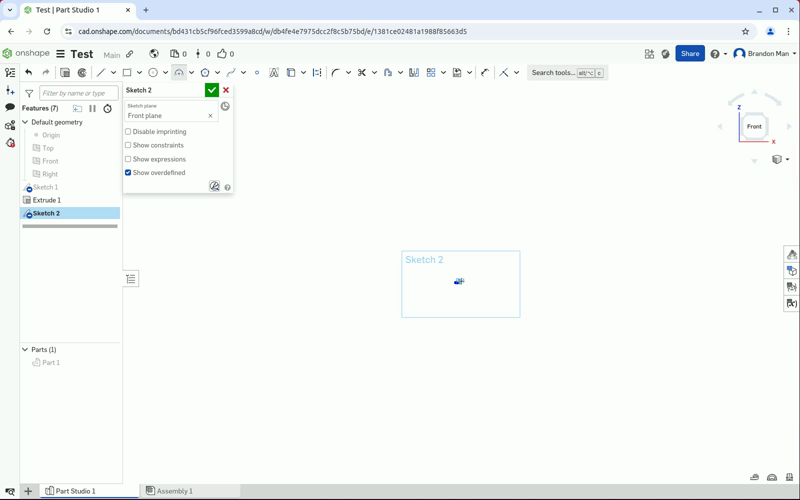
scroll(-6)
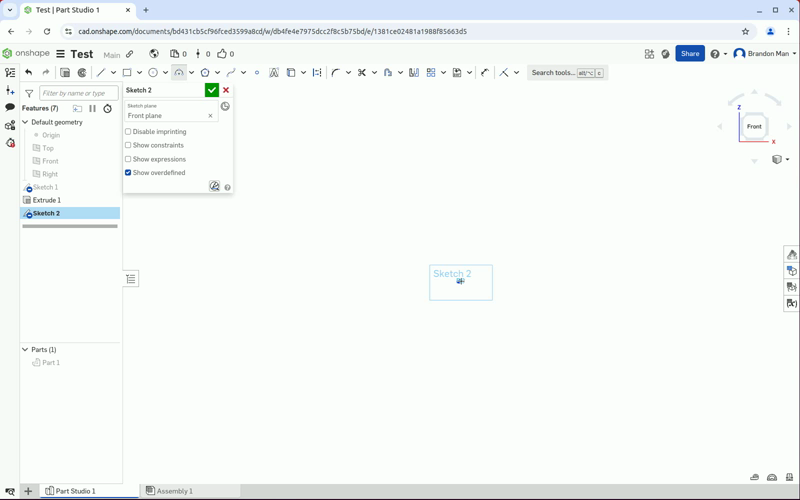
mouse_move(460, 279)
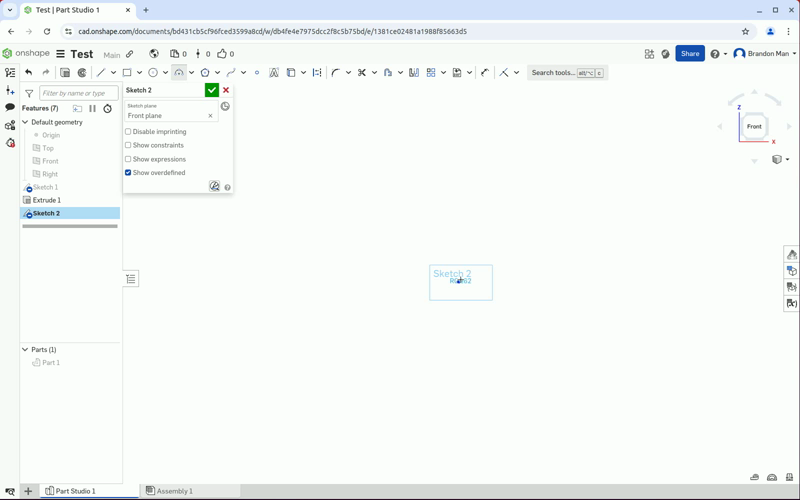
scroll(6)
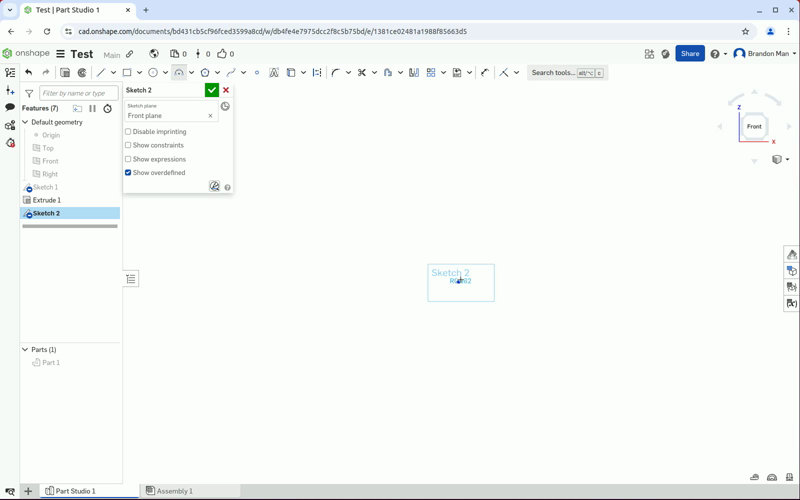
scroll(6)
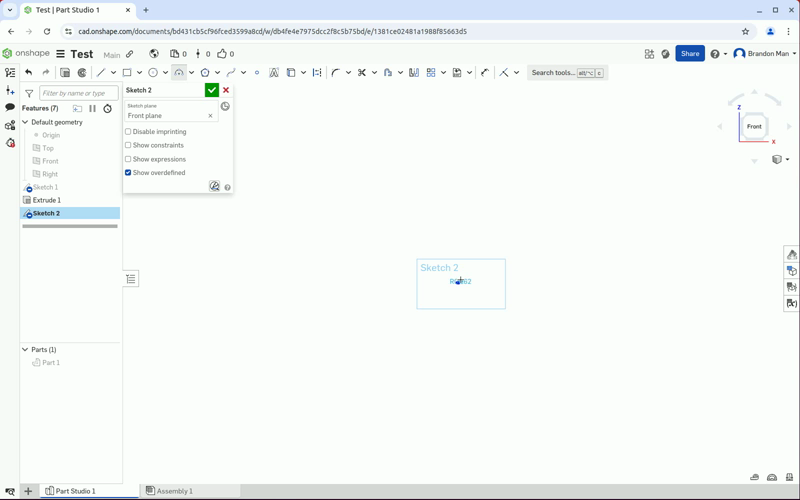
scroll(6)
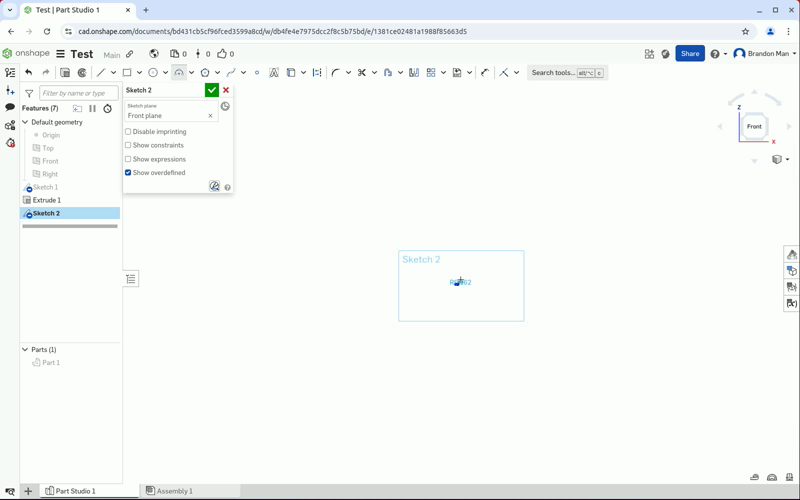
scroll(6)
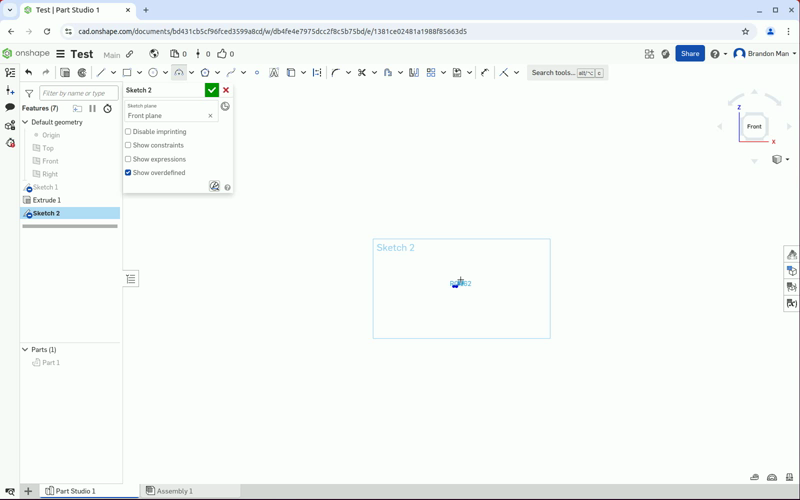
scroll(6)
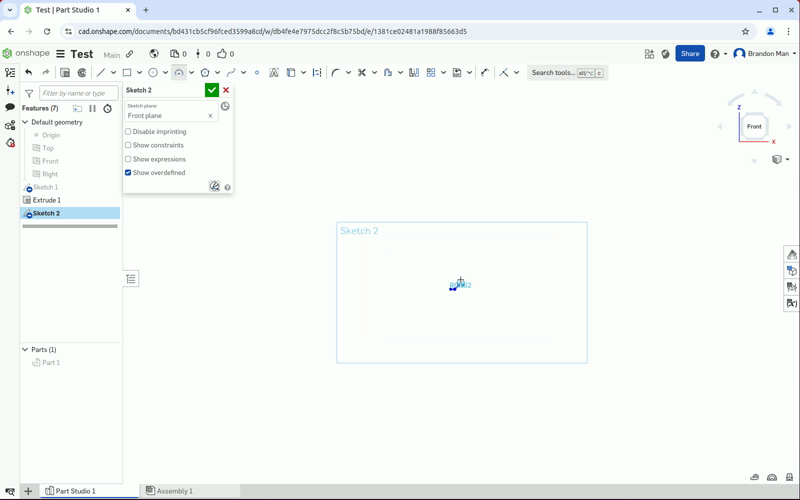
scroll(6)
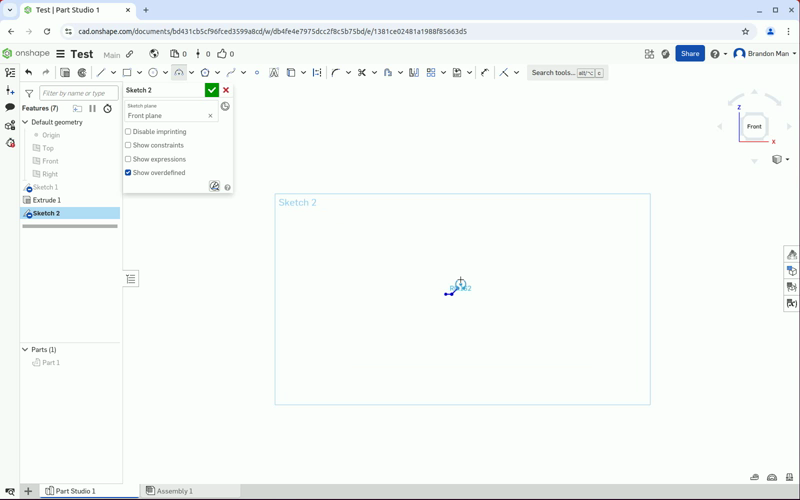
scroll(6)
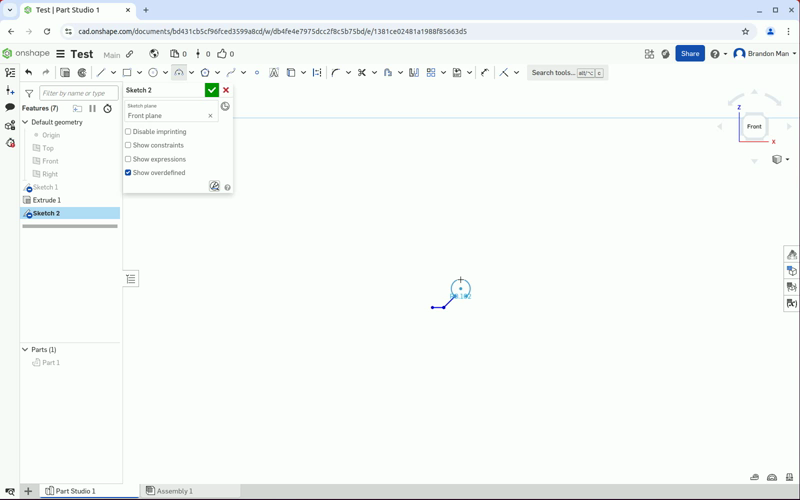
click(460, 279)
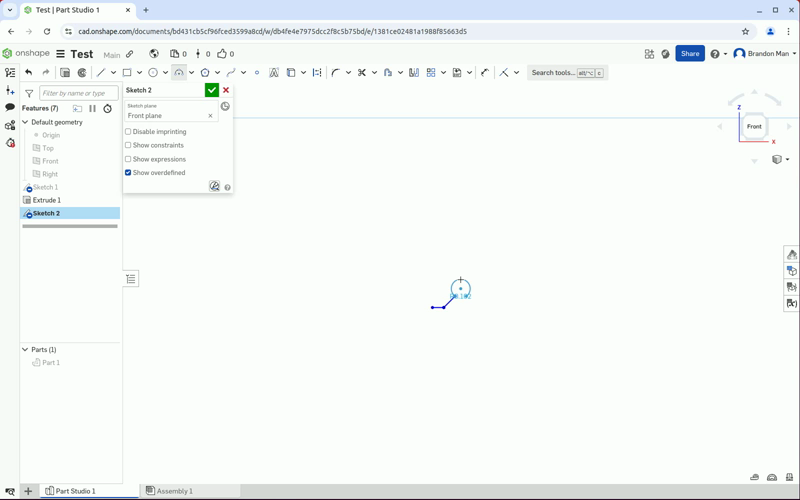
scroll(-6)
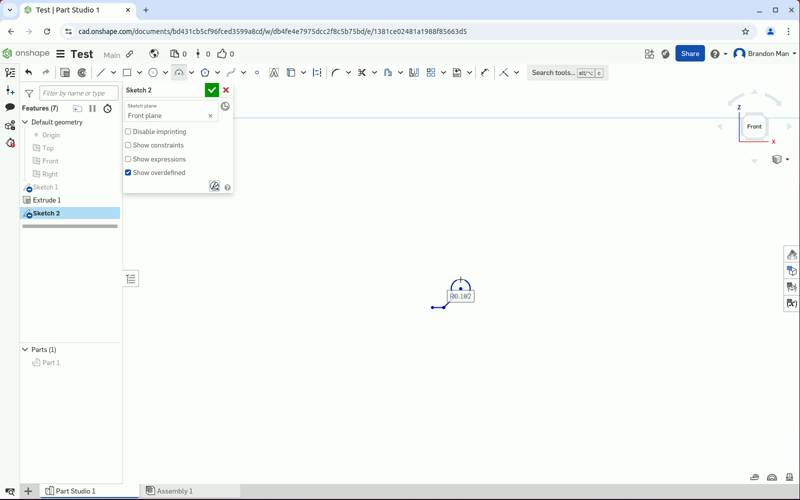
scroll(-6)
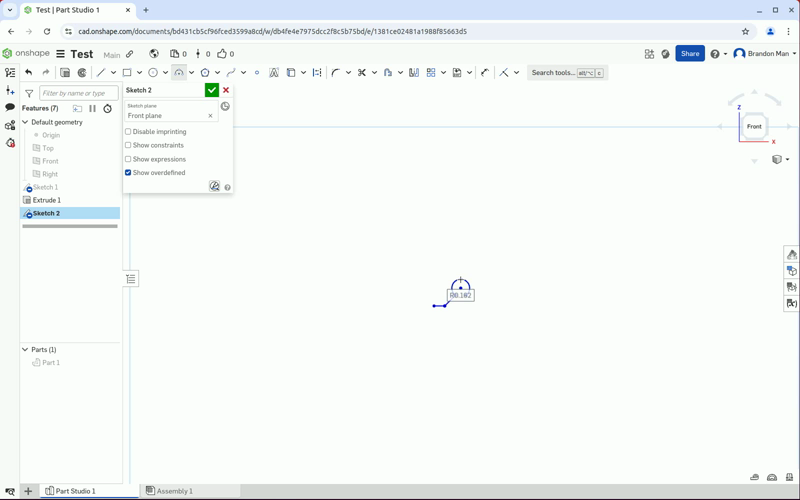
scroll(-6)
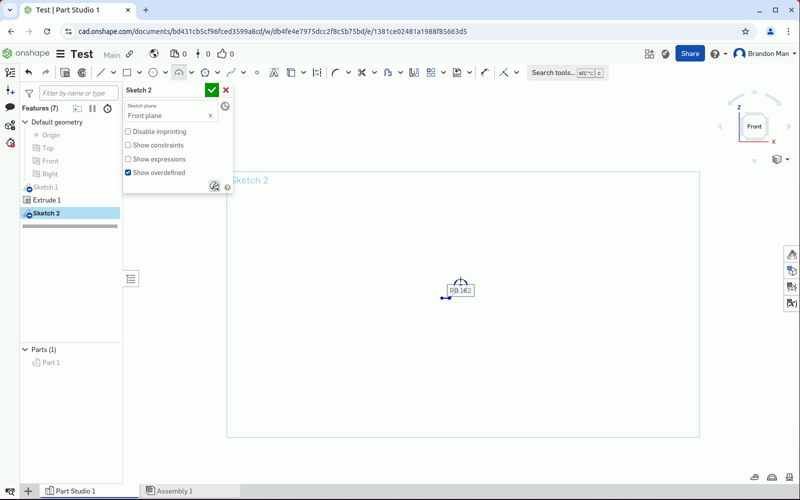
scroll(-6)
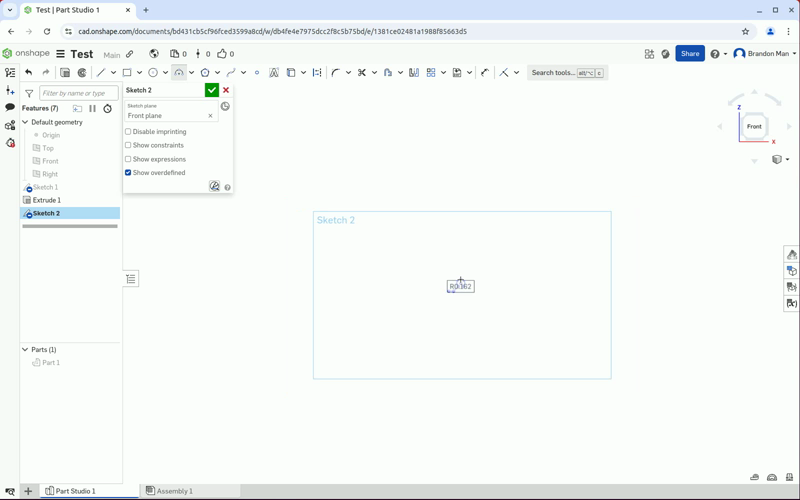
scroll(-6)
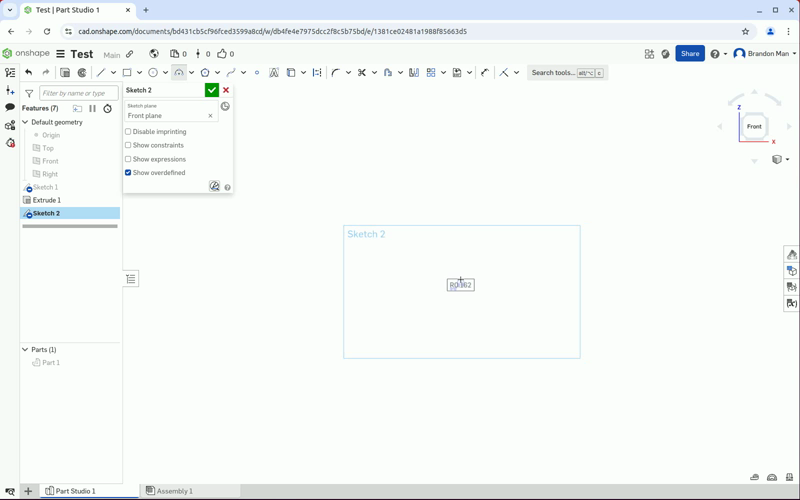
scroll(-6)
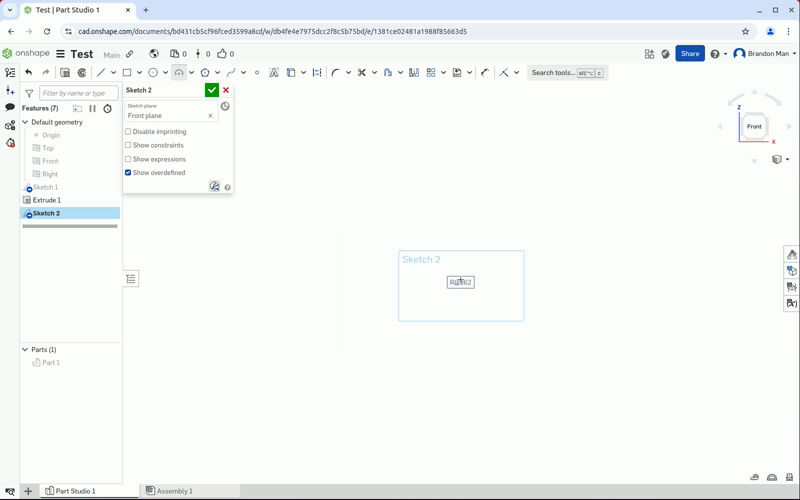
scroll(-6)
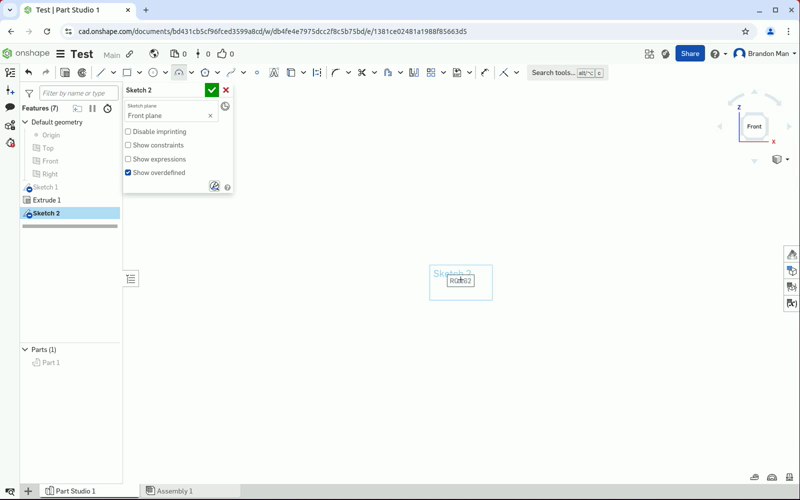
key_up(shift)
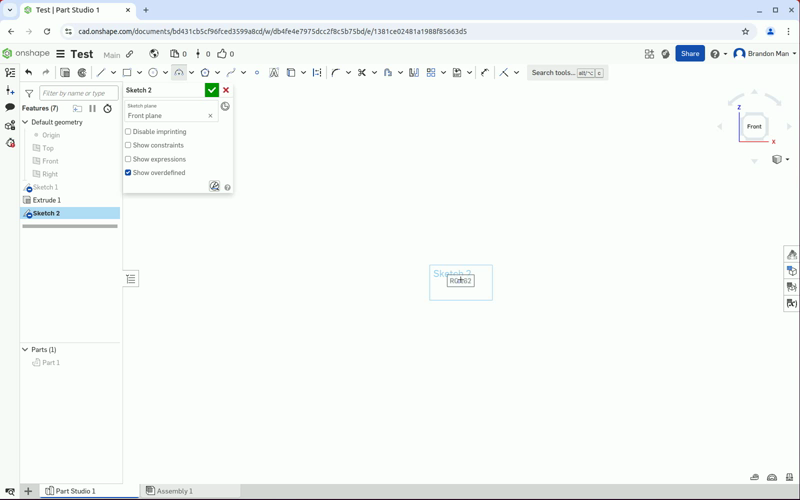
key(esc)
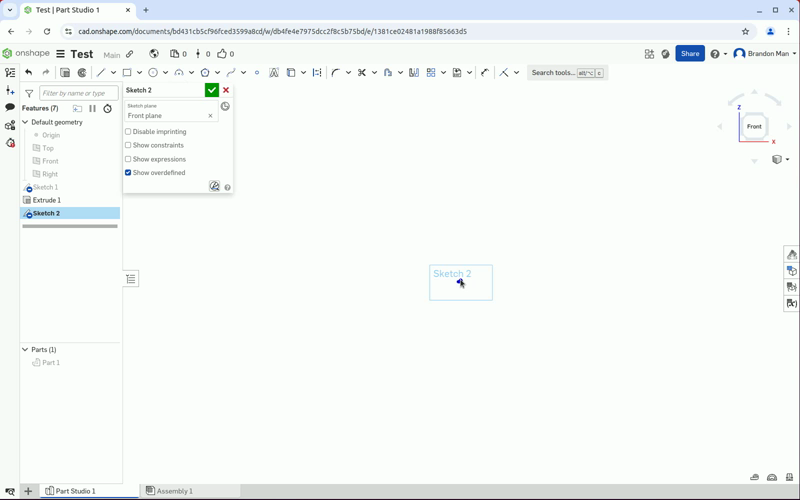
key(l)
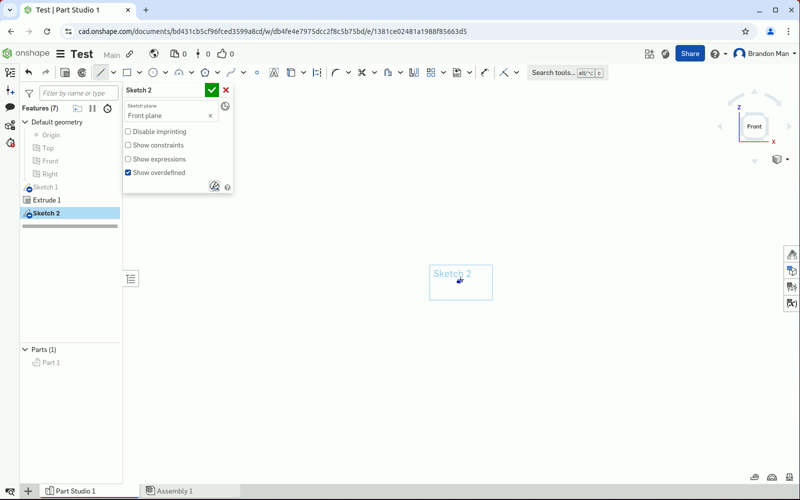
mouse_move(461, 280)
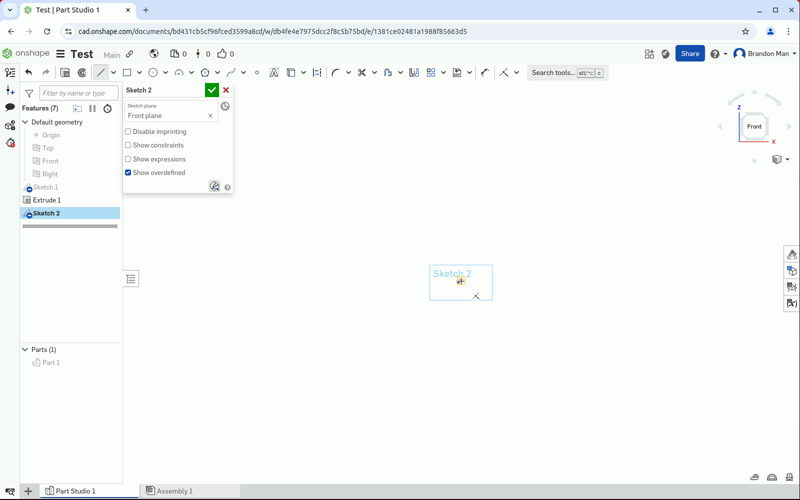
scroll(6)
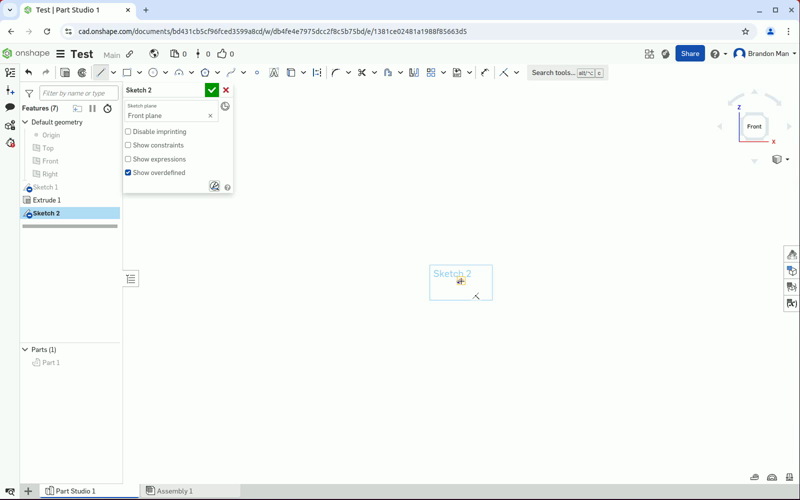
scroll(6)
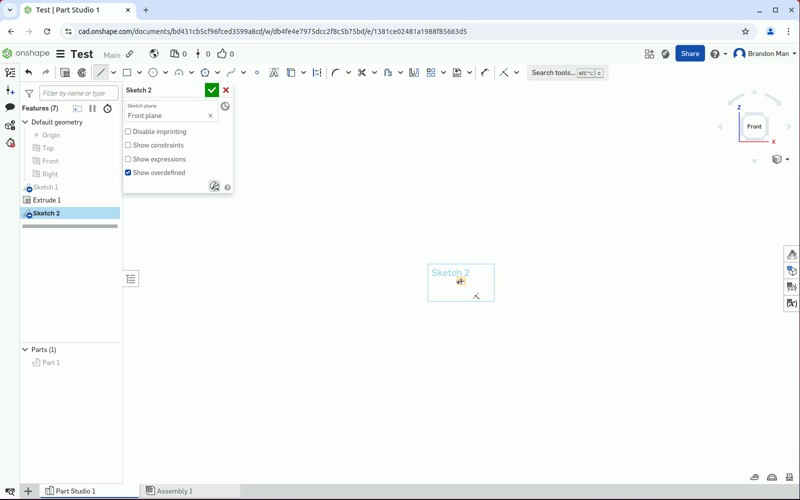
scroll(6)
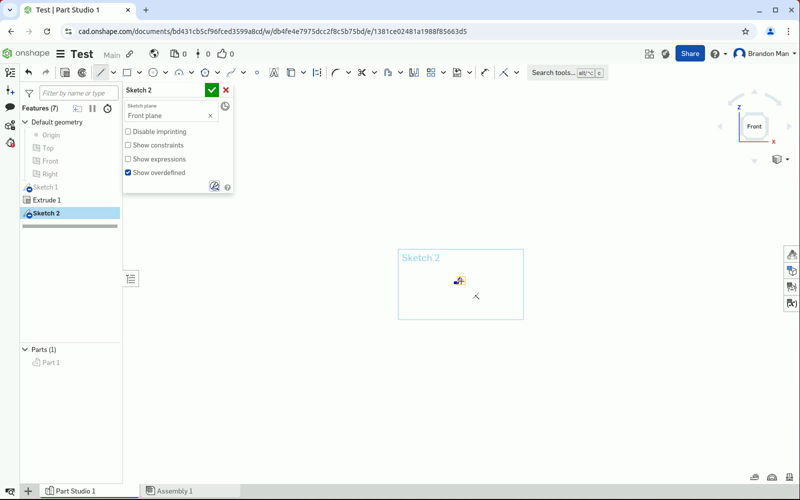
scroll(6)
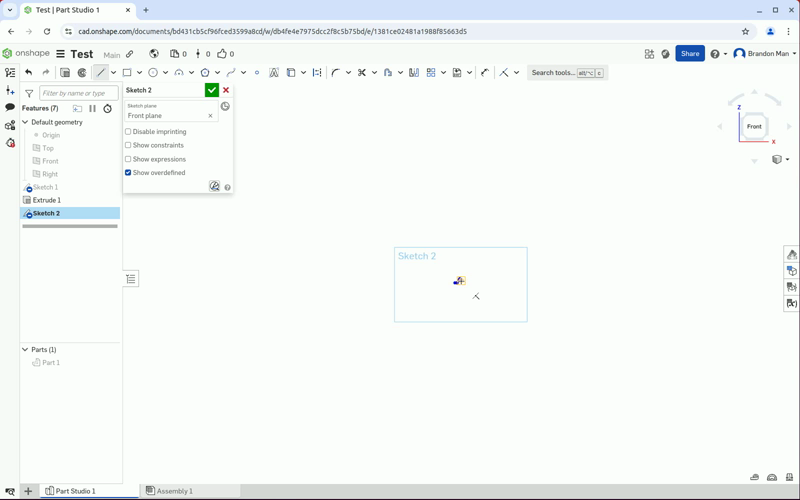
scroll(6)
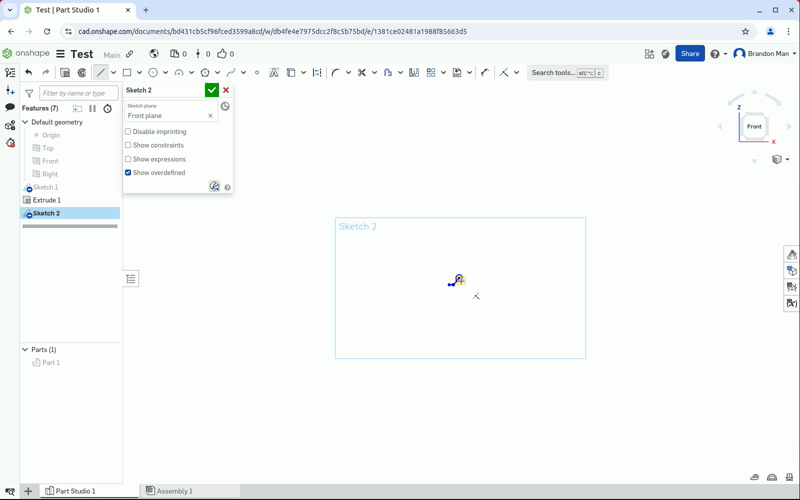
scroll(6)
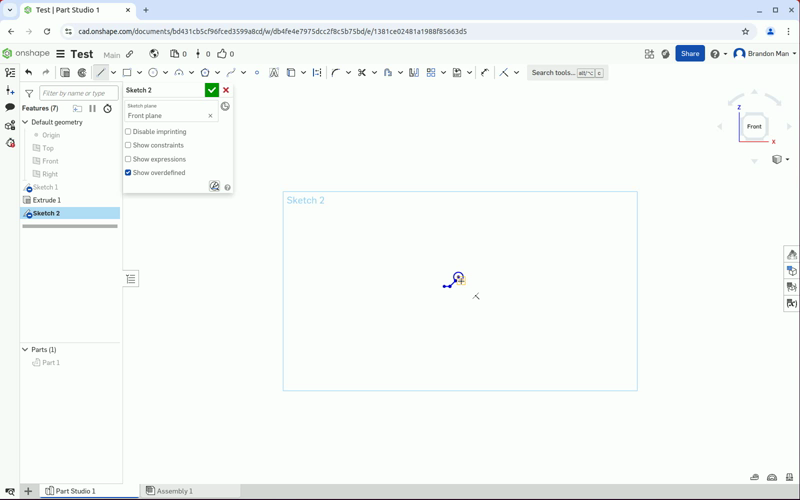
scroll(6)
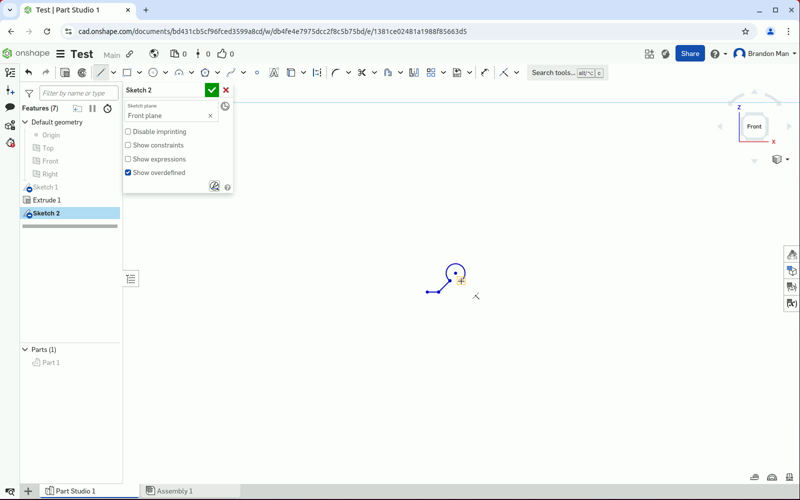
click(461, 280)
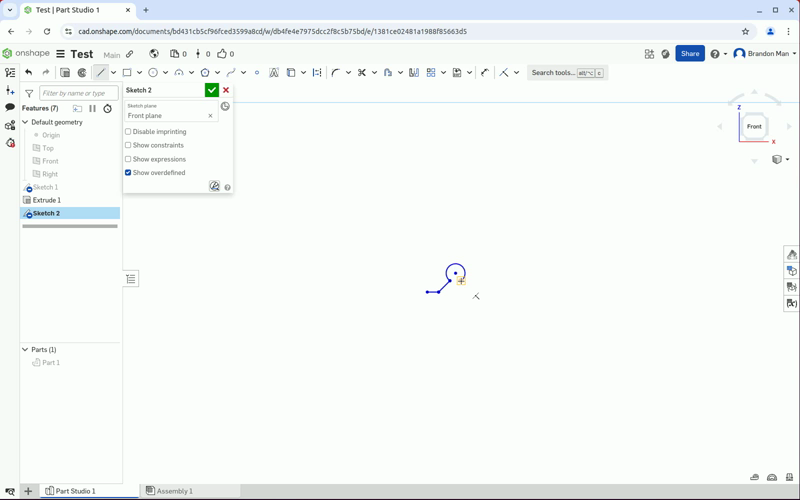
scroll(-6)
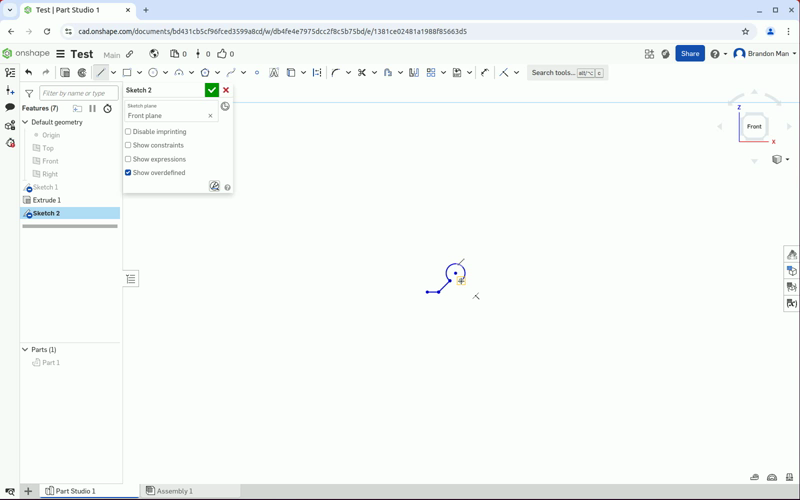
scroll(-6)
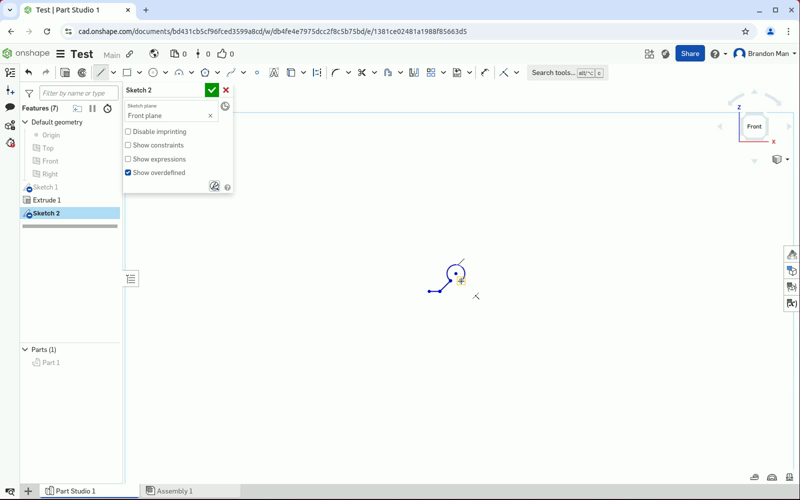
scroll(-6)
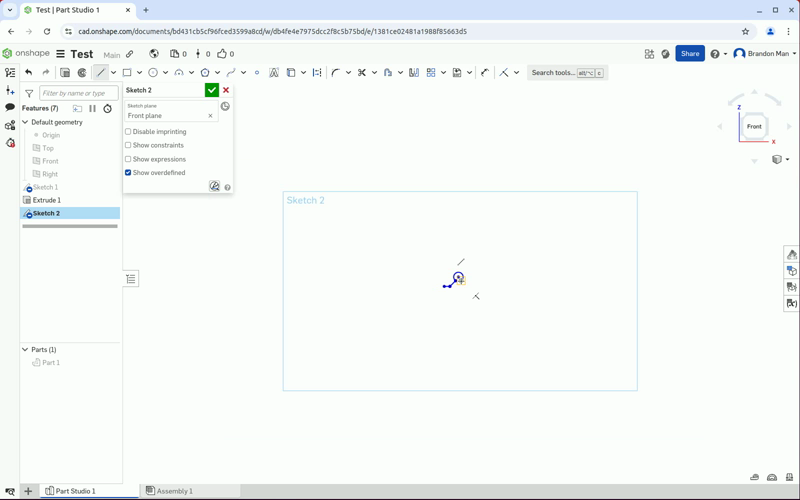
scroll(-6)
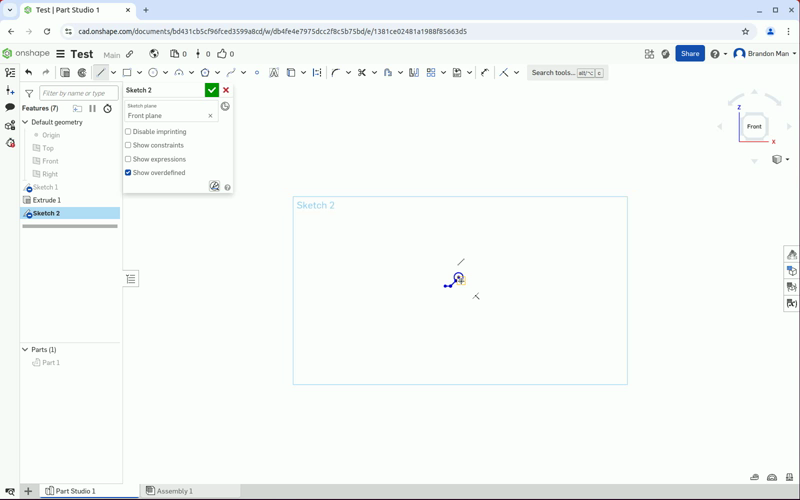
scroll(-6)
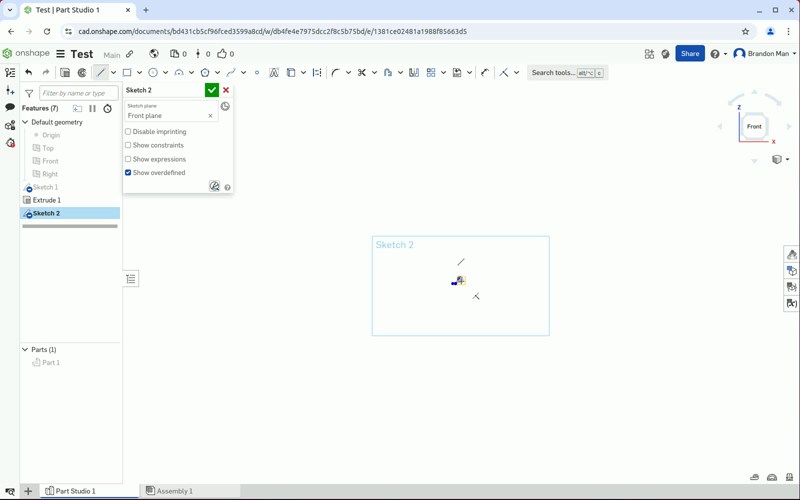
scroll(-6)
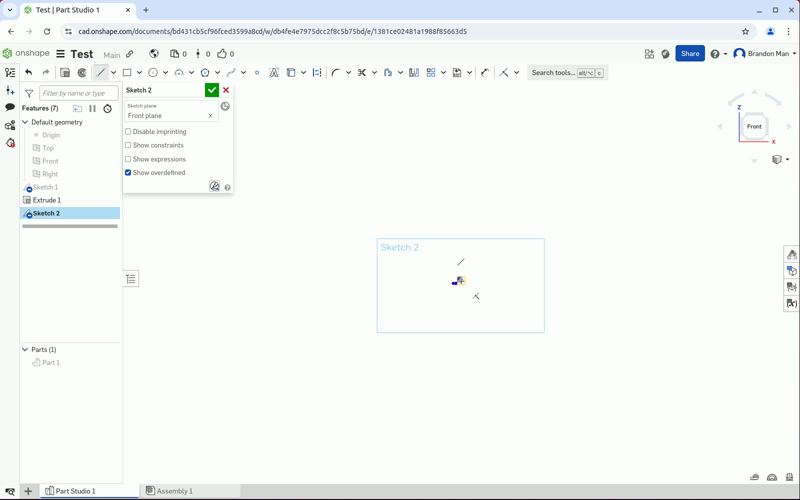
scroll(-6)
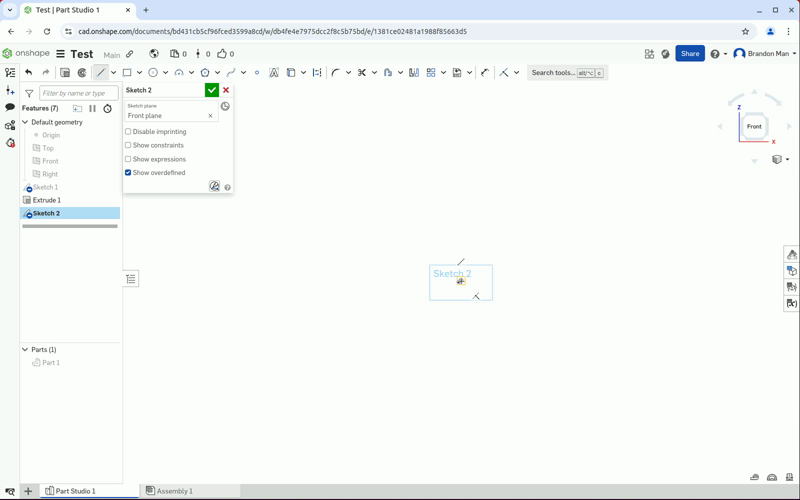
key_down(shift)
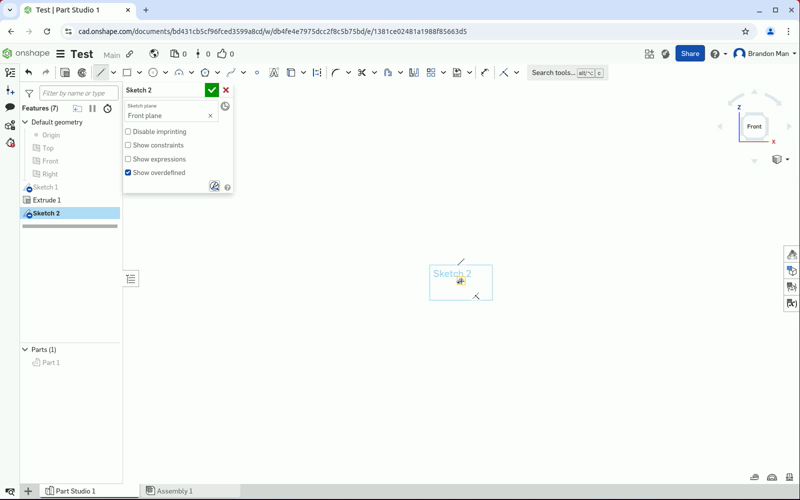
mouse_move(491, 280)
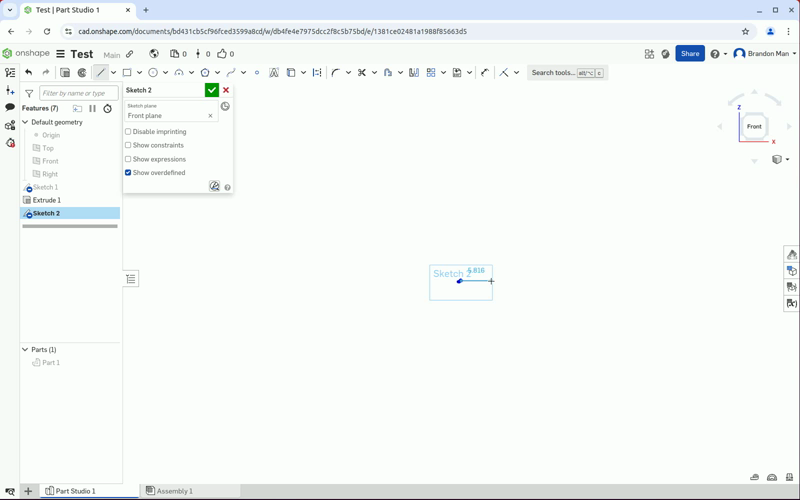
mouse_move(462, 281)
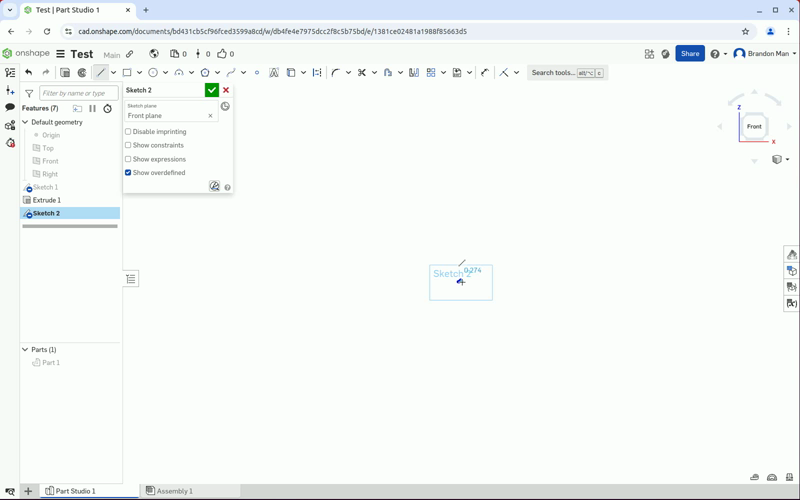
scroll(6)
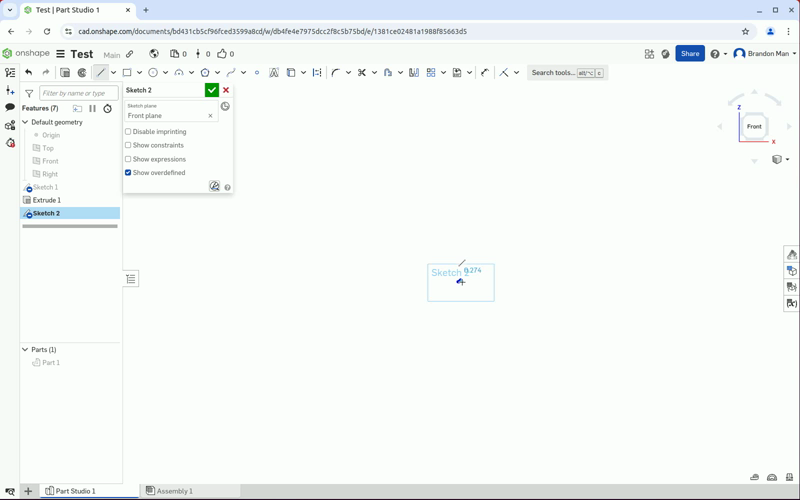
scroll(6)
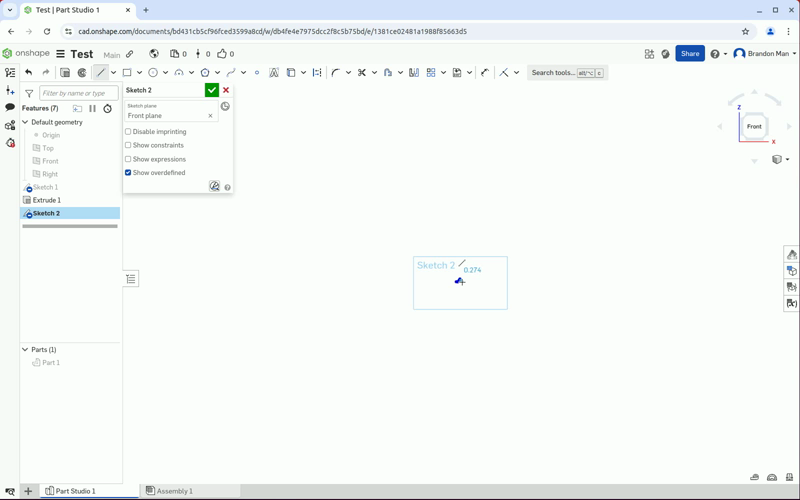
scroll(6)
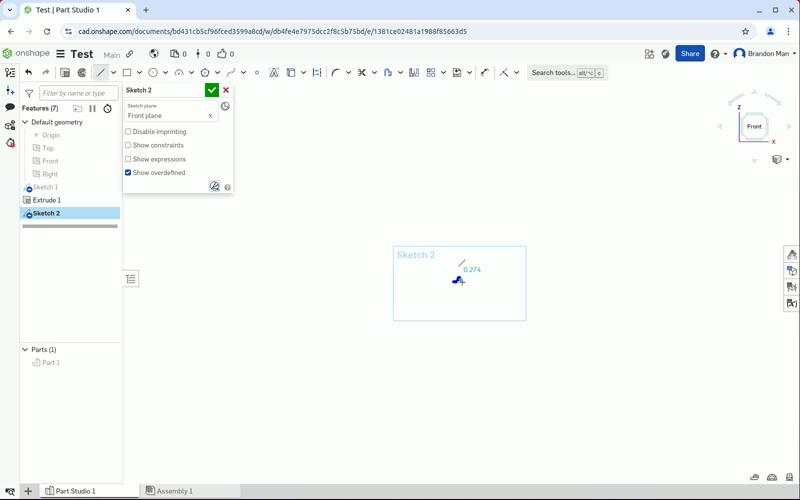
scroll(6)
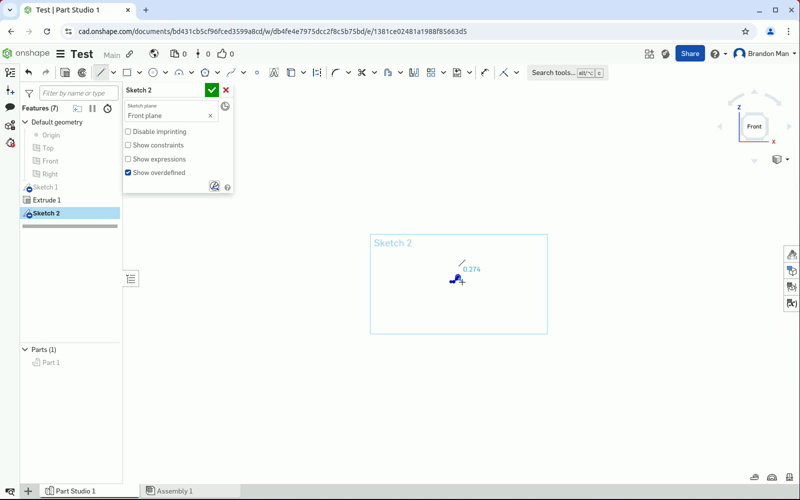
scroll(6)
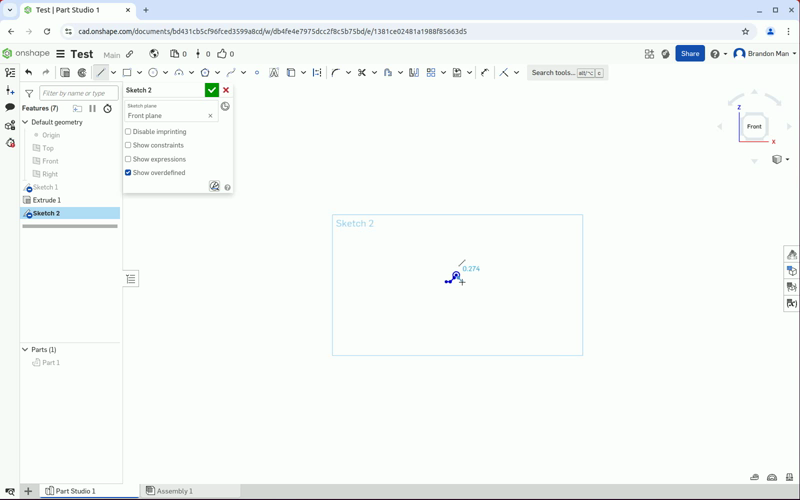
scroll(6)
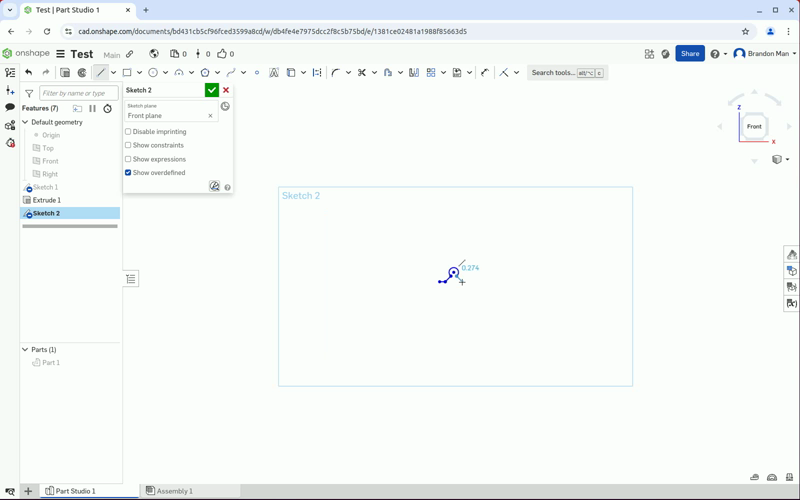
scroll(6)
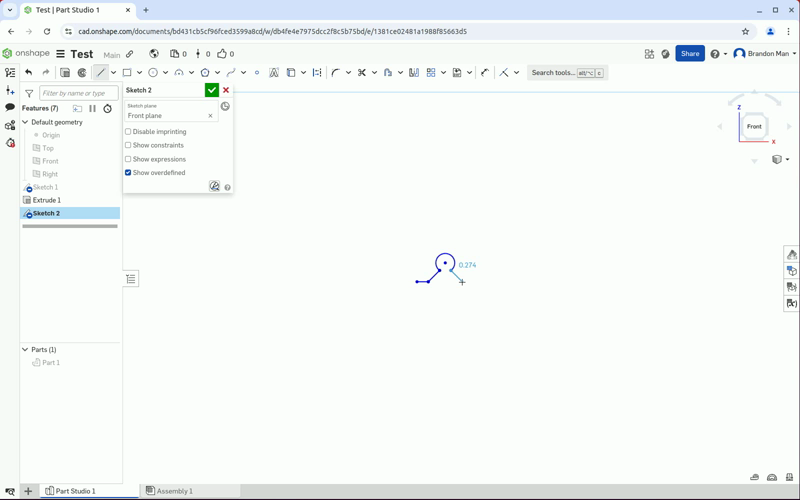
click(462, 281)
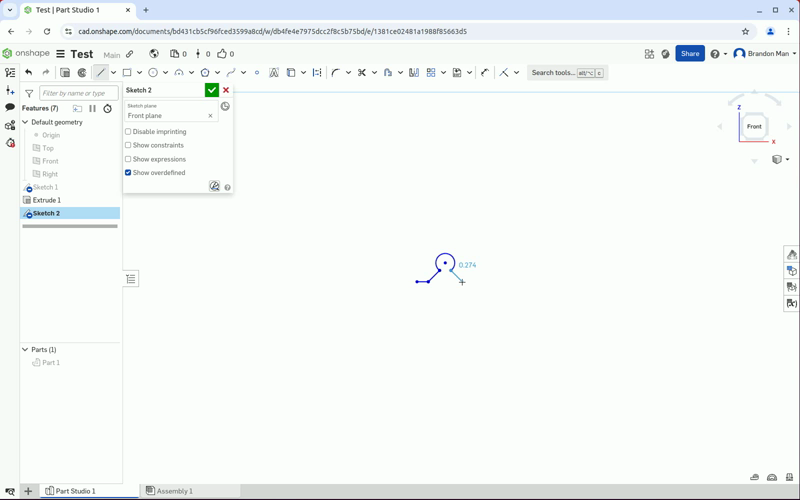
scroll(-6)
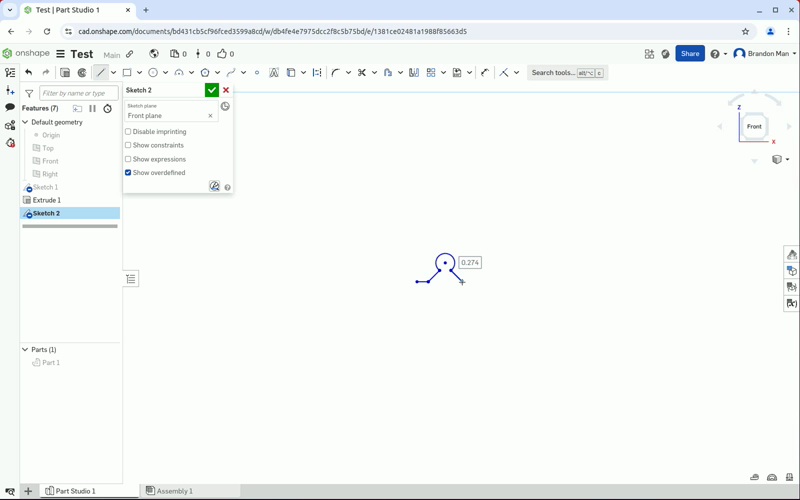
scroll(-6)
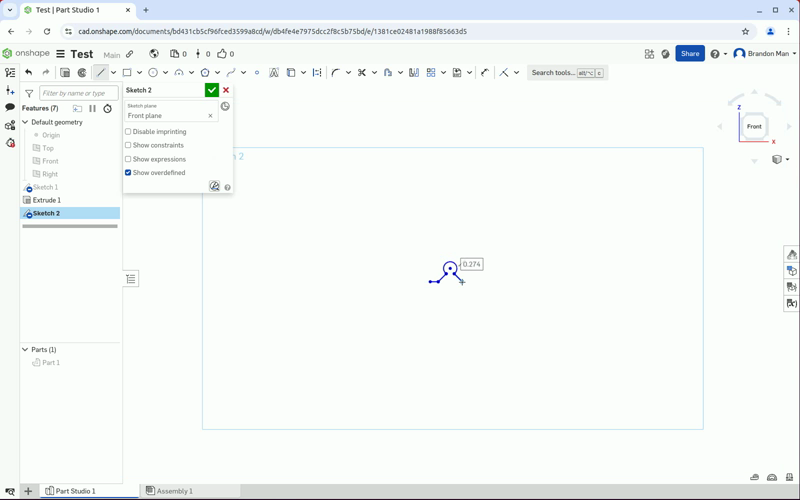
scroll(-6)
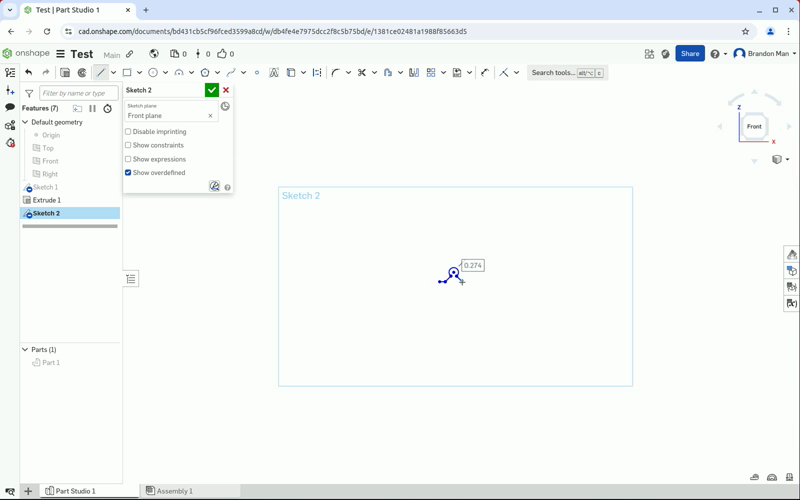
scroll(-6)
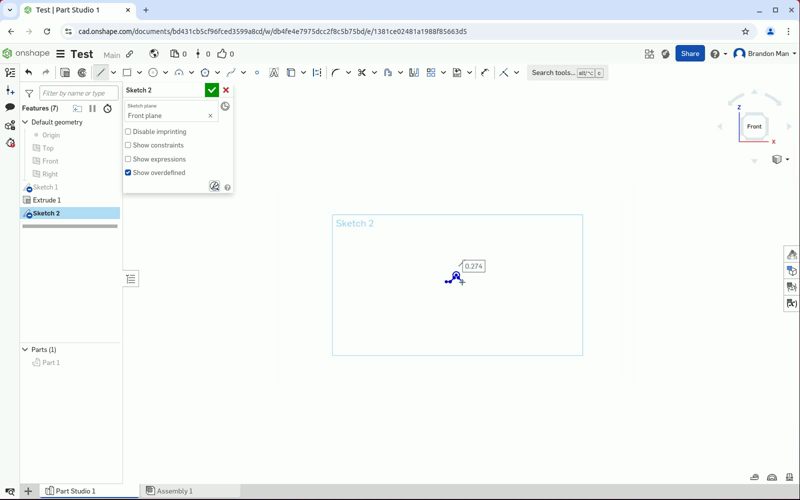
scroll(-6)
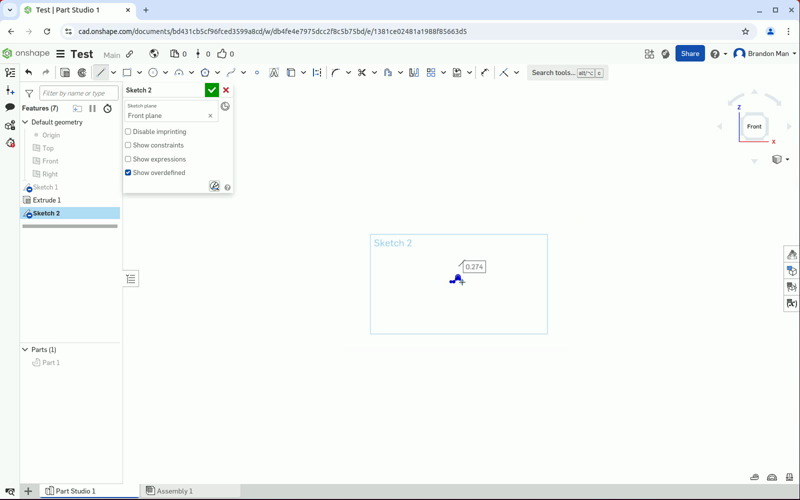
scroll(-6)
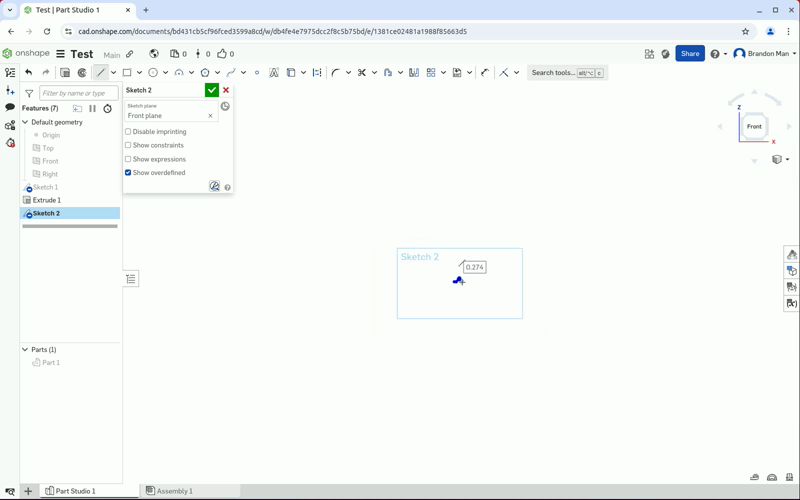
scroll(-6)
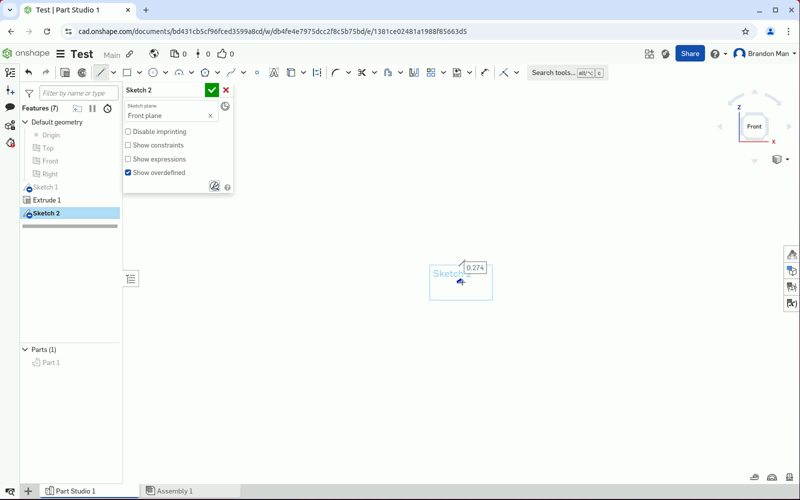
key_up(shift)
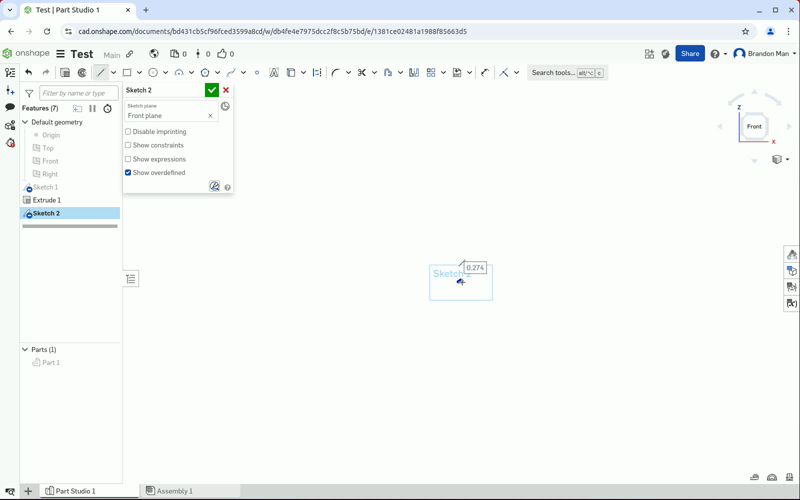
key_down(shift)
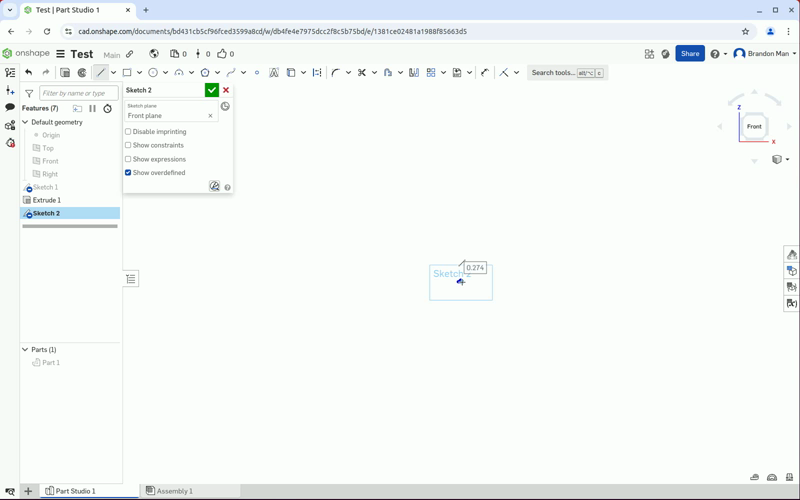
mouse_move(492, 281)
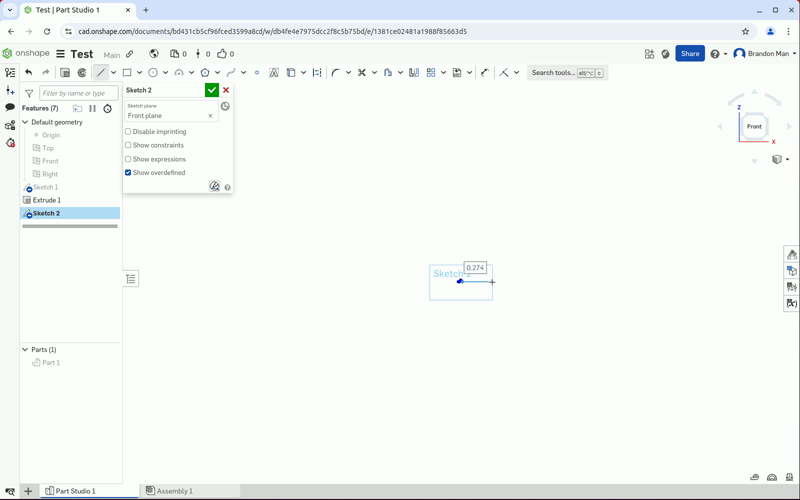
mouse_move(462, 281)
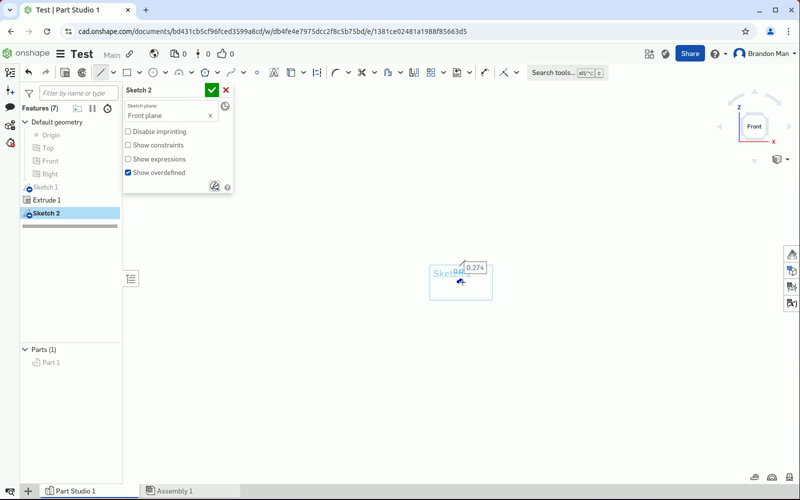
scroll(6)
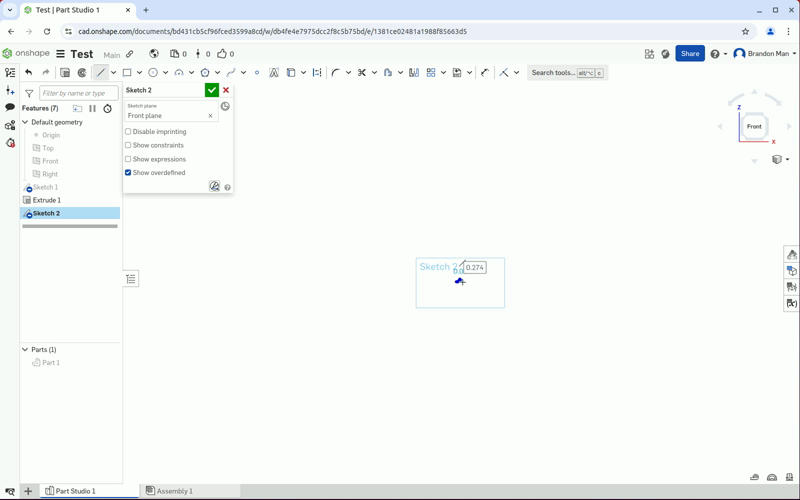
scroll(6)
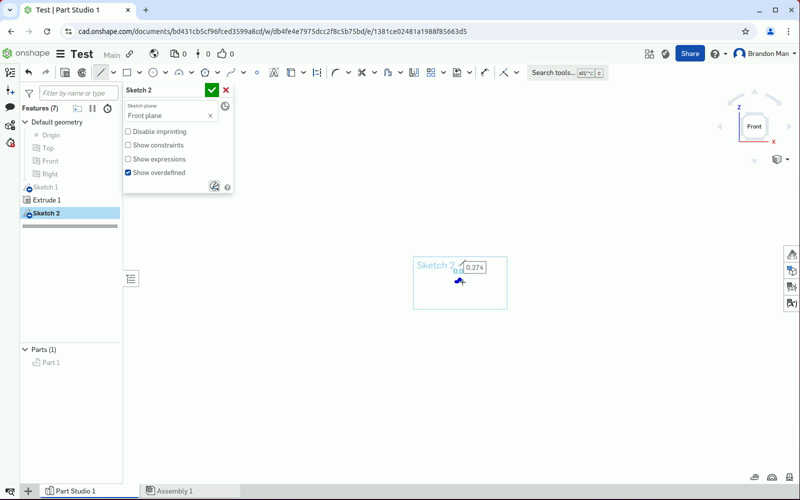
scroll(6)
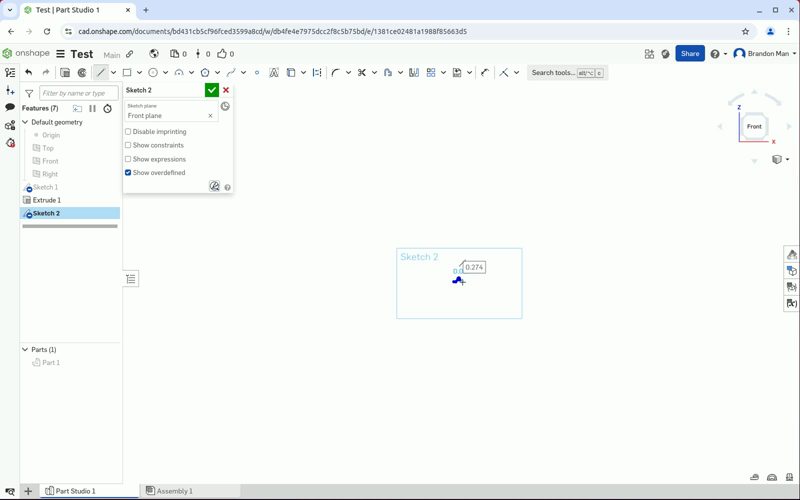
scroll(6)
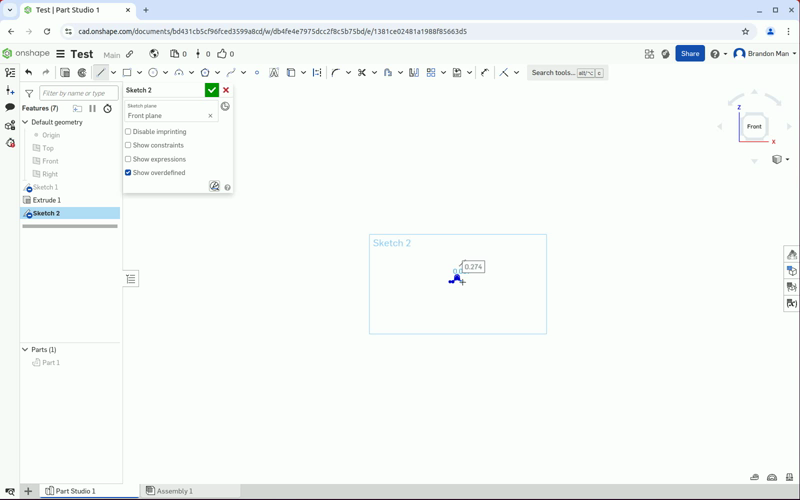
scroll(6)
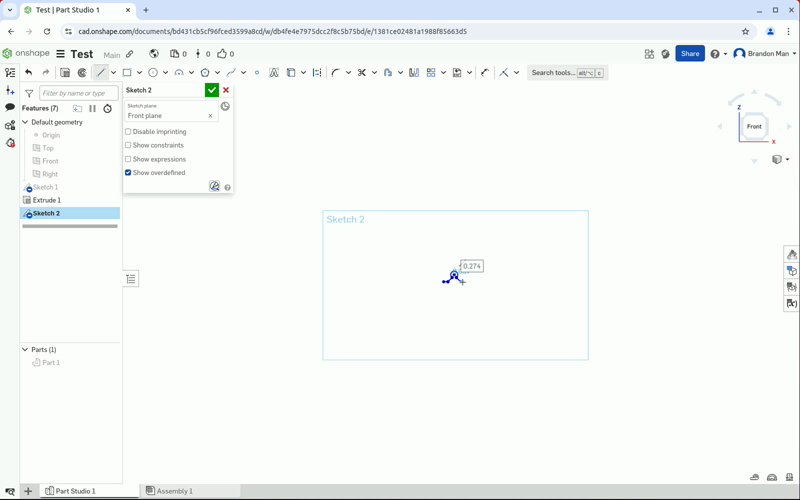
scroll(6)
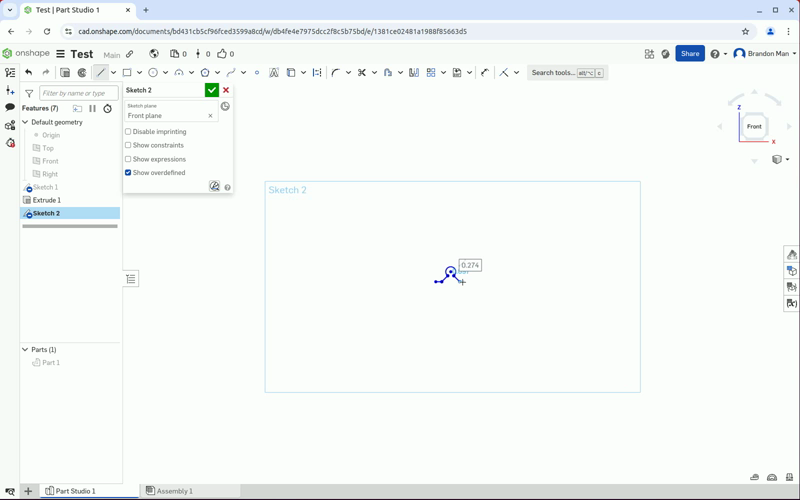
scroll(6)
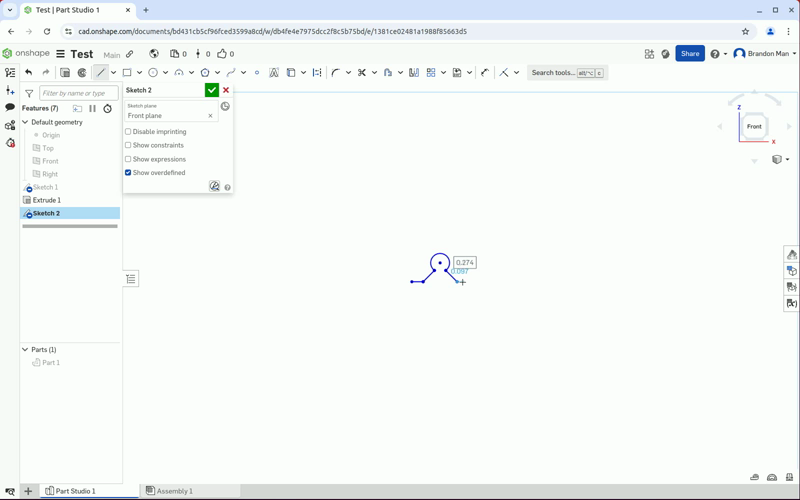
click(462, 281)
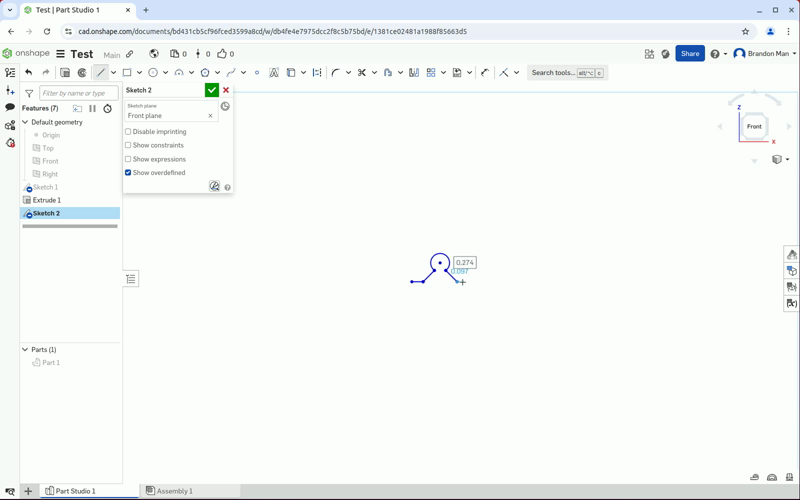
scroll(-6)
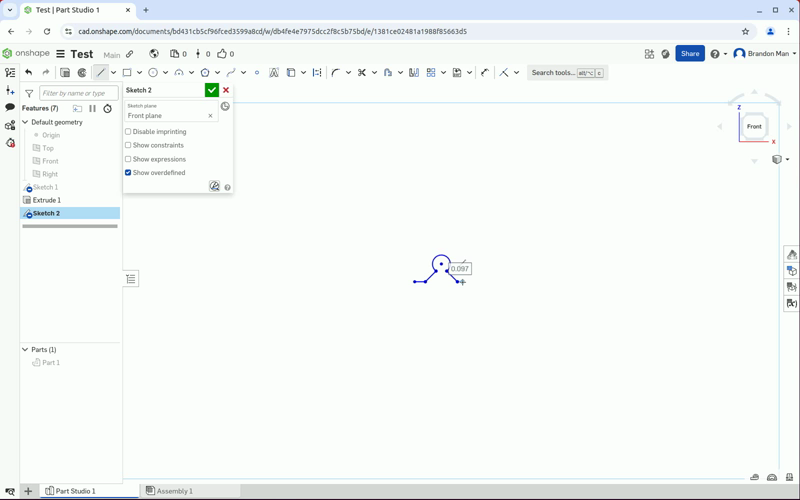
scroll(-6)
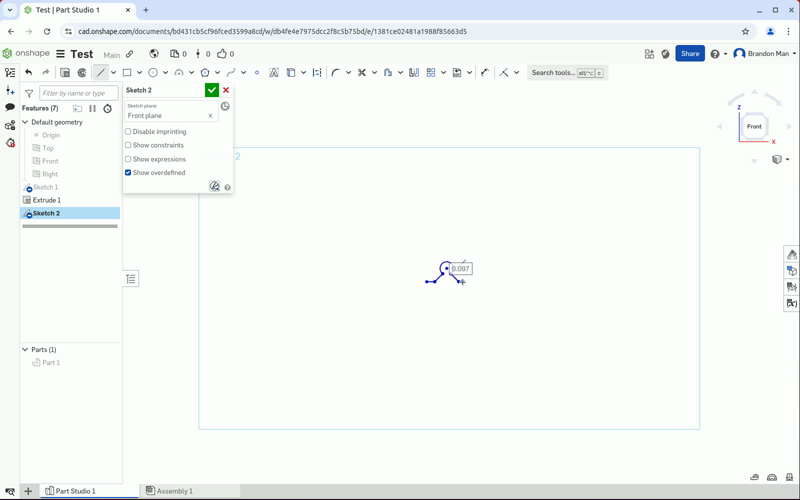
scroll(-6)
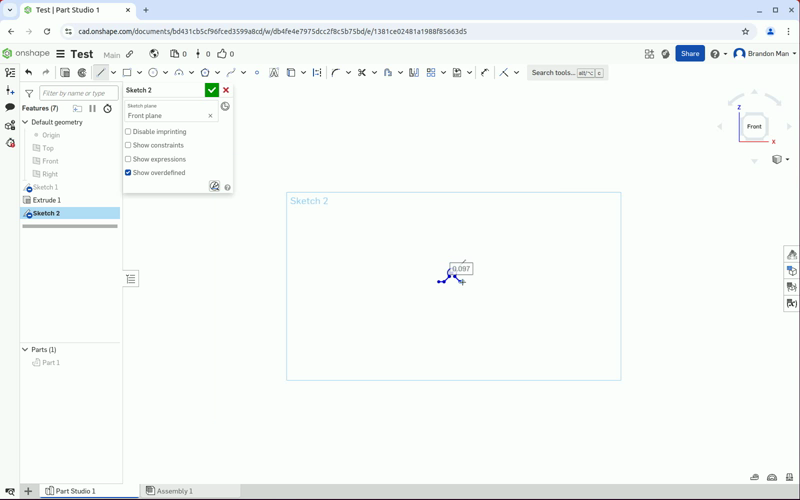
scroll(-6)
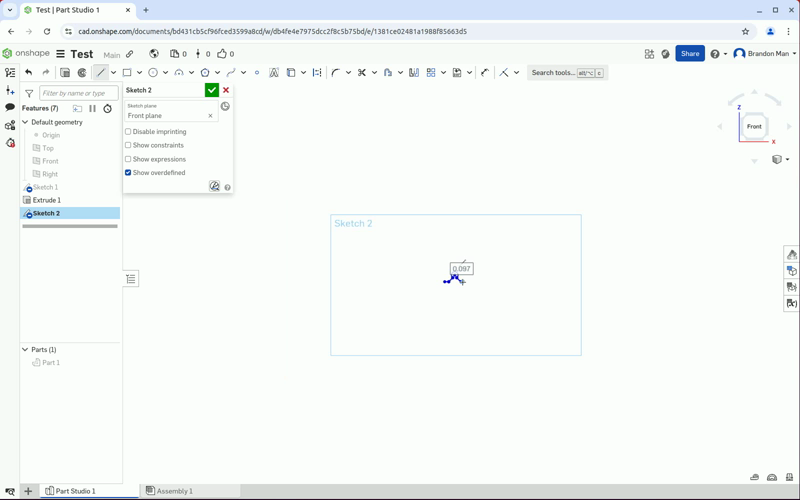
scroll(-6)
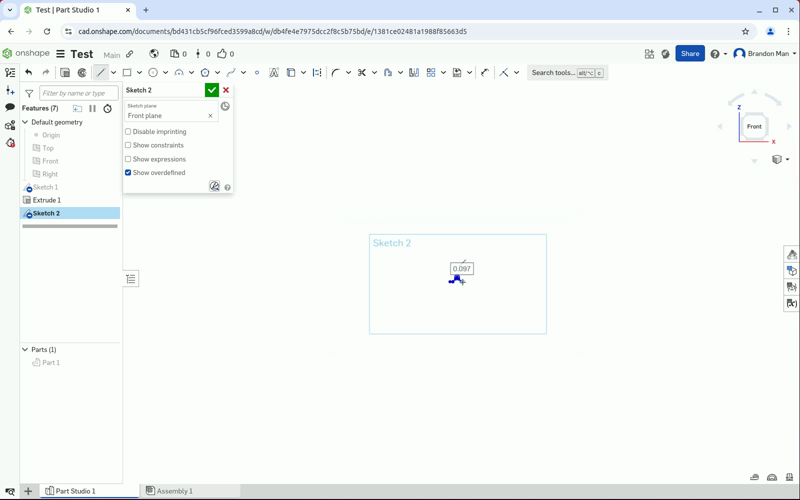
scroll(-6)
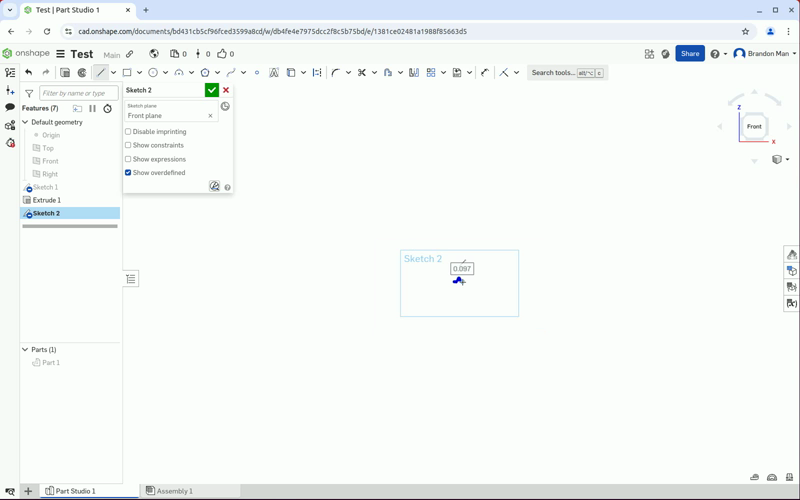
scroll(-6)
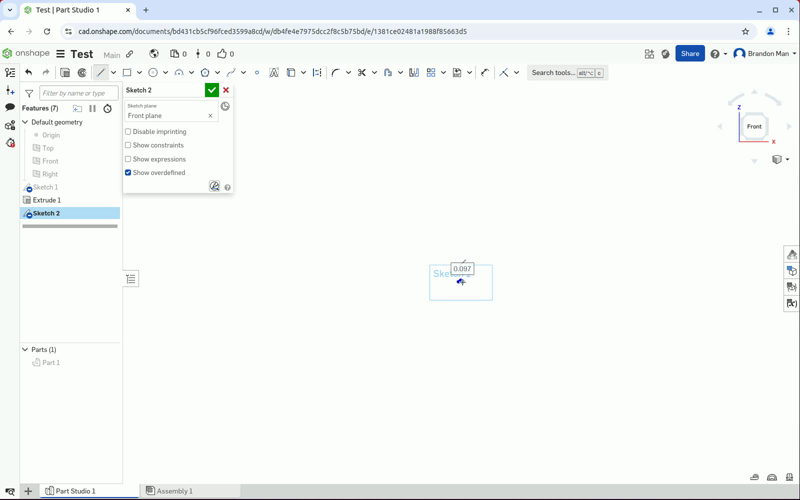
key_up(shift)
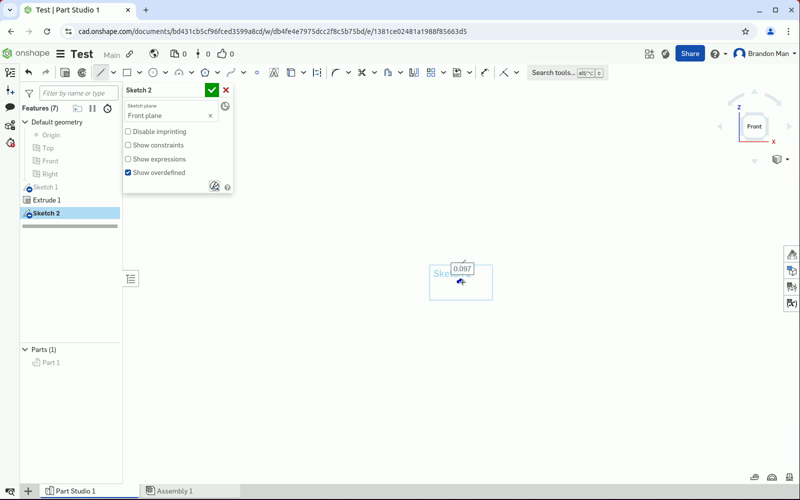
key_down(shift)
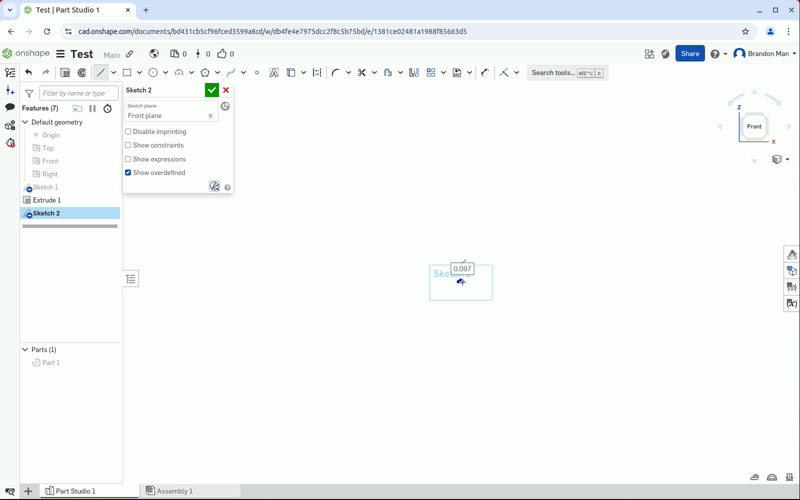
mouse_move(492, 281)
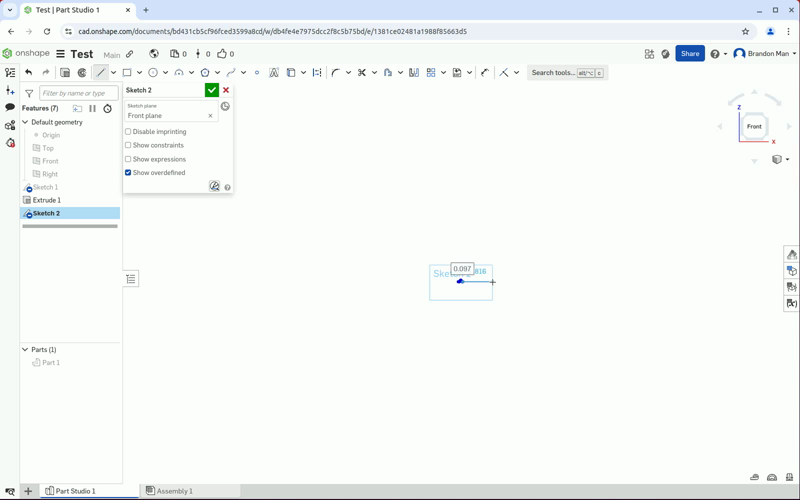
mouse_move(462, 277)
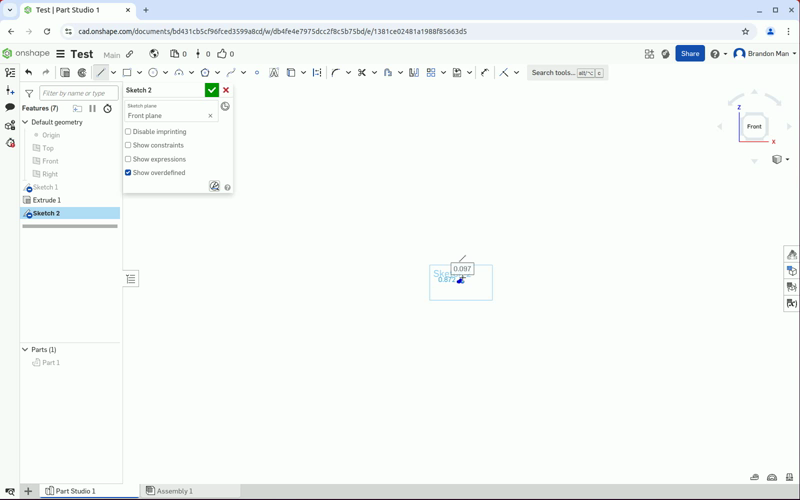
scroll(6)
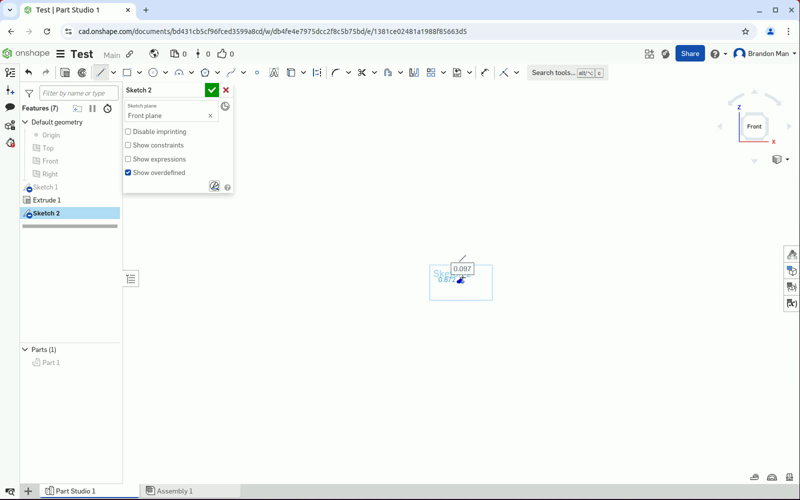
scroll(6)
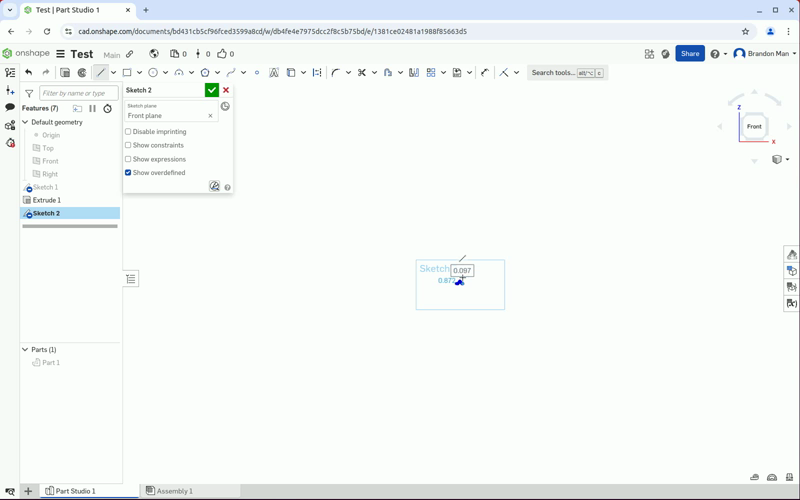
scroll(6)
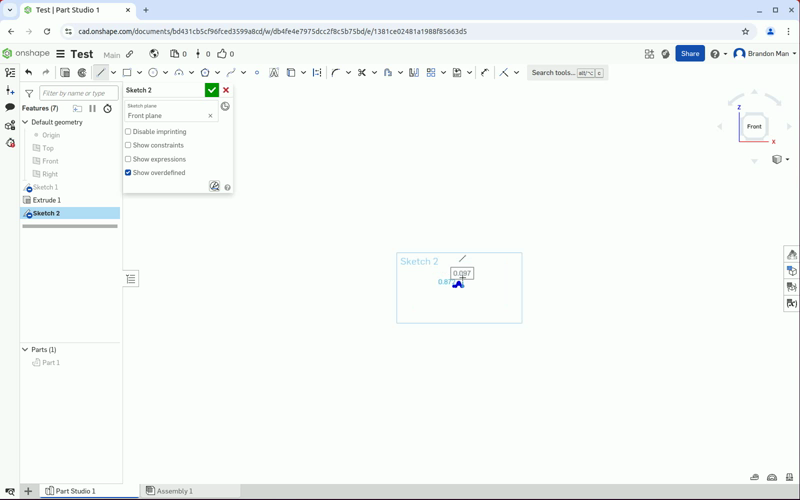
scroll(6)
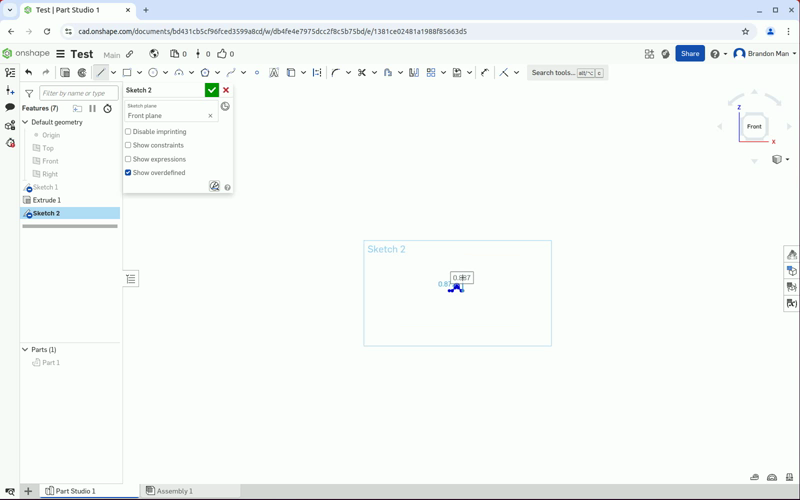
scroll(6)
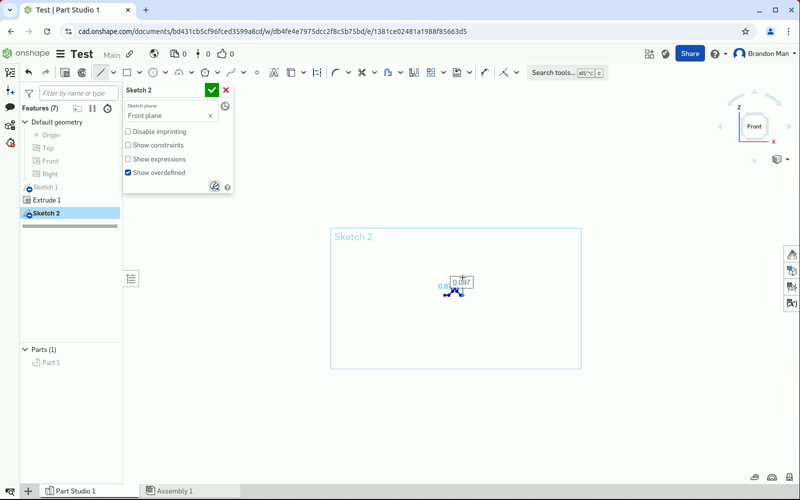
scroll(6)
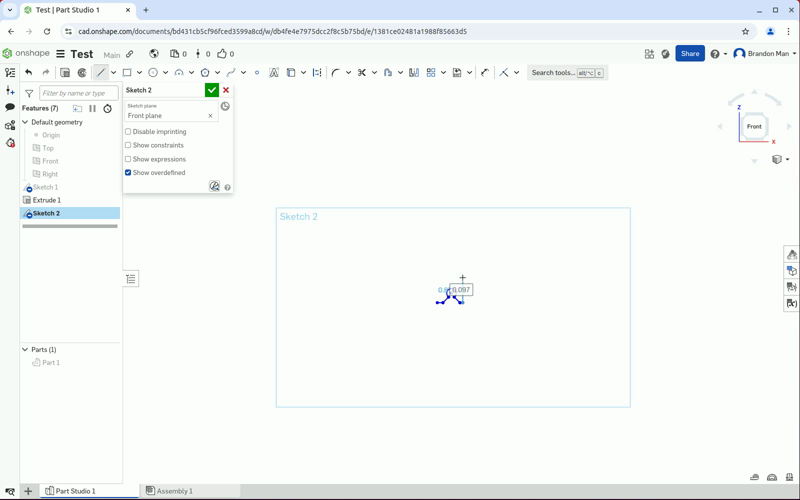
scroll(6)
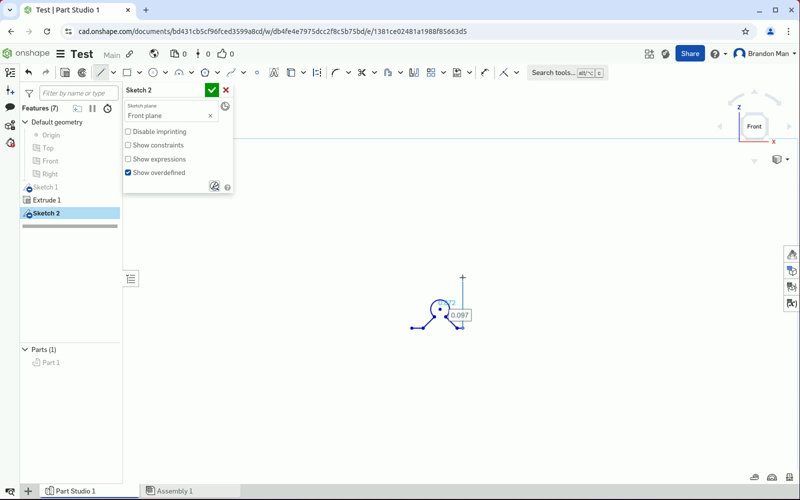
click(462, 277)
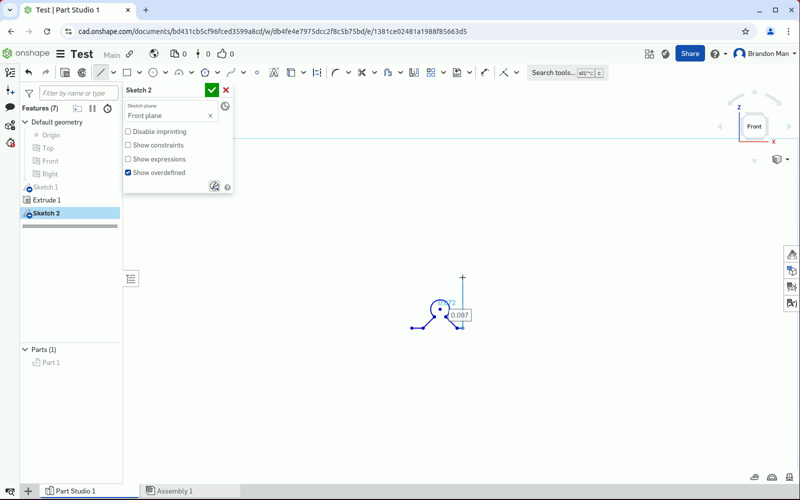
scroll(-6)
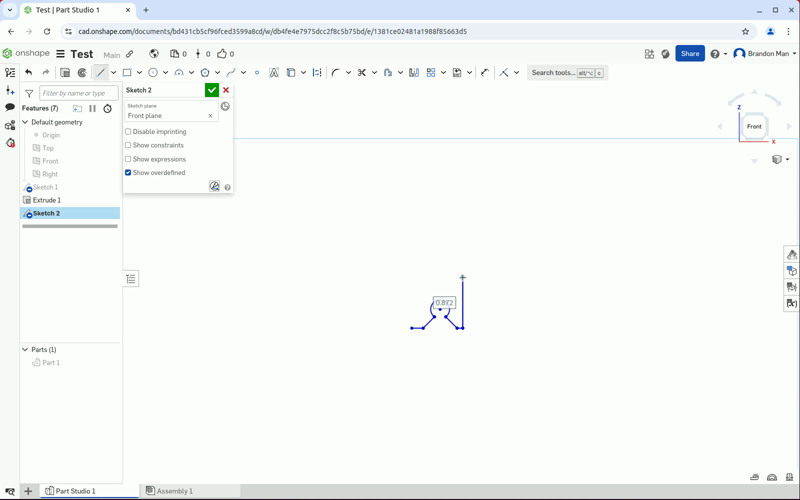
scroll(-6)
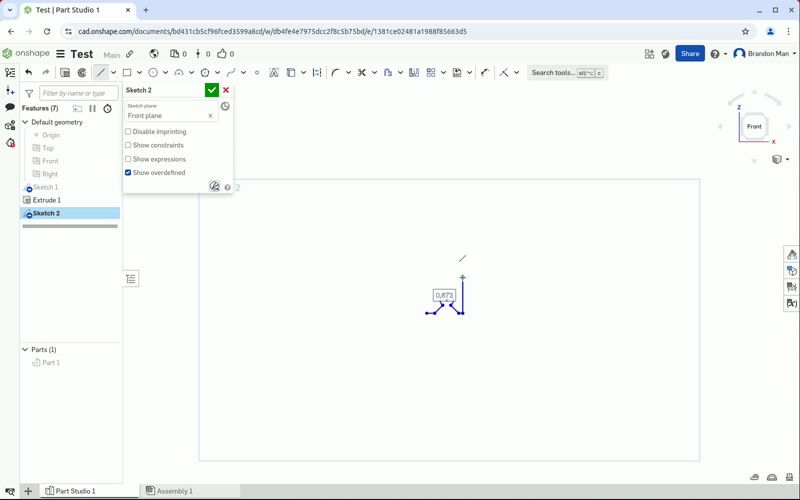
scroll(-6)
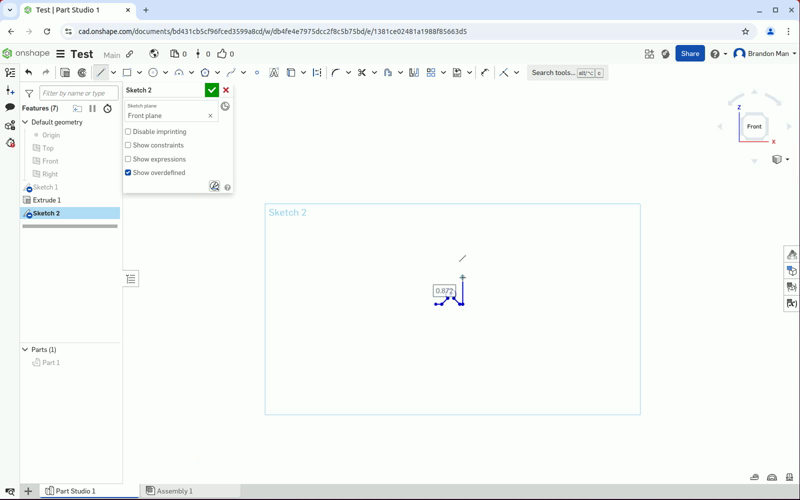
scroll(-6)
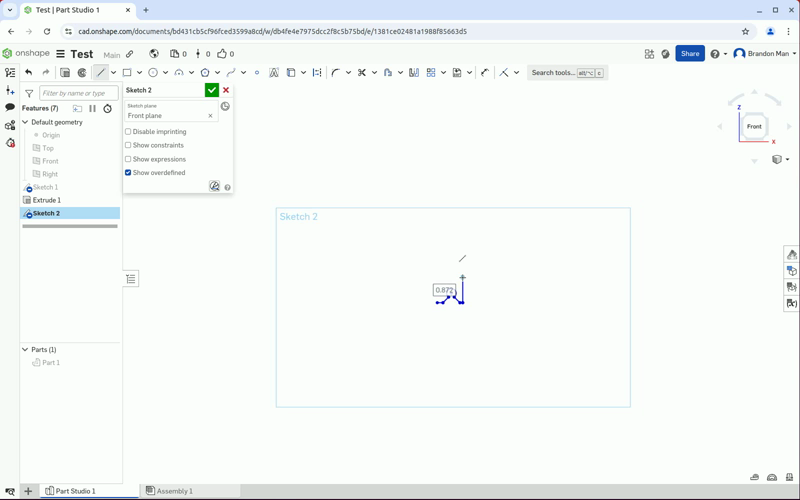
scroll(-6)
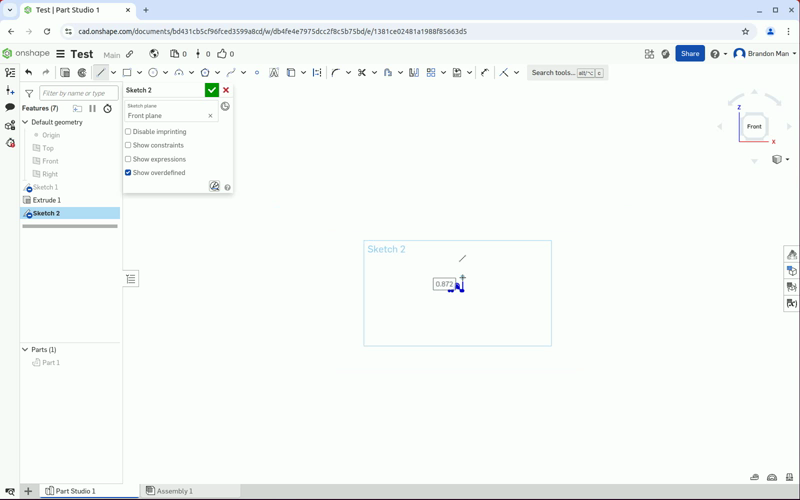
scroll(-6)
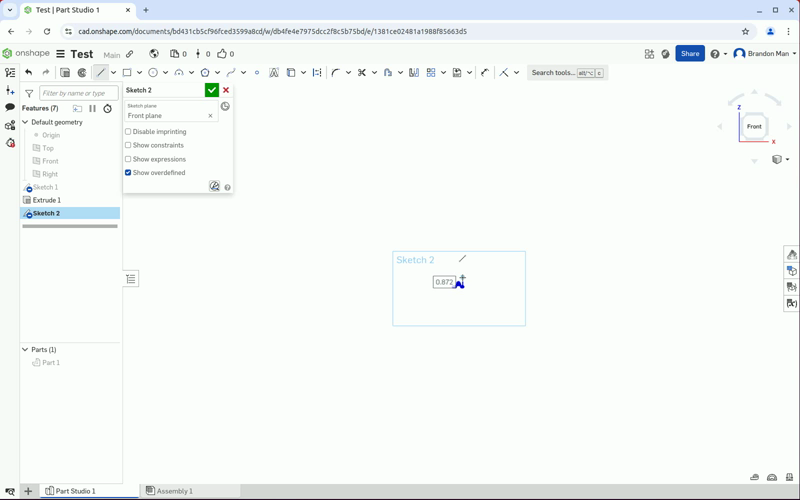
scroll(-6)
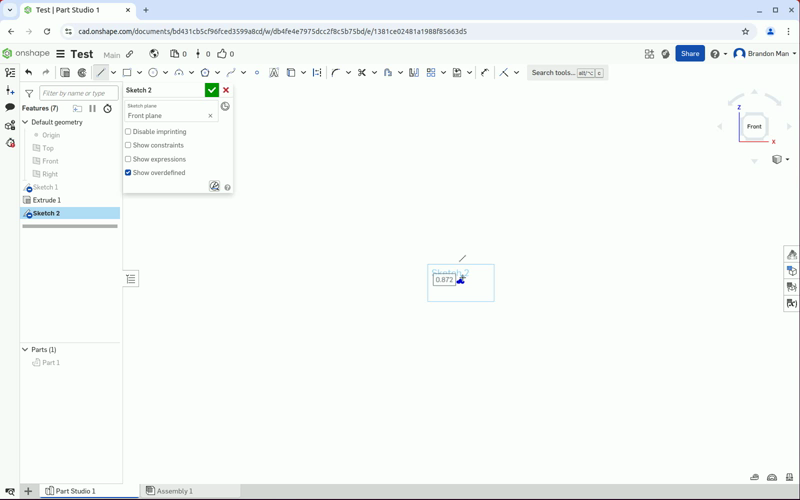
key_up(shift)
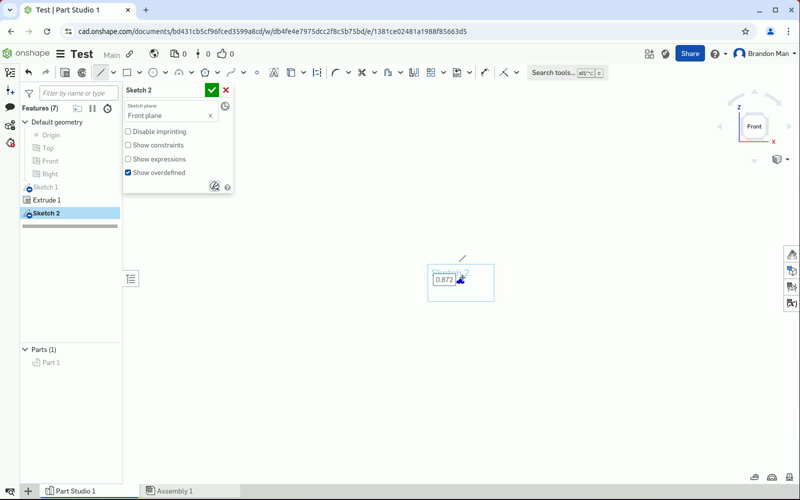
key_down(shift)
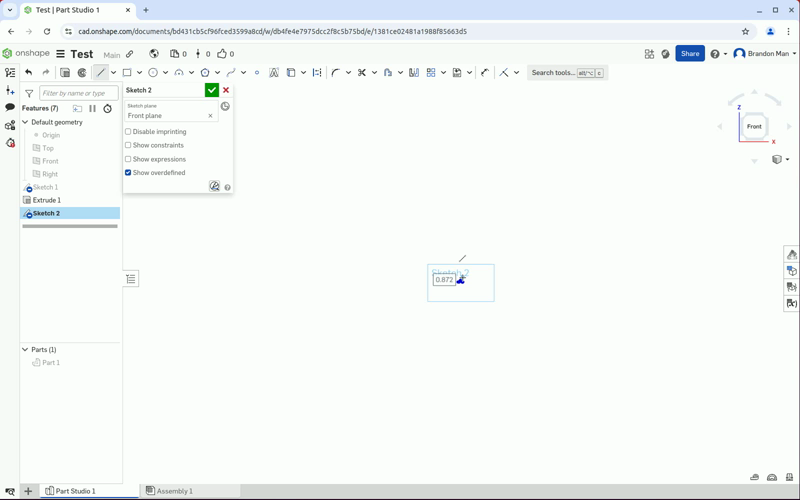
mouse_move(492, 277)
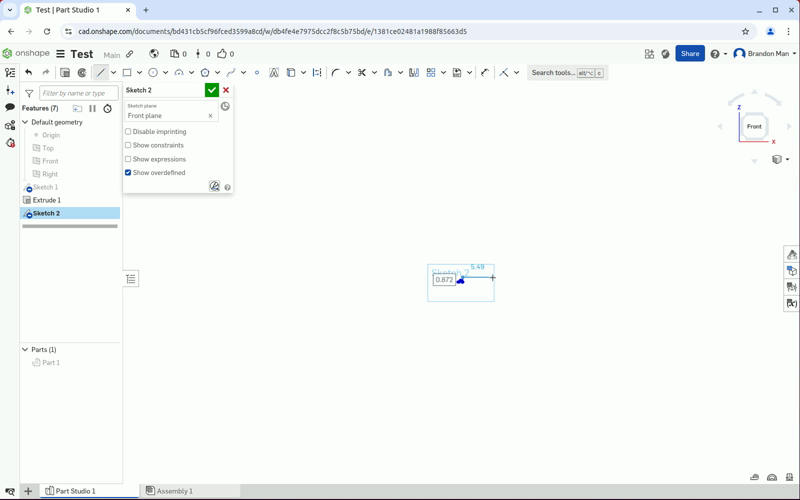
mouse_move(458, 277)
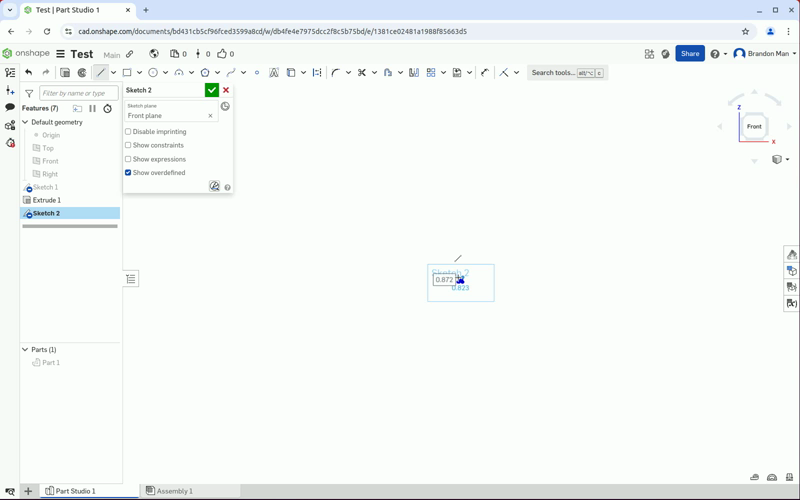
scroll(6)
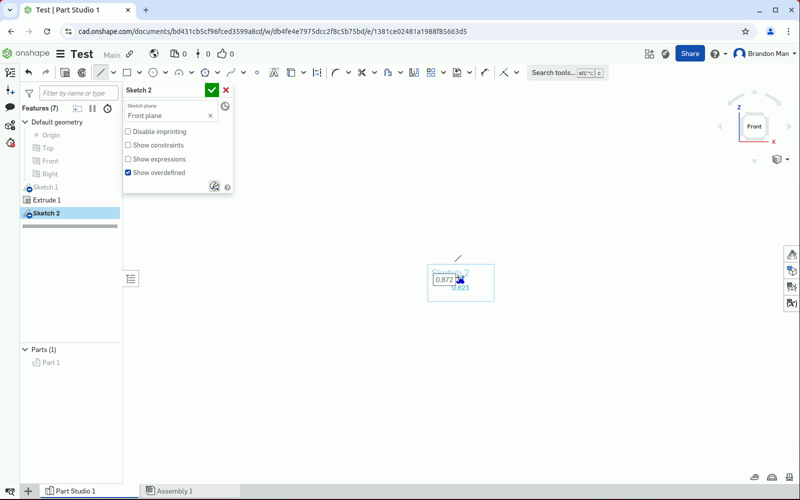
scroll(6)
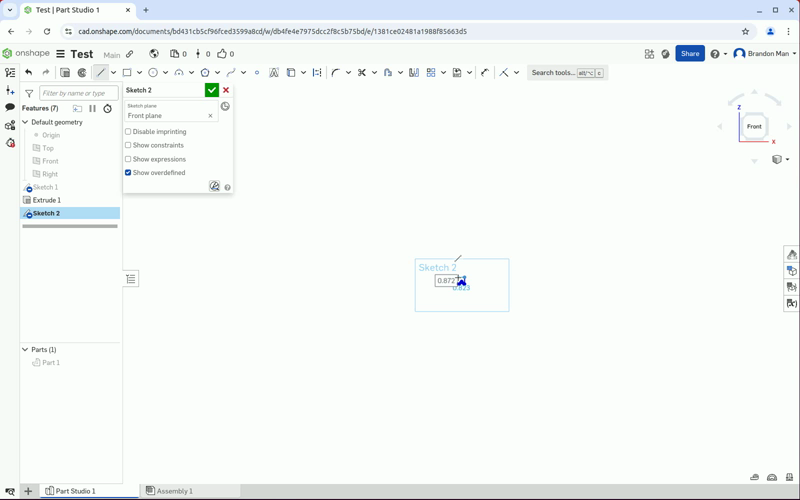
scroll(6)
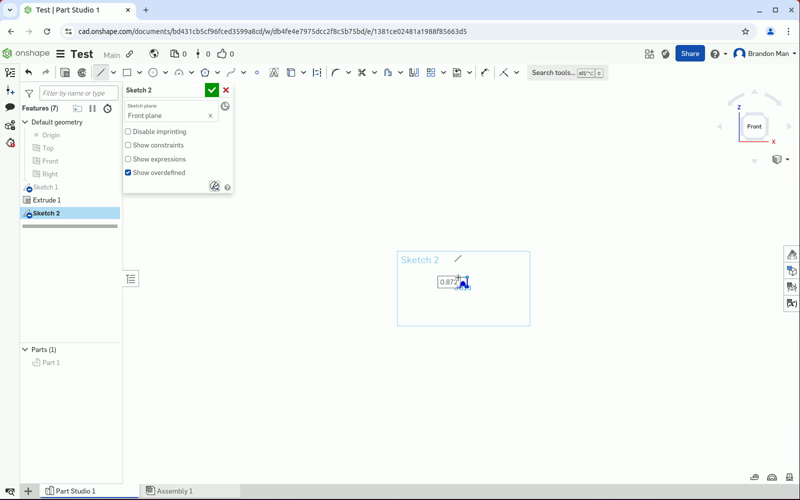
scroll(6)
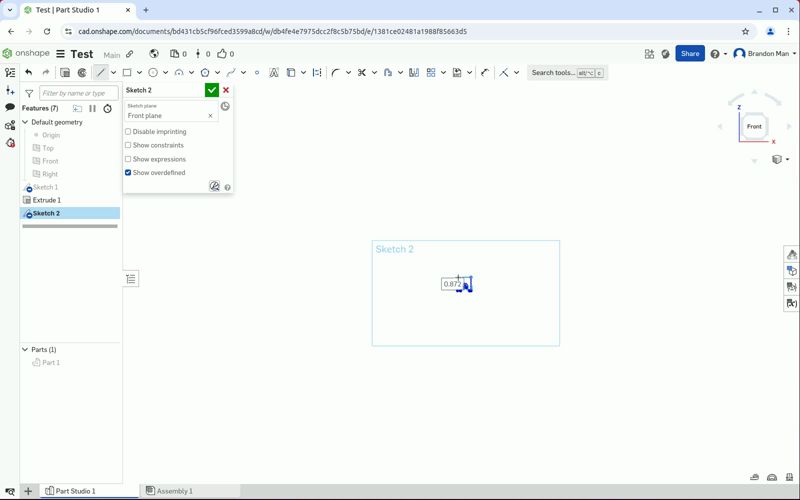
scroll(6)
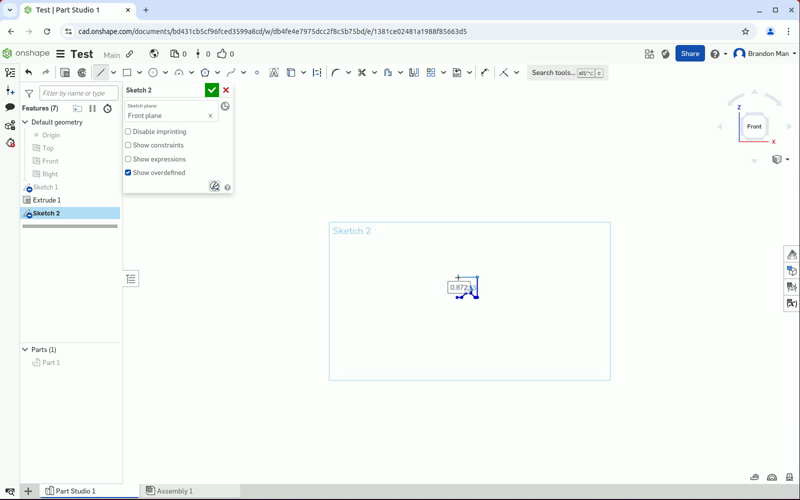
scroll(6)
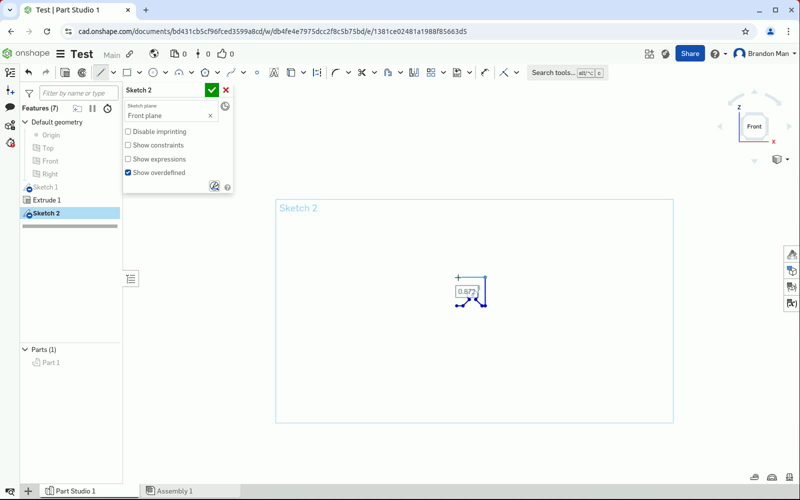
scroll(6)
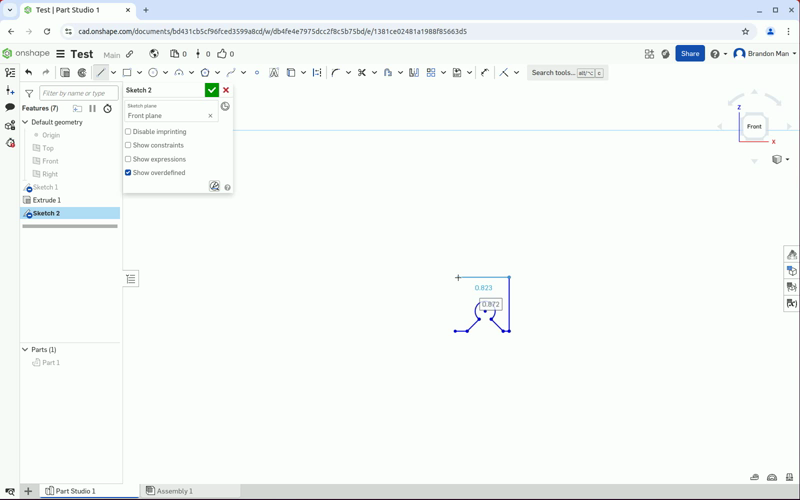
click(458, 277)
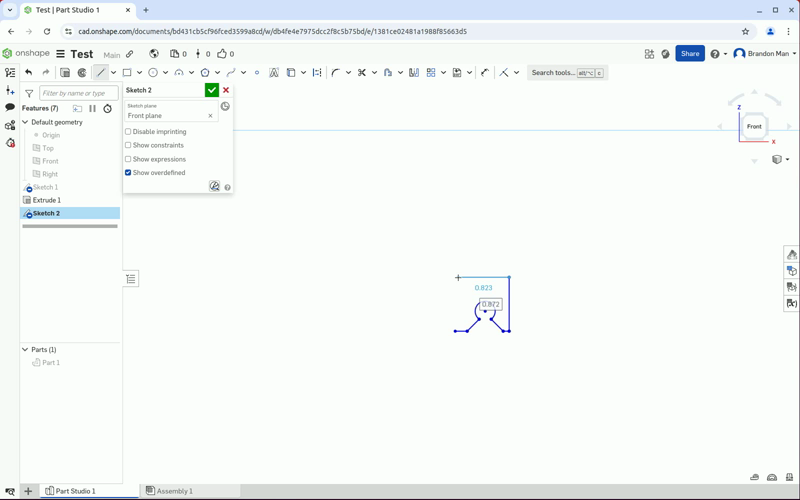
scroll(-6)
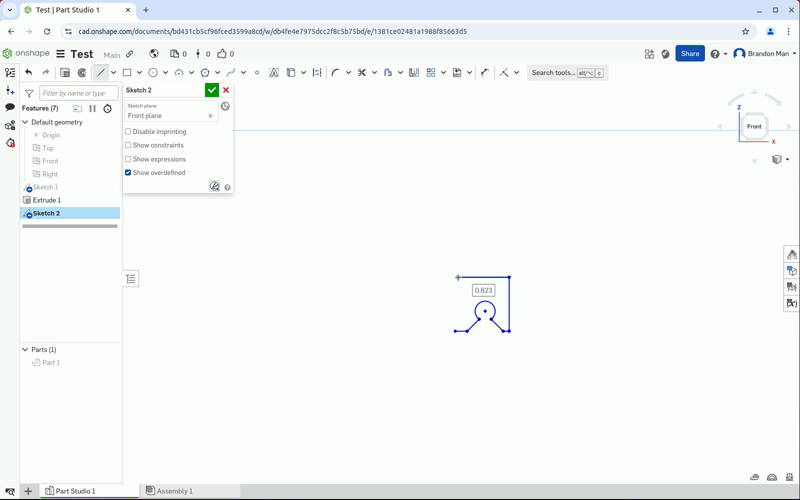
scroll(-6)
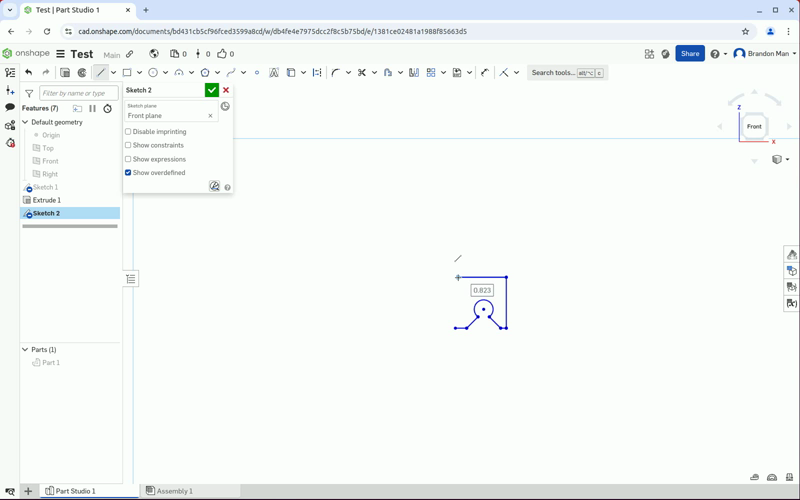
scroll(-6)
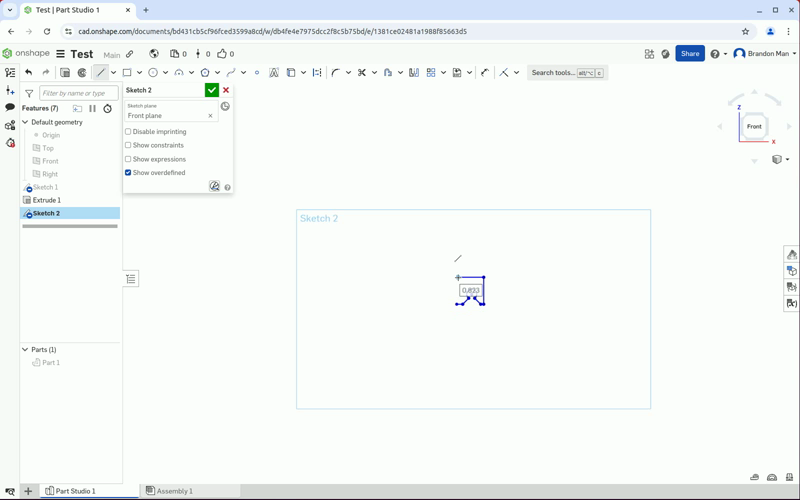
scroll(-6)
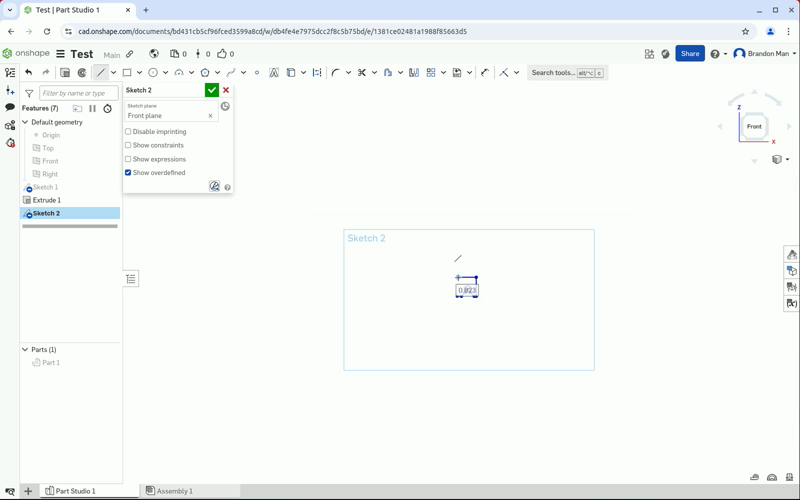
scroll(-6)
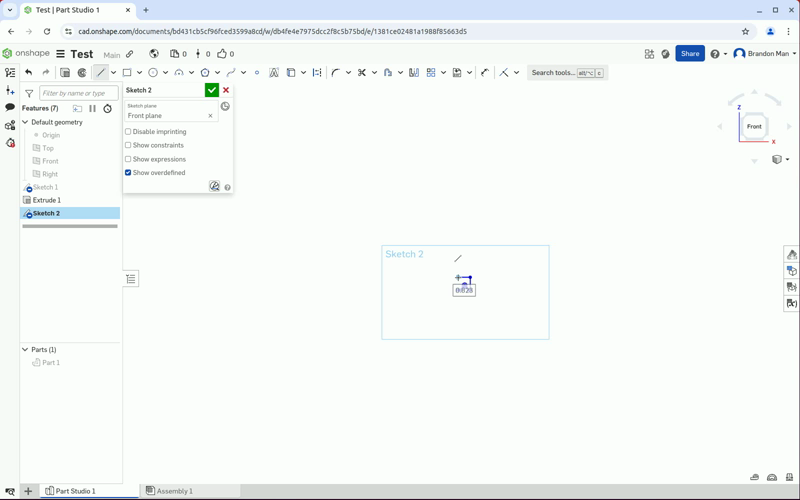
scroll(-6)
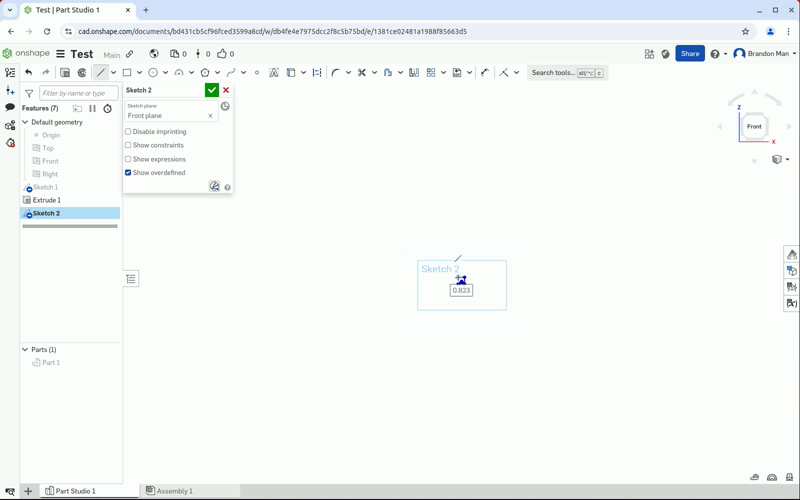
scroll(-6)
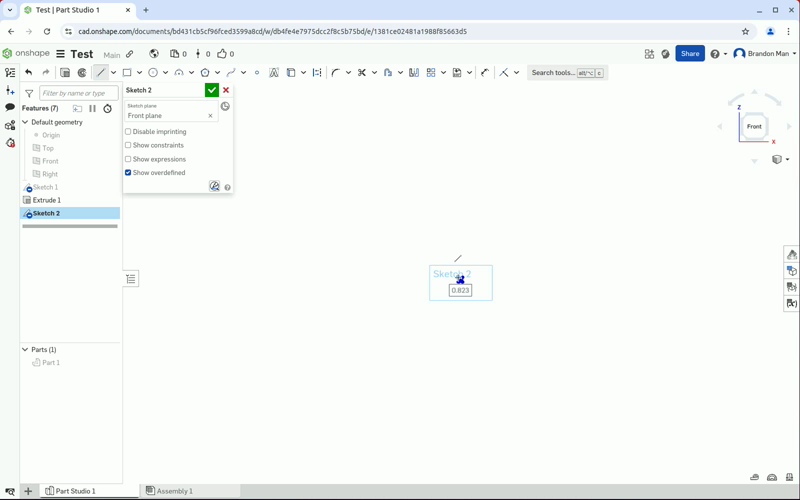
key_up(shift)
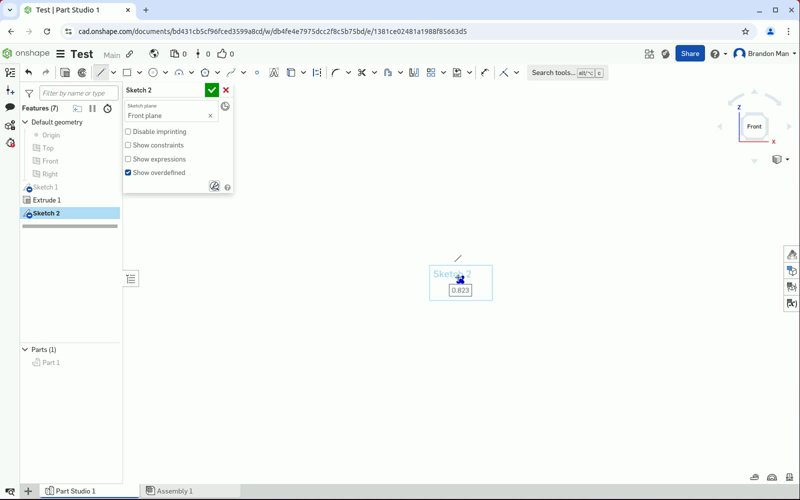
mouse_move(488, 277)
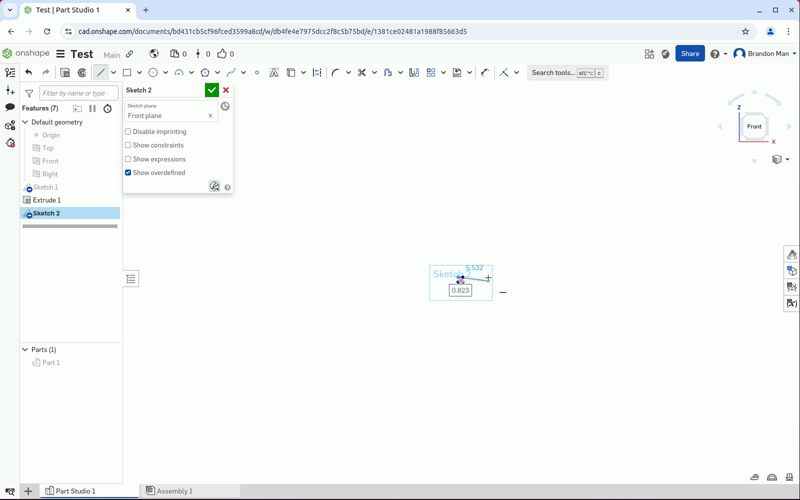
key_down(shift)
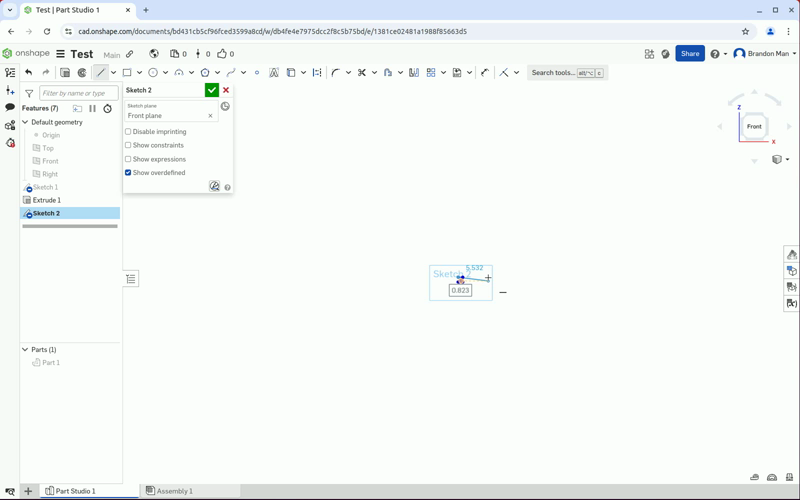
mouse_move(458, 281)
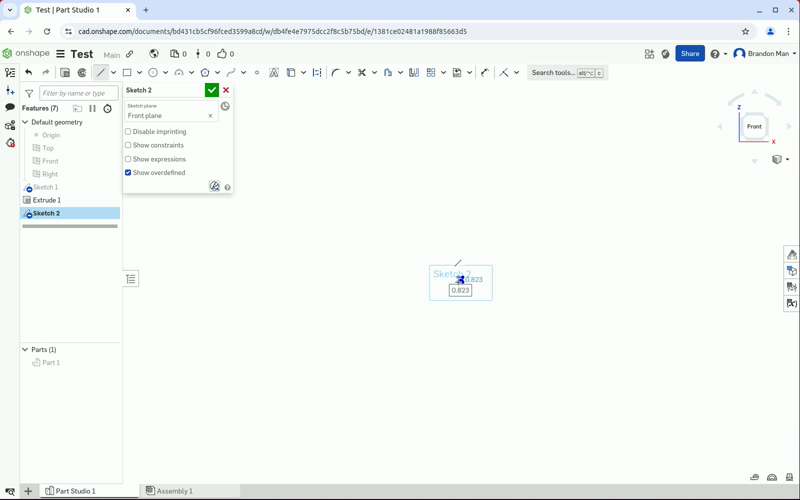
scroll(6)
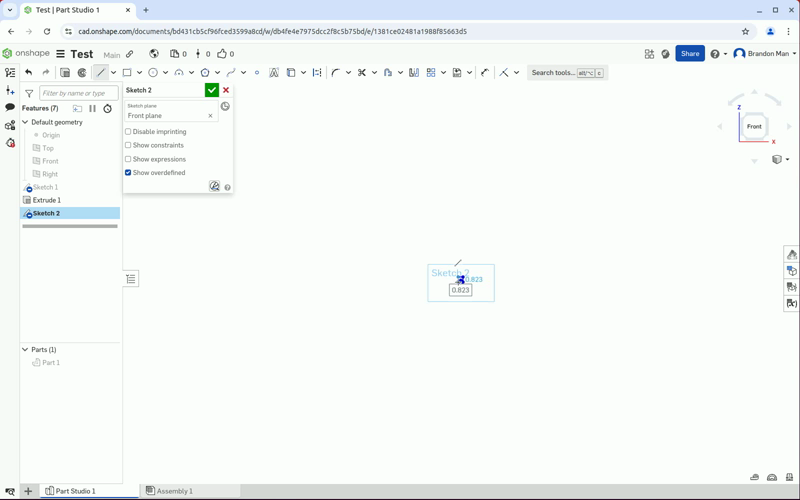
scroll(6)
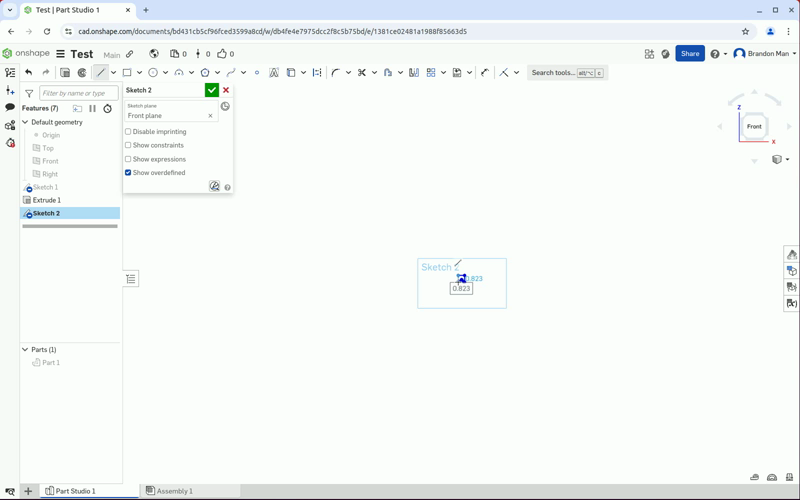
scroll(6)
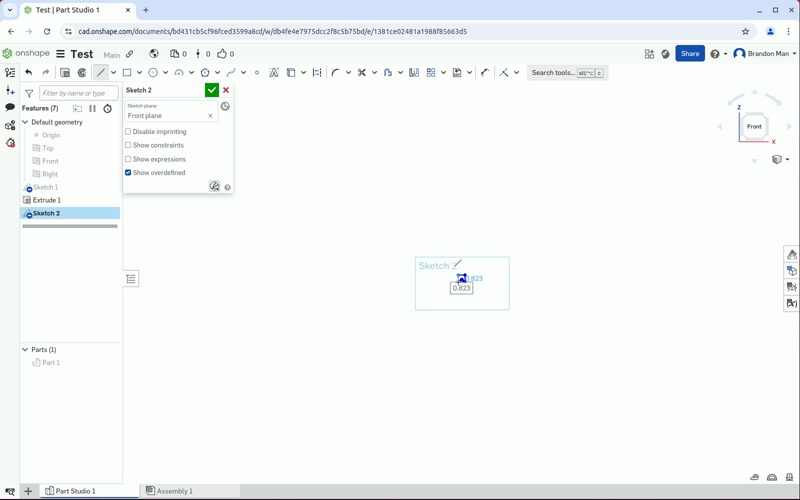
scroll(6)
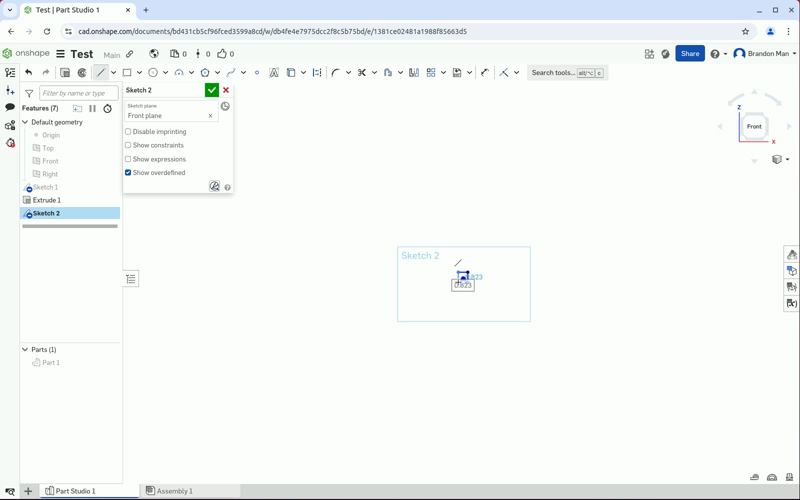
scroll(6)
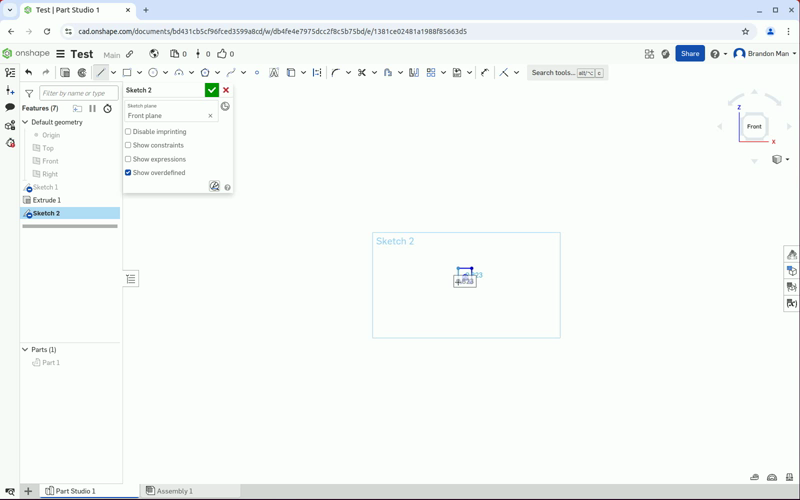
scroll(6)
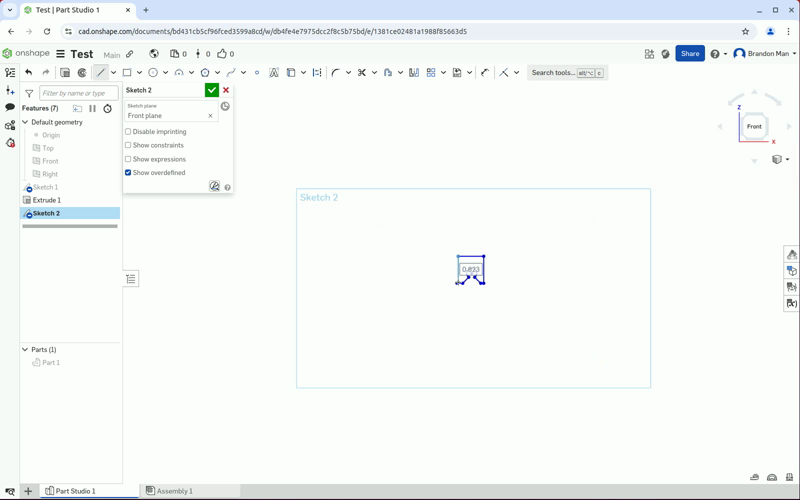
scroll(6)
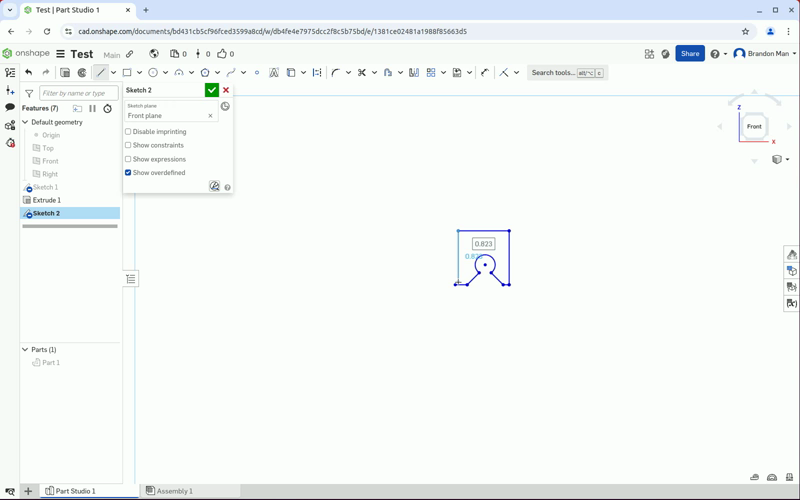
key_up(shift)
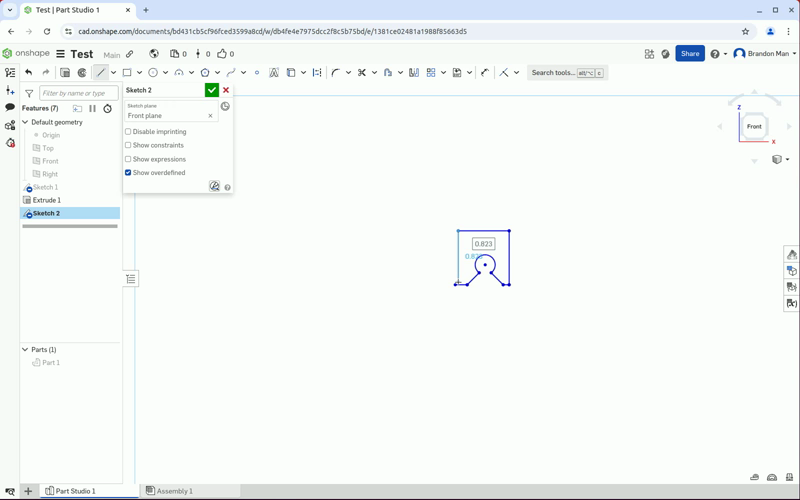
click(458, 281)
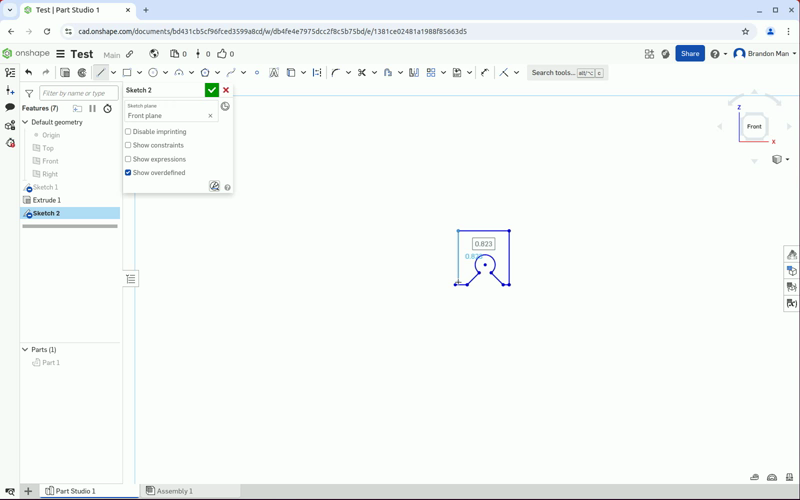
scroll(-6)
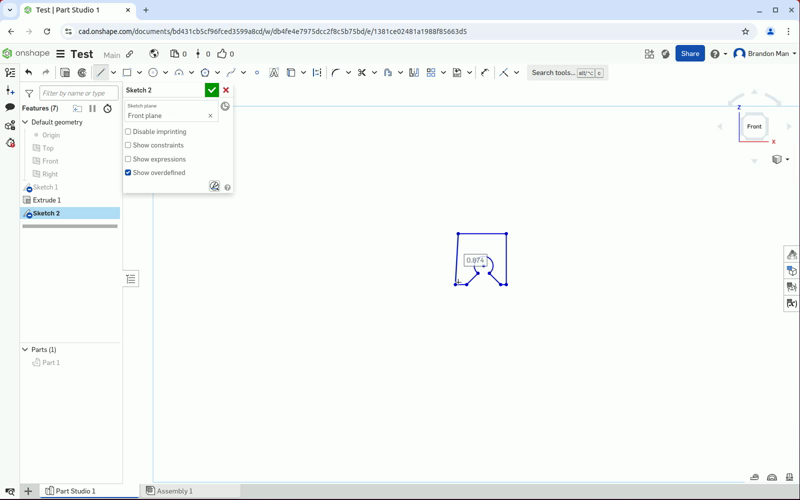
scroll(-6)
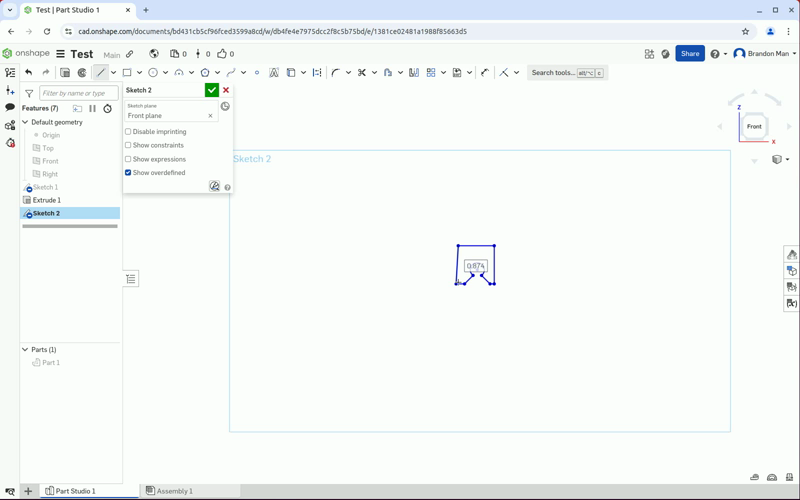
scroll(-6)
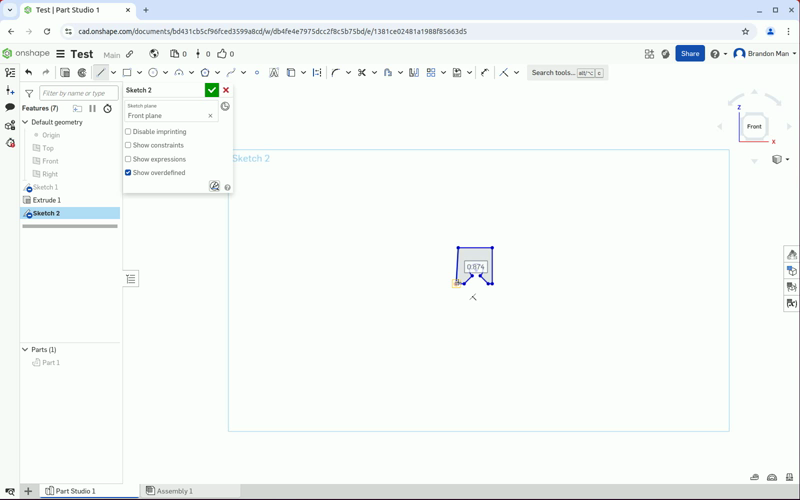
scroll(-6)
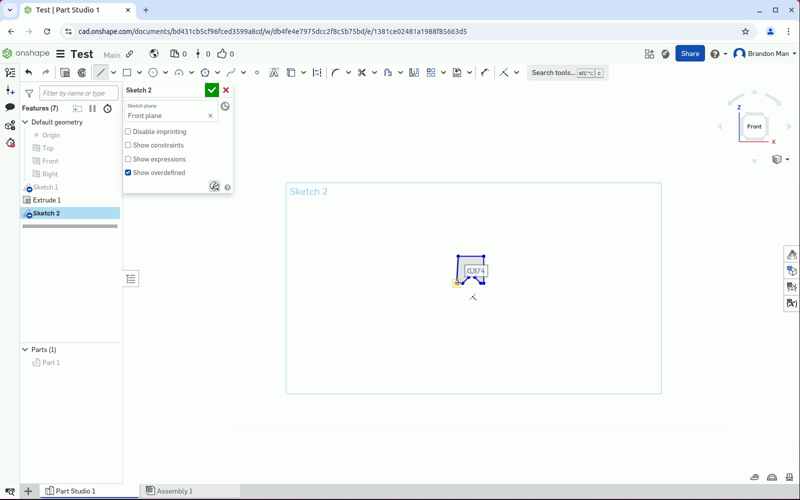
scroll(-6)
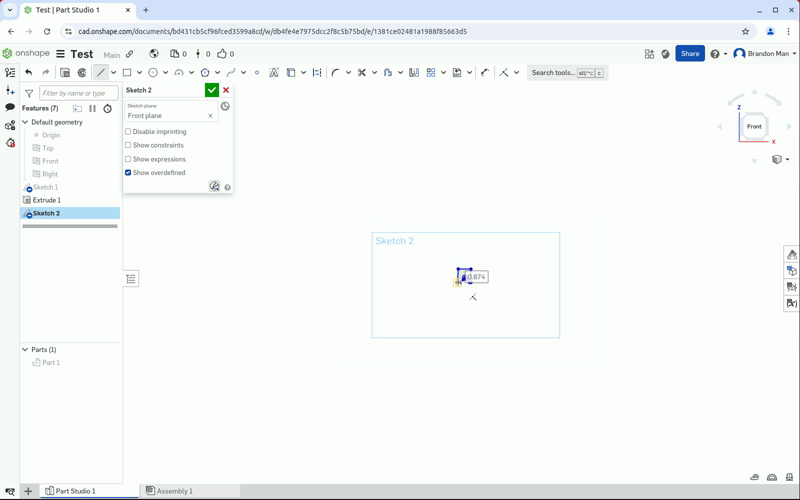
scroll(-6)
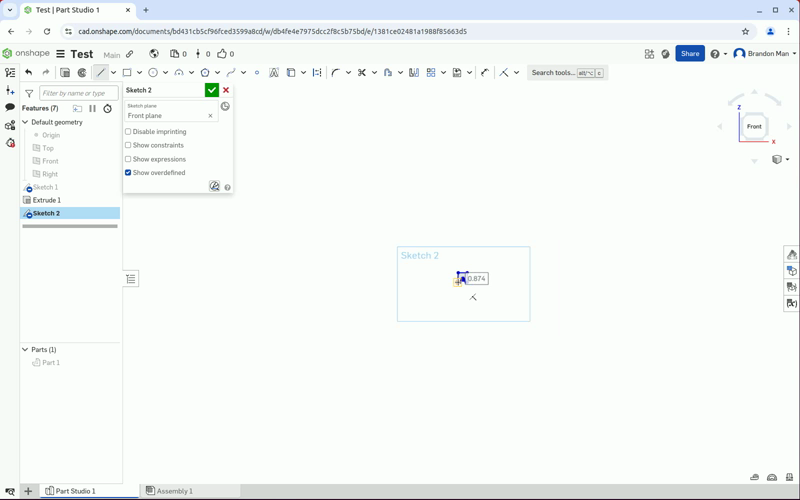
scroll(-6)
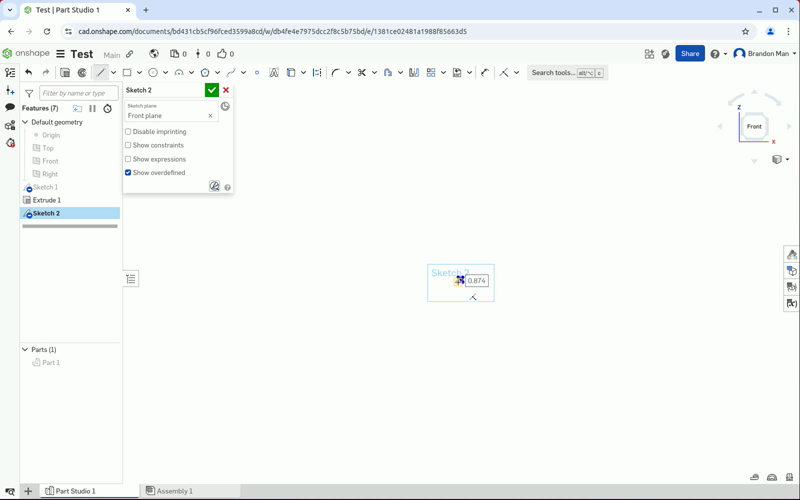
key(esc)
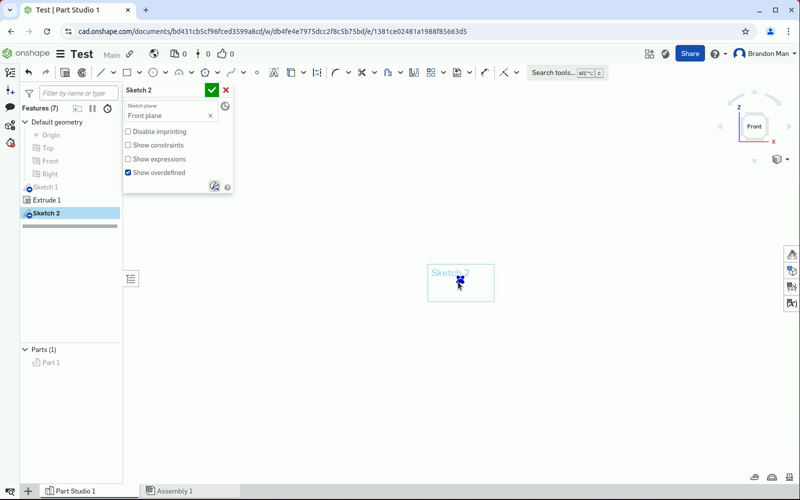
mouse_move(459, 280)
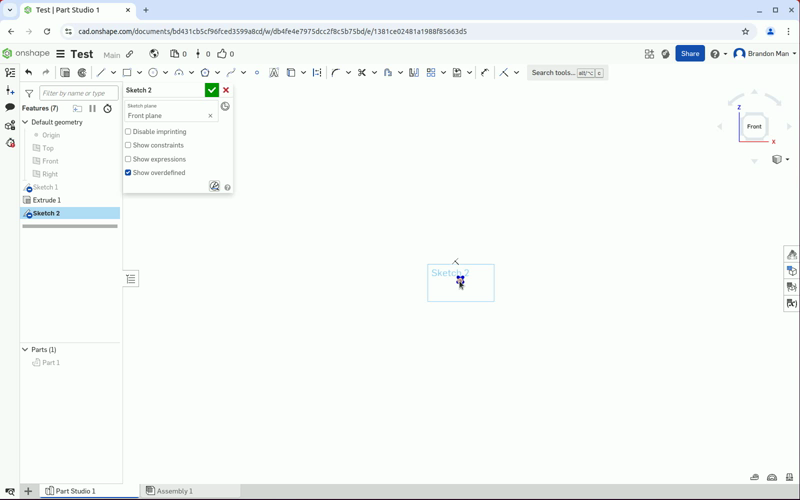
scroll(6)
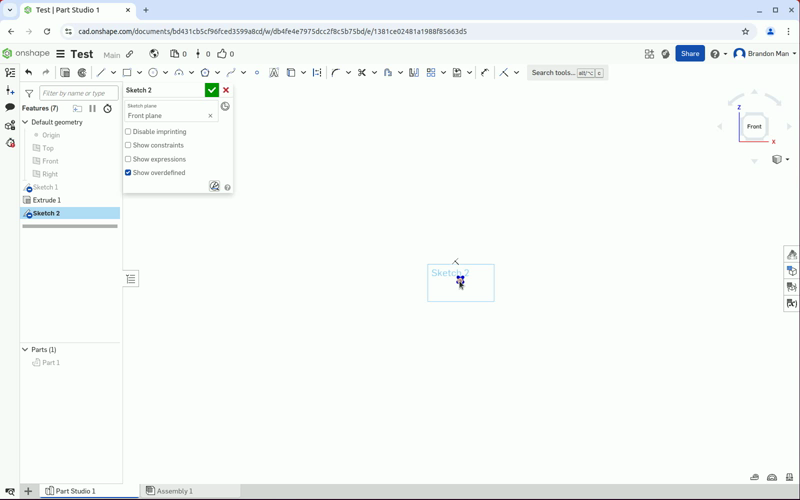
scroll(6)
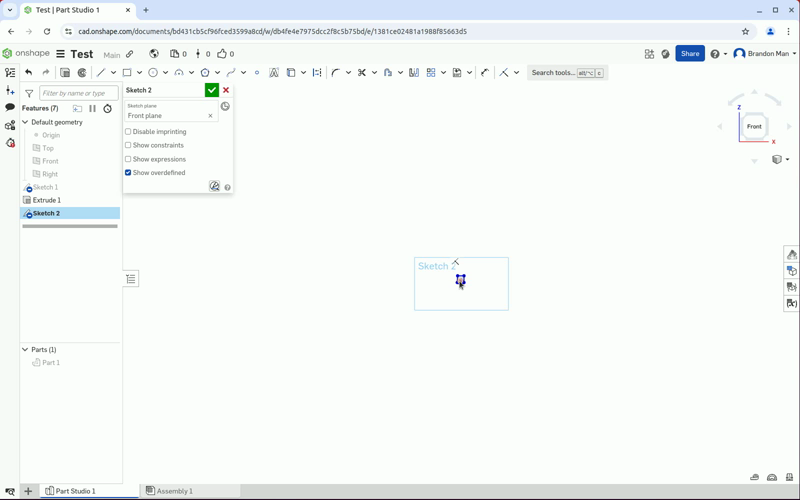
scroll(6)
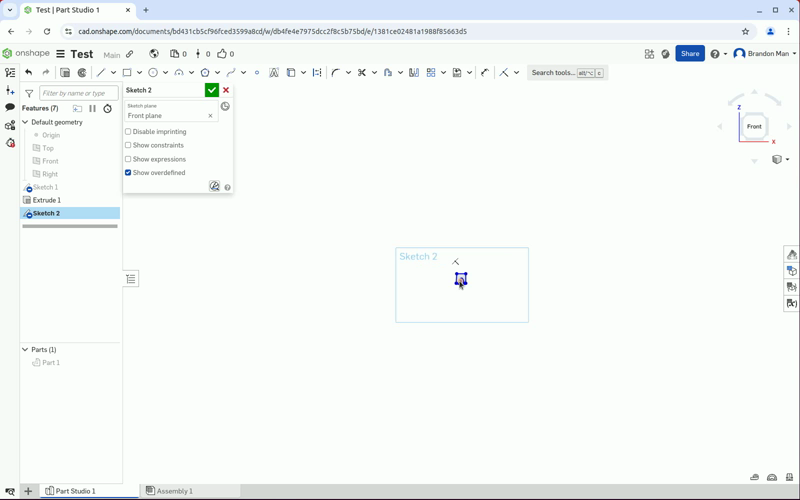
scroll(6)
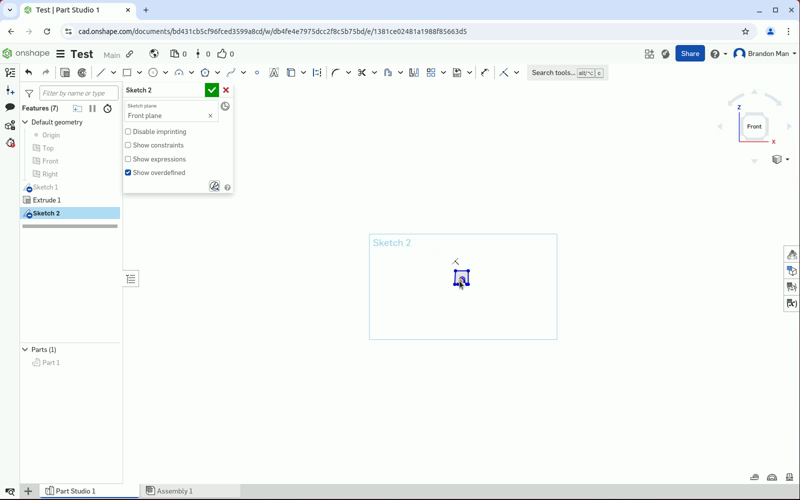
scroll(6)
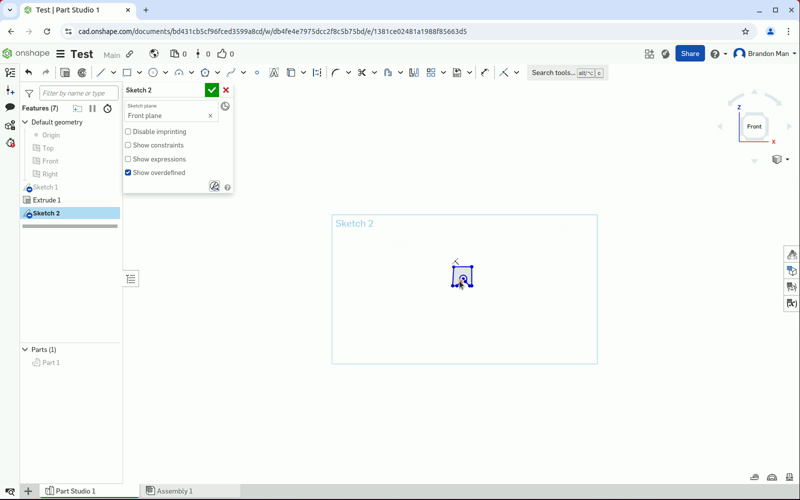
scroll(6)
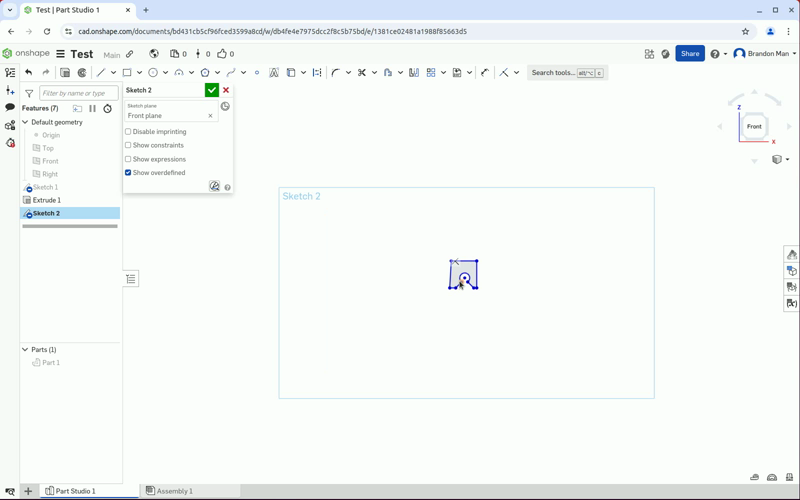
scroll(6)
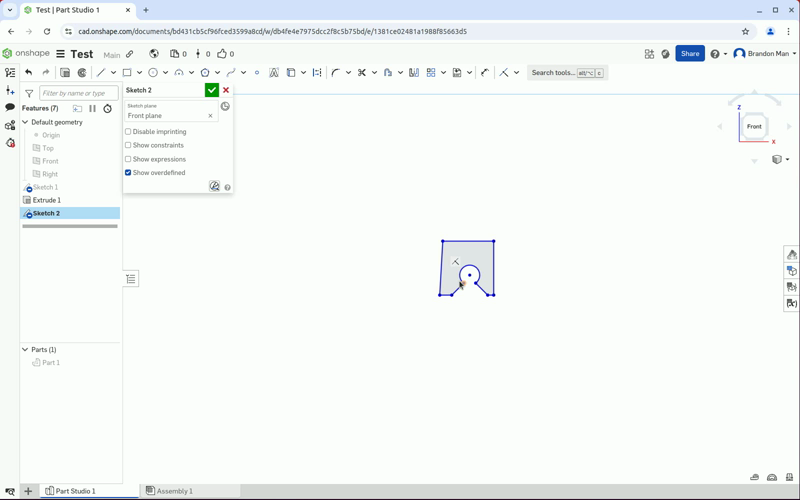
click(459, 280)
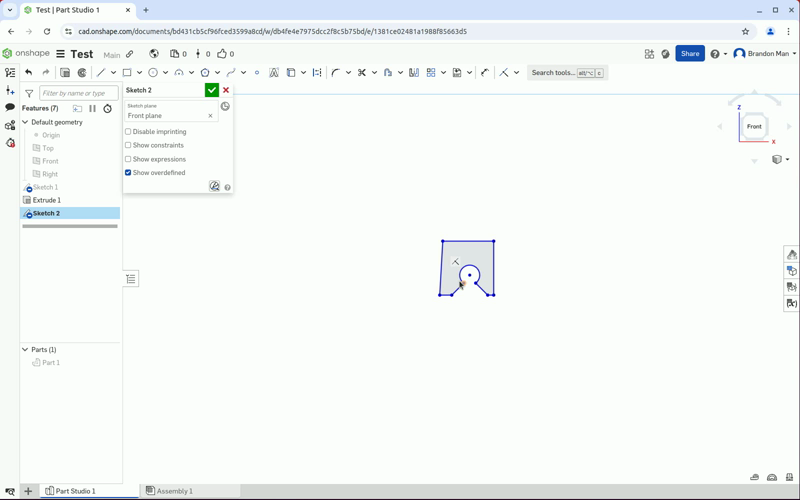
scroll(-6)
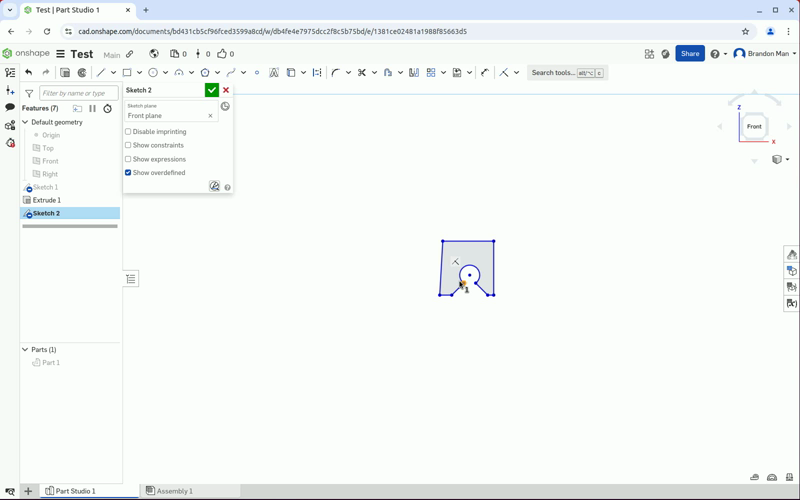
scroll(-6)
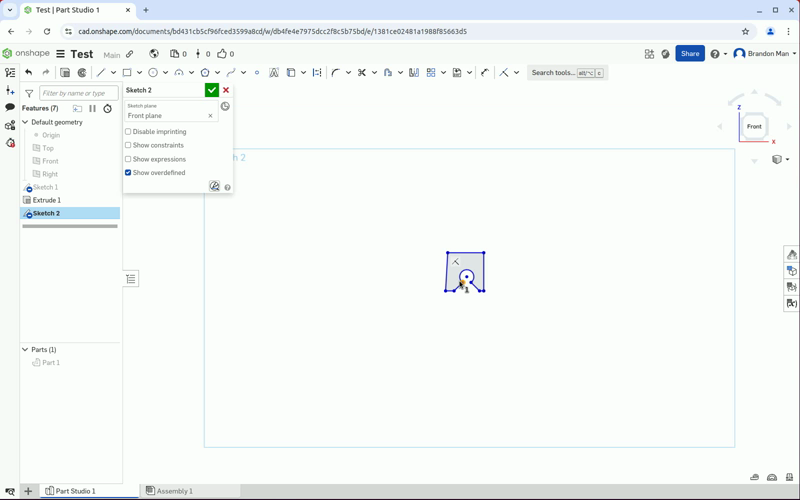
scroll(-6)
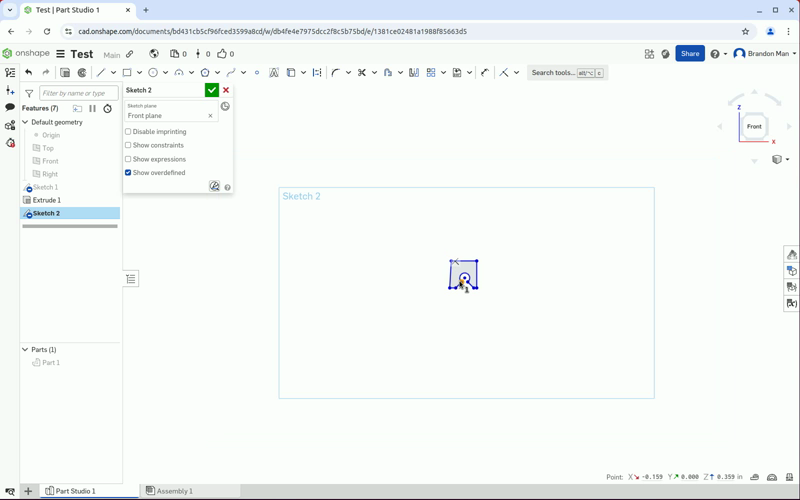
scroll(-6)
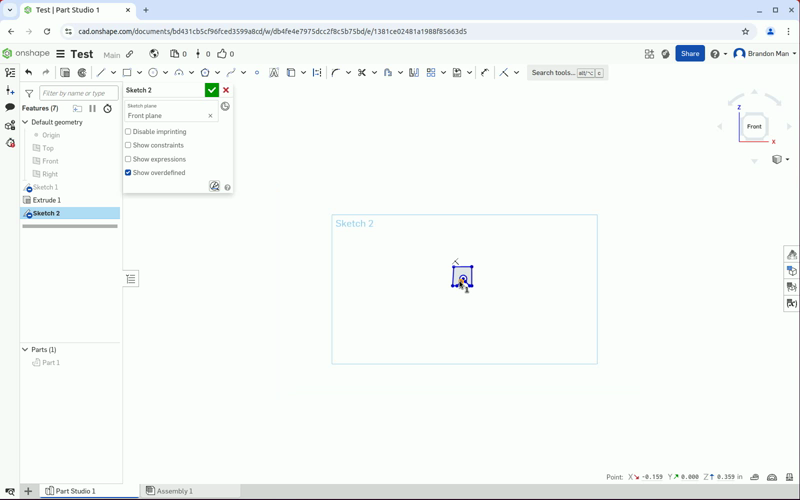
scroll(-6)
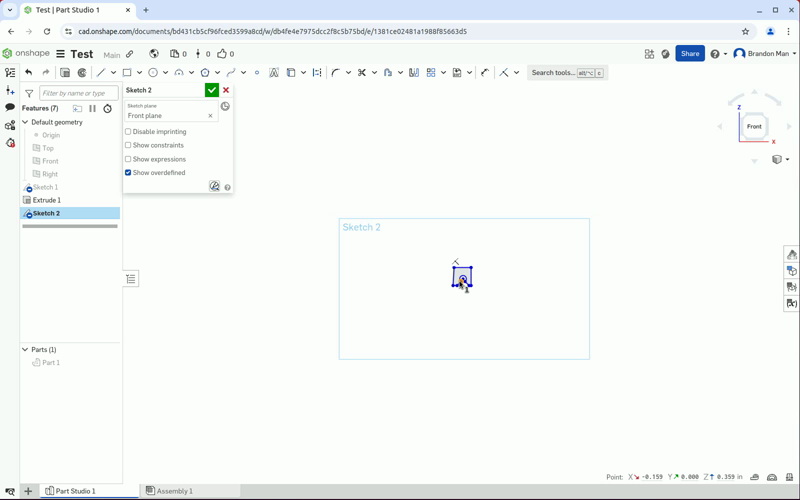
scroll(-6)
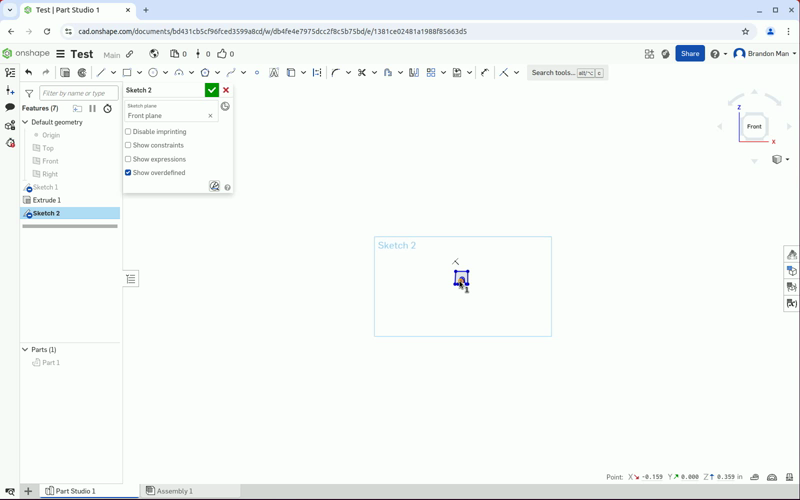
scroll(-6)
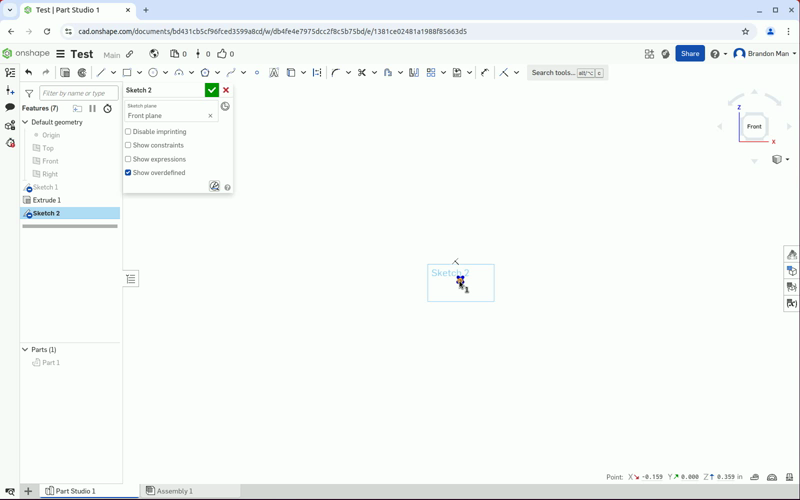
mouse_move(73, 352)
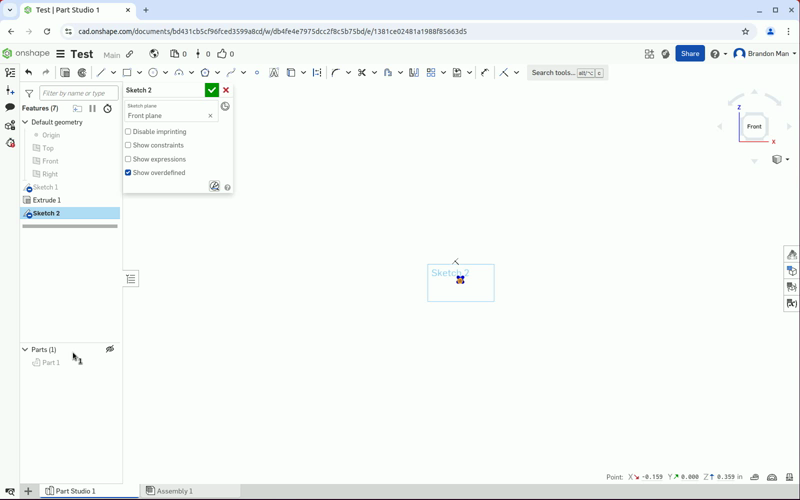
key(shift+y)
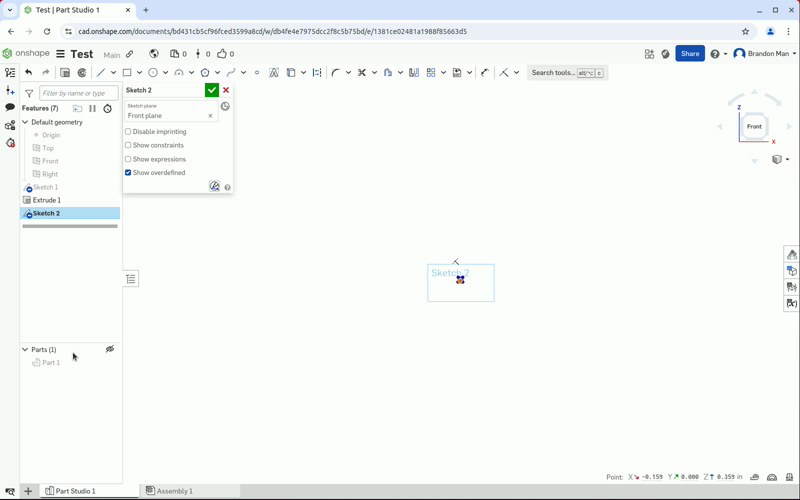
key(shift+e)
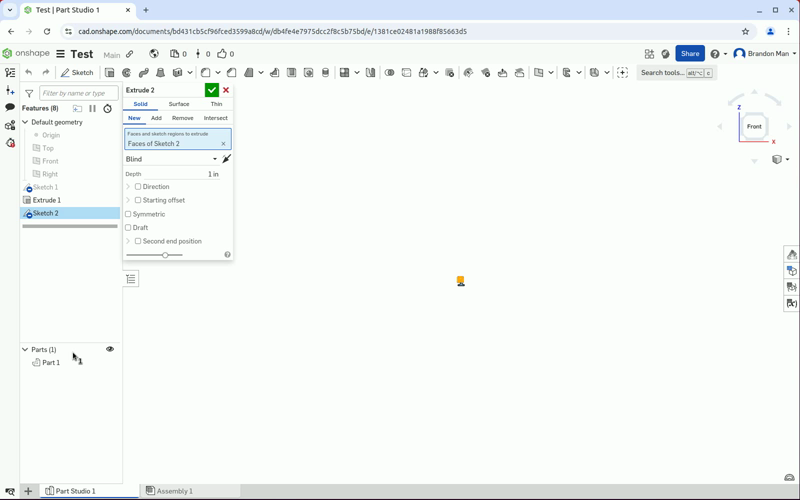
mouse_move(143, 106)
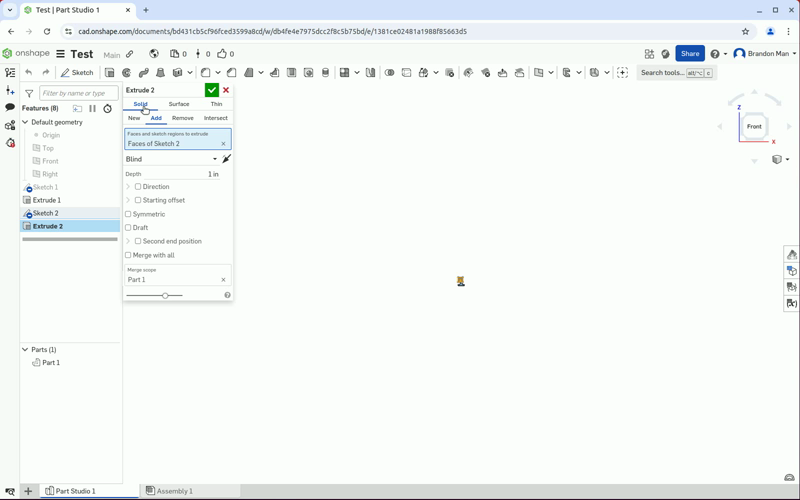
click(143, 106)
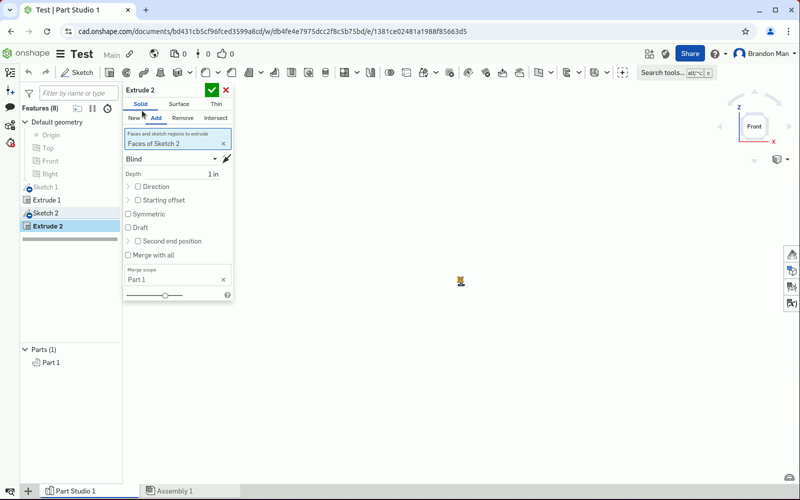
mouse_move(137, 120)
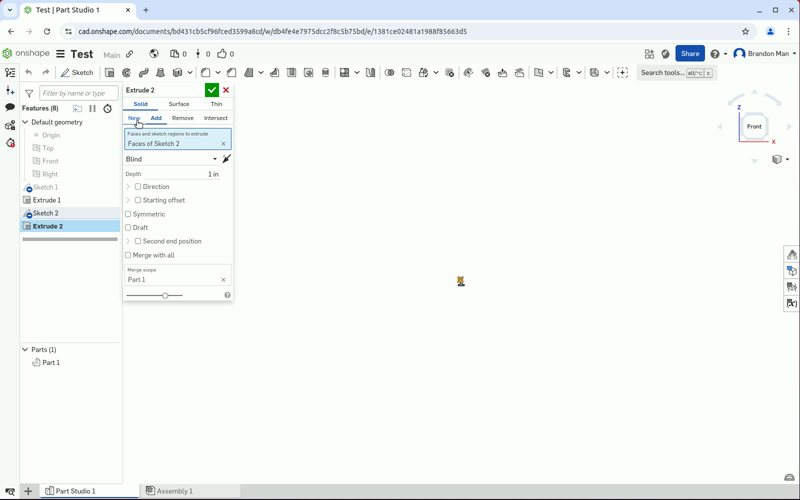
click(137, 120)
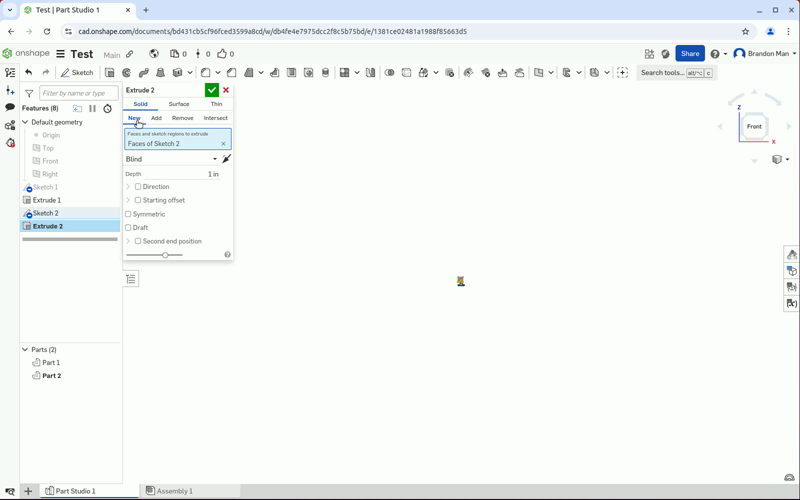
key(tab, 4)
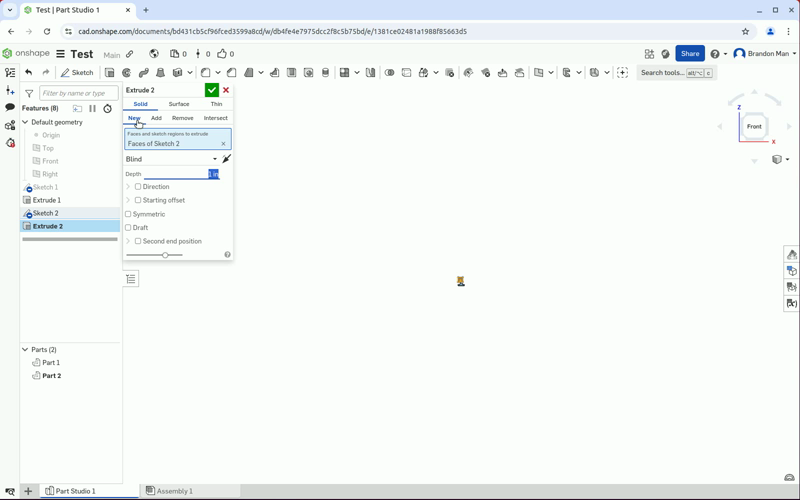
text(1.204)
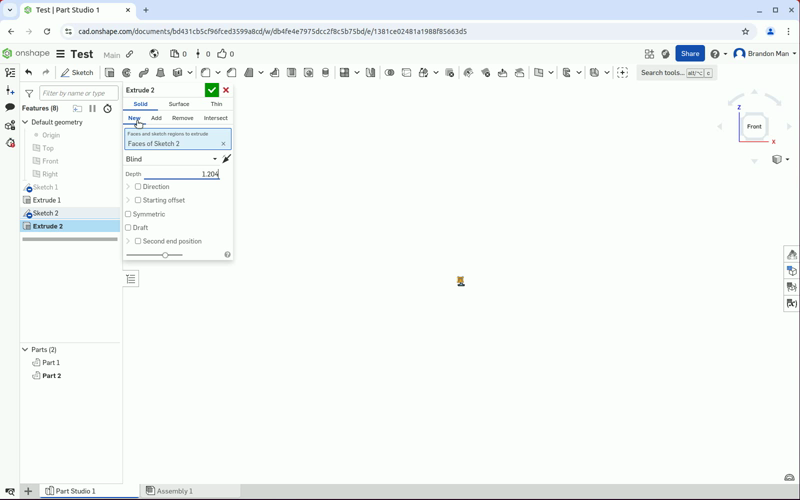
key(enter)
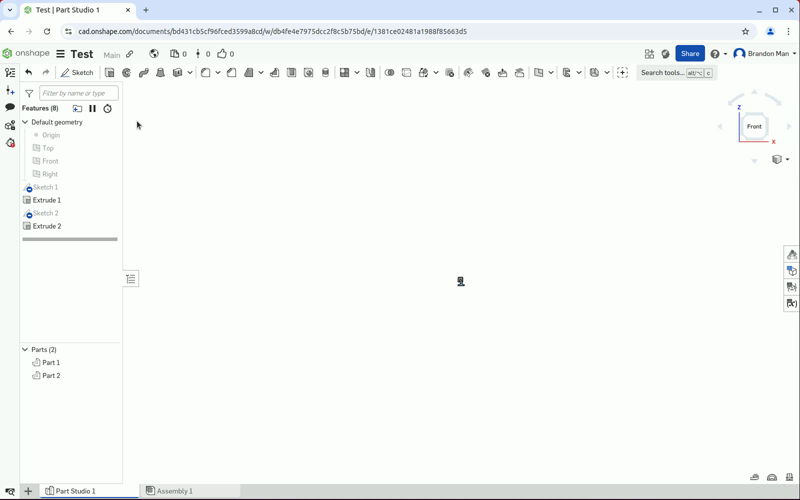
key(shift+h)
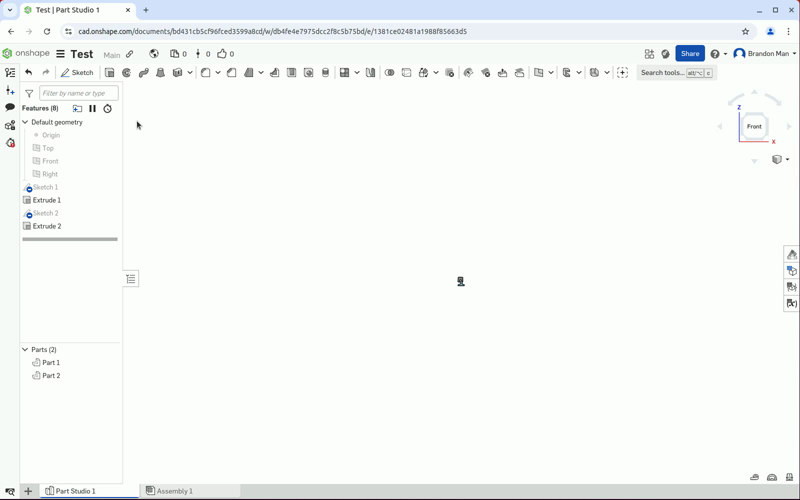
key(shift+h)
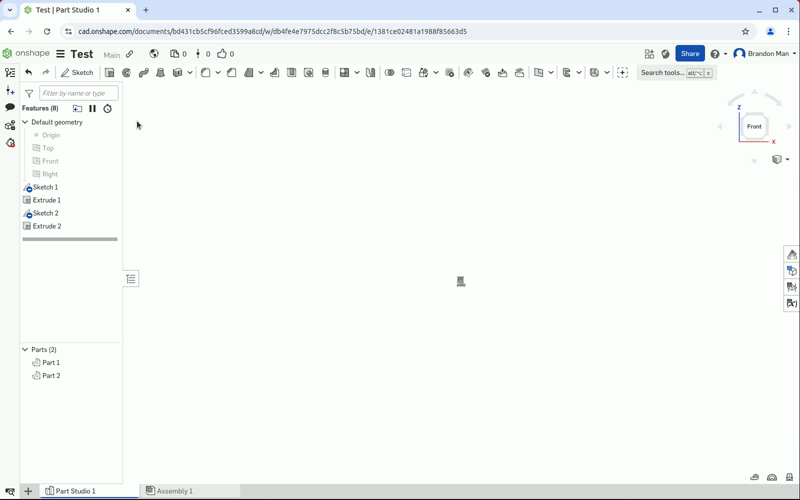
key(shift+7)
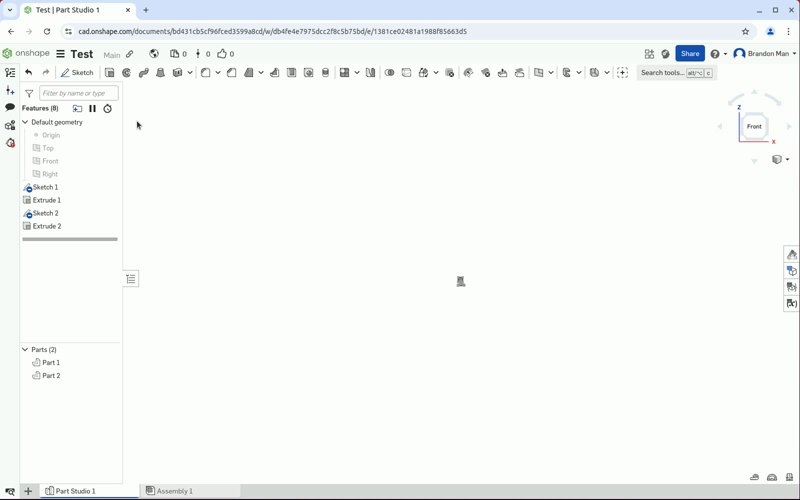
key(left, 2)
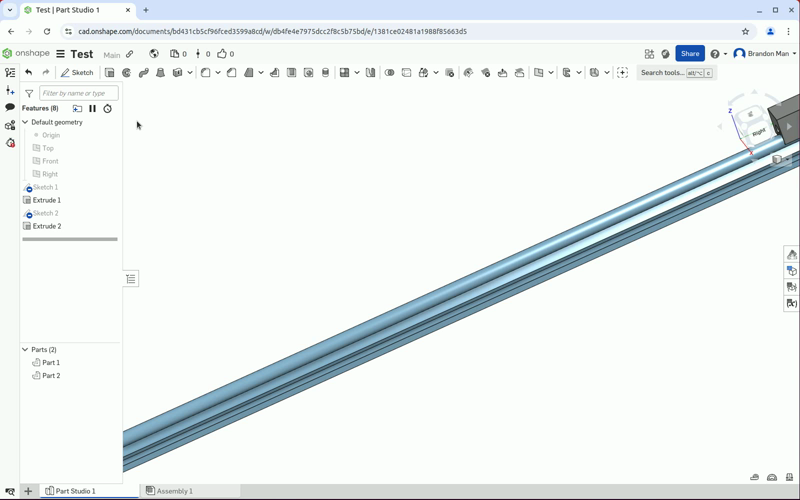
key(down, 2)
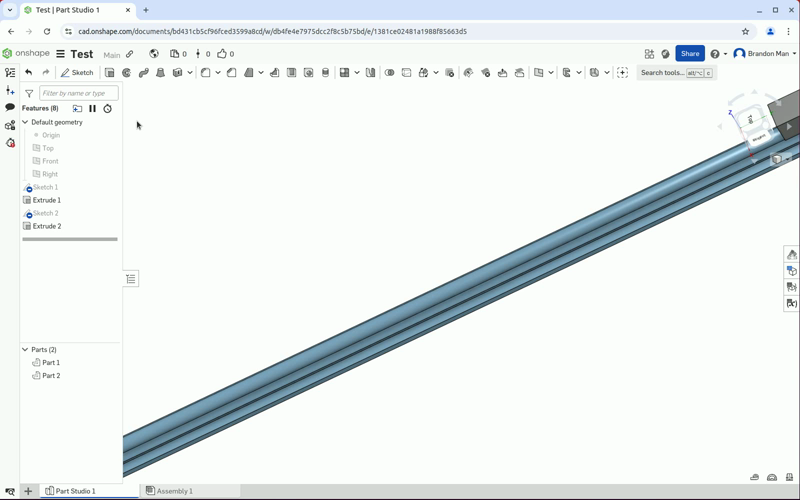
key(up, 2)
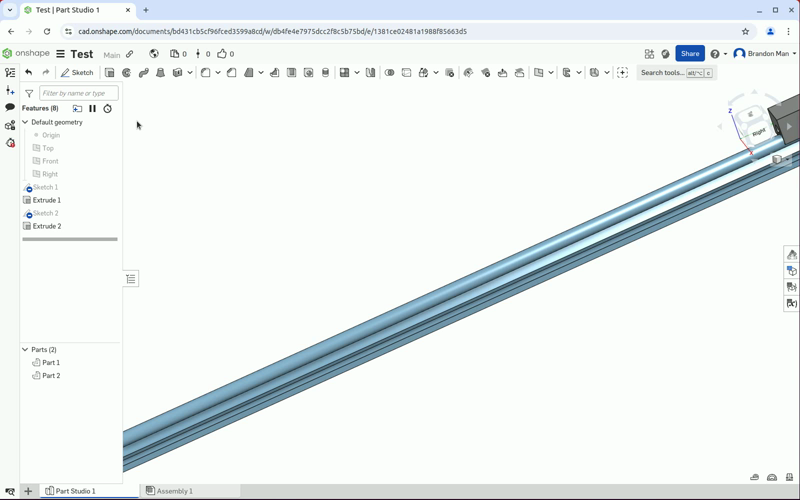
key(right, 2)
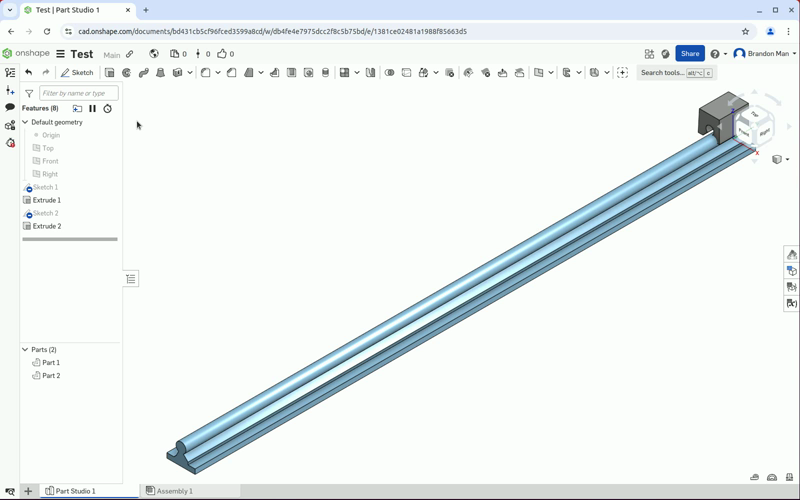
mouse_move(73, 189)
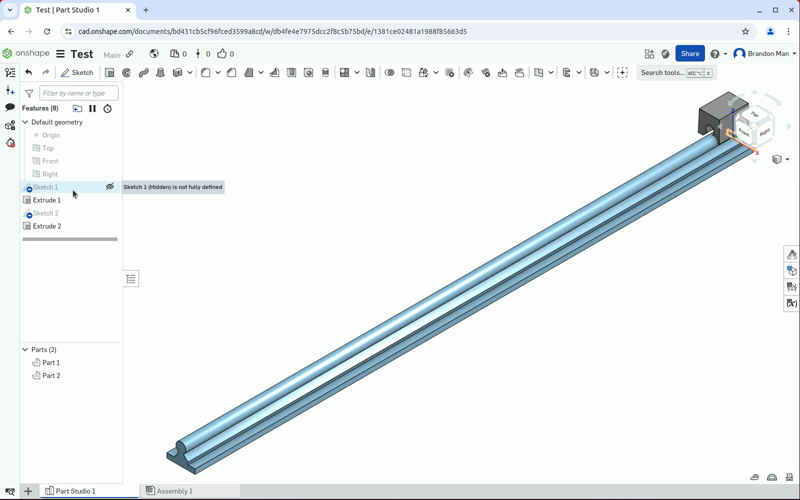
click(73, 189)